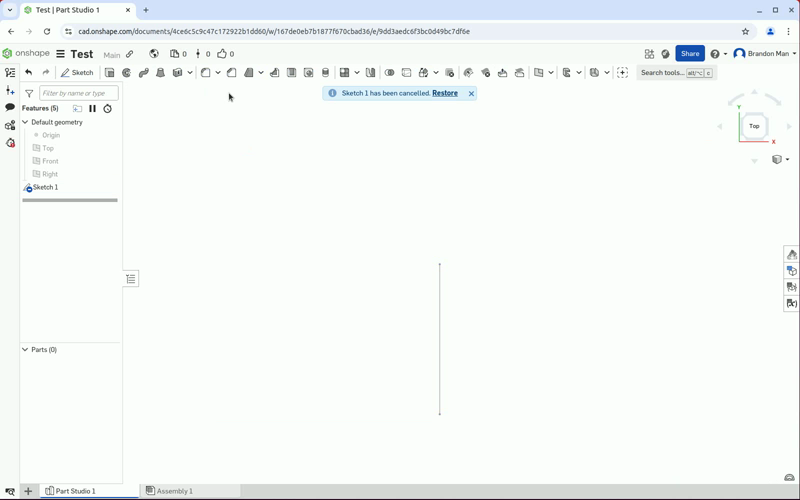
key(shift+h)
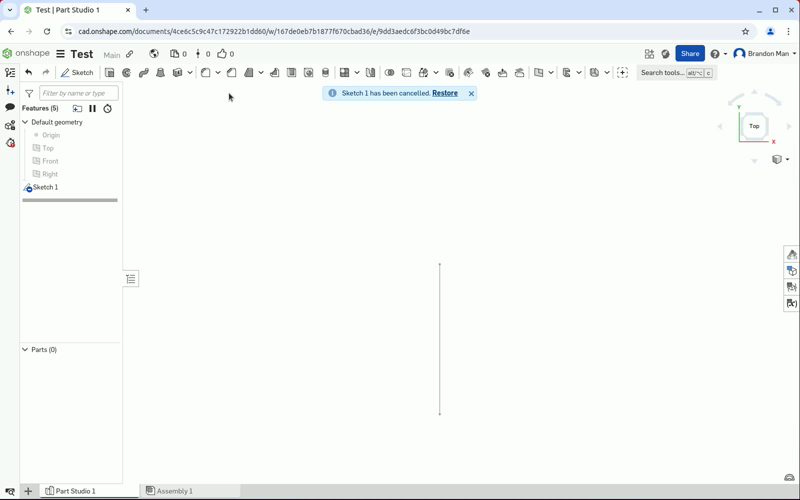
key(shift+s)
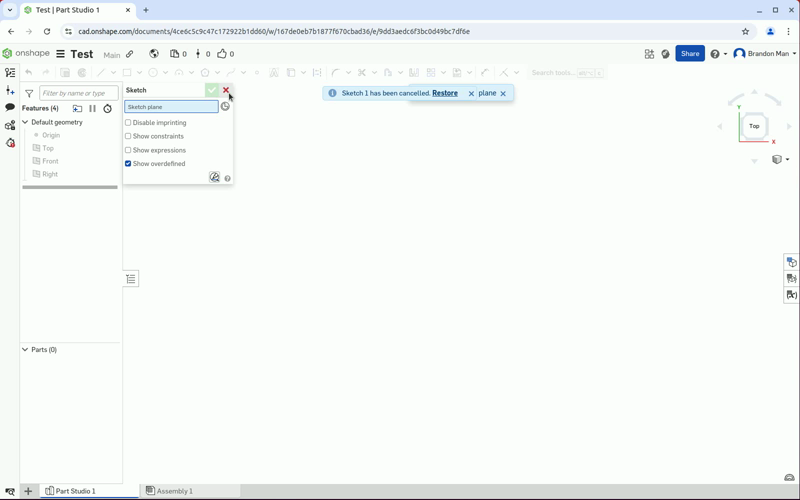
mouse_move(73, 150)
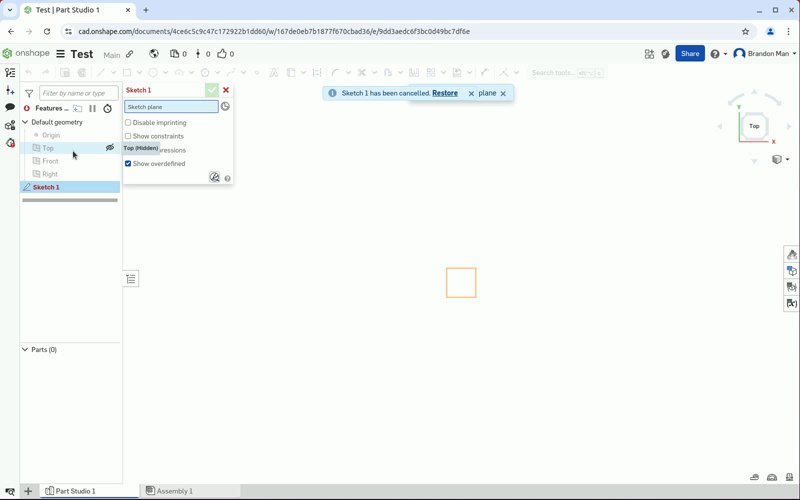
click(73, 150)
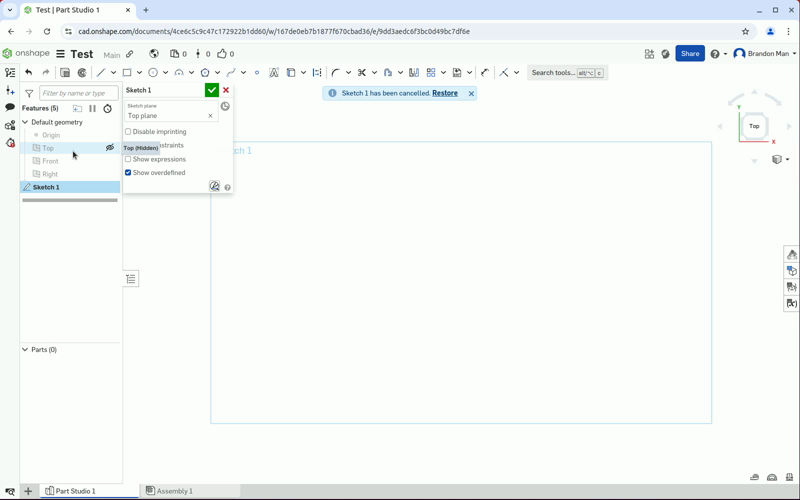
mouse_move(73, 352)
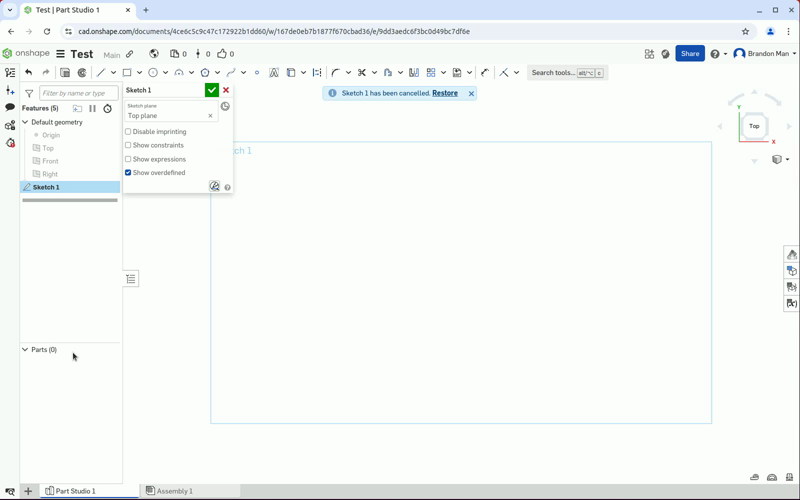
key(y)
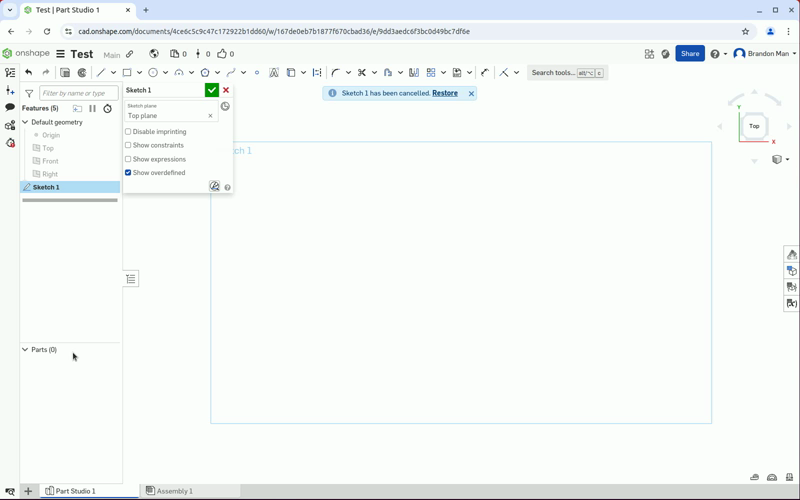
key(a)
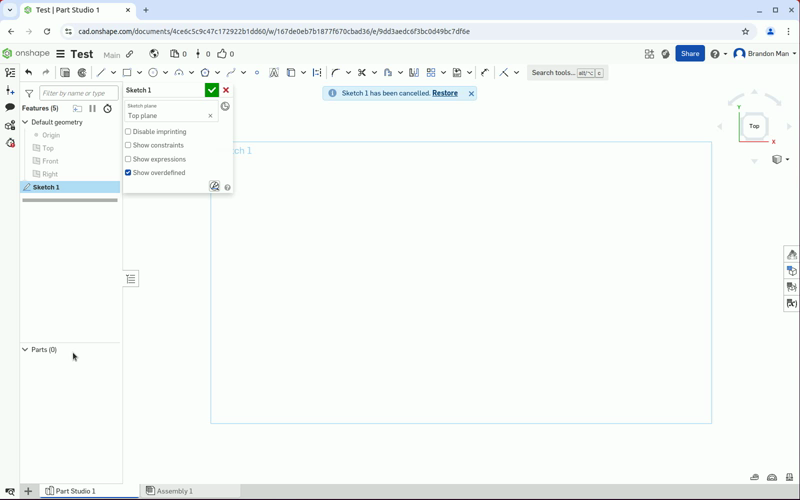
key_down(shift)
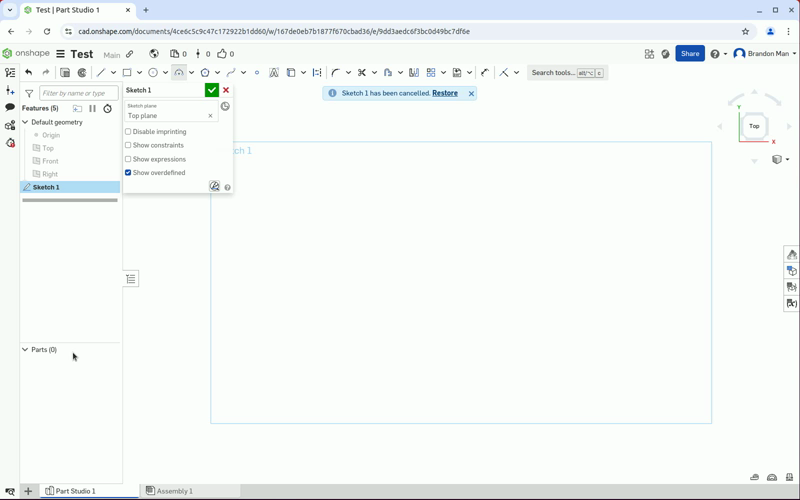
mouse_move(543, 312)
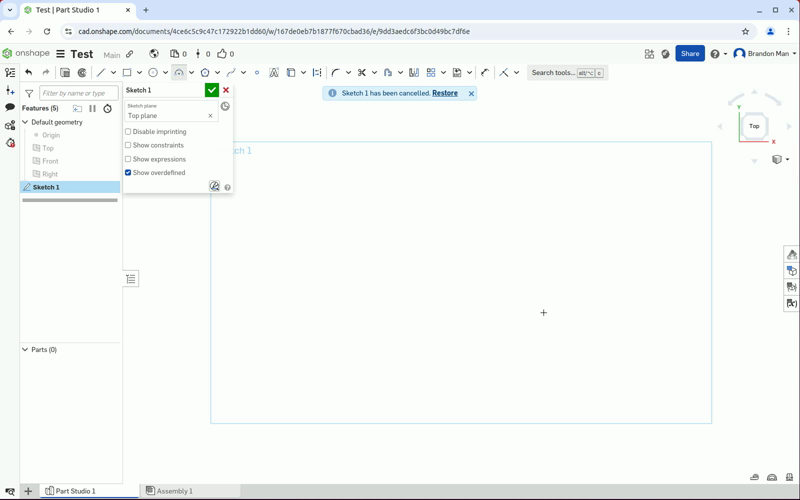
click(543, 312)
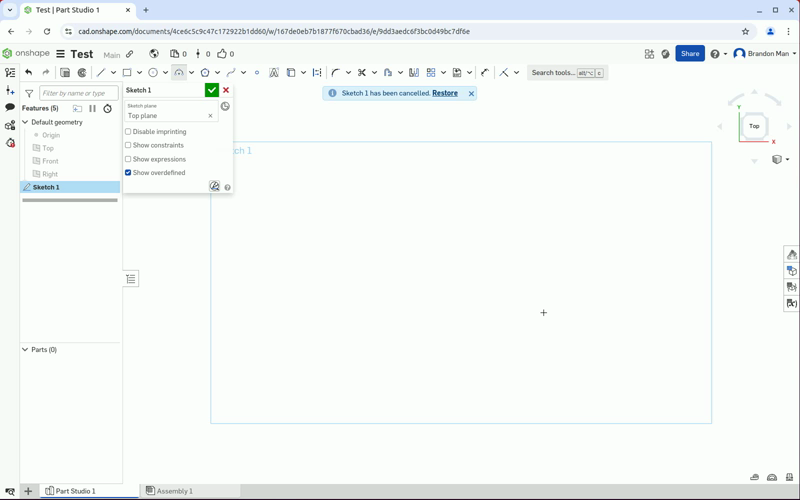
key_up(shift)
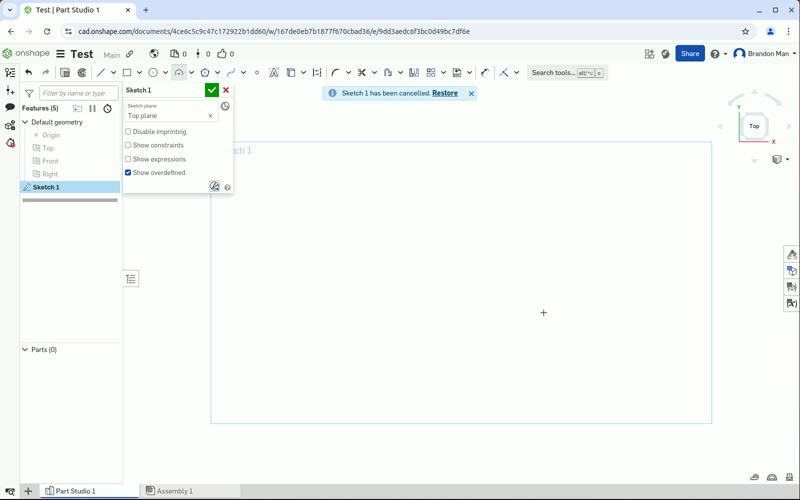
key_down(shift)
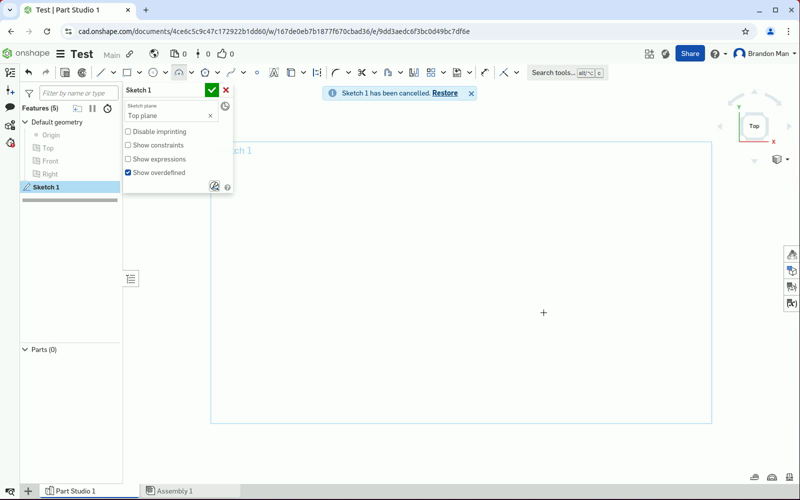
mouse_move(543, 254)
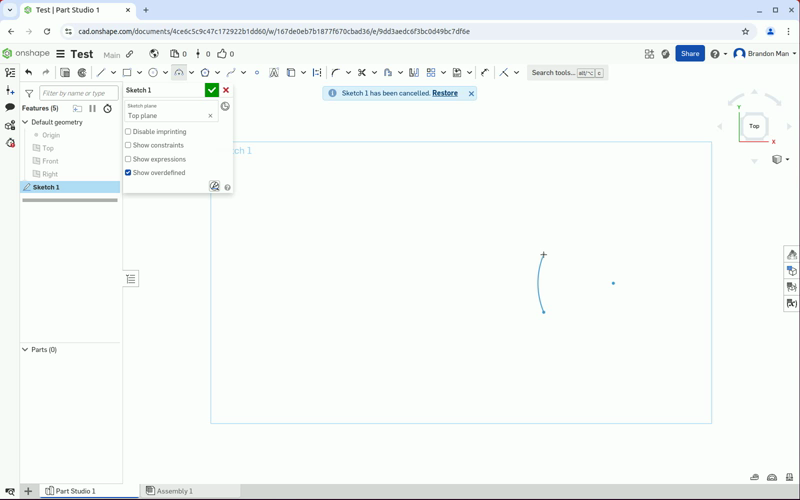
click(543, 254)
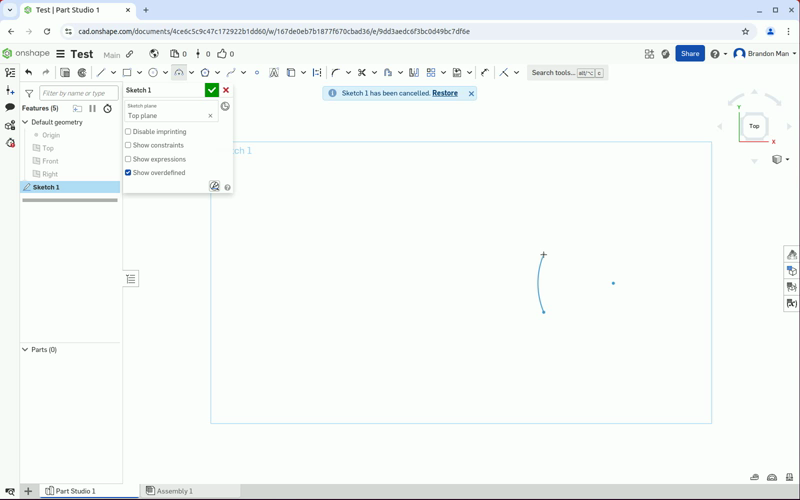
mouse_move(573, 283)
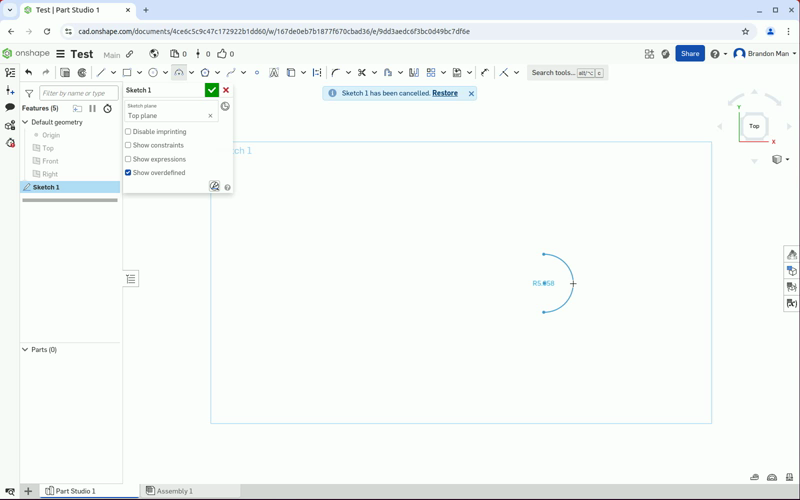
click(573, 283)
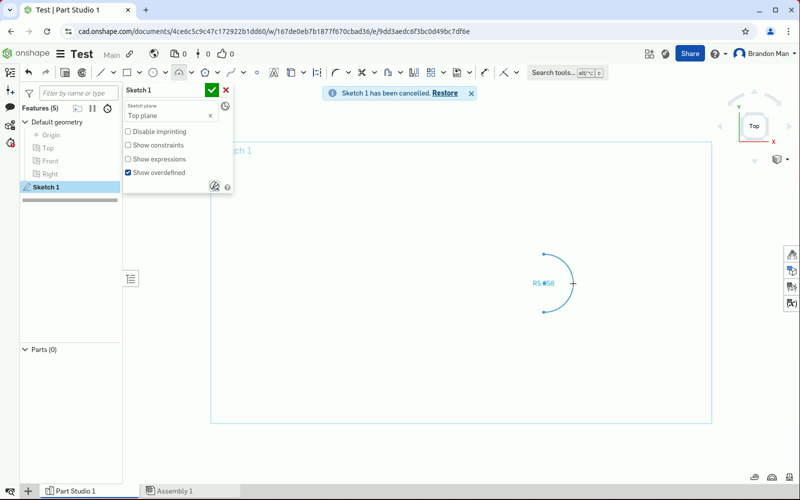
key_up(shift)
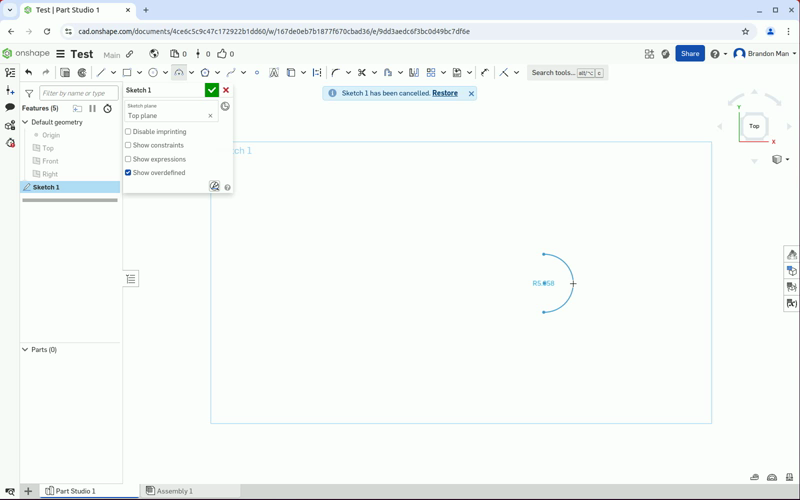
key(esc)
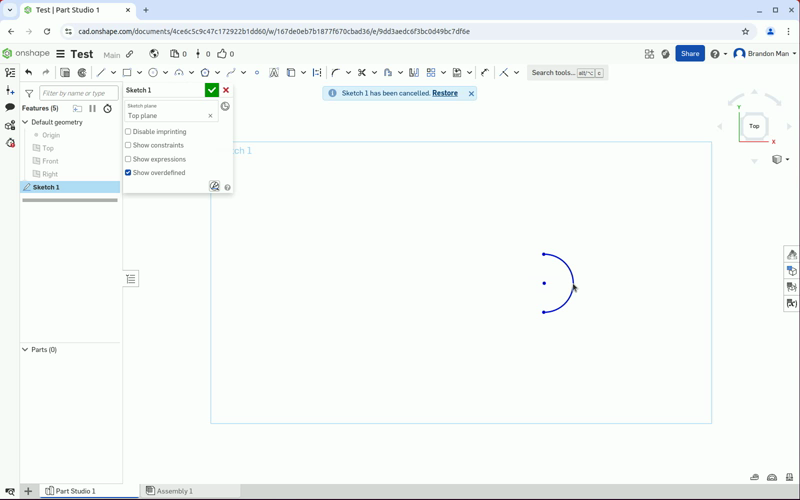
key(l)
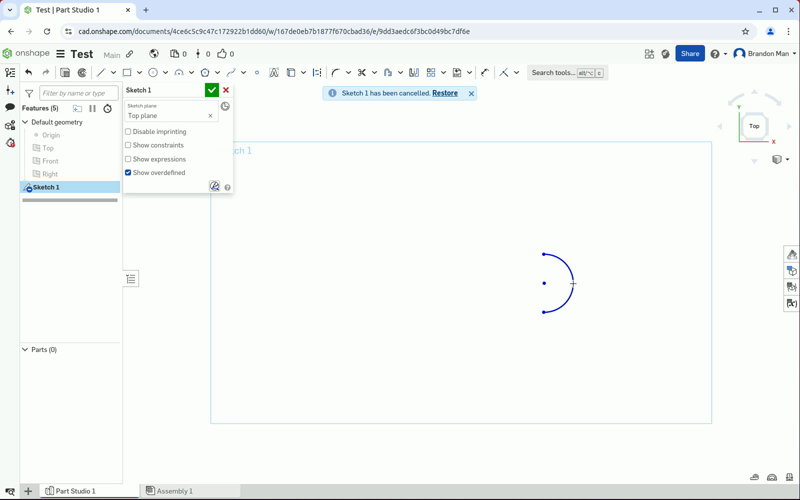
mouse_move(543, 254)
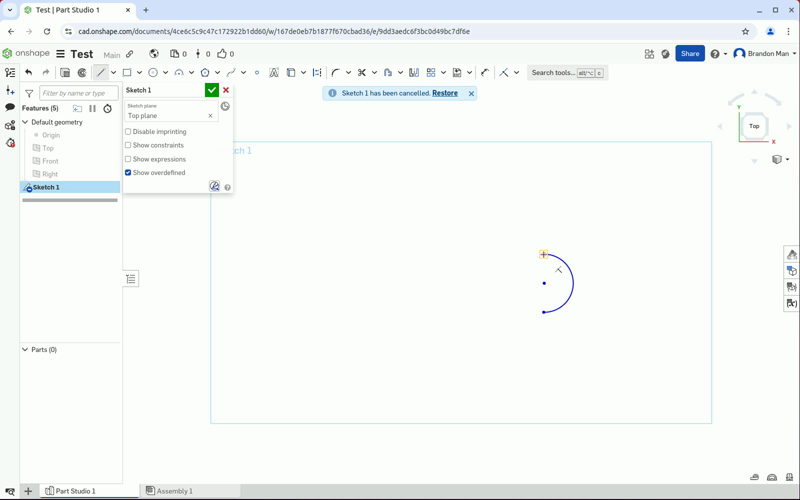
click(543, 254)
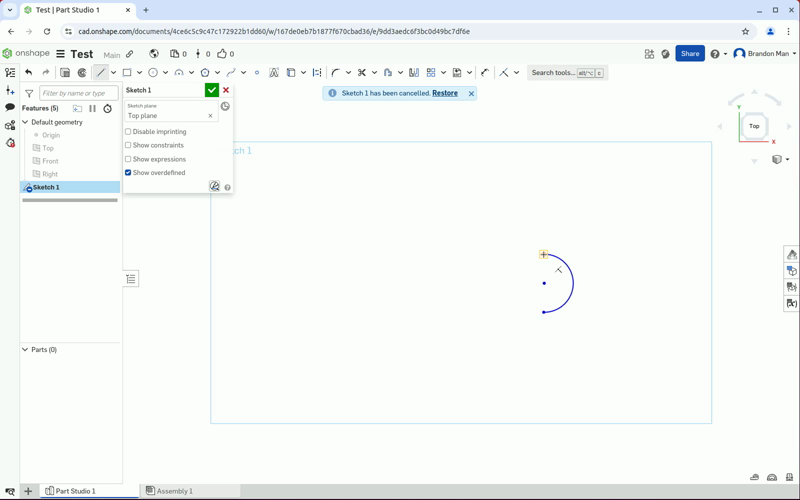
key_down(shift)
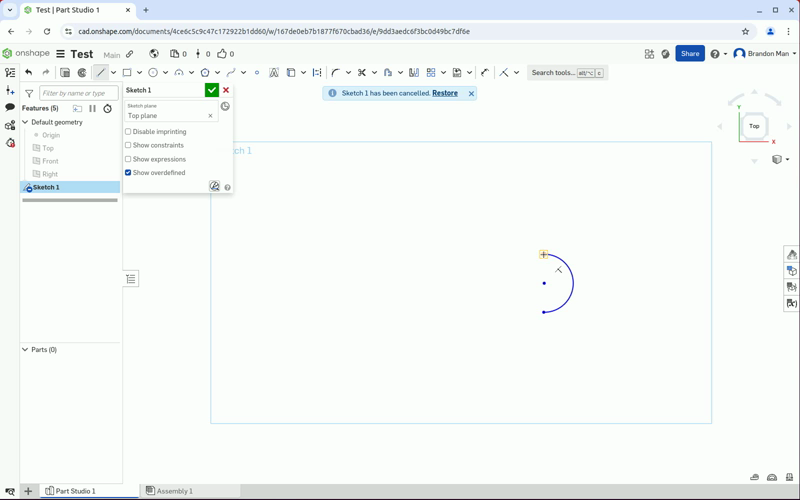
mouse_move(573, 254)
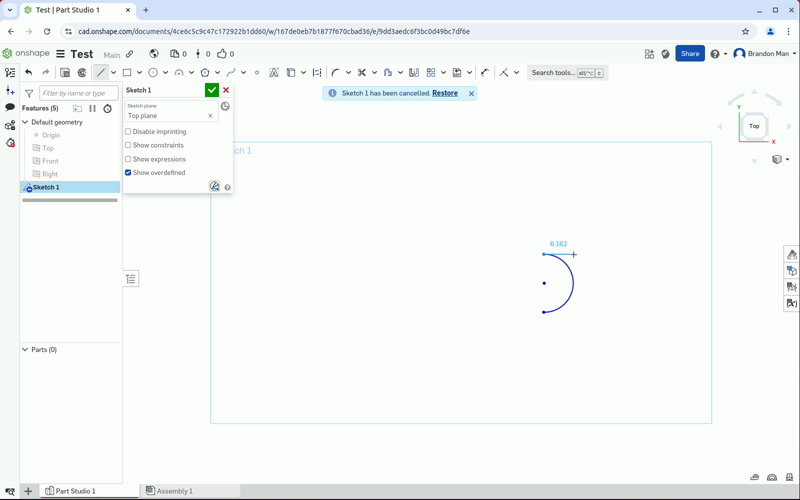
mouse_move(543, 274)
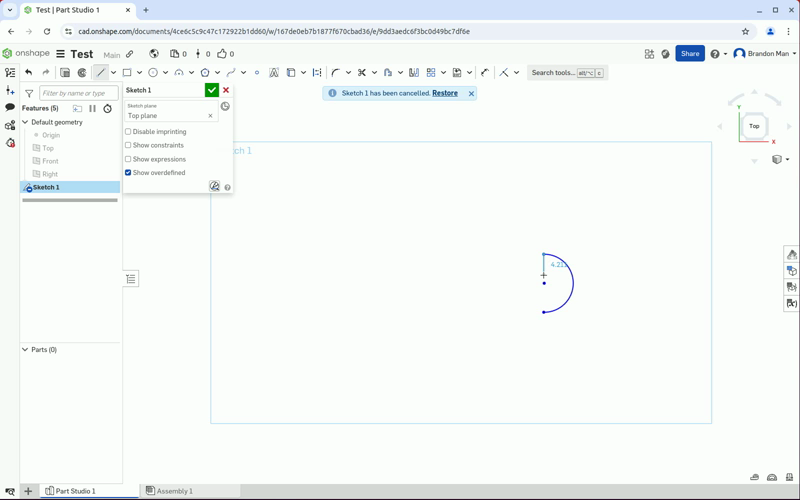
click(543, 274)
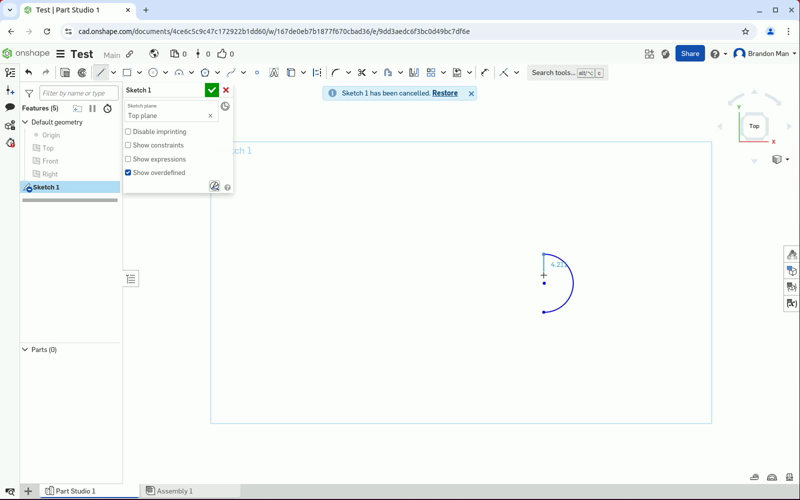
key_up(shift)
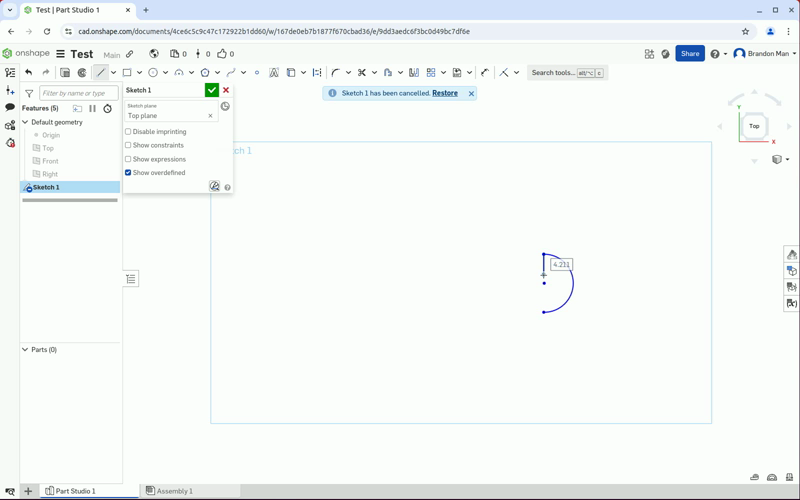
key(esc)
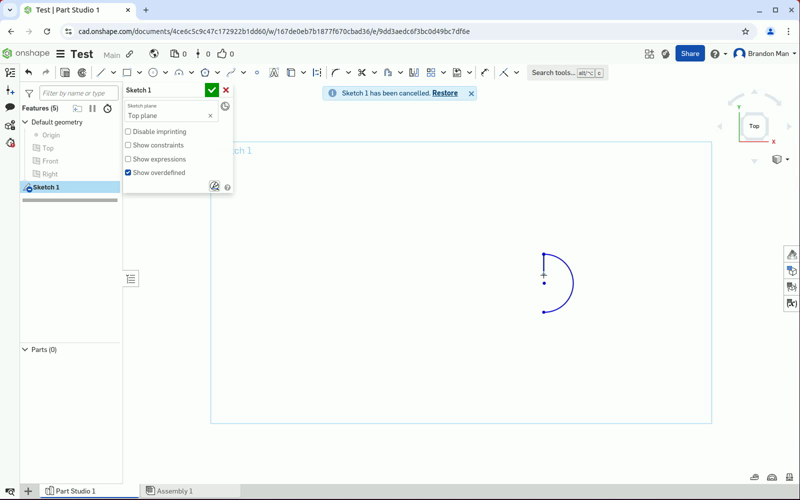
key(a)
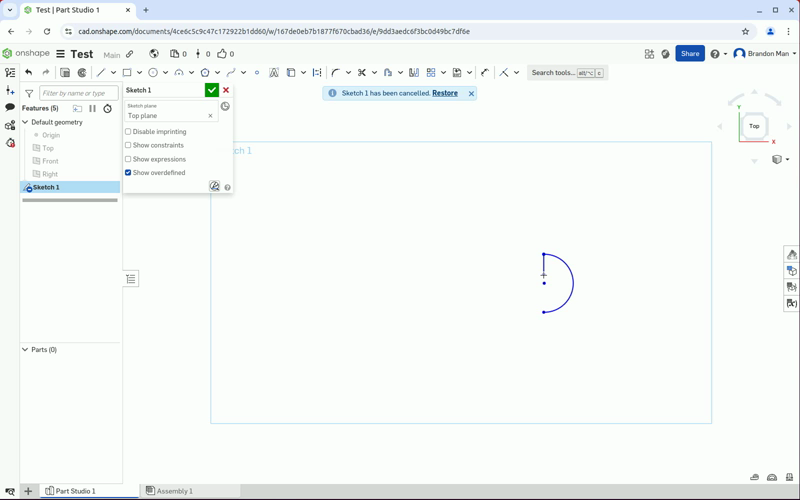
mouse_move(543, 274)
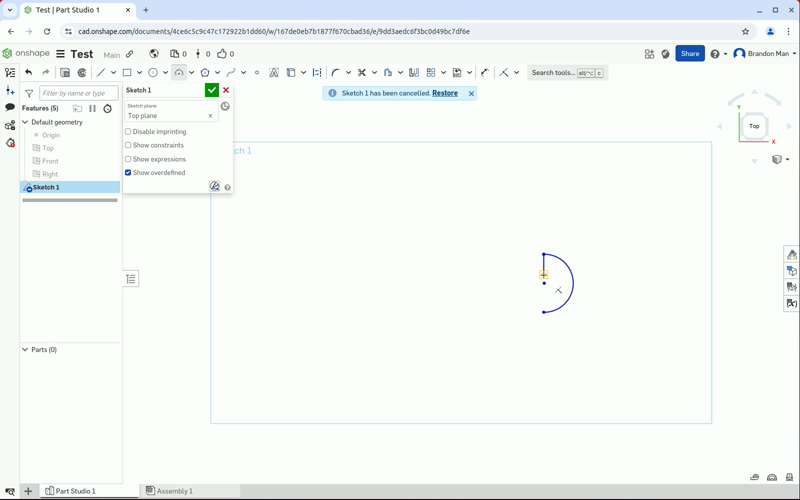
click(543, 274)
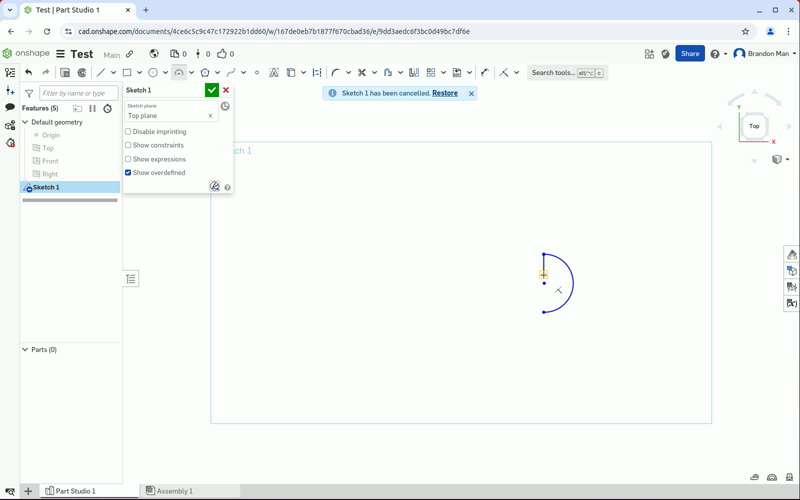
key_down(shift)
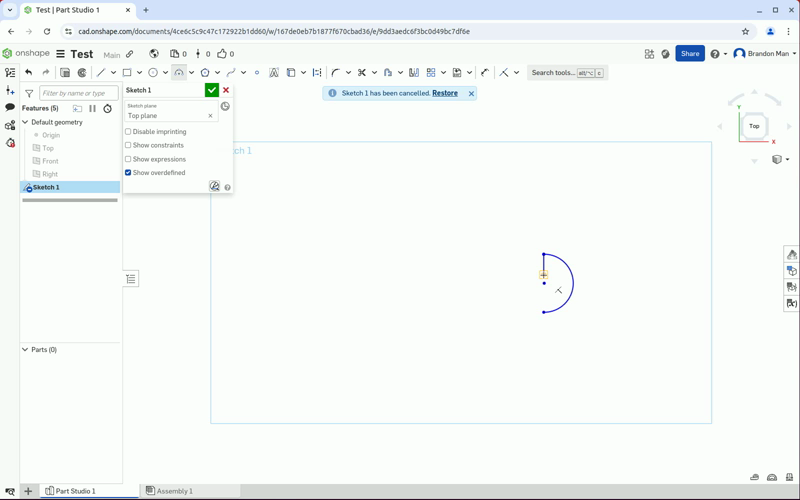
mouse_move(543, 291)
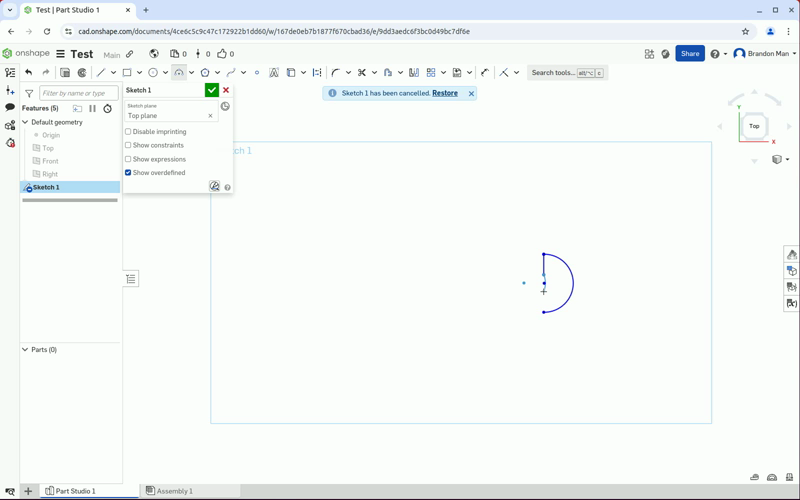
click(543, 291)
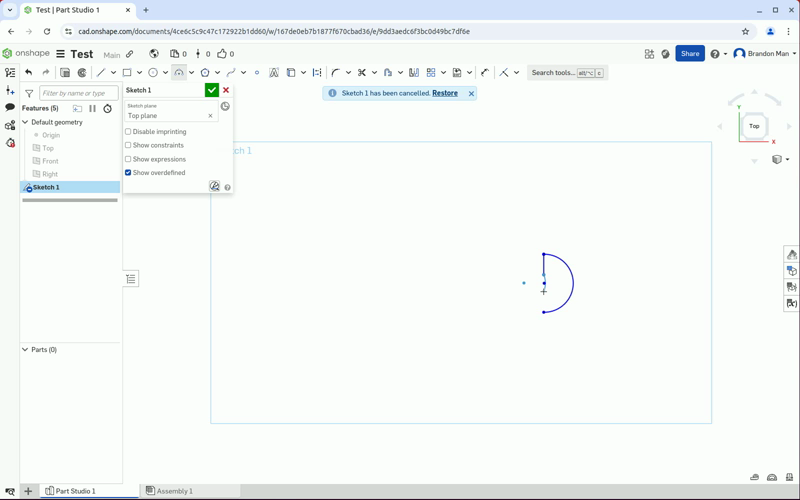
mouse_move(552, 283)
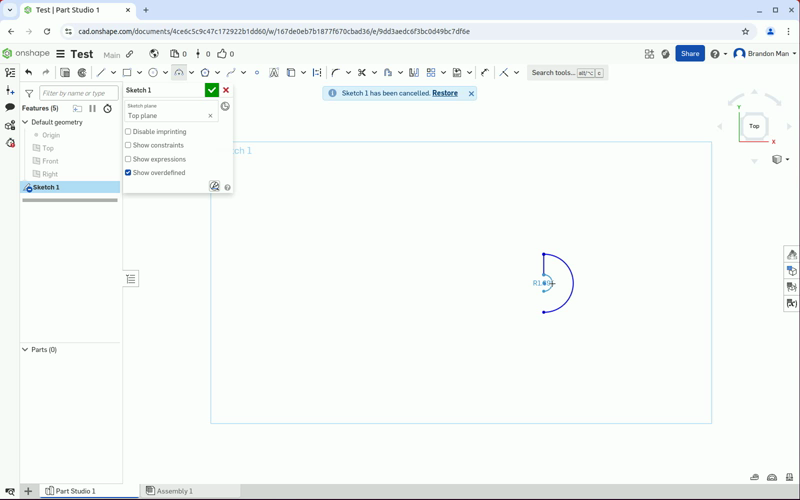
click(552, 283)
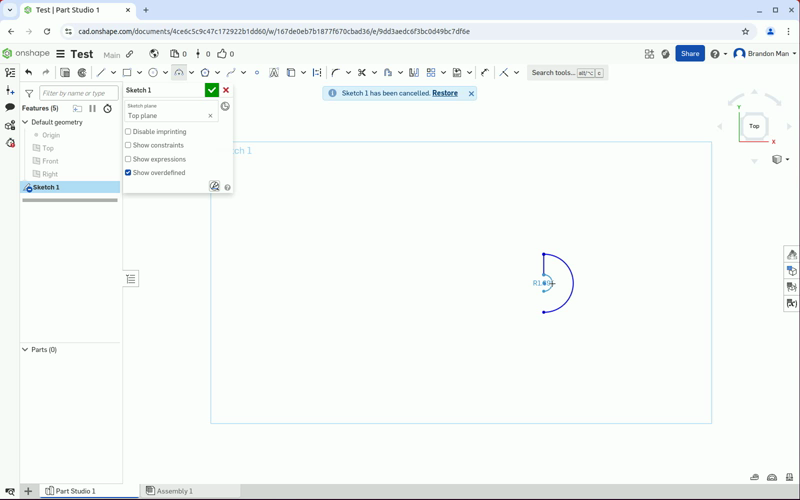
key_up(shift)
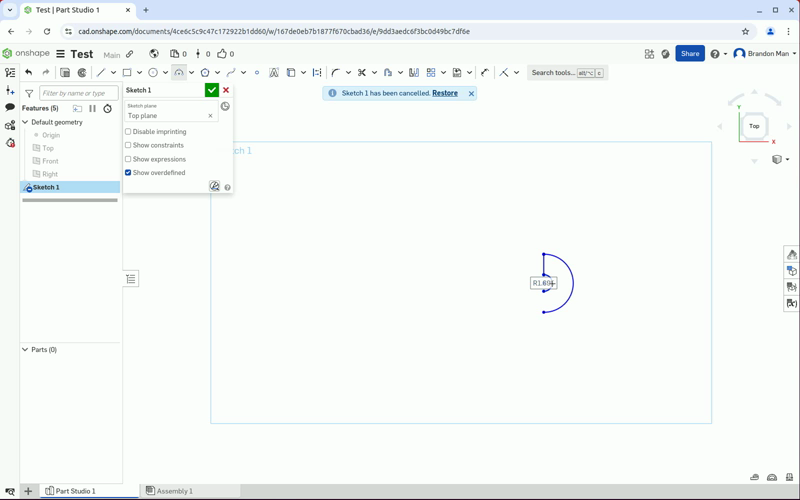
key(esc)
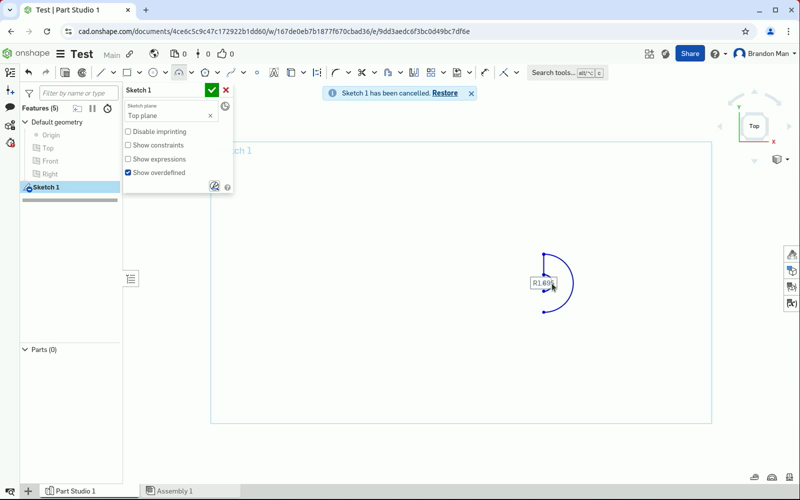
key(l)
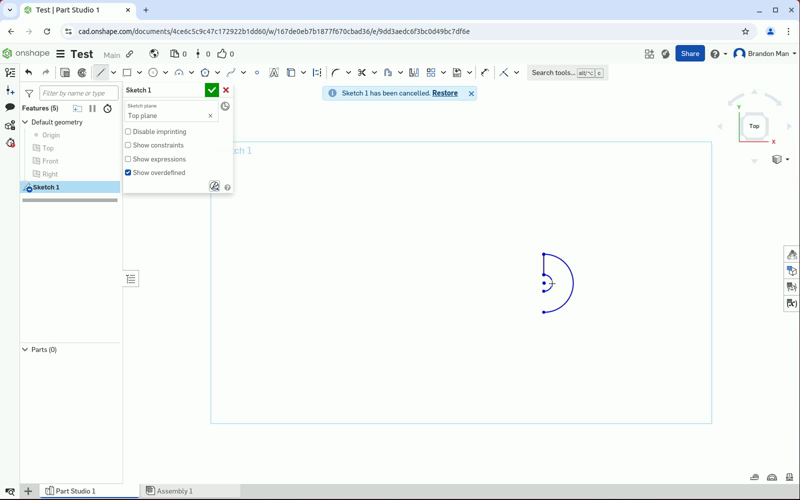
mouse_move(543, 291)
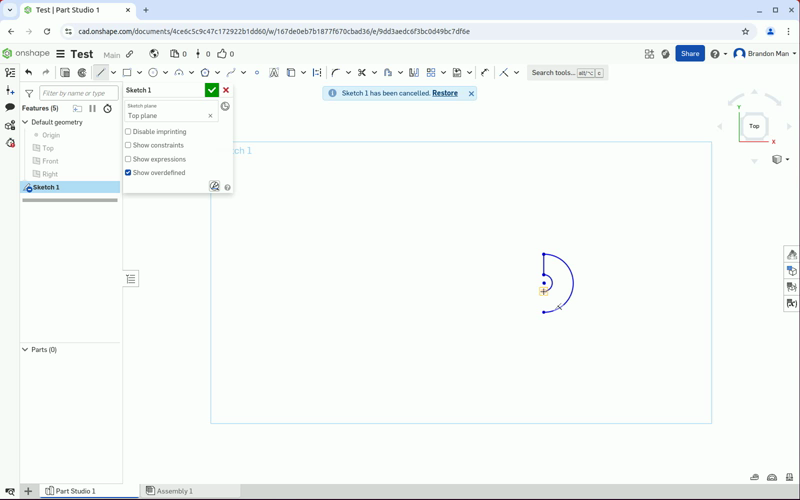
click(543, 291)
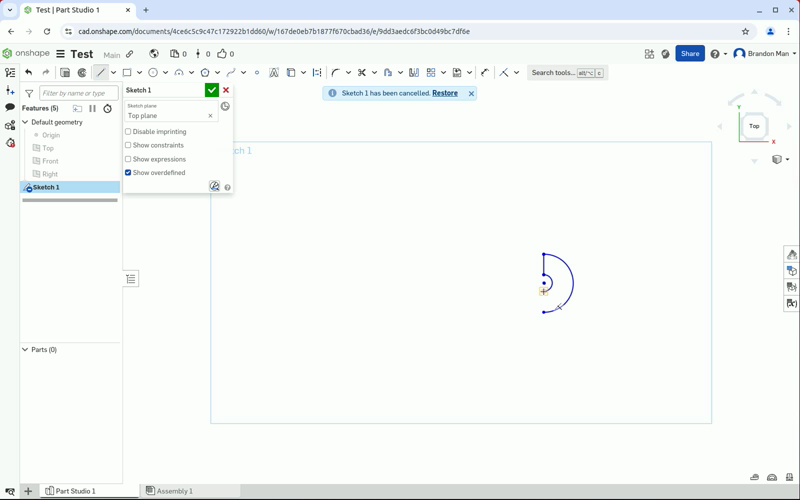
mouse_move(573, 291)
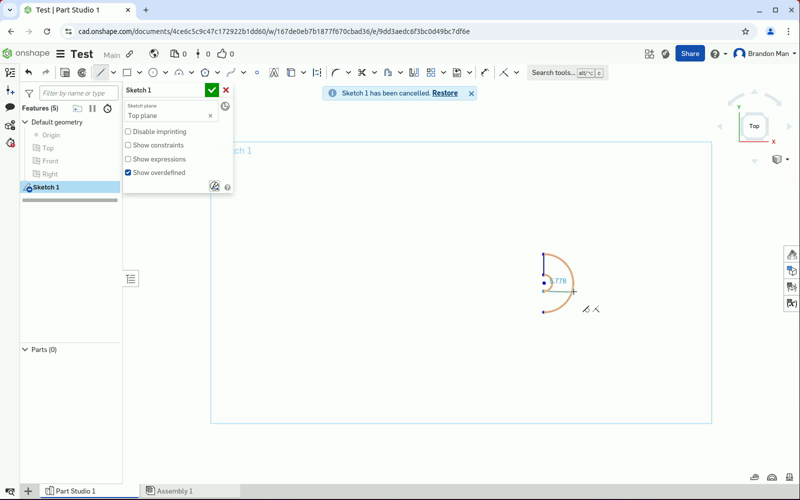
key_down(shift)
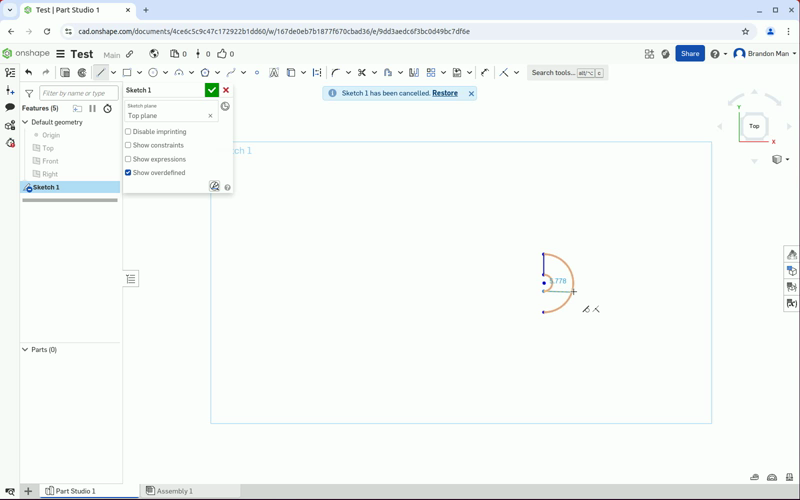
mouse_move(543, 312)
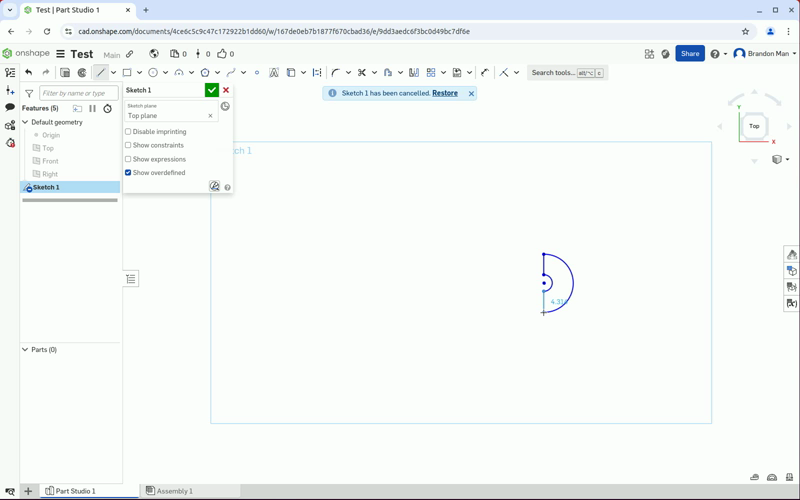
key_up(shift)
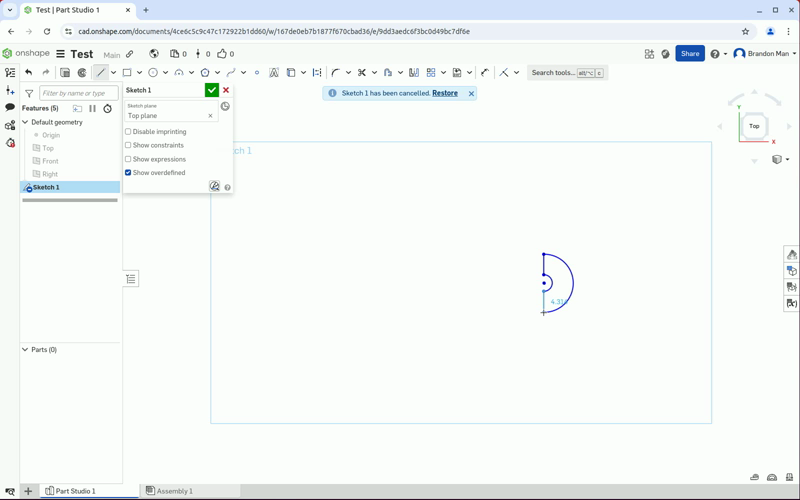
click(543, 312)
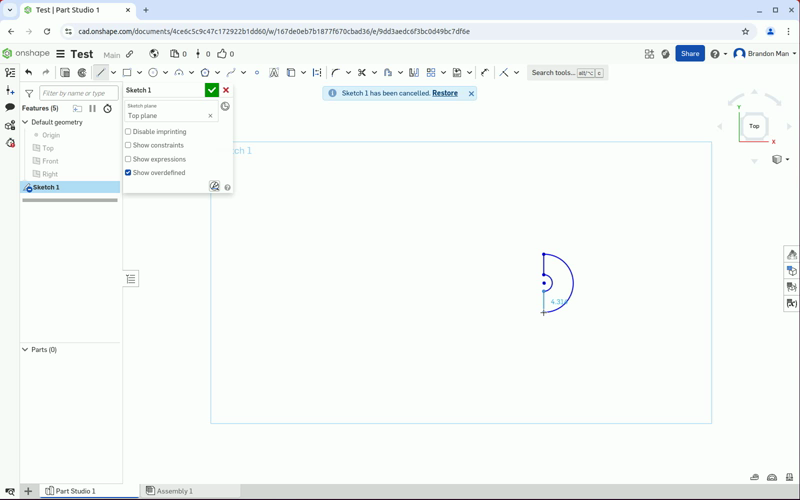
key(esc)
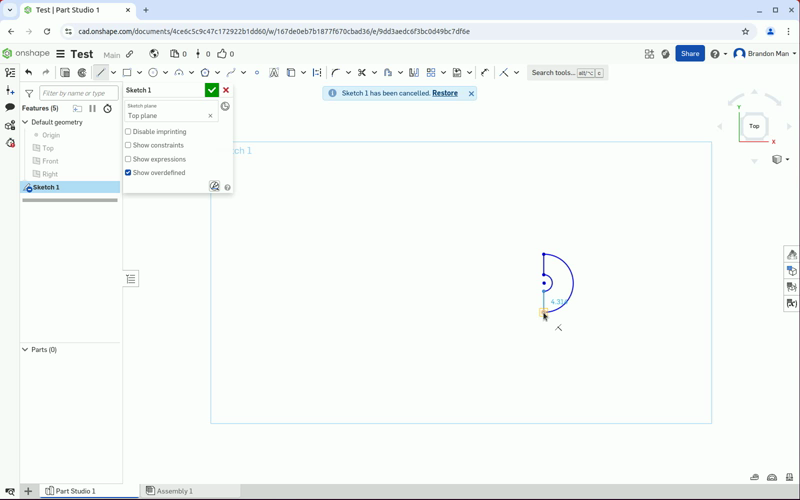
mouse_move(555, 267)
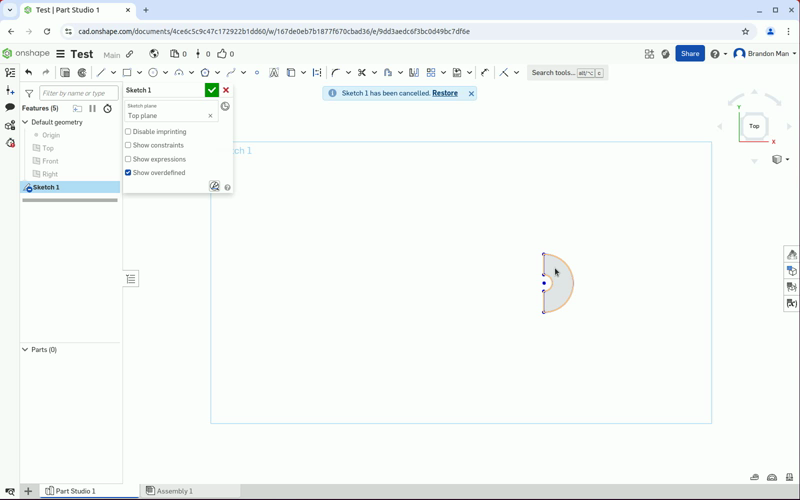
scroll(6)
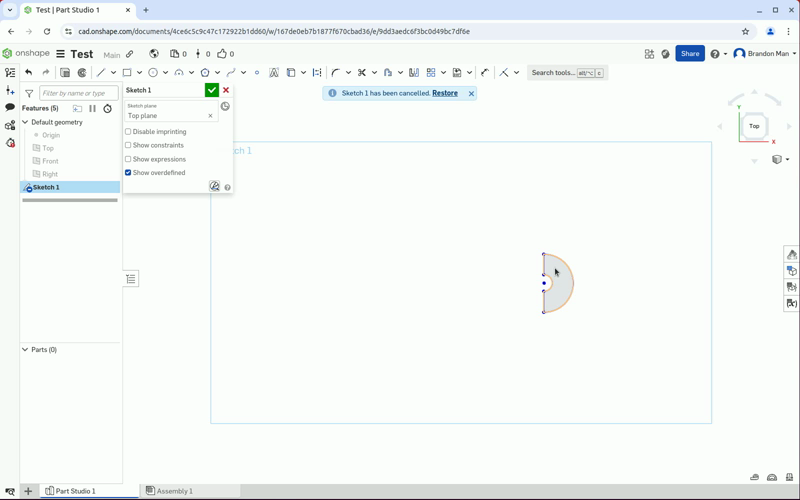
scroll(6)
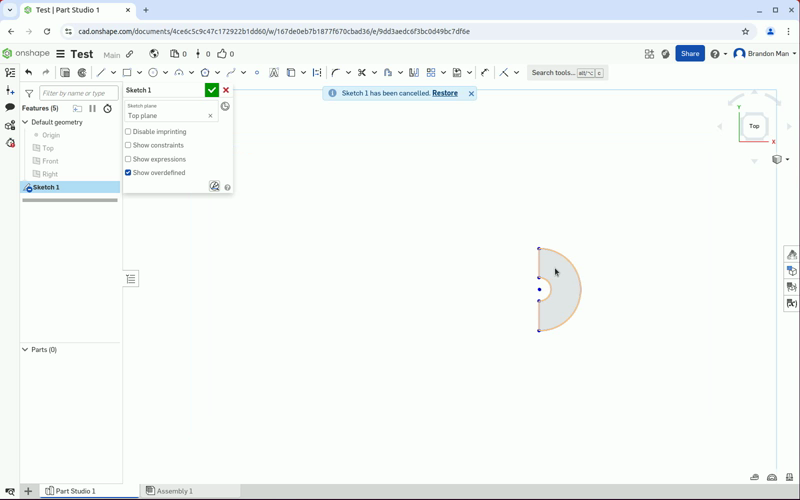
scroll(6)
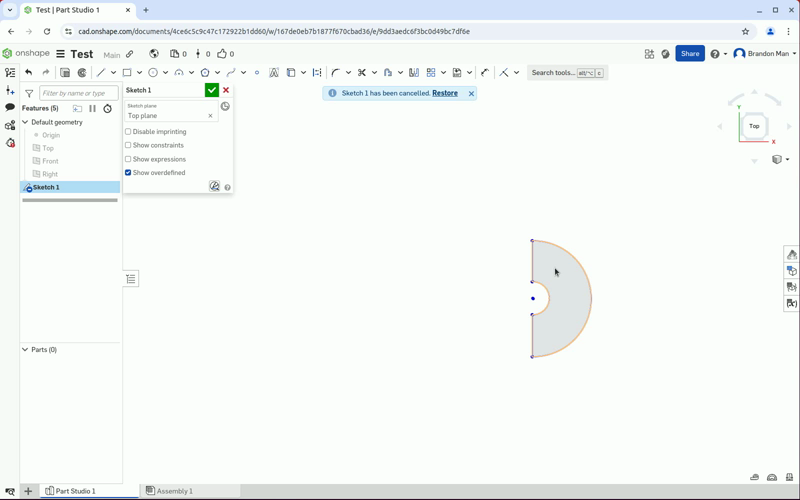
scroll(6)
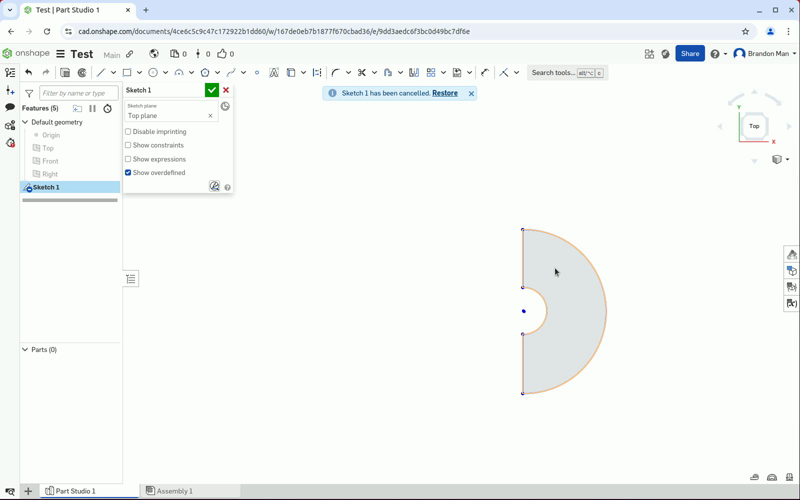
scroll(6)
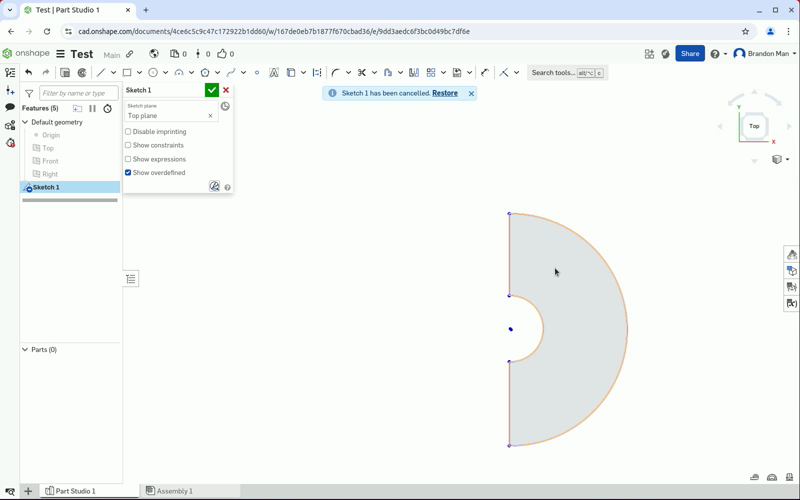
scroll(6)
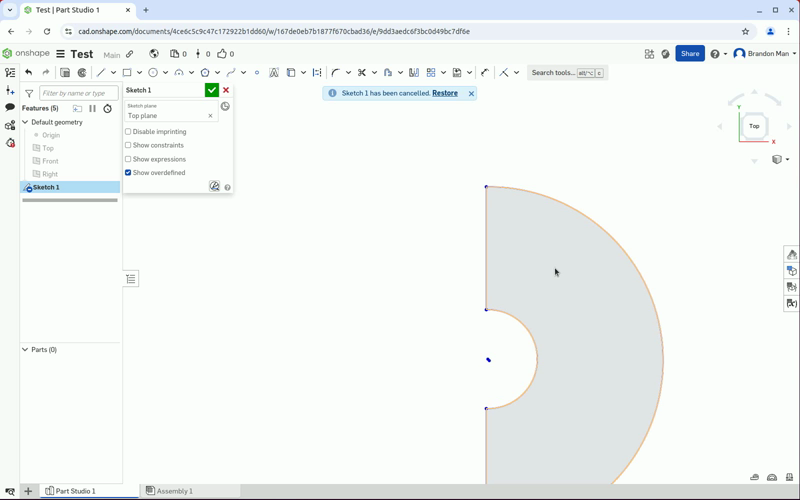
scroll(6)
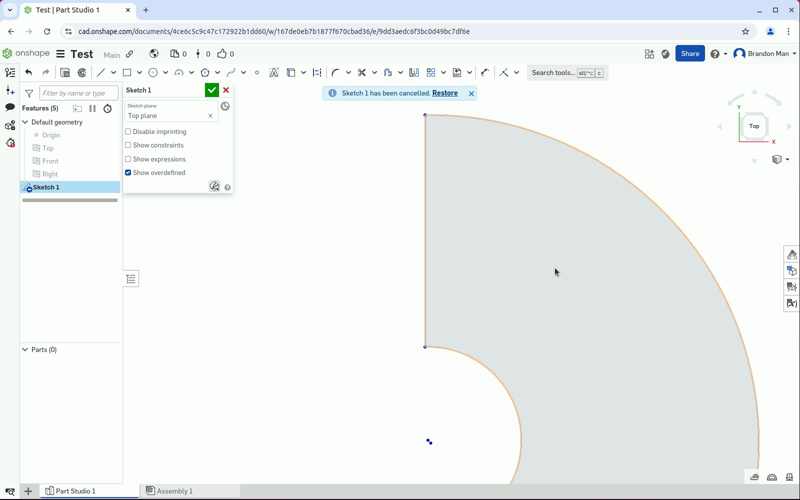
click(555, 267)
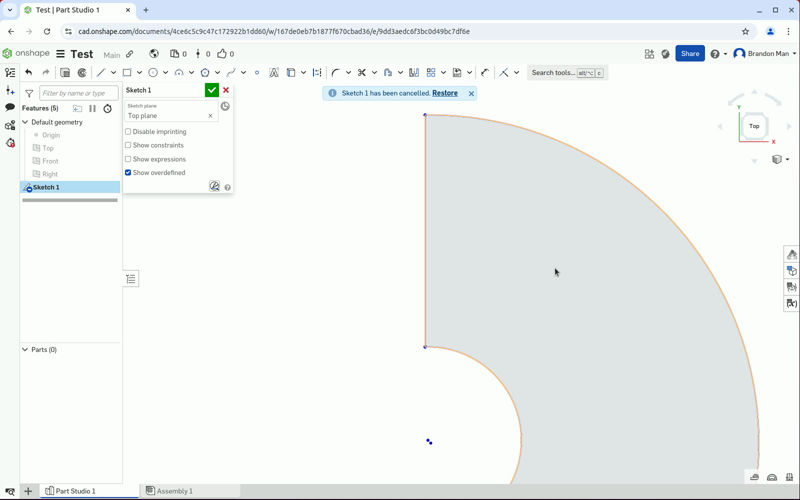
scroll(-6)
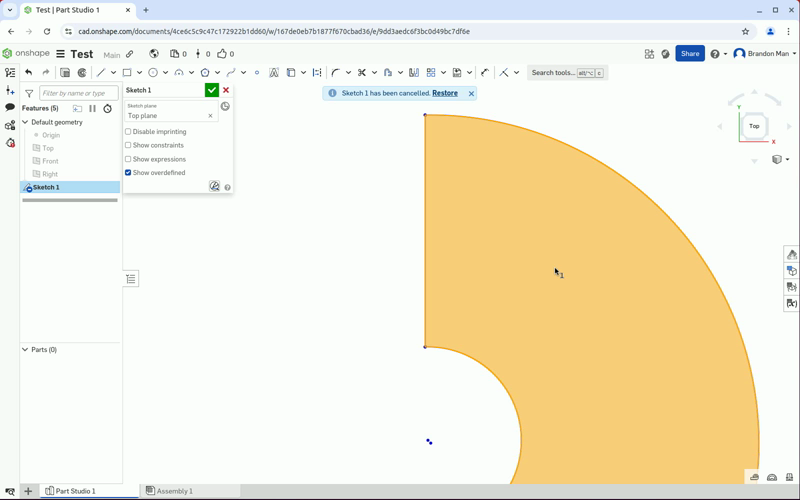
scroll(-6)
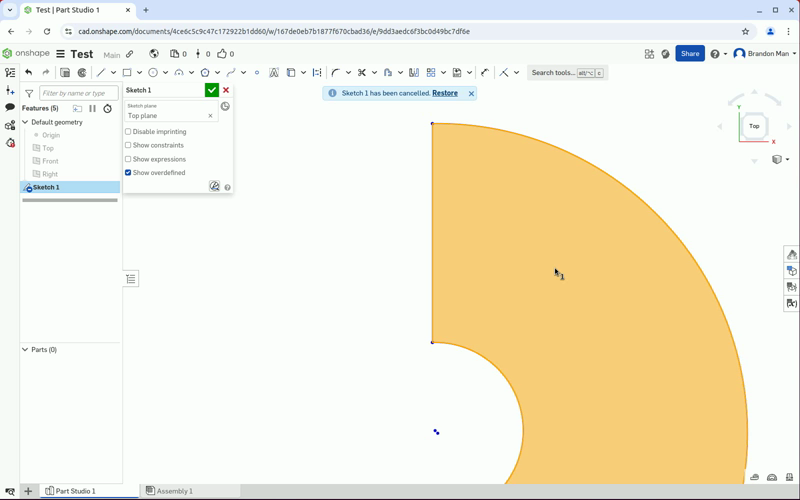
scroll(-6)
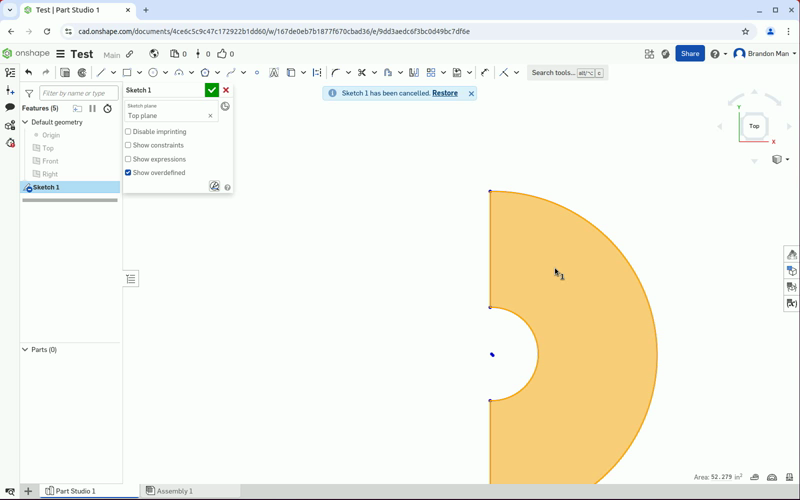
scroll(-6)
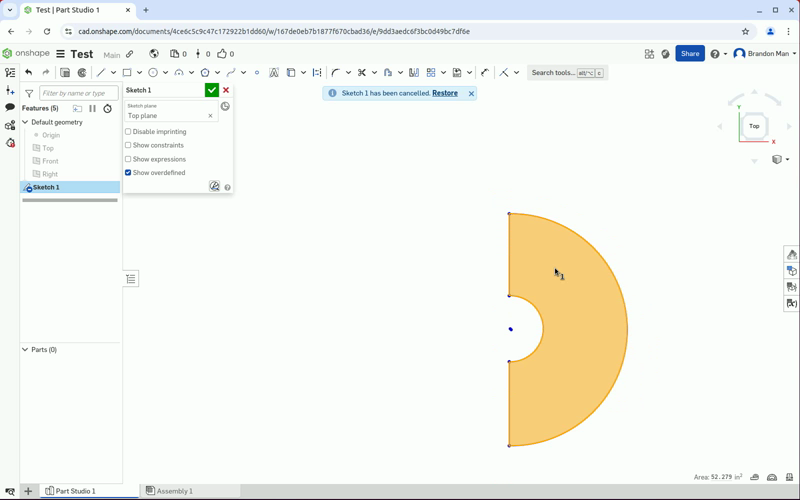
scroll(-6)
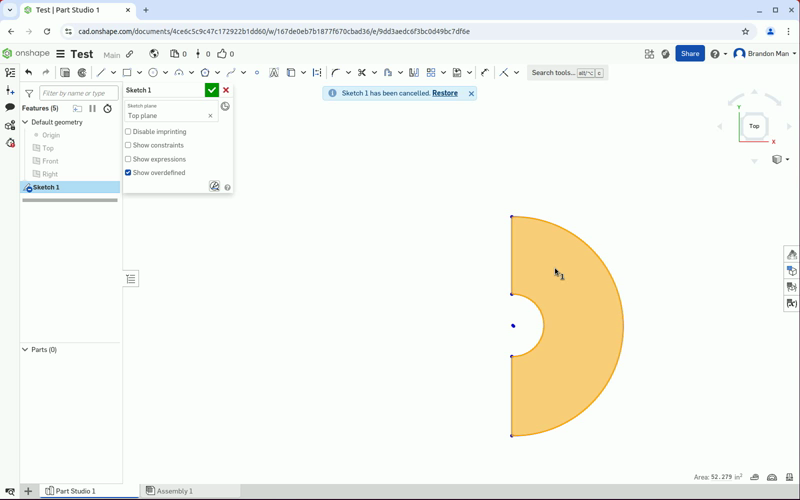
scroll(-6)
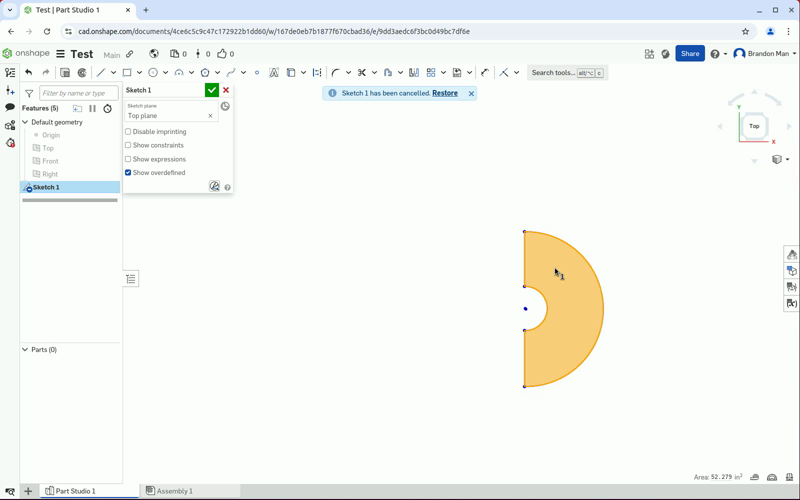
scroll(-6)
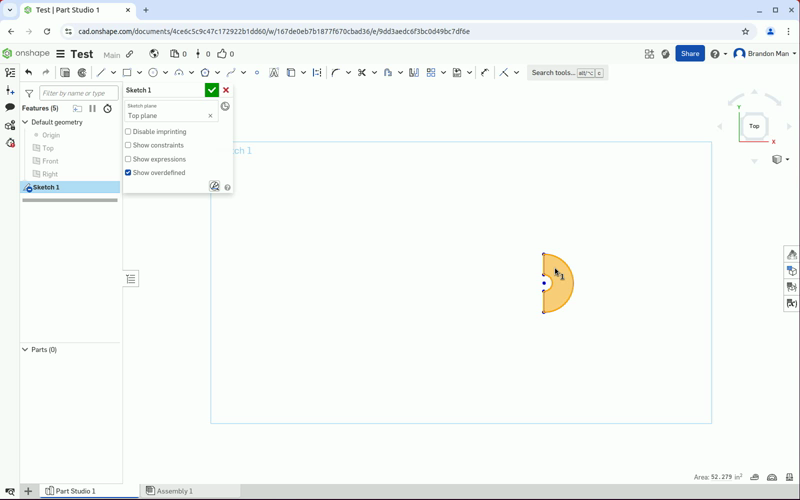
mouse_move(73, 352)
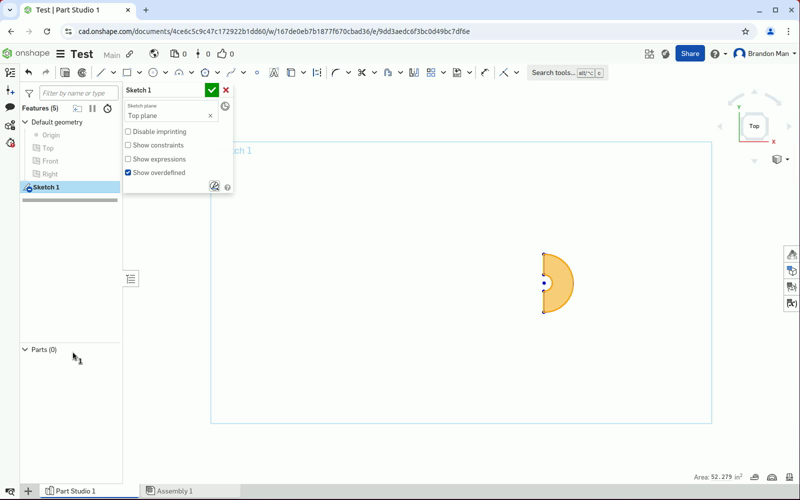
key(shift+y)
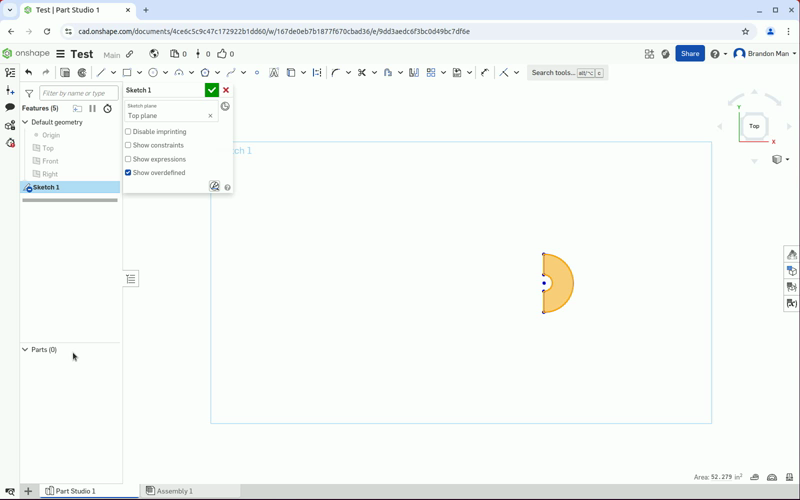
key(shift+e)
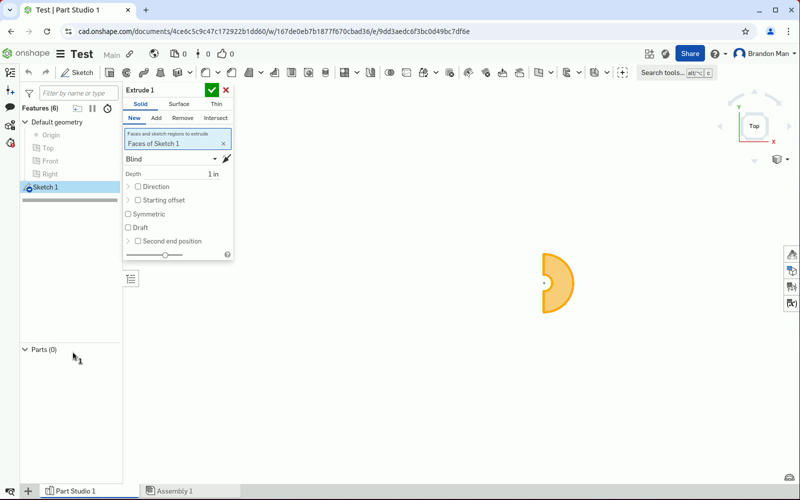
mouse_move(143, 106)
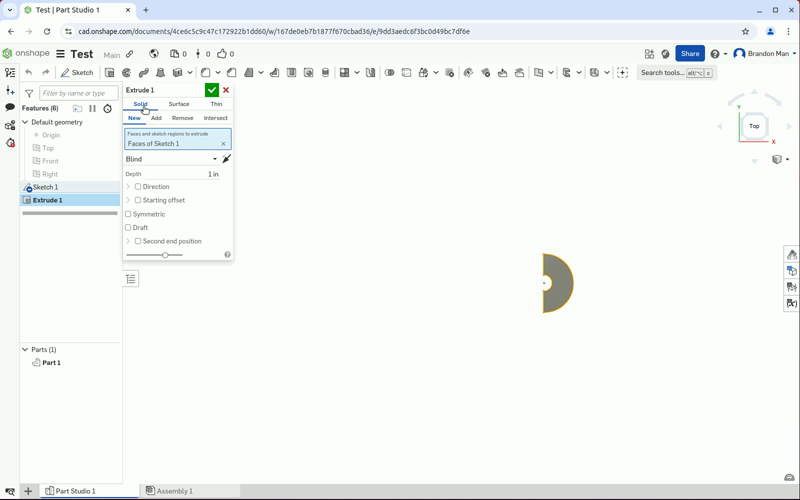
click(143, 106)
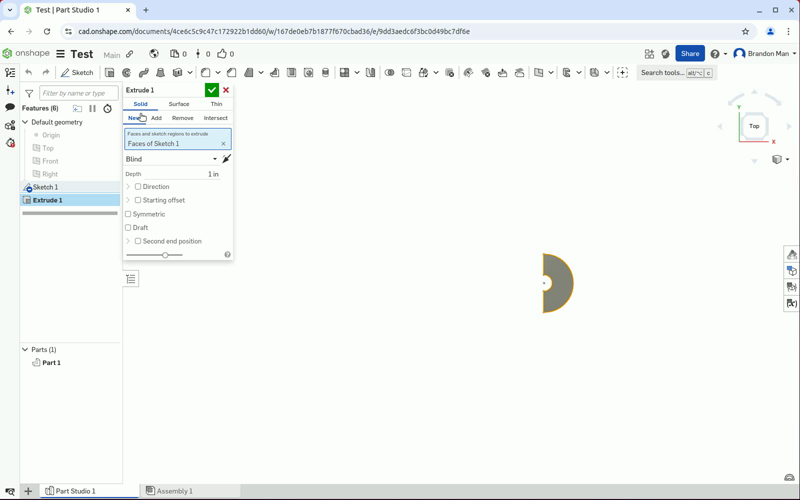
mouse_move(137, 120)
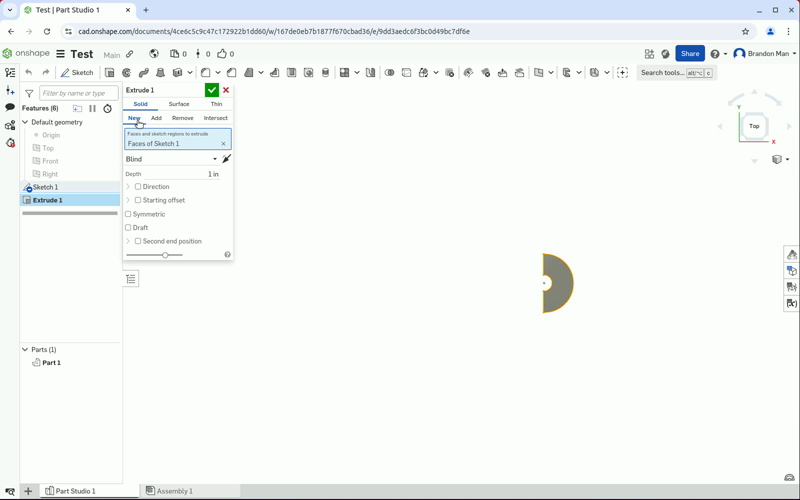
click(137, 120)
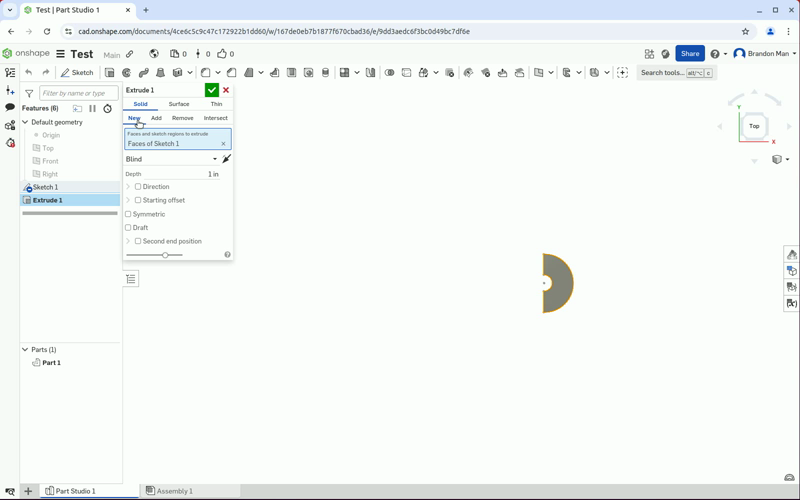
key(tab, 4)
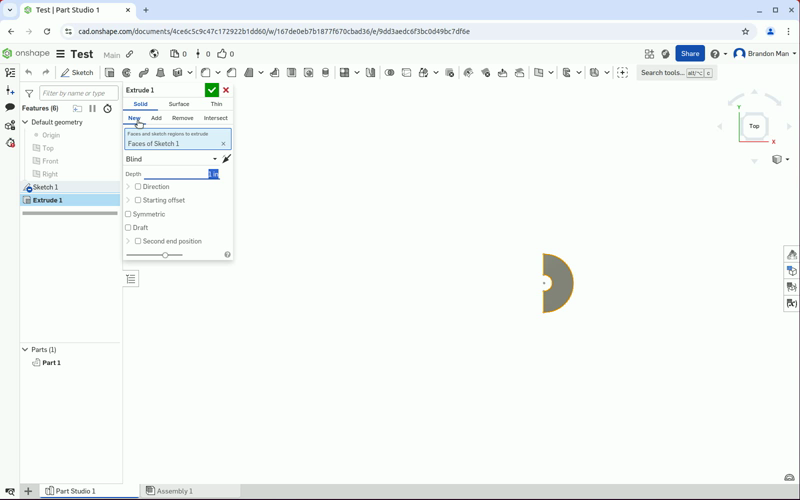
text(3.37)
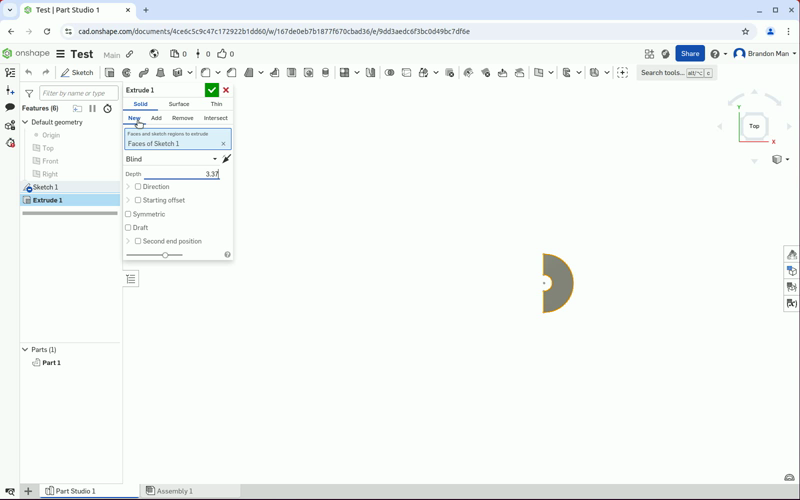
key(tab, 3)
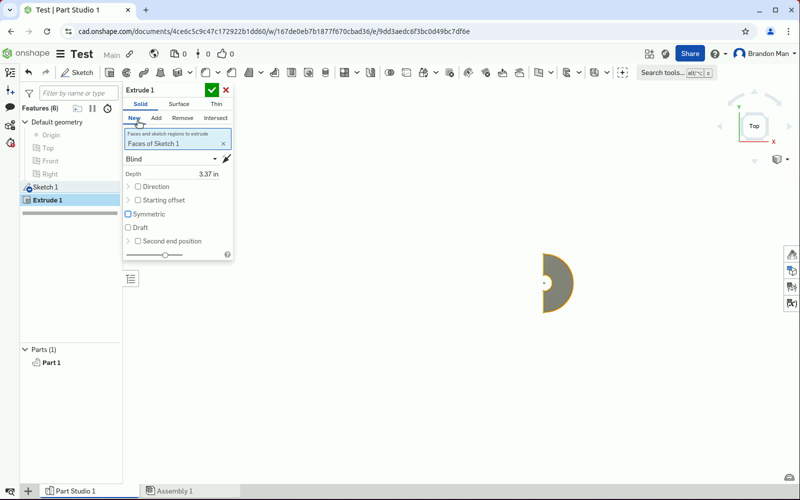
key(space)
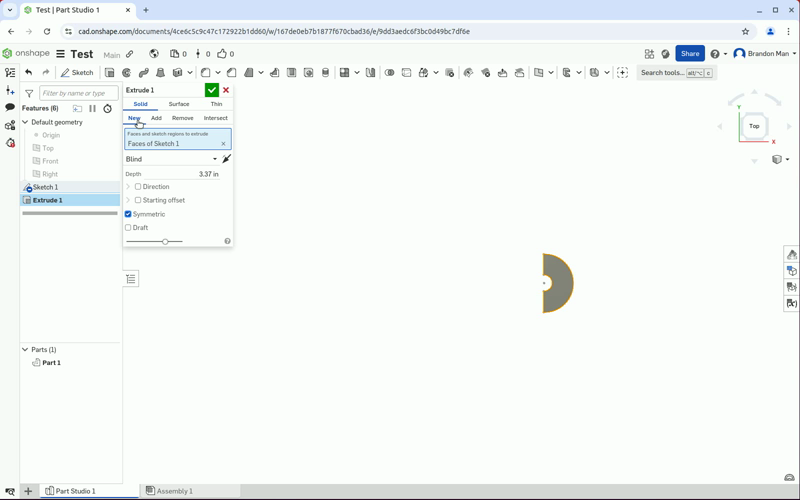
key(enter)
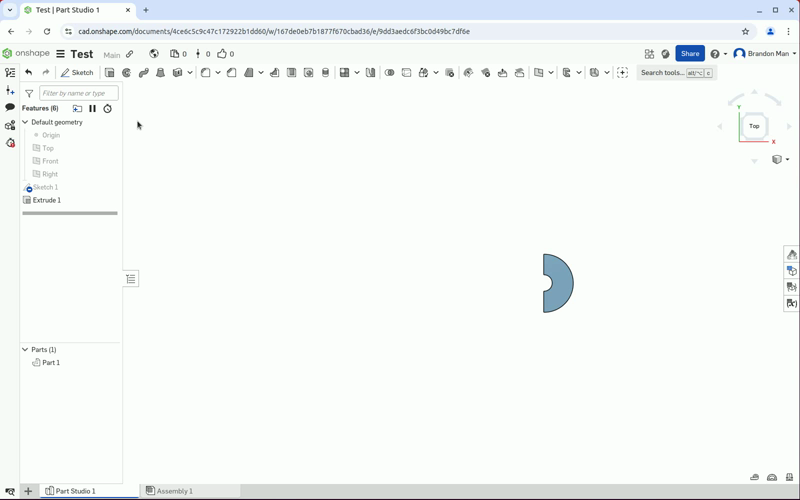
key(shift+h)
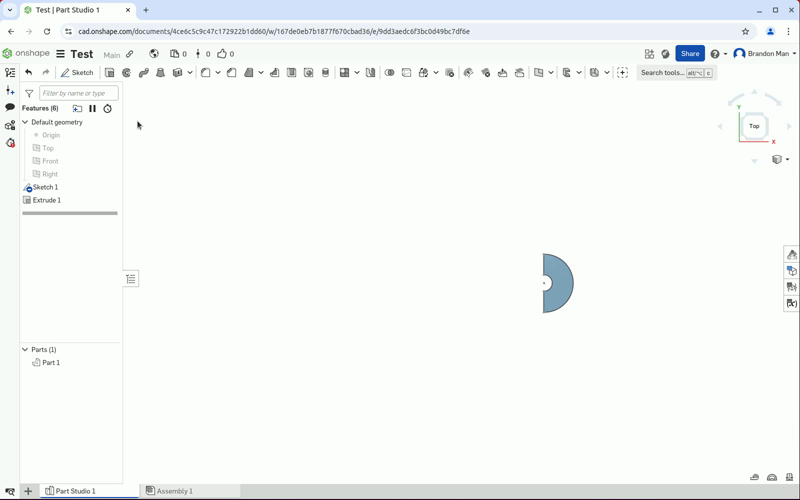
key(shift+h)
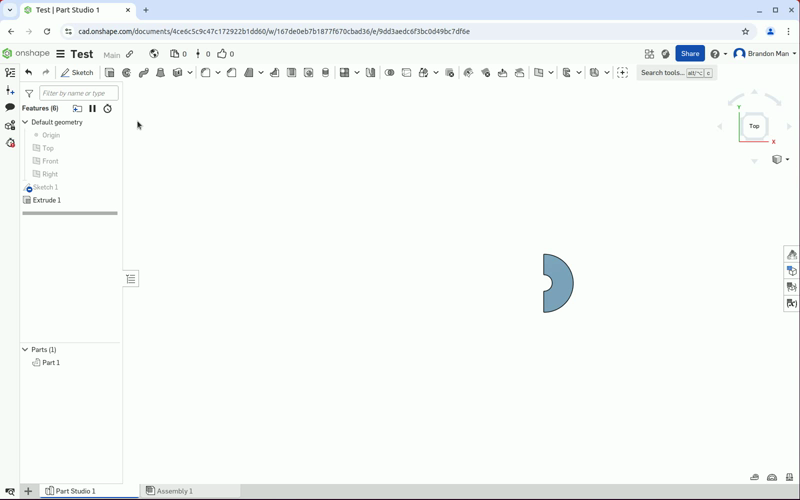
mouse_move(73, 189)
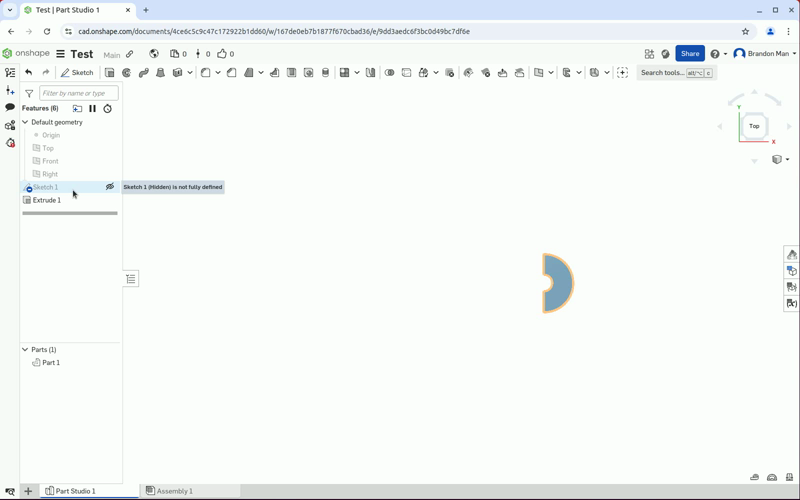
click(73, 189)
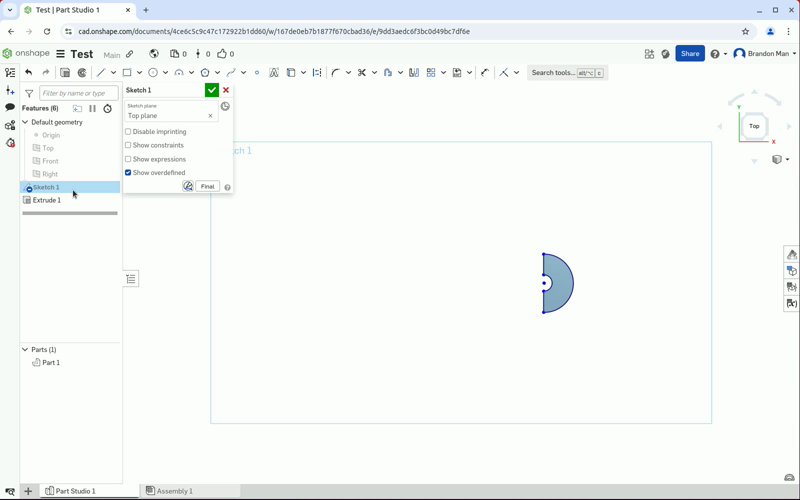
mouse_move(229, 92)
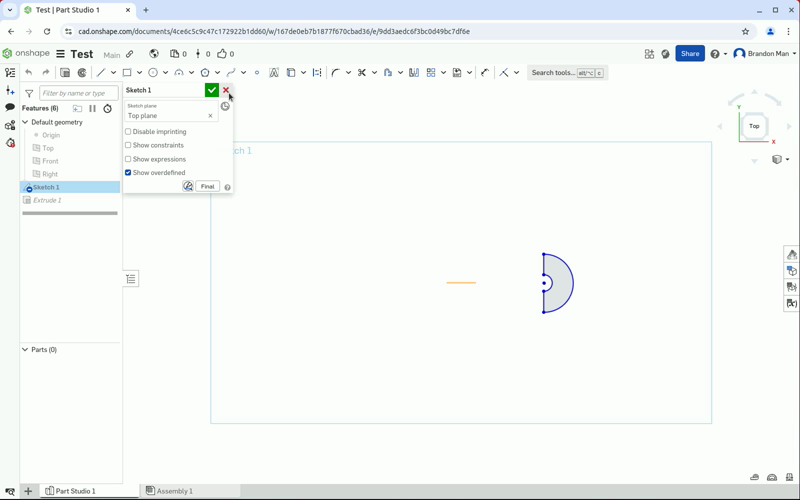
click(229, 92)
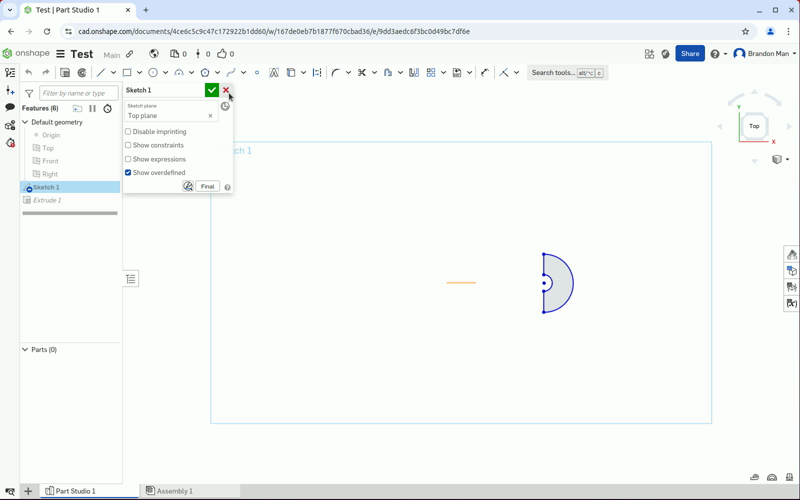
key(shift+s)
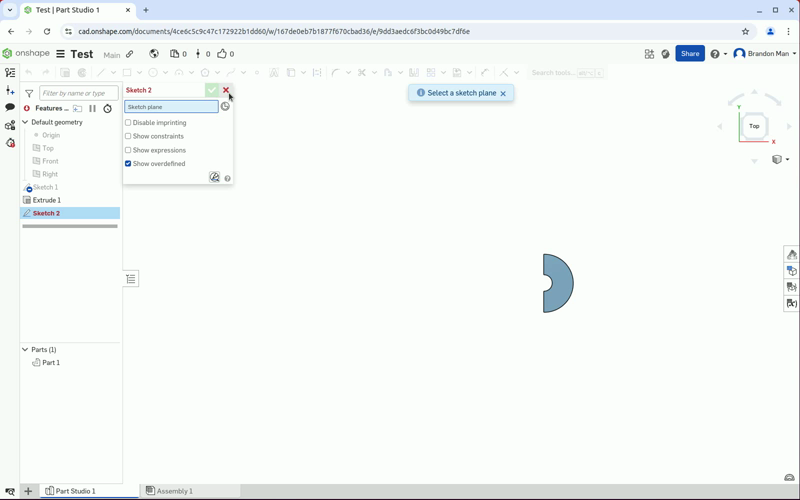
mouse_move(73, 150)
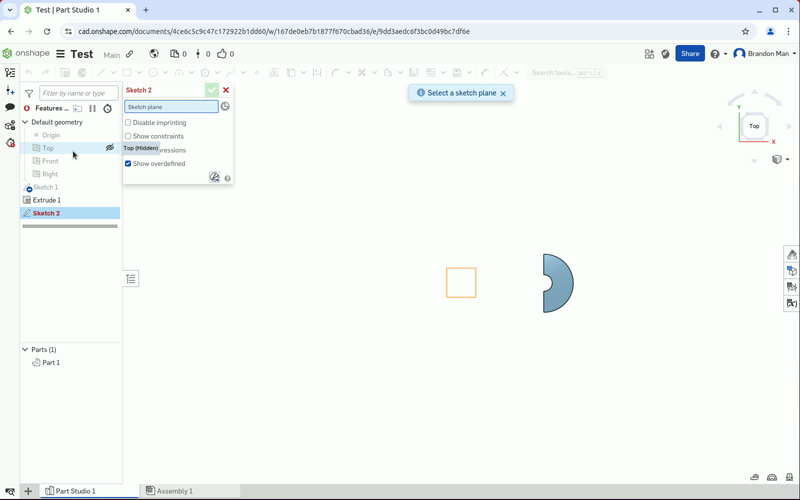
click(73, 150)
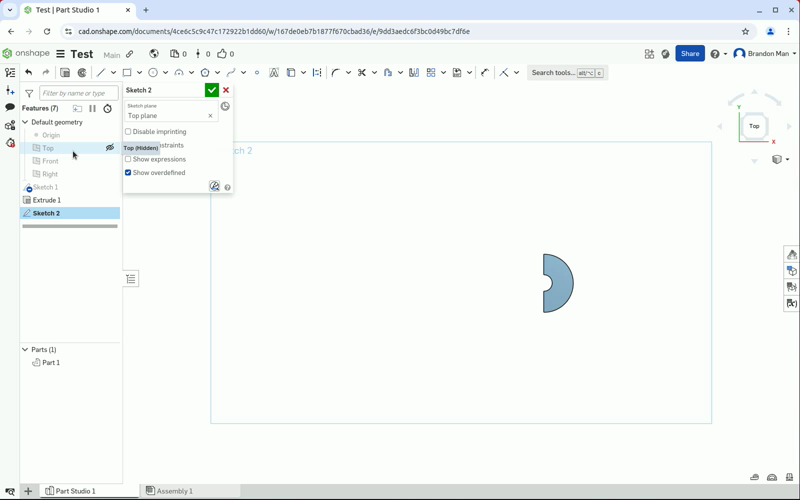
mouse_move(73, 352)
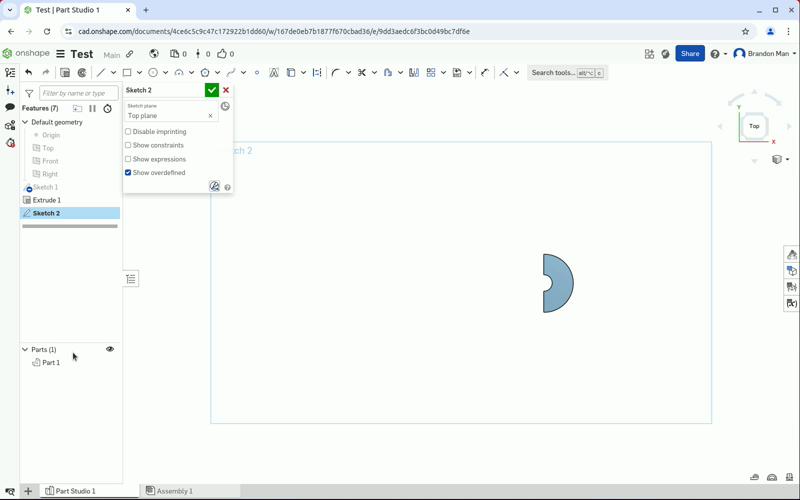
key(y)
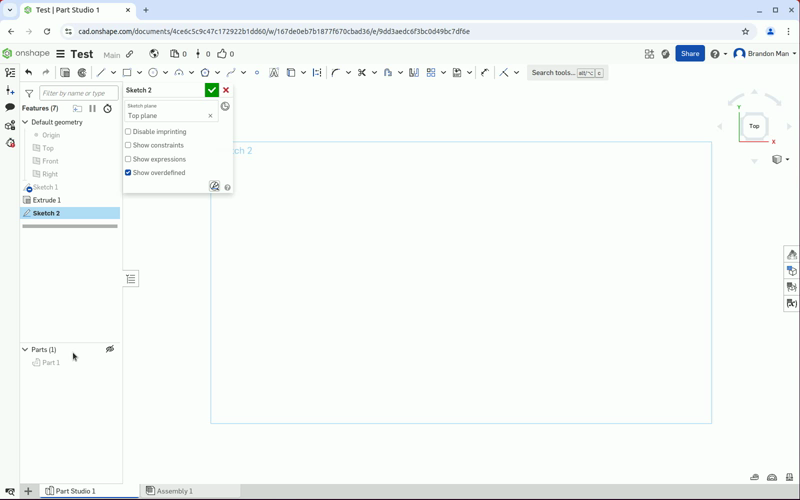
key(a)
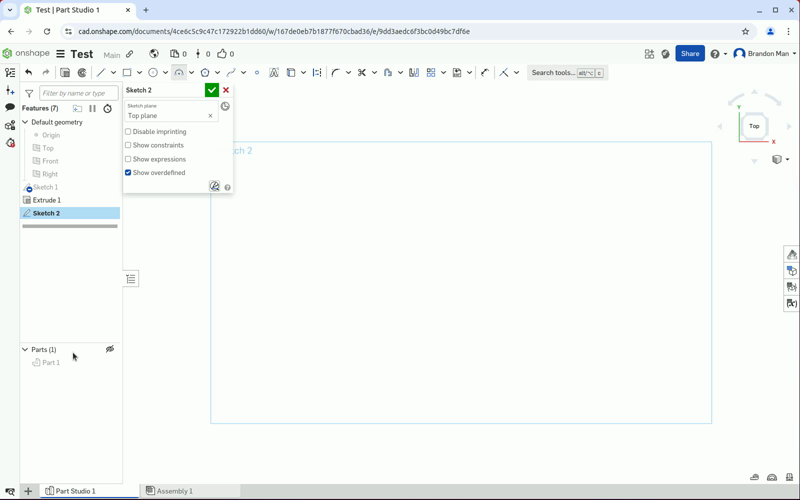
key_down(shift)
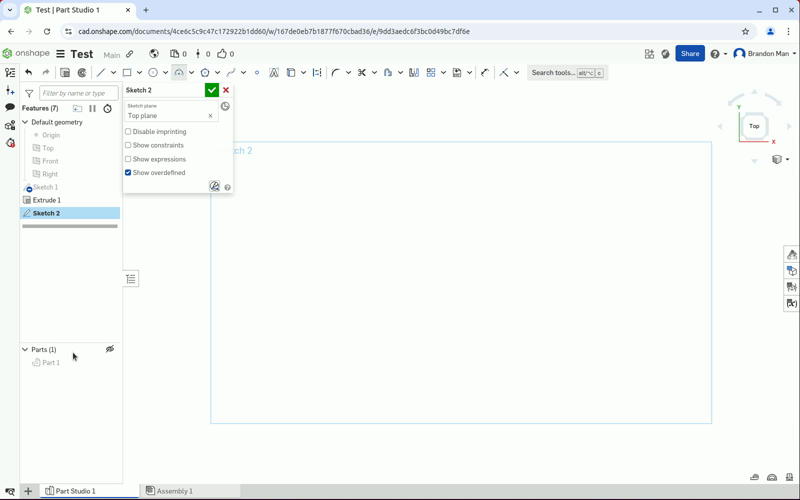
mouse_move(377, 253)
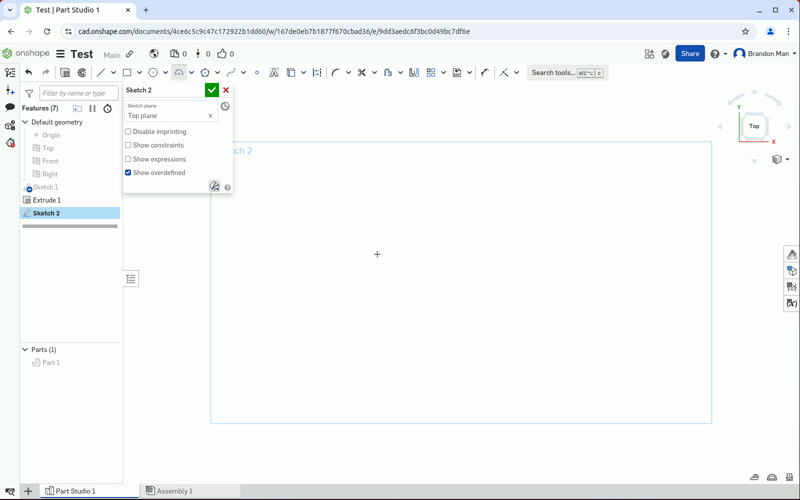
click(377, 253)
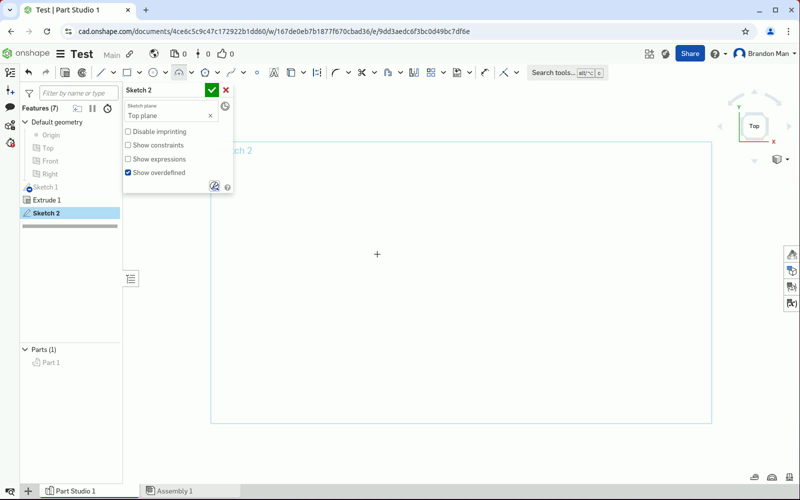
key_up(shift)
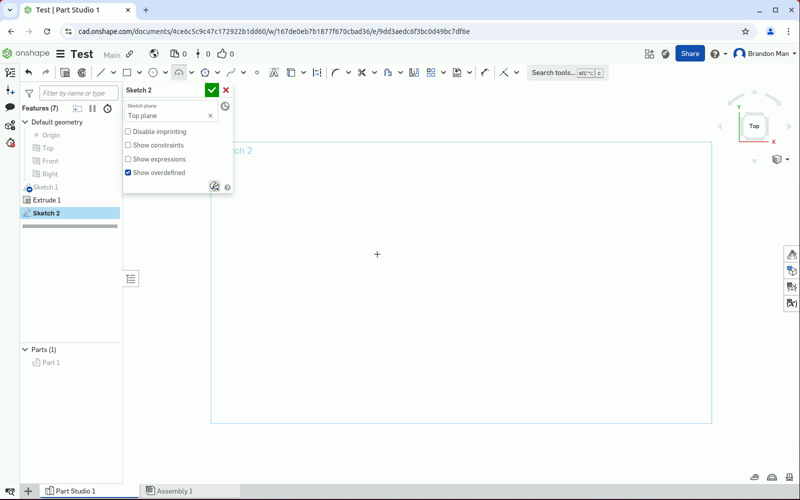
key_down(shift)
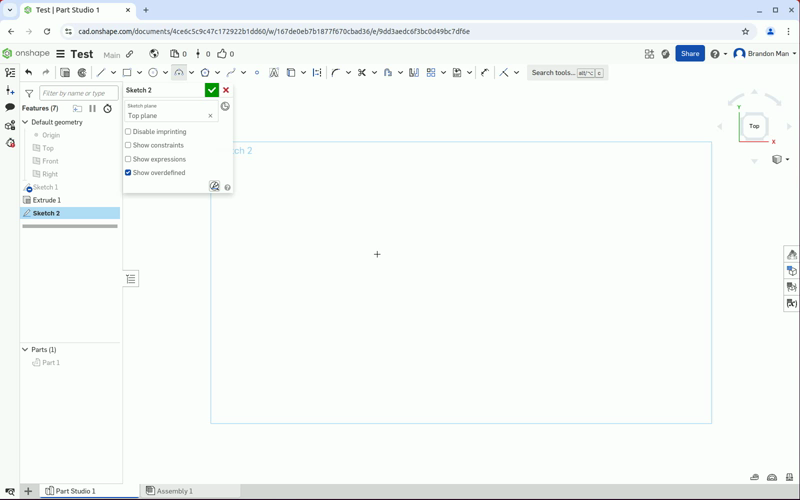
mouse_move(378, 314)
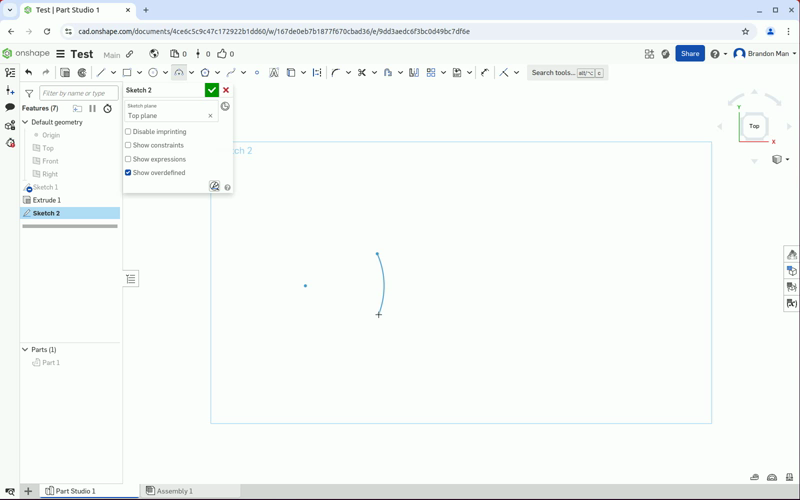
click(378, 314)
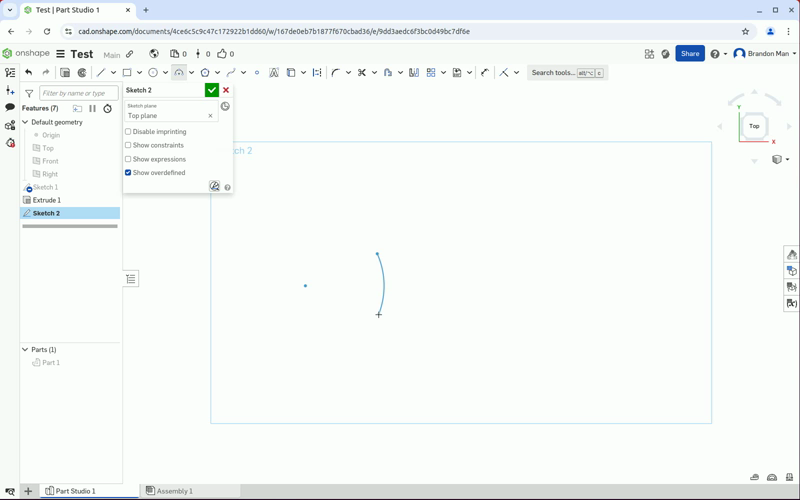
mouse_move(348, 284)
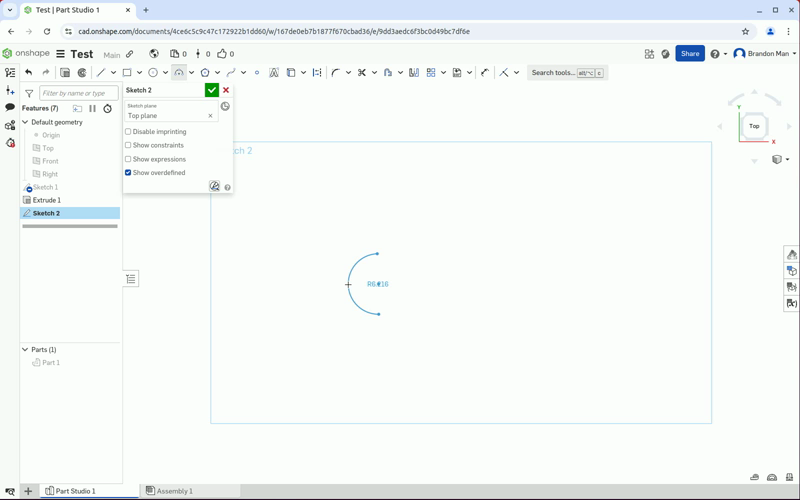
click(348, 284)
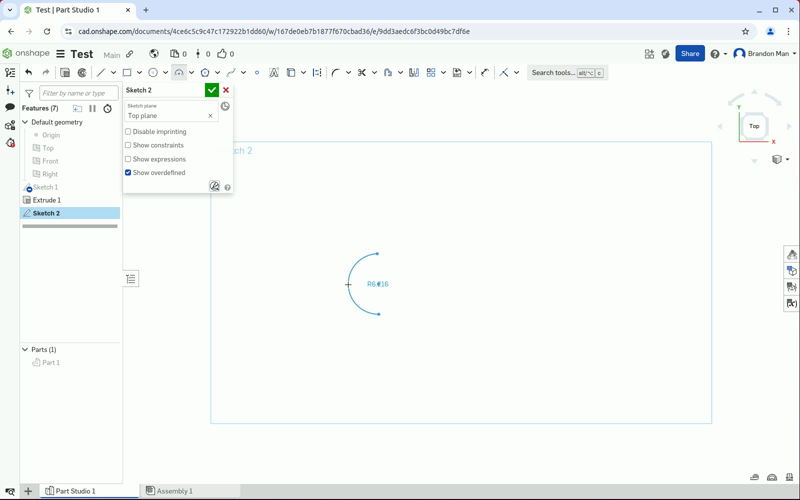
key_up(shift)
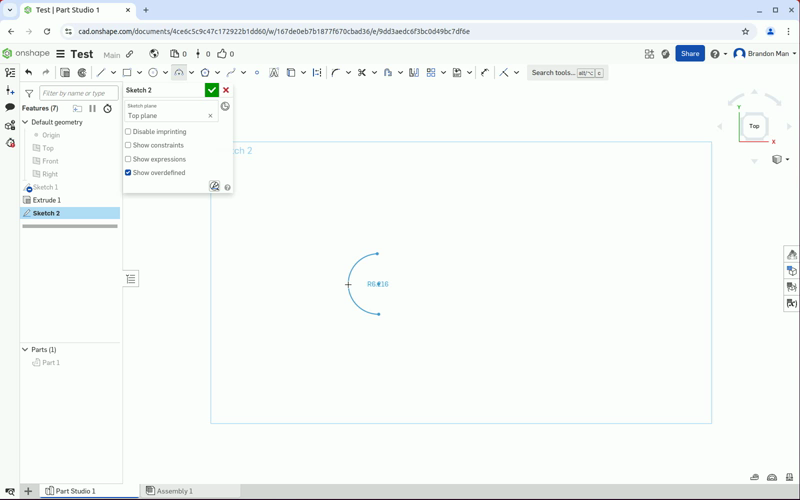
key(esc)
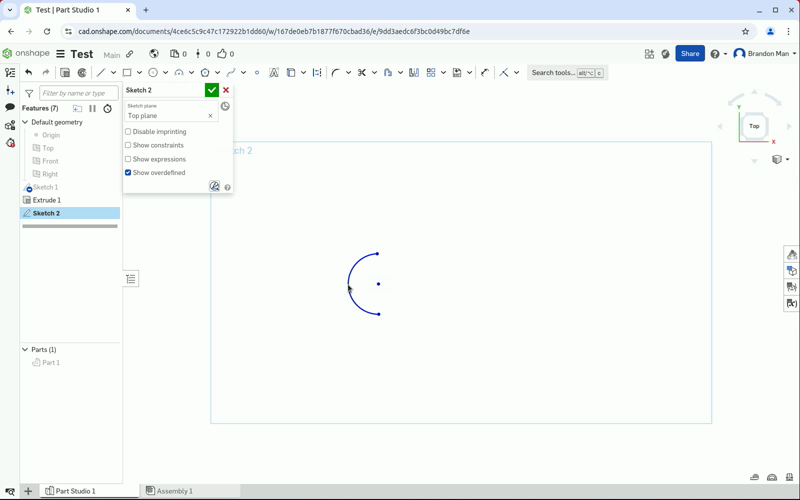
key(l)
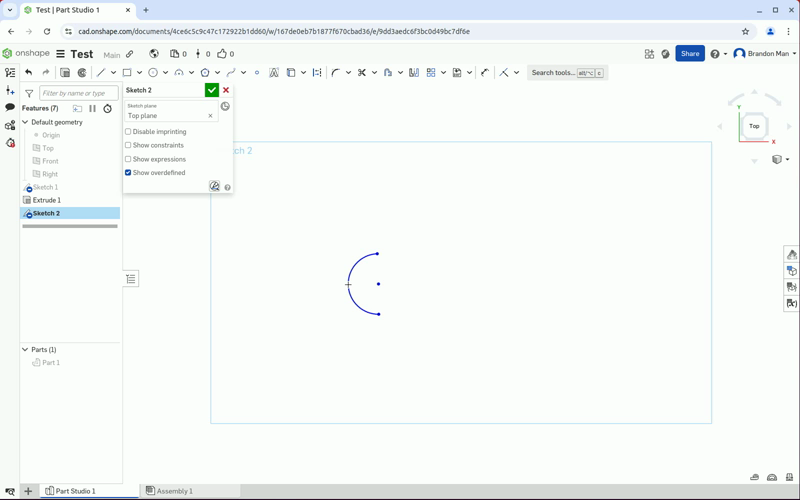
mouse_move(378, 314)
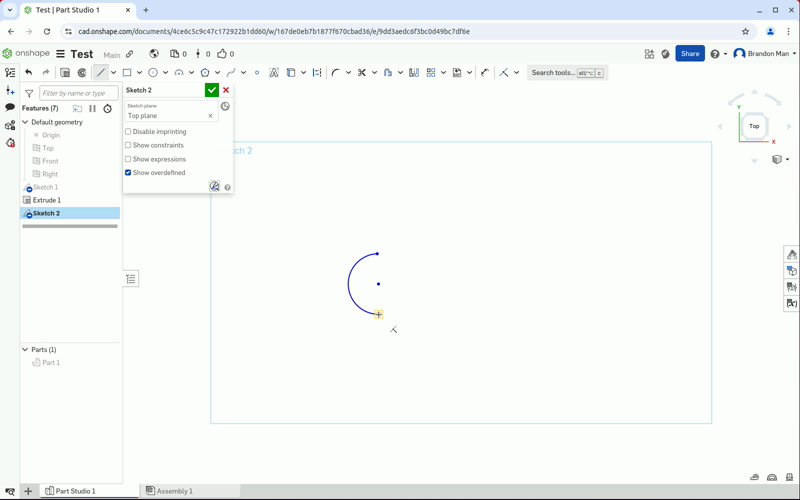
click(378, 314)
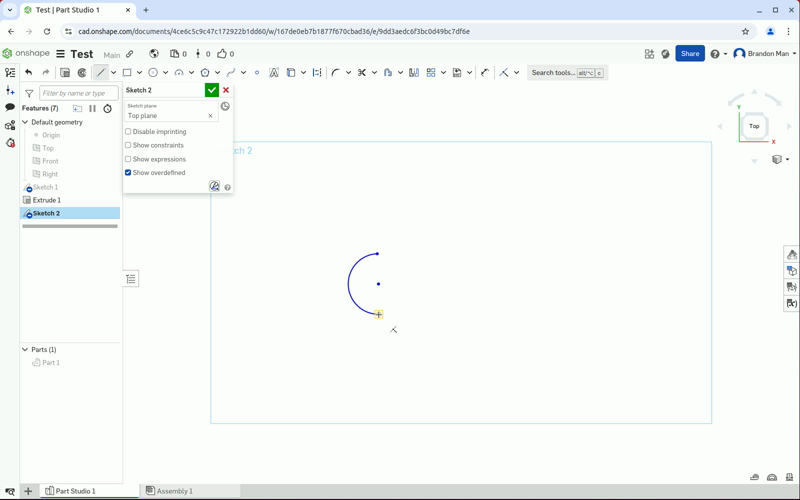
key_down(shift)
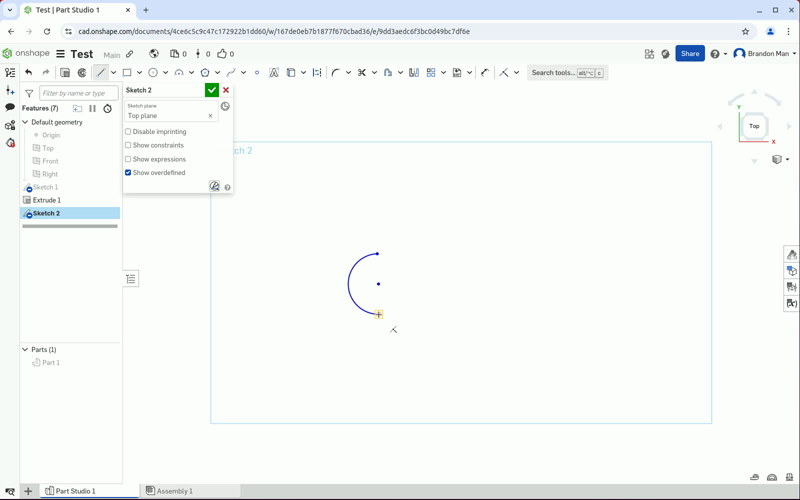
mouse_move(408, 314)
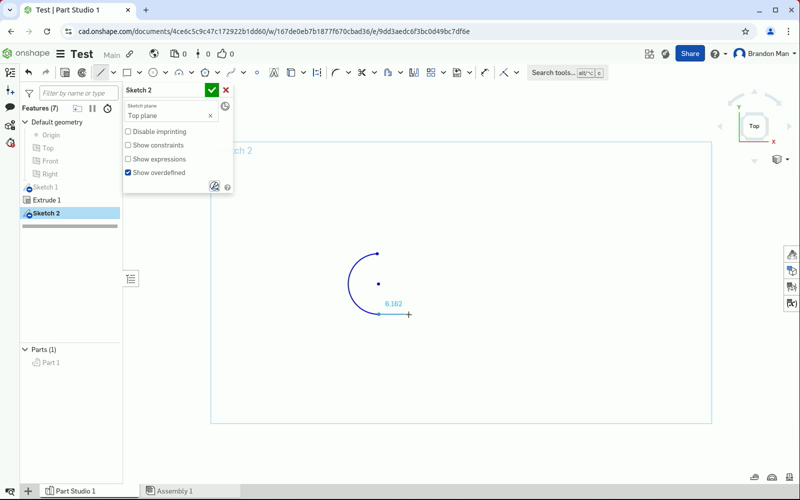
mouse_move(378, 313)
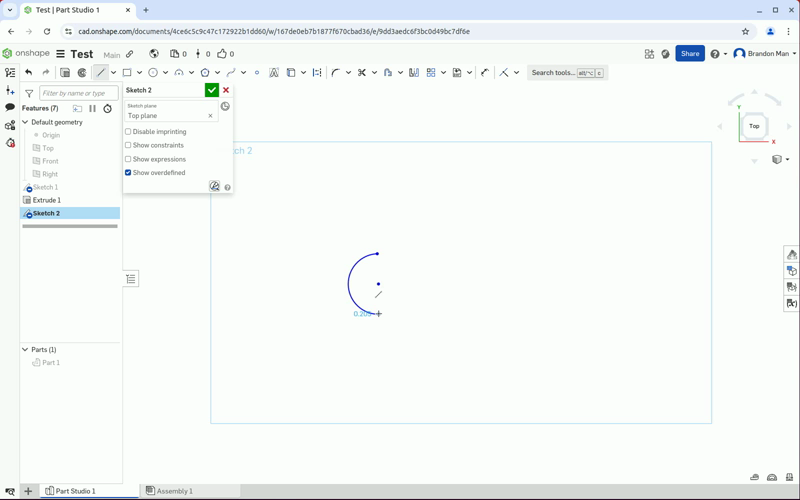
scroll(6)
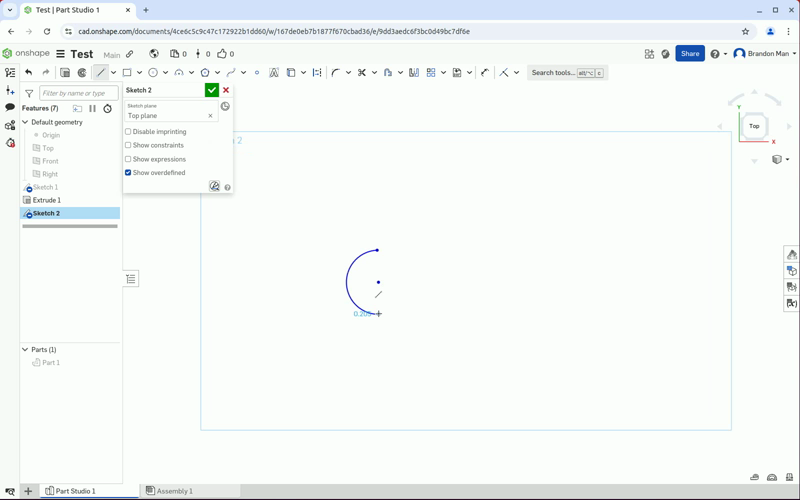
scroll(6)
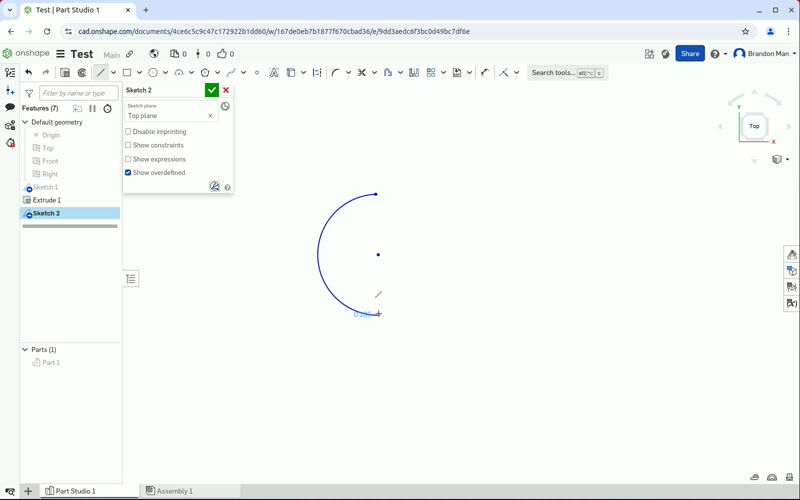
scroll(6)
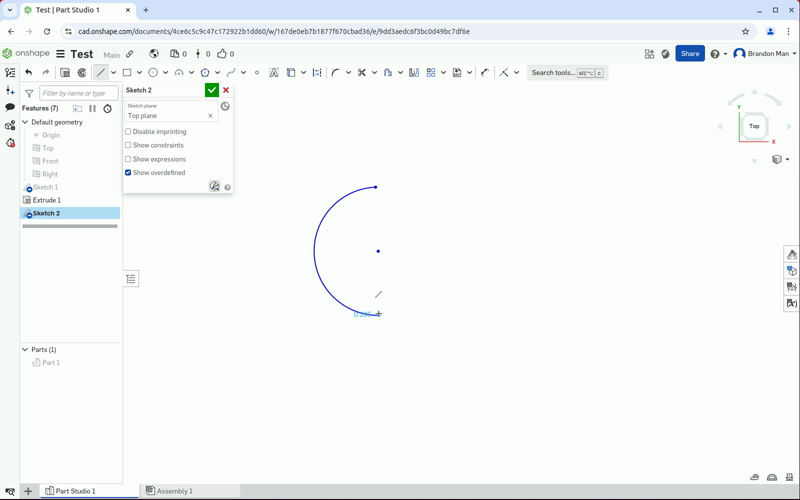
scroll(6)
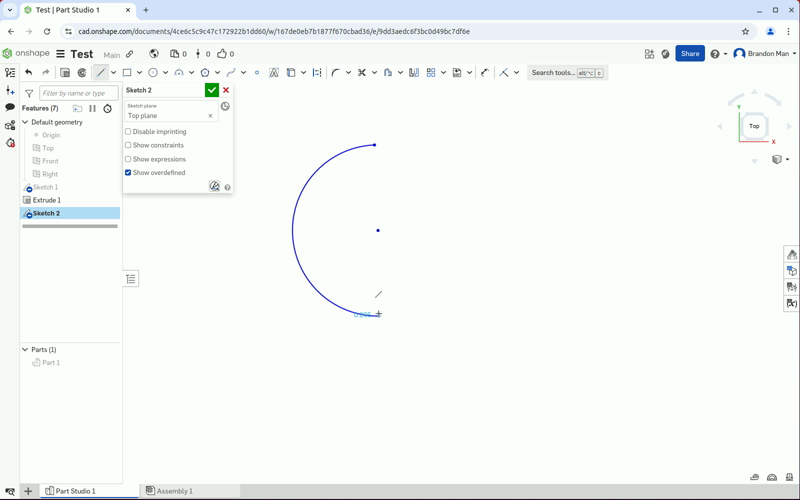
scroll(6)
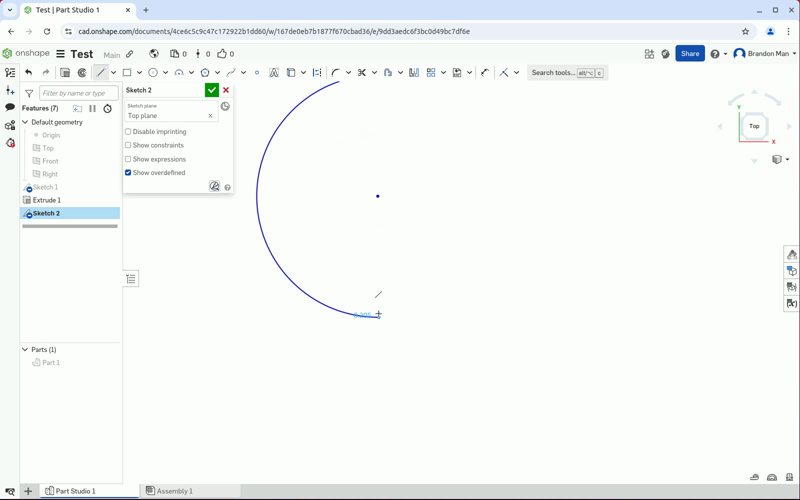
scroll(6)
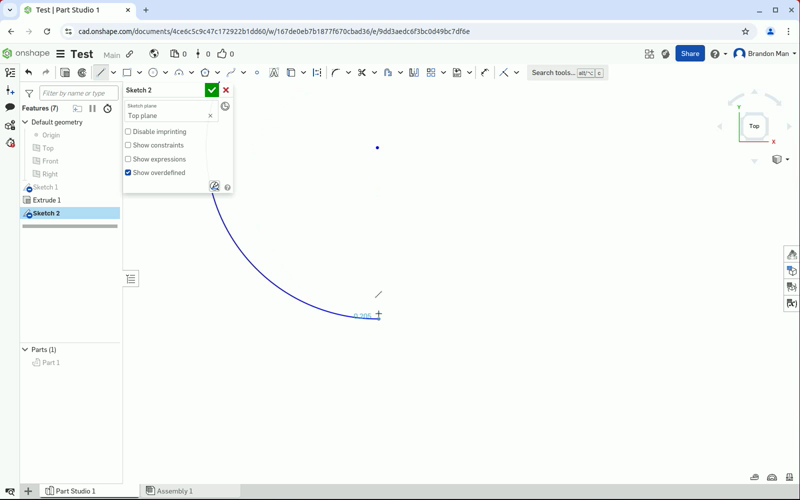
scroll(6)
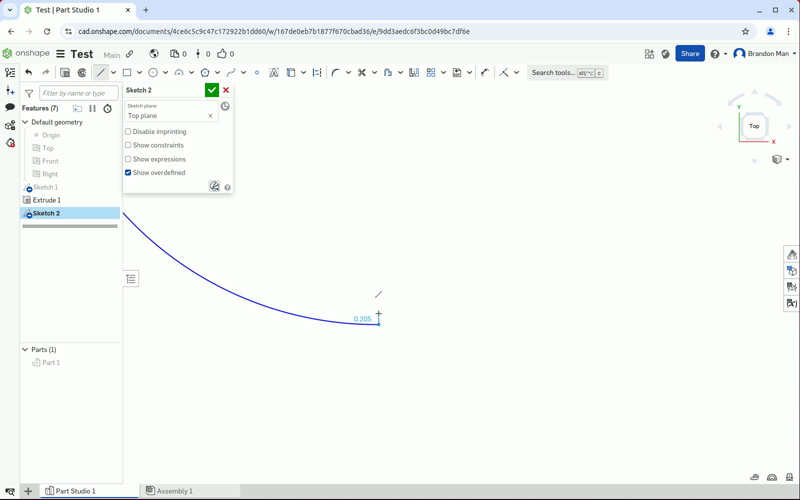
click(378, 313)
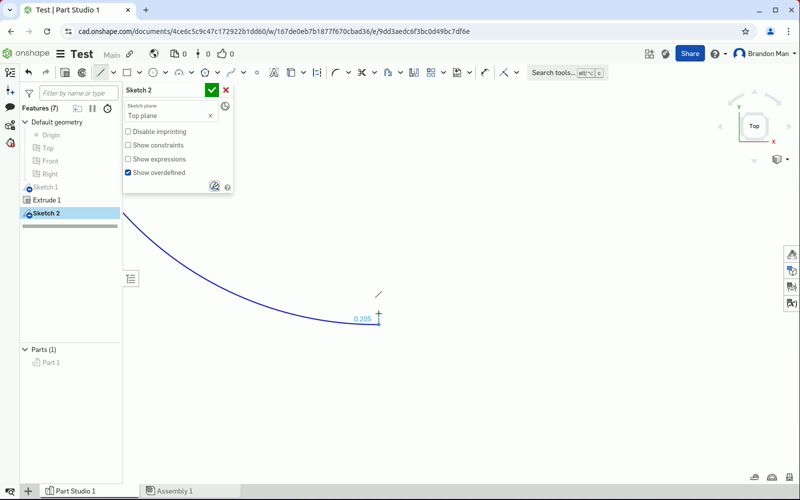
scroll(-6)
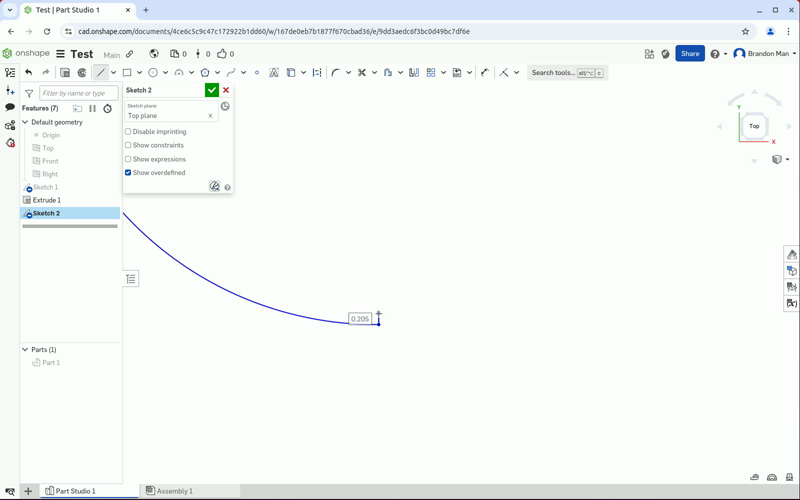
scroll(-6)
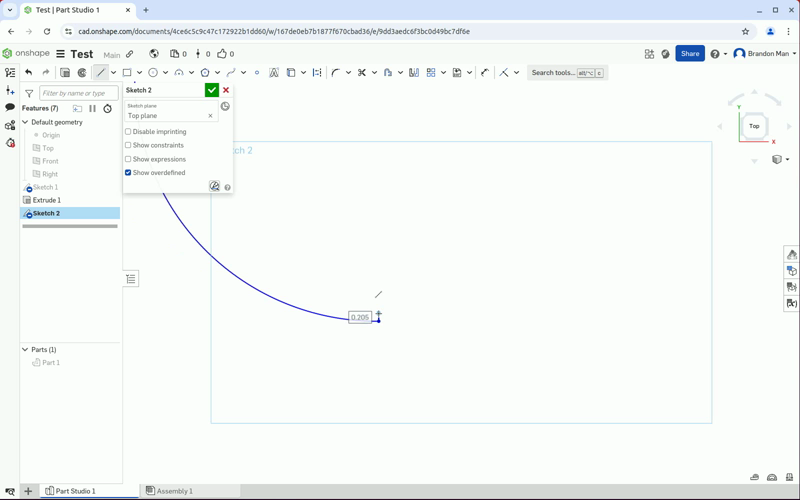
scroll(-6)
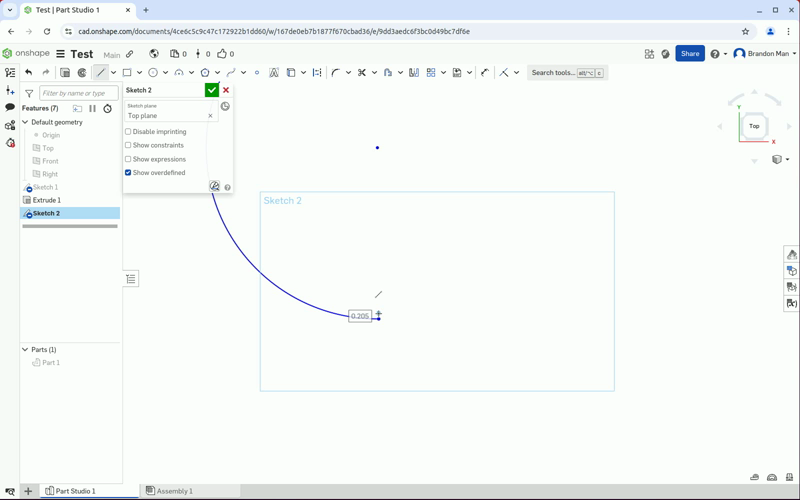
scroll(-6)
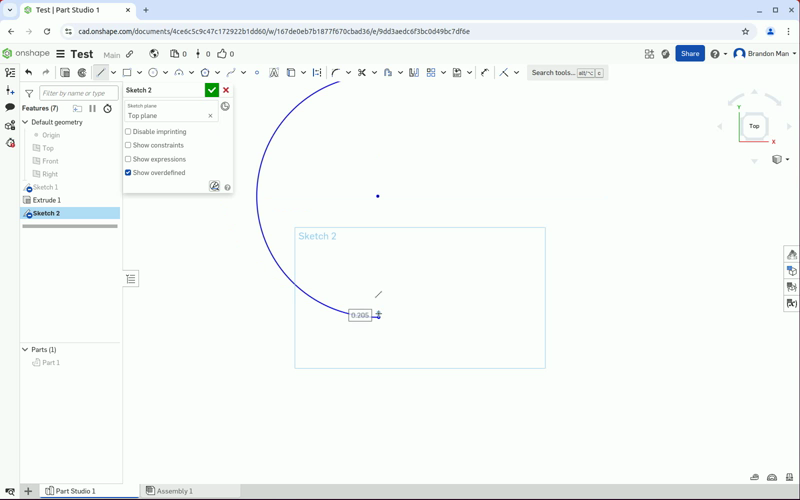
scroll(-6)
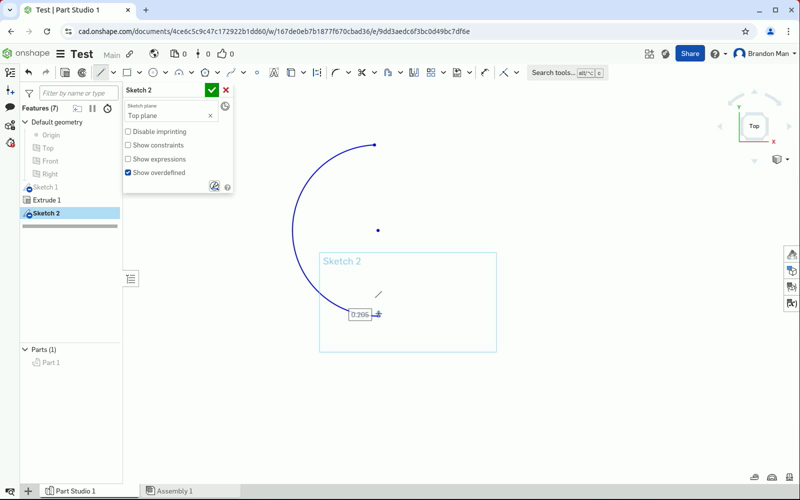
scroll(-6)
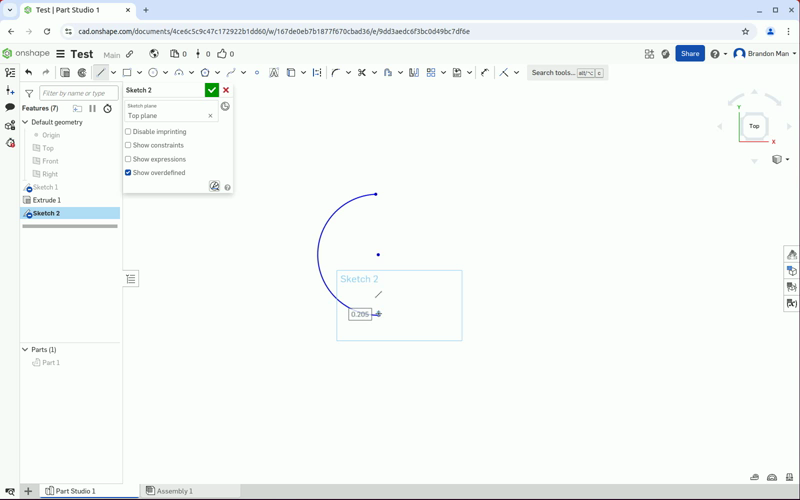
scroll(-6)
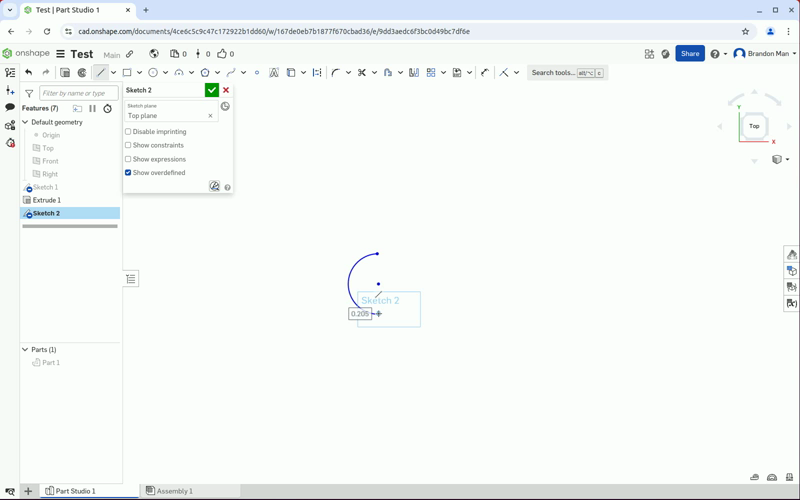
key_up(shift)
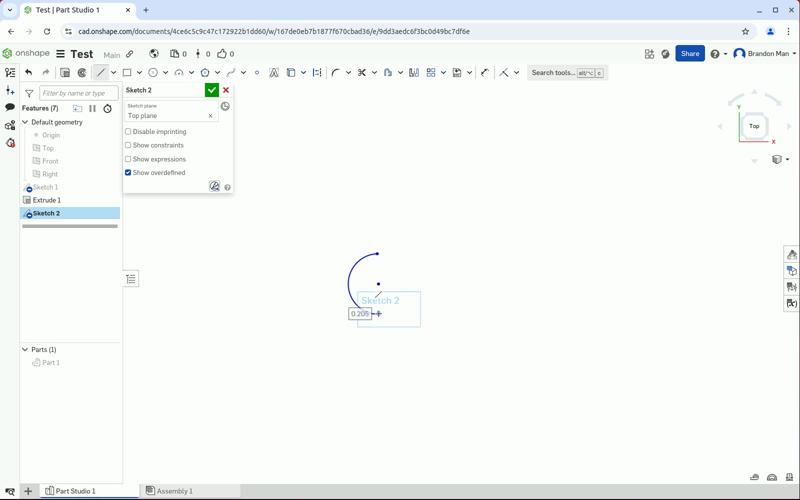
key_down(shift)
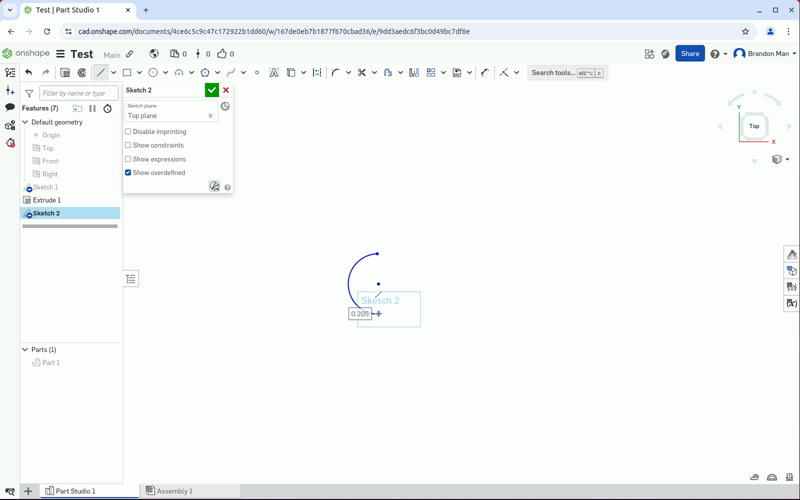
mouse_move(408, 313)
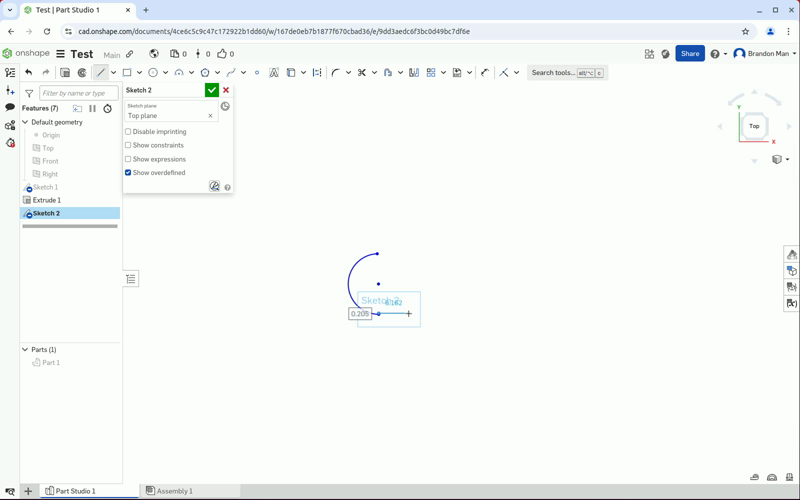
mouse_move(378, 291)
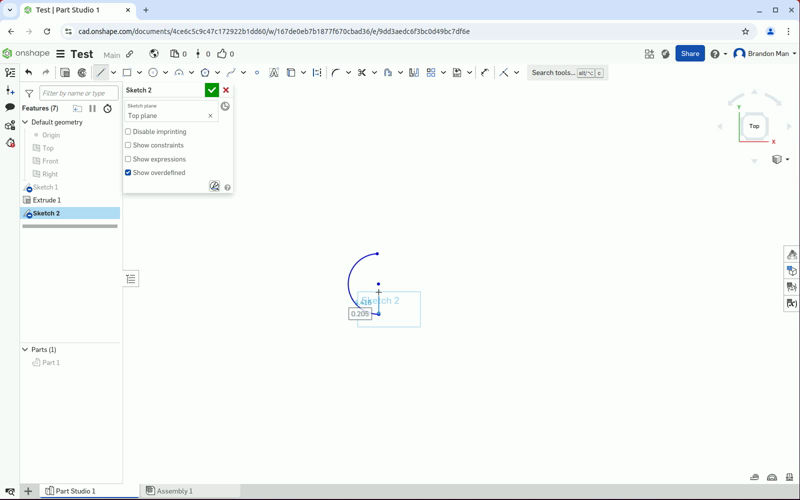
click(378, 291)
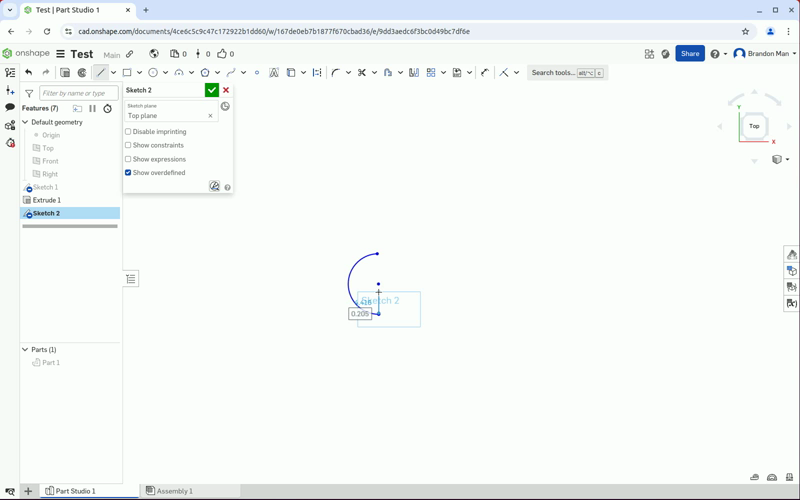
key_up(shift)
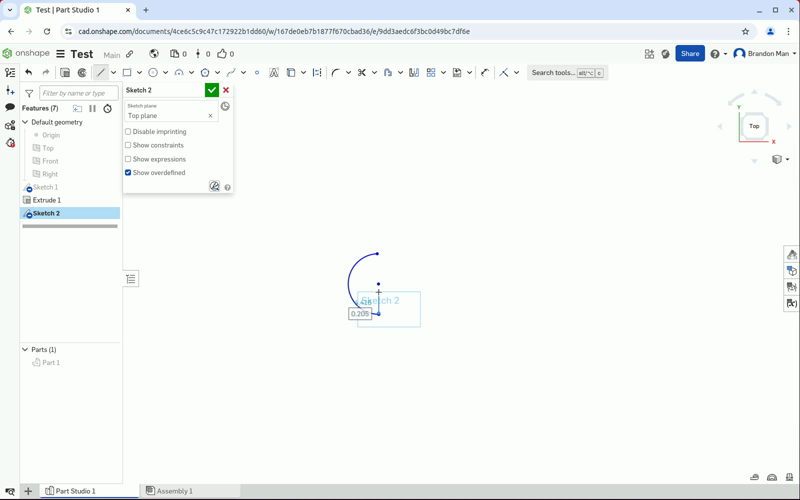
key(esc)
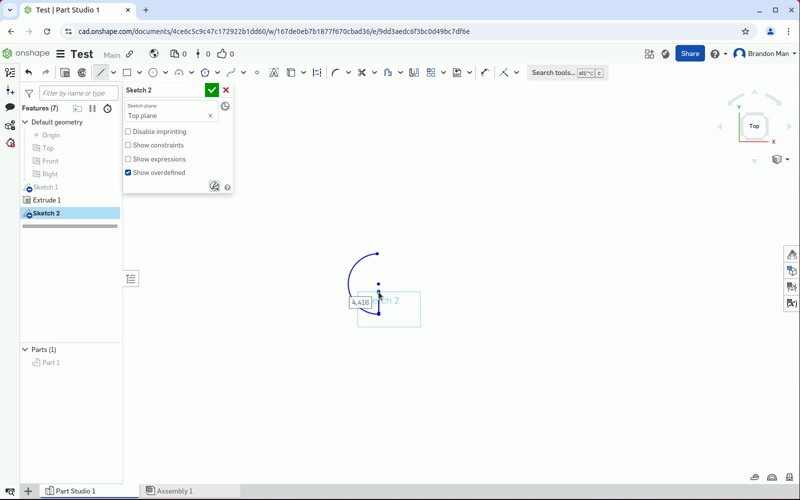
key(a)
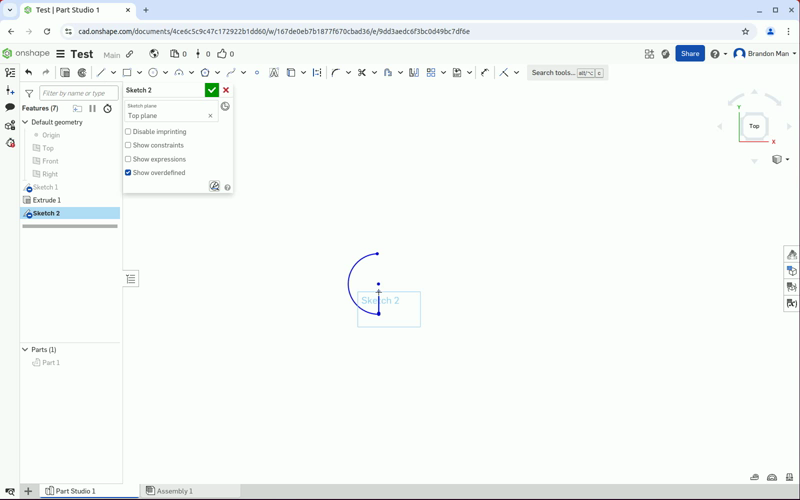
mouse_move(378, 291)
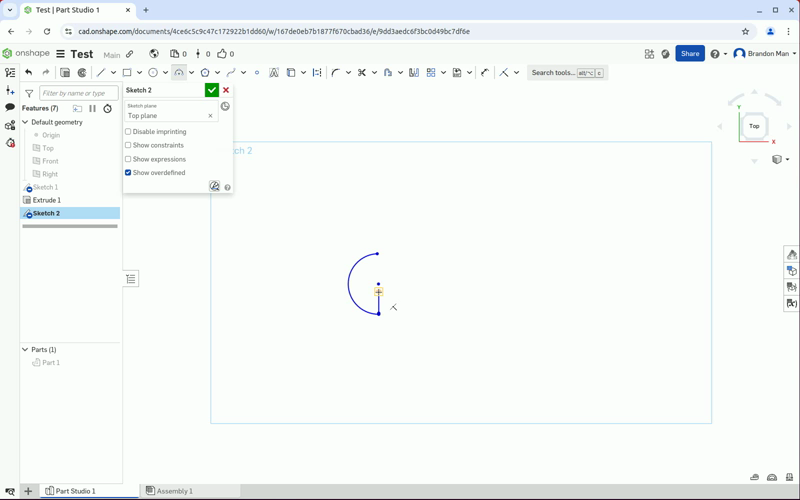
click(378, 291)
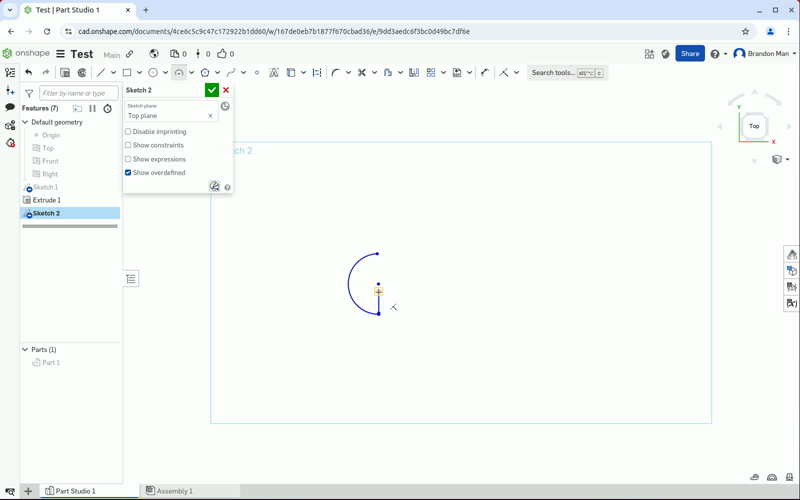
key_down(shift)
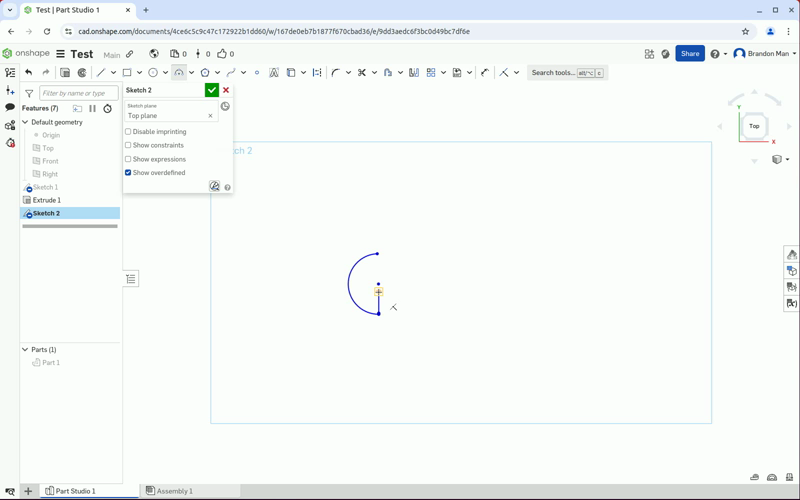
mouse_move(378, 276)
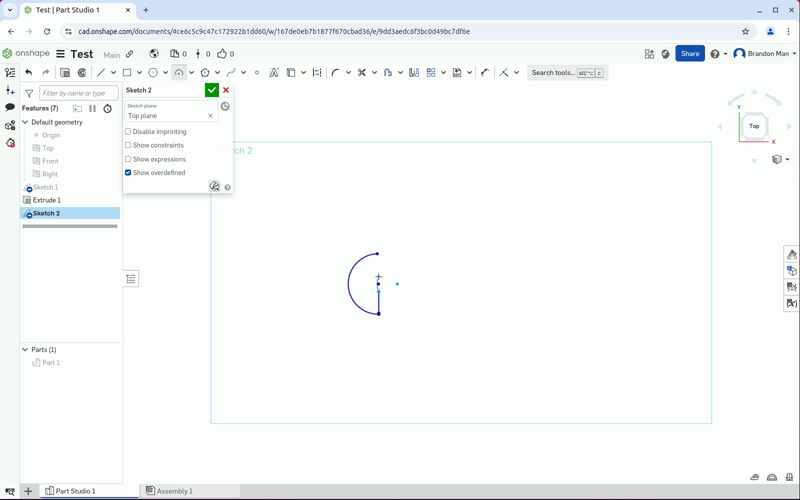
click(378, 276)
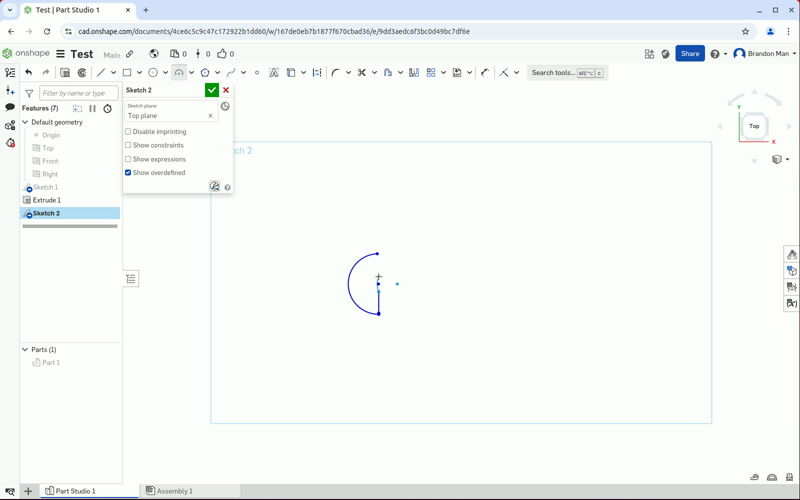
mouse_move(369, 283)
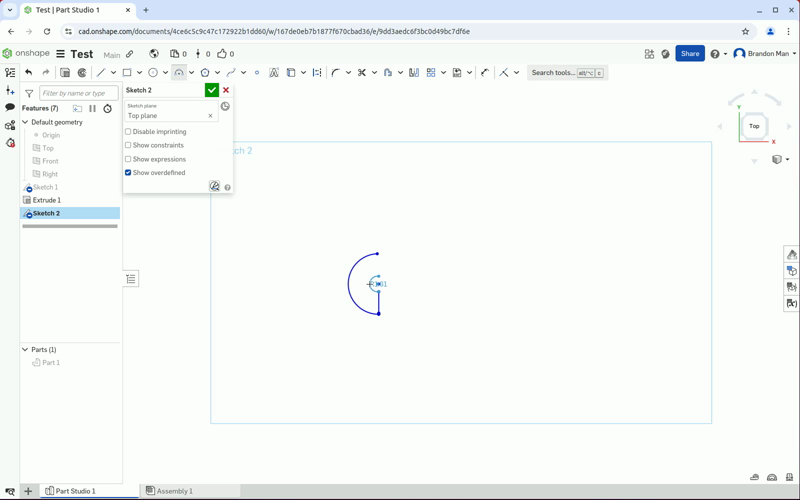
click(369, 283)
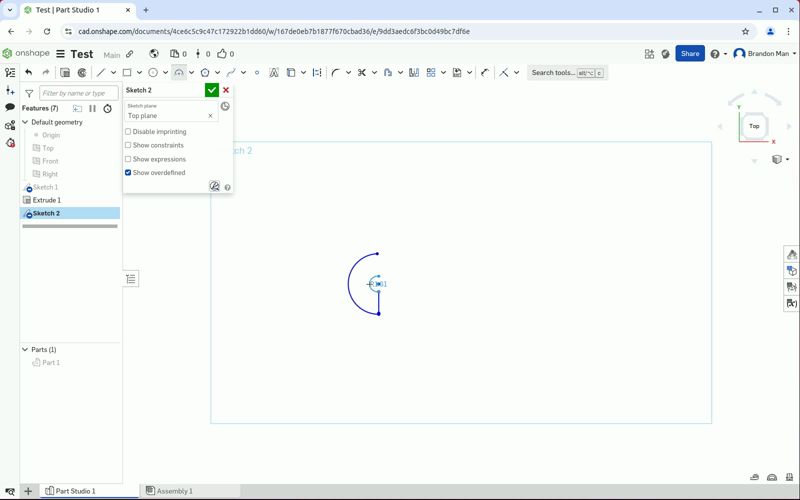
key_up(shift)
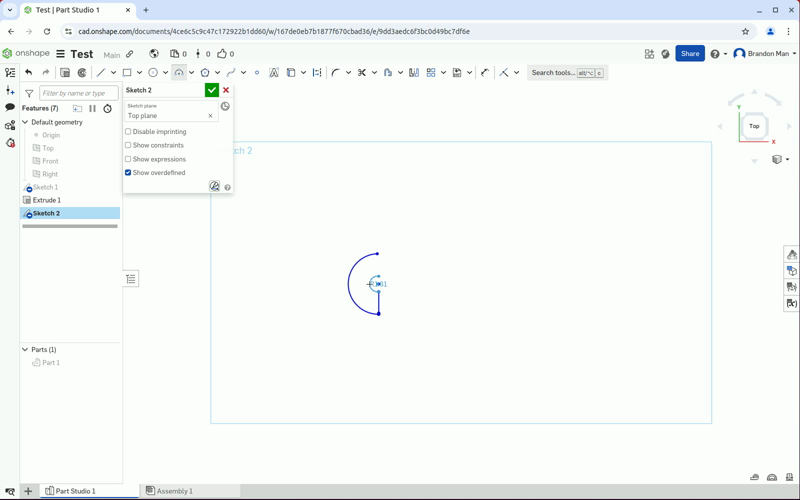
key(esc)
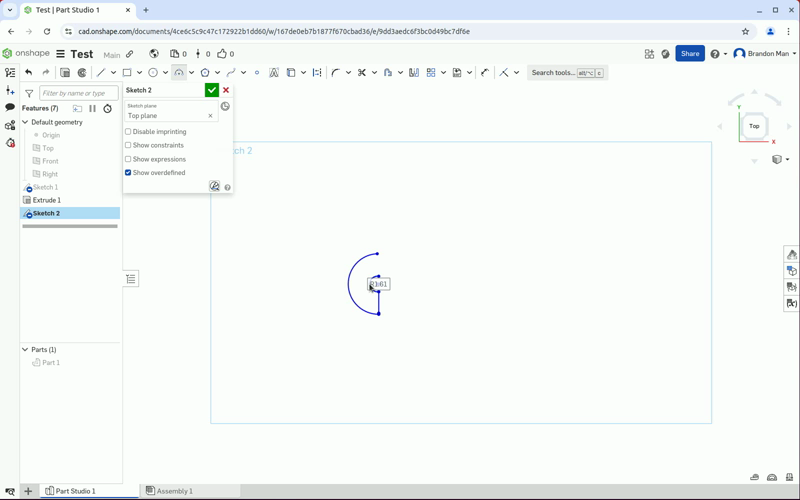
key(l)
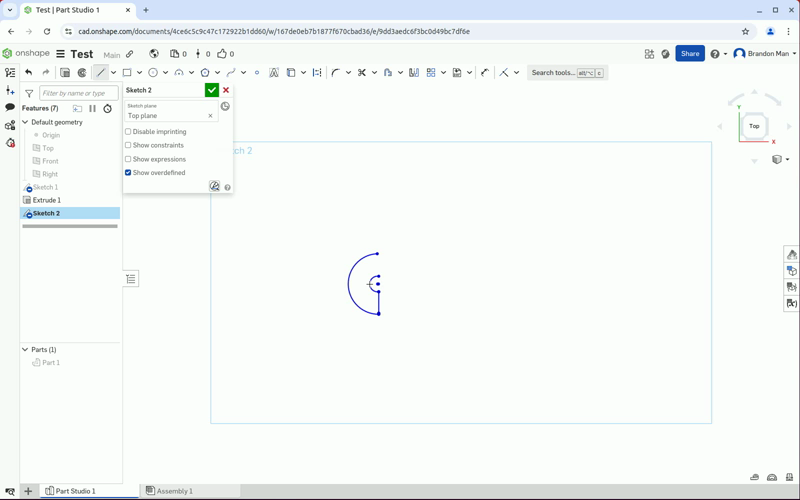
mouse_move(378, 276)
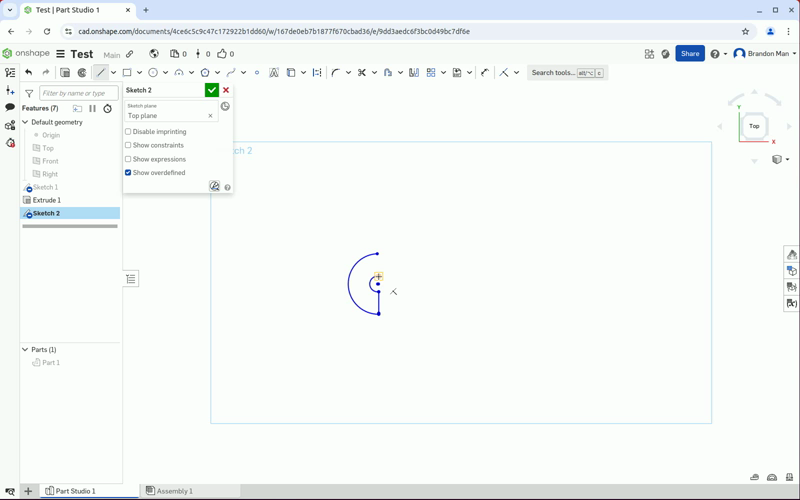
click(378, 276)
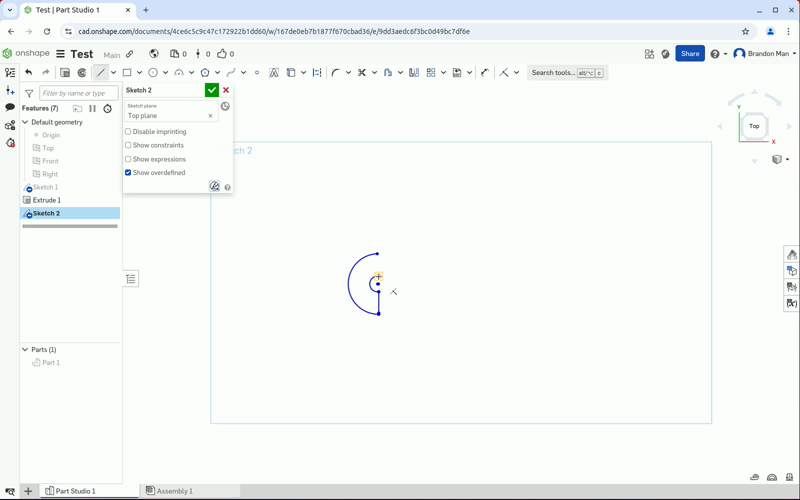
key_down(shift)
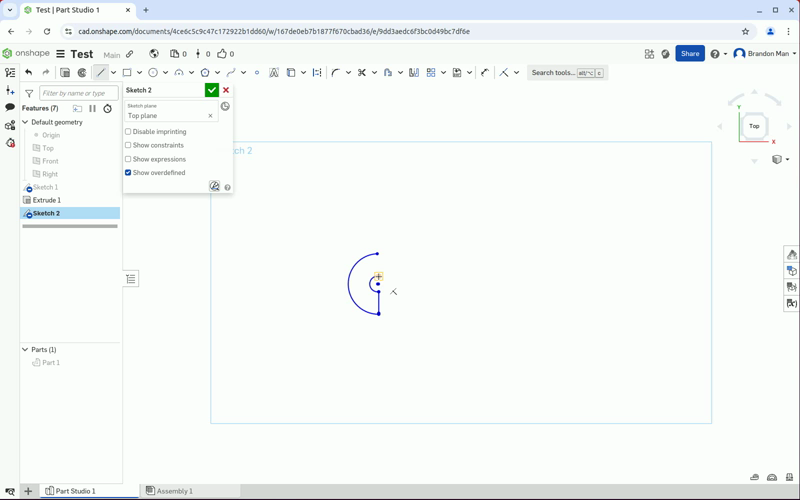
mouse_move(408, 276)
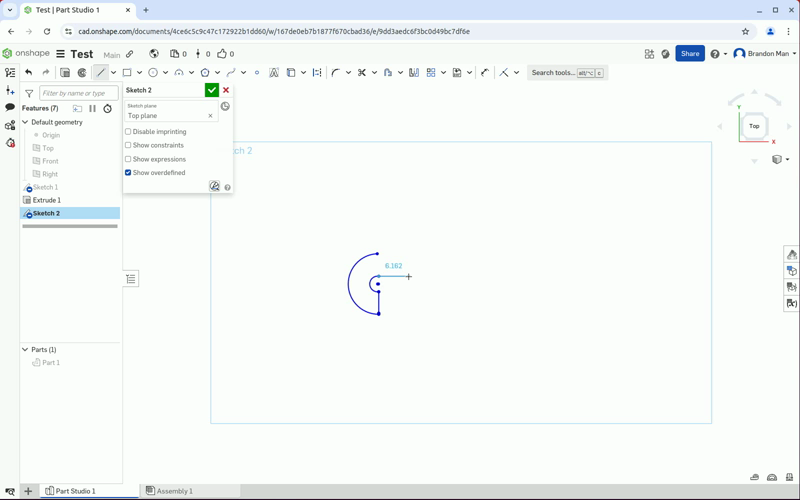
mouse_move(378, 254)
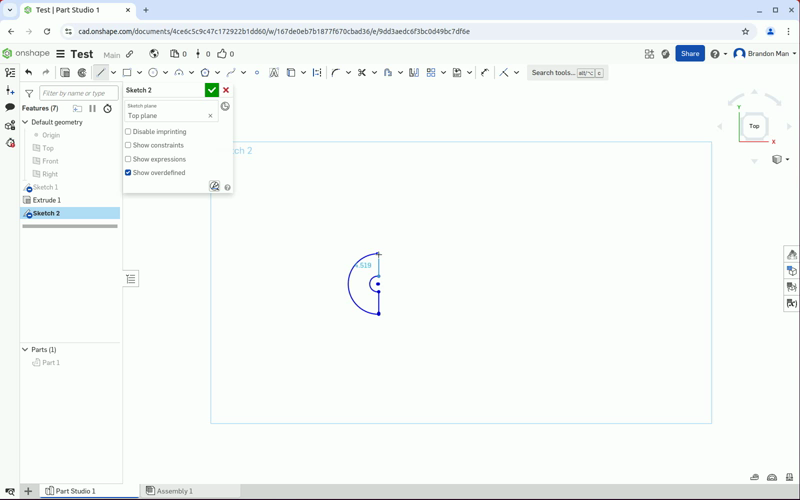
scroll(6)
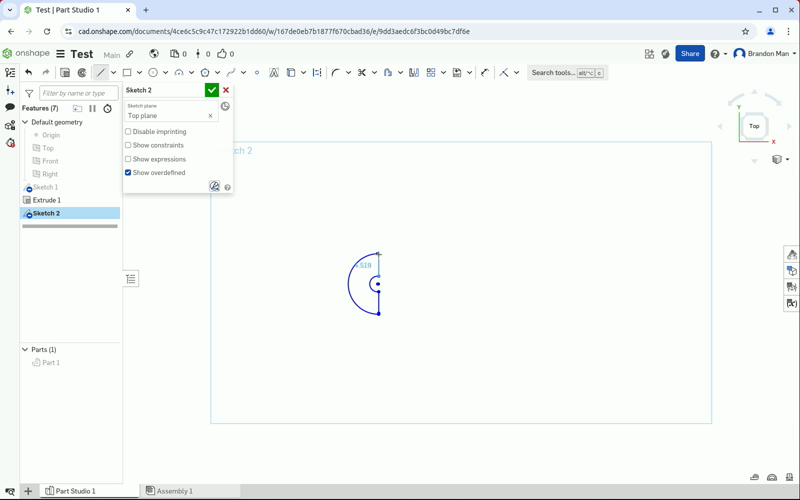
scroll(6)
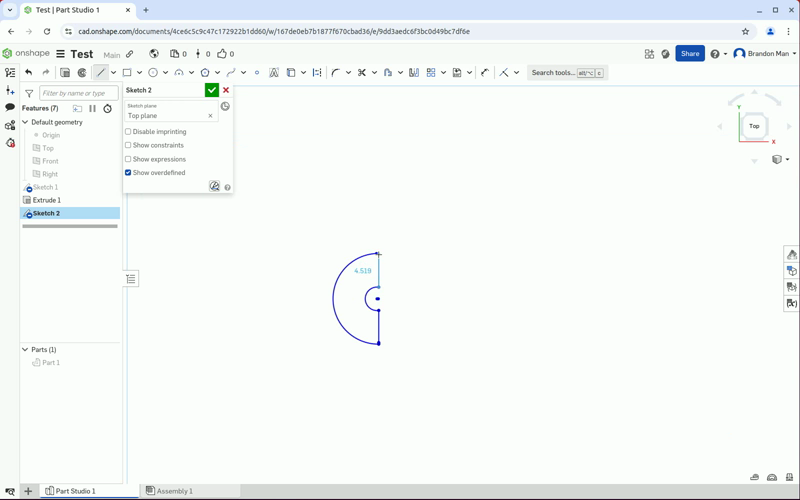
scroll(6)
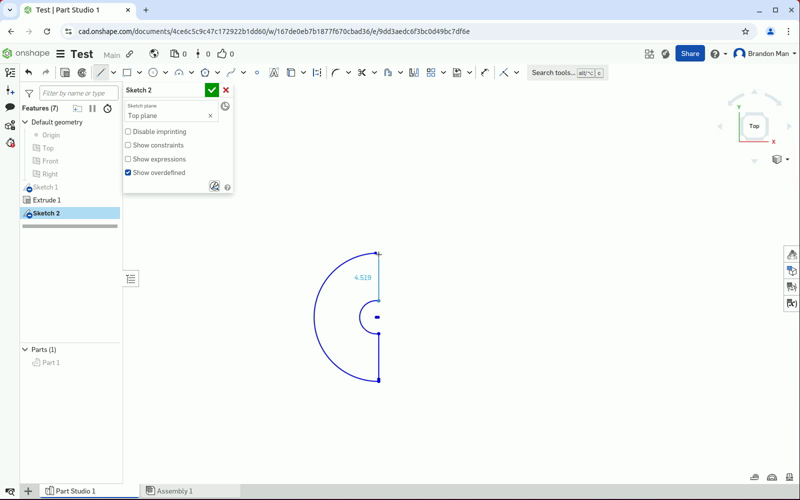
scroll(6)
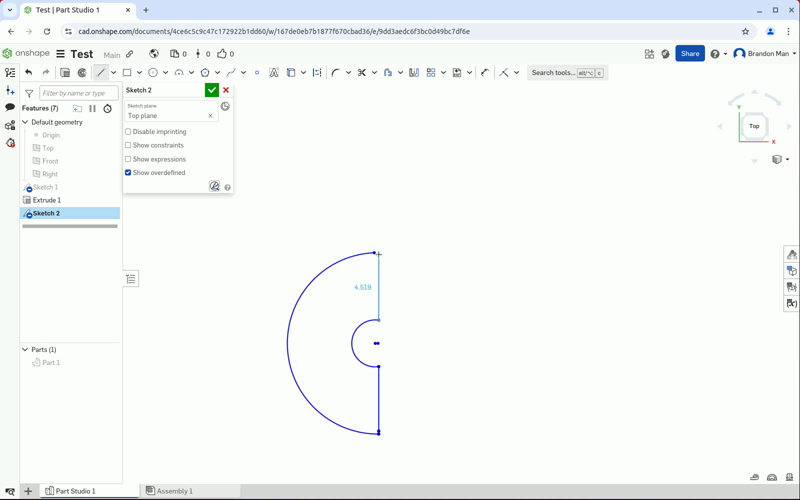
scroll(6)
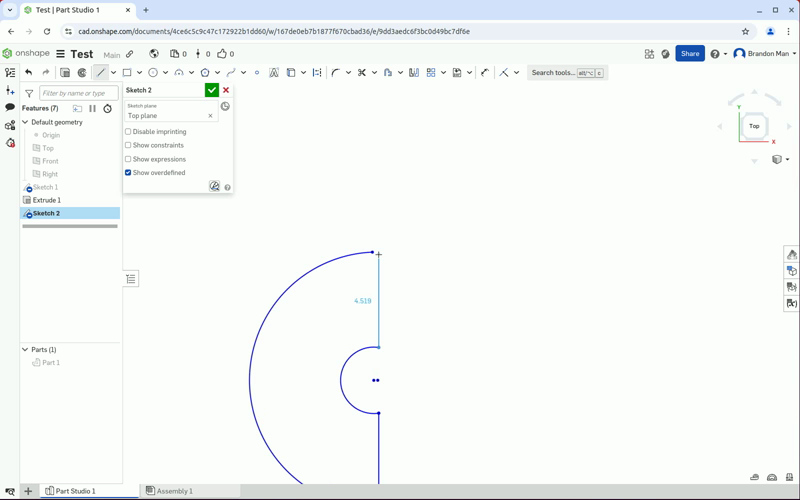
scroll(6)
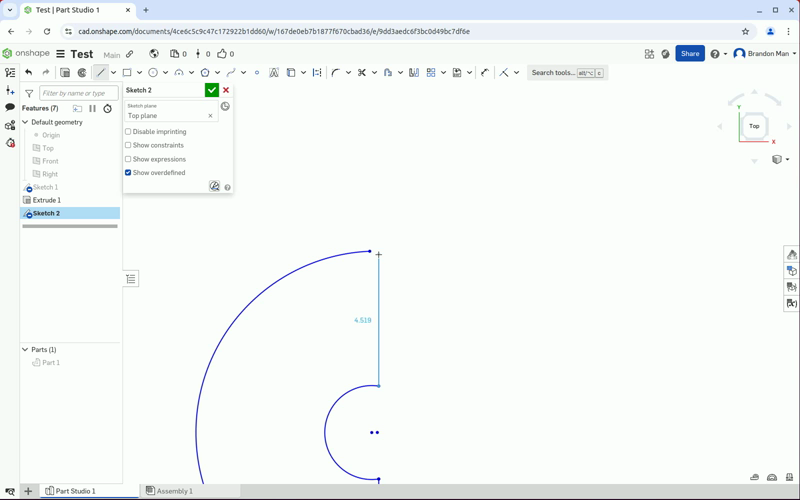
scroll(6)
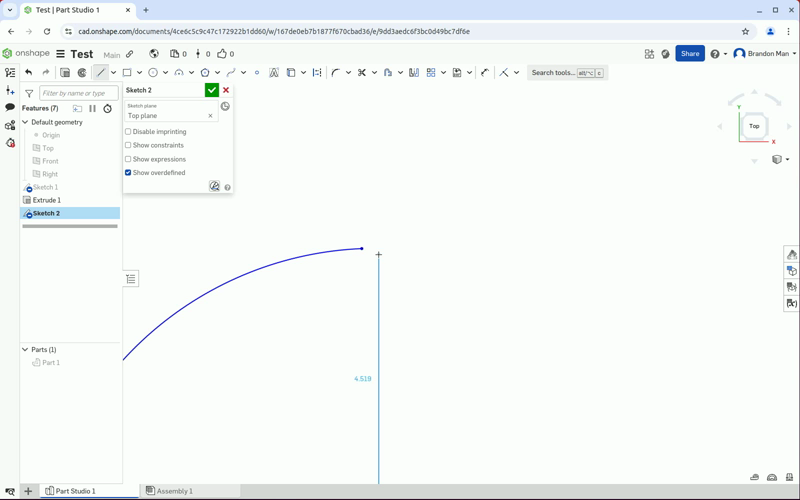
click(378, 254)
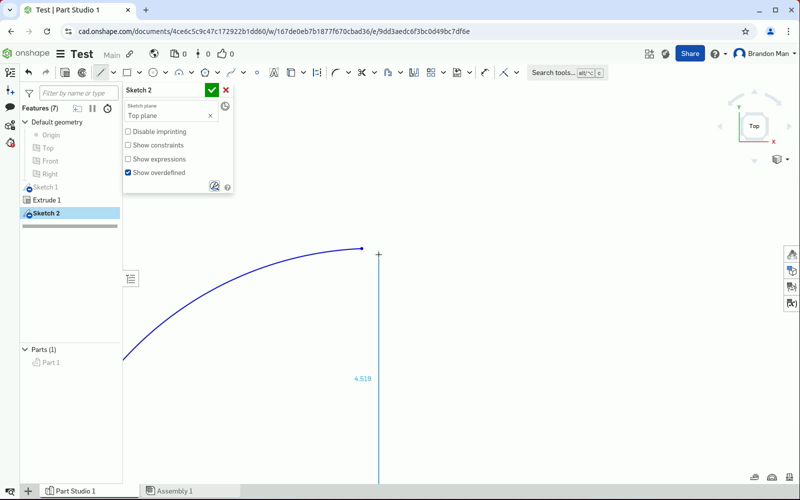
scroll(-6)
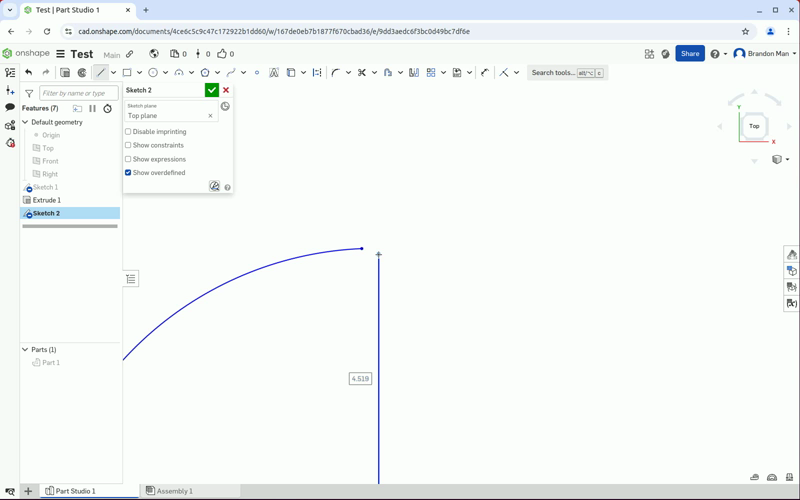
scroll(-6)
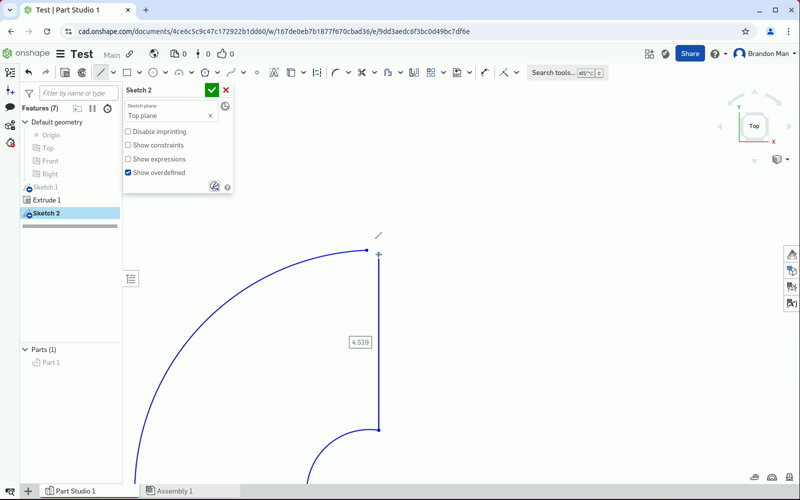
scroll(-6)
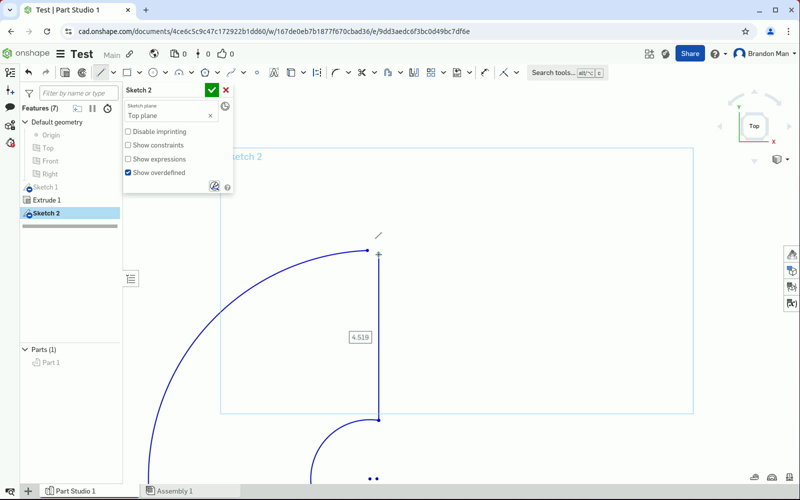
scroll(-6)
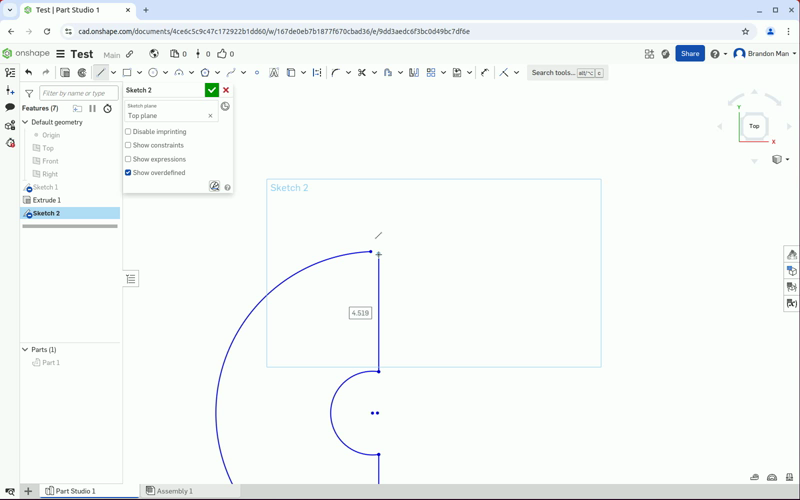
scroll(-6)
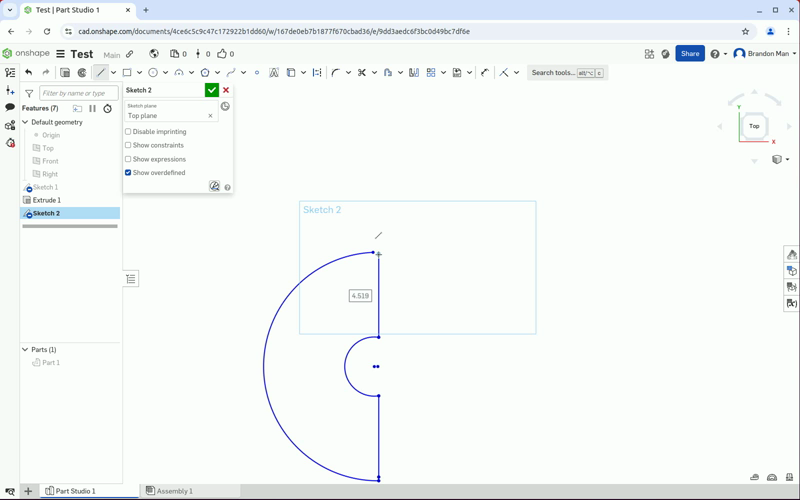
scroll(-6)
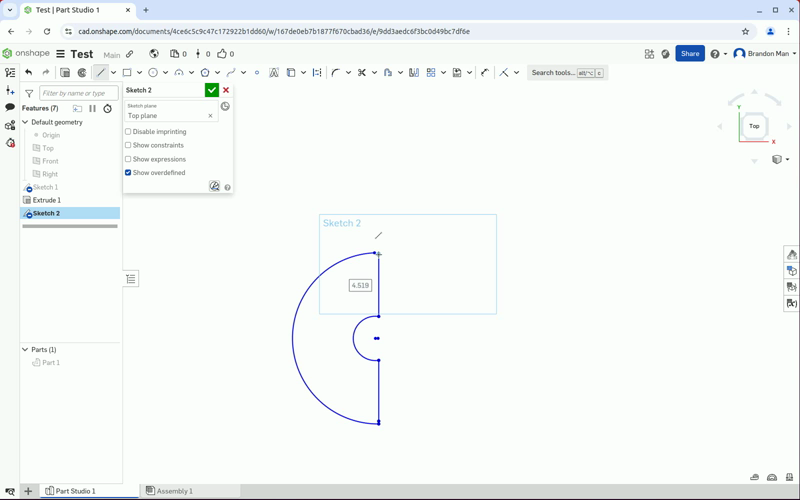
scroll(-6)
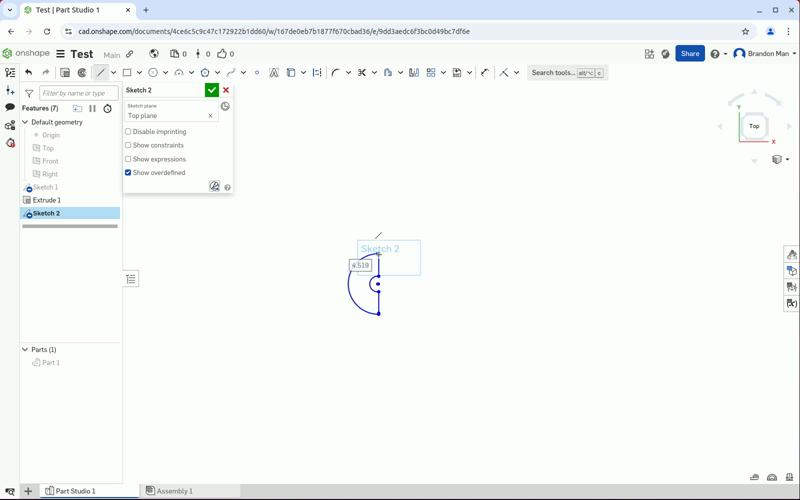
key_up(shift)
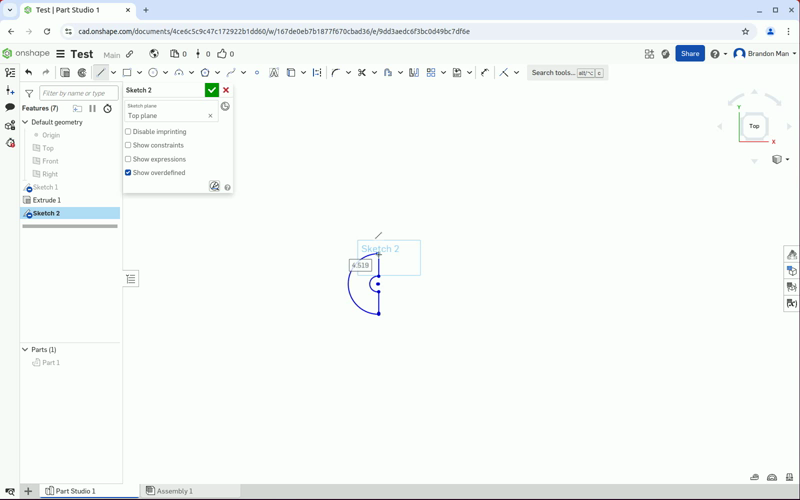
mouse_move(408, 254)
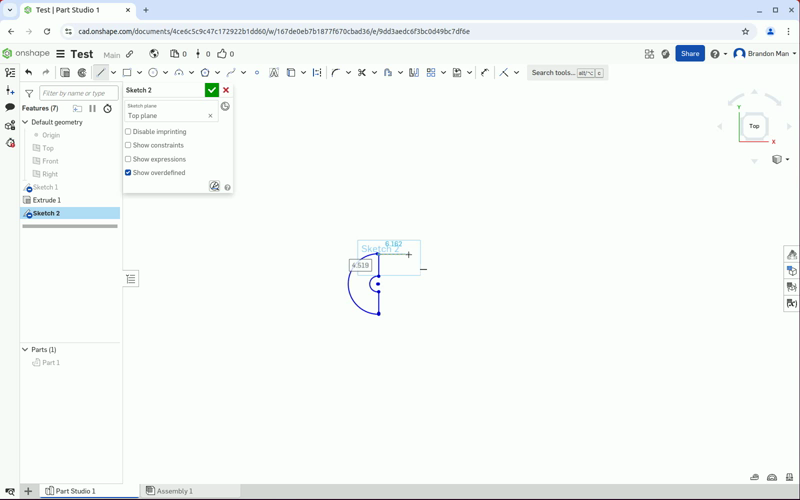
key_down(shift)
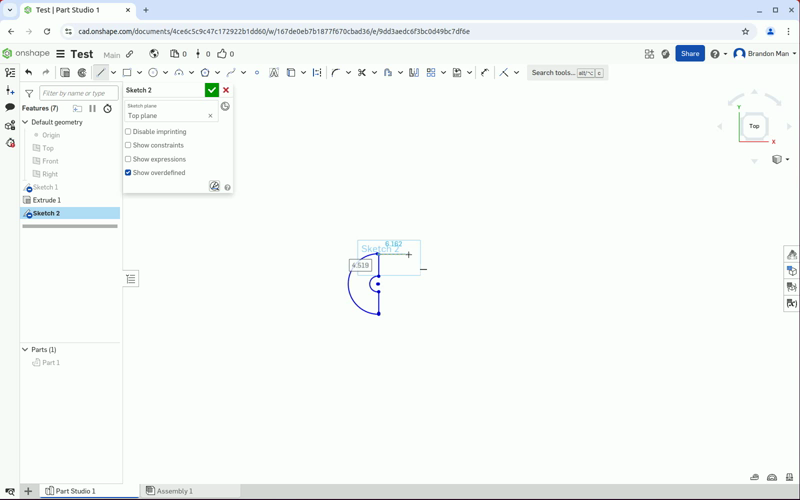
mouse_move(377, 253)
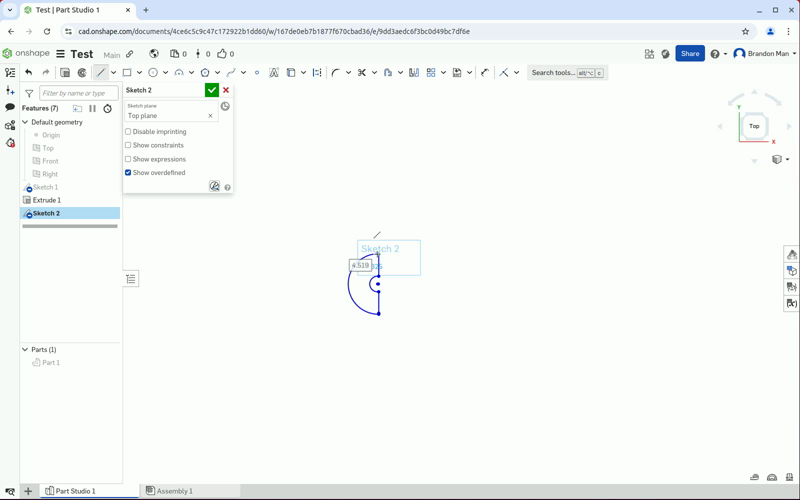
scroll(6)
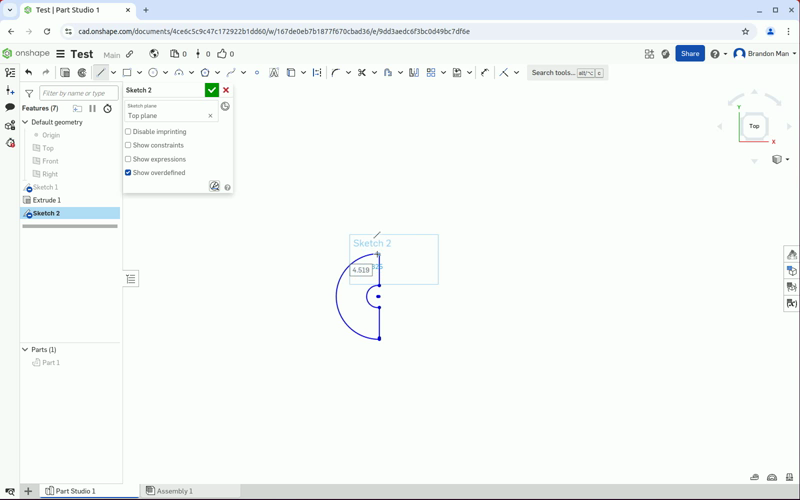
scroll(6)
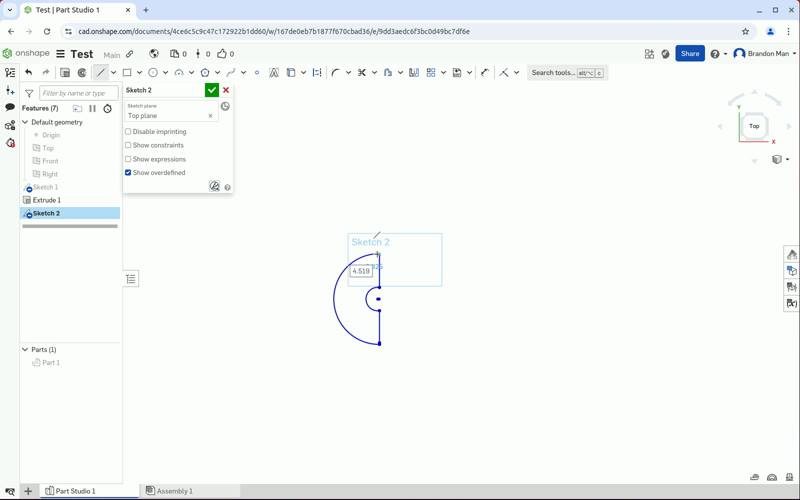
scroll(6)
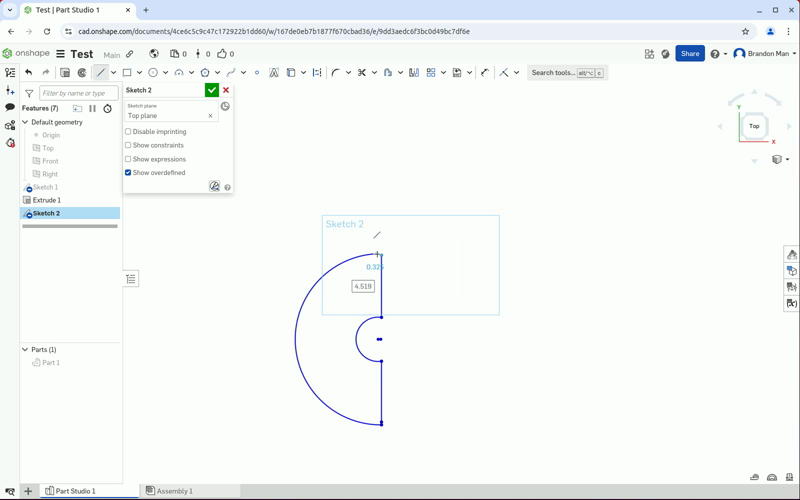
scroll(6)
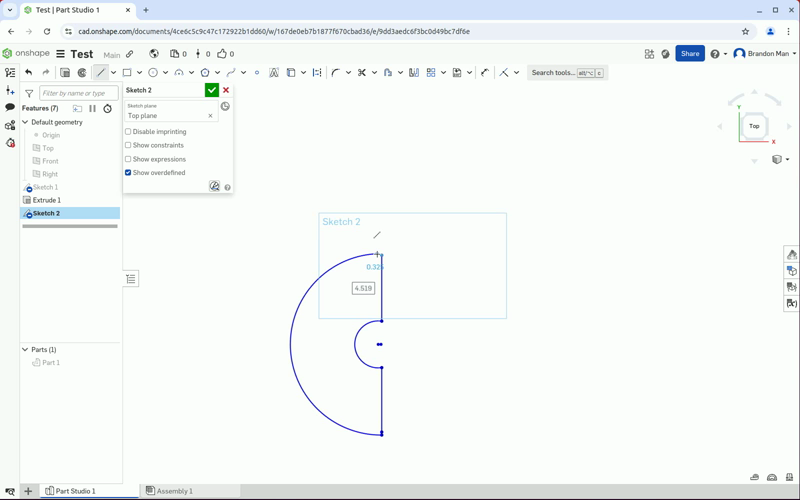
scroll(6)
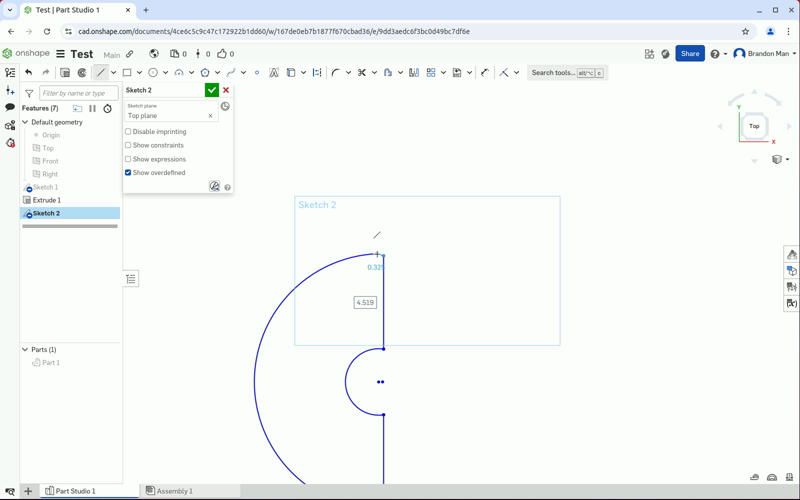
scroll(6)
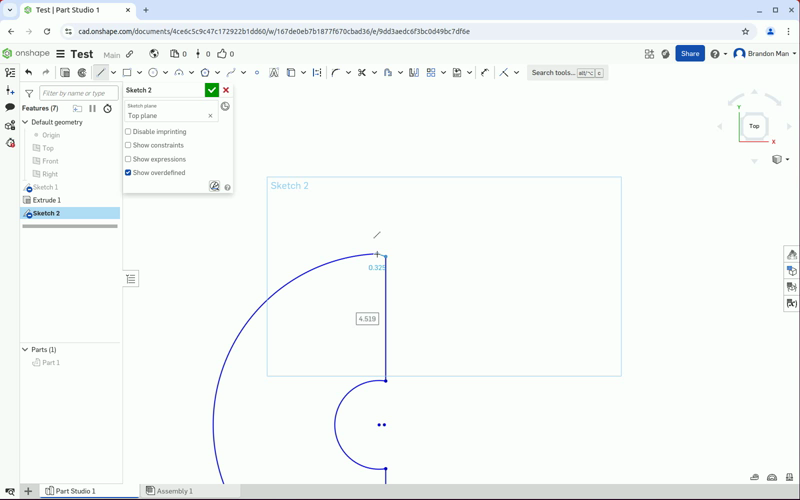
scroll(6)
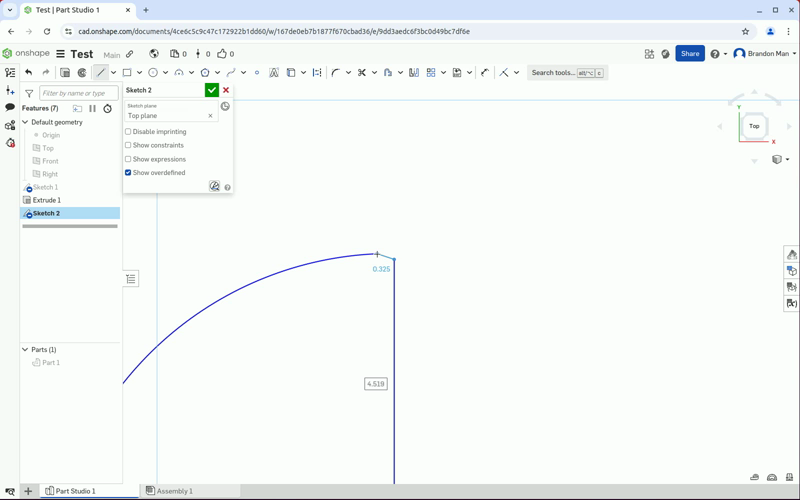
key_up(shift)
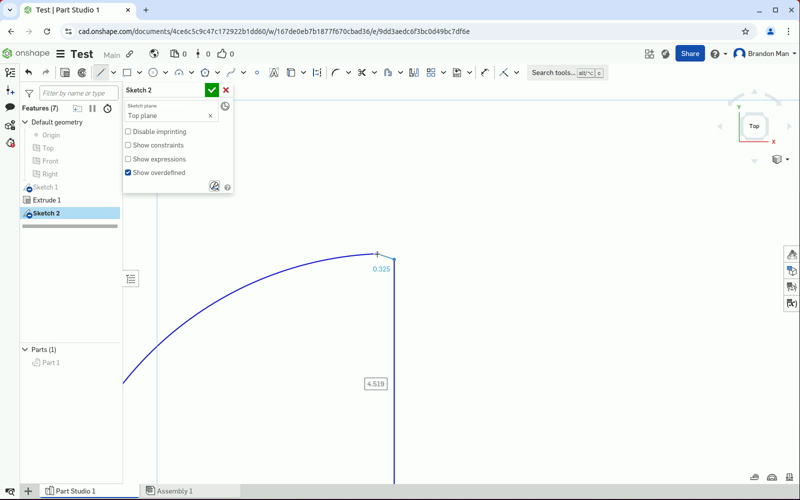
click(377, 253)
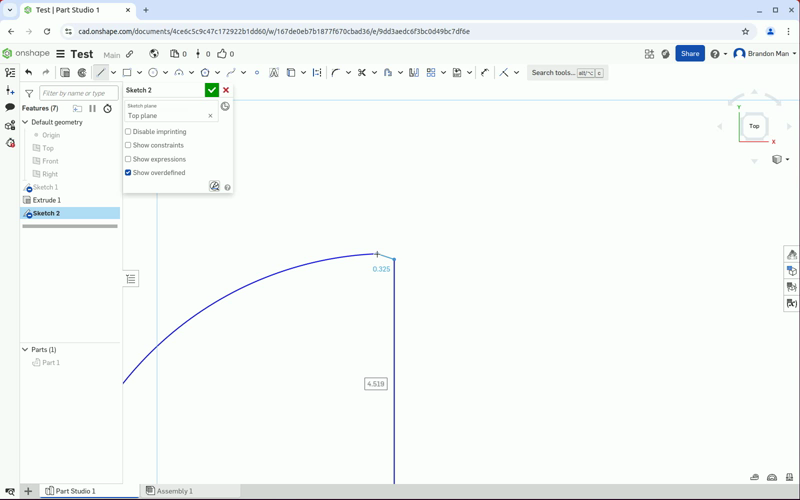
scroll(-6)
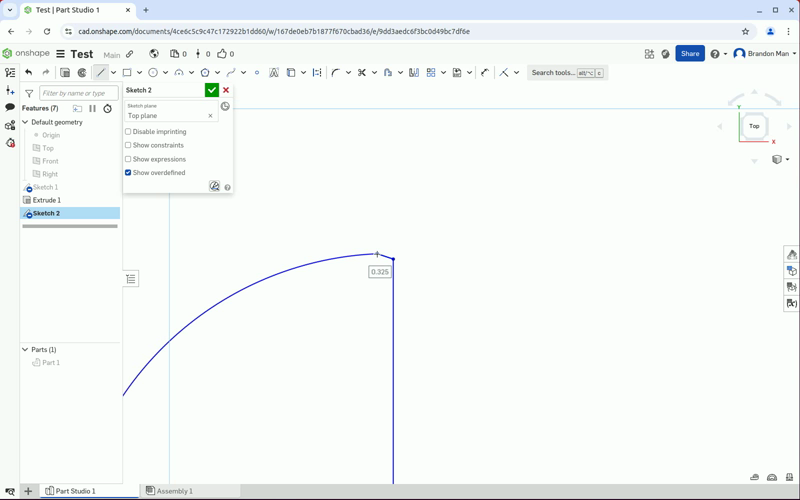
scroll(-6)
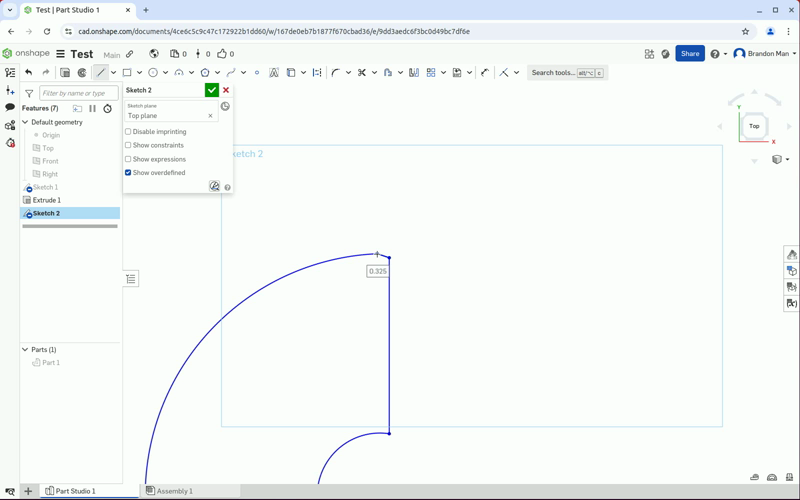
scroll(-6)
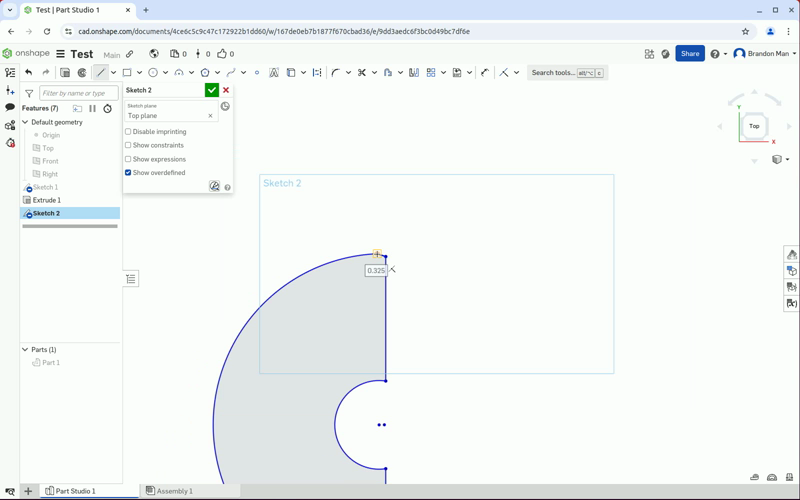
scroll(-6)
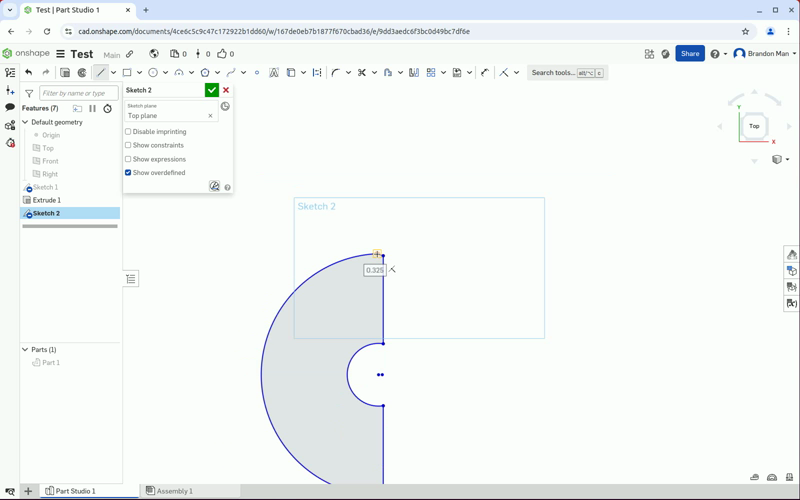
scroll(-6)
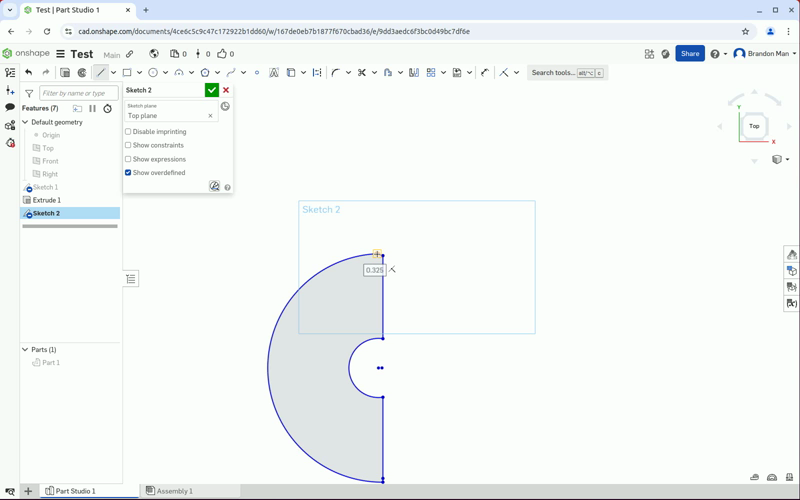
scroll(-6)
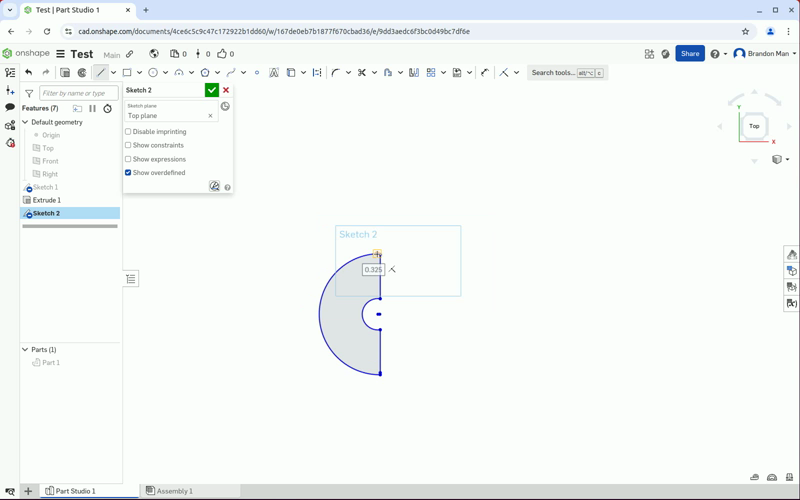
scroll(-6)
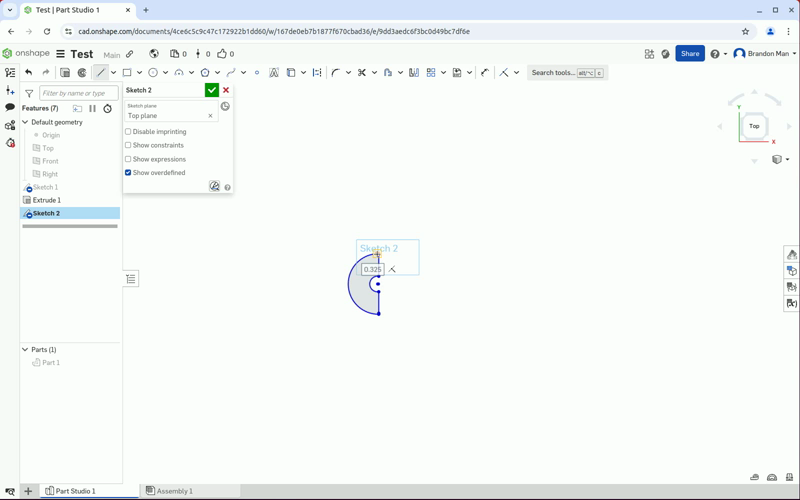
key(esc)
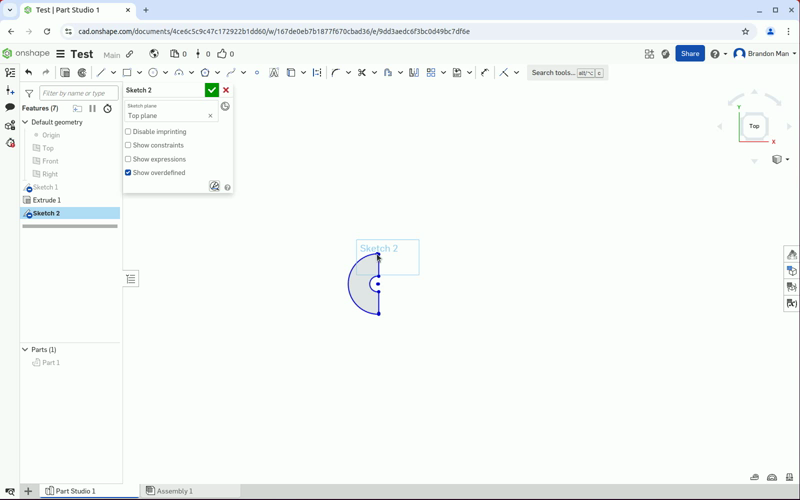
mouse_move(351, 293)
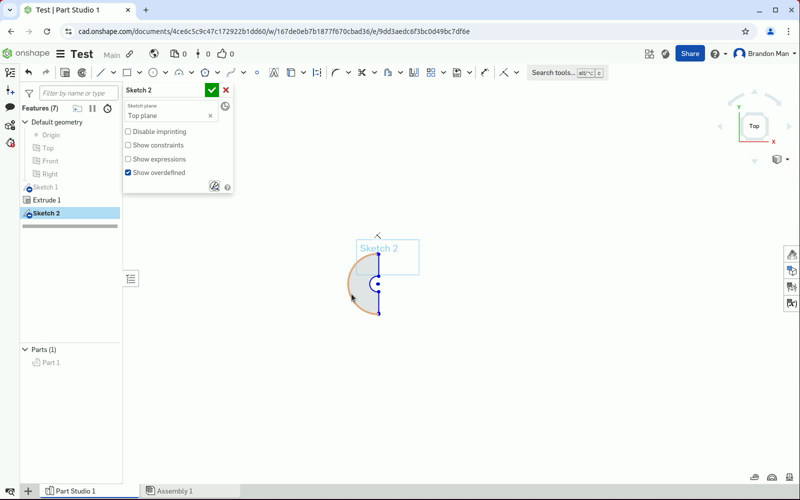
scroll(6)
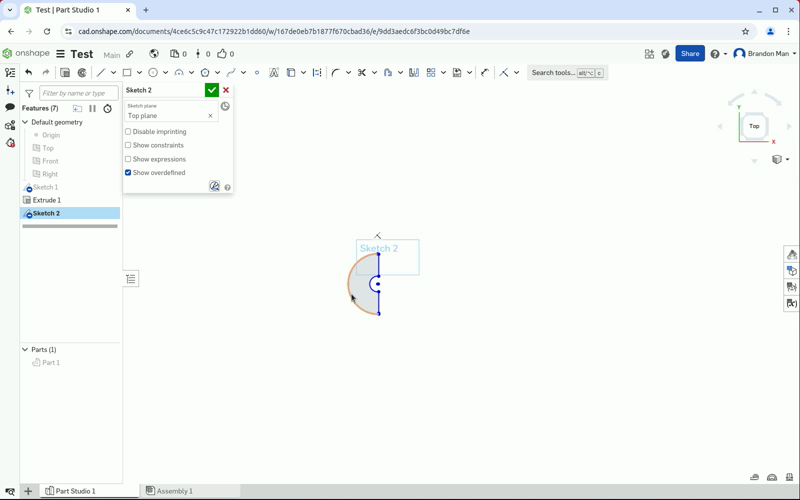
scroll(6)
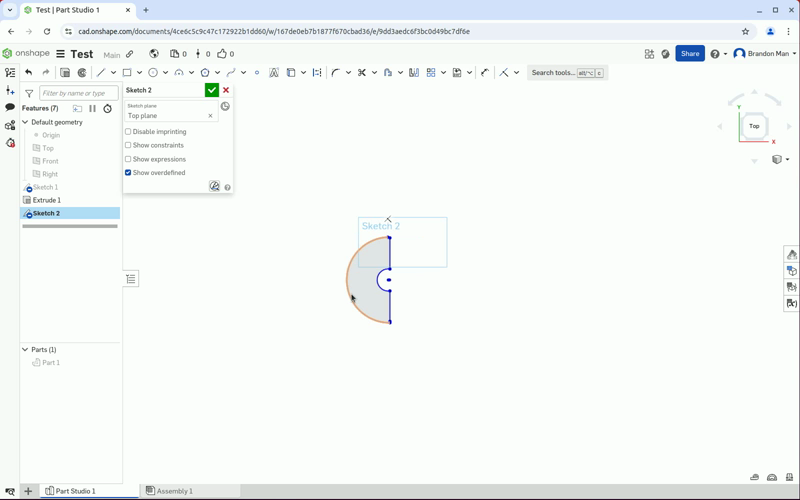
scroll(6)
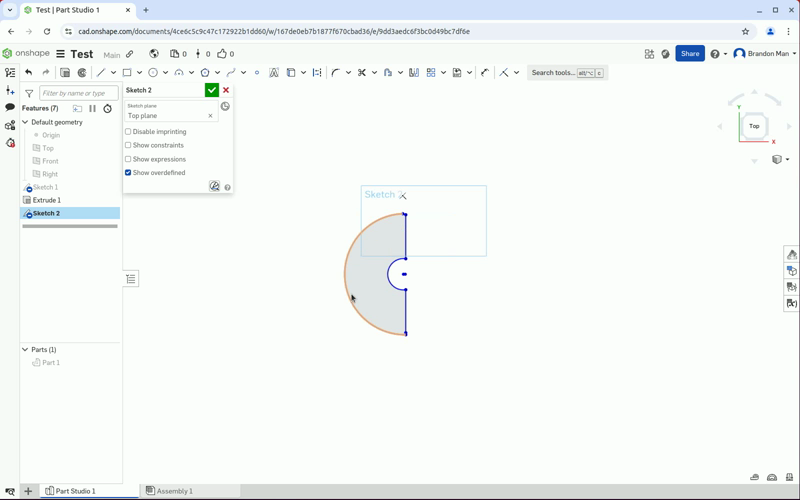
scroll(6)
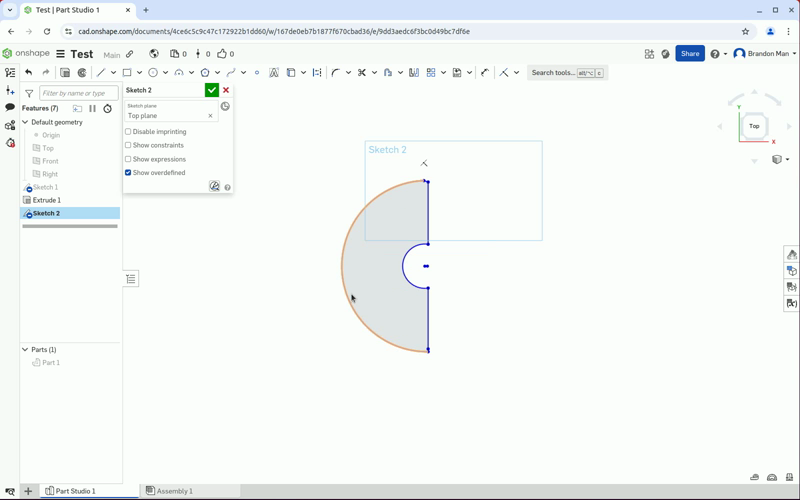
scroll(6)
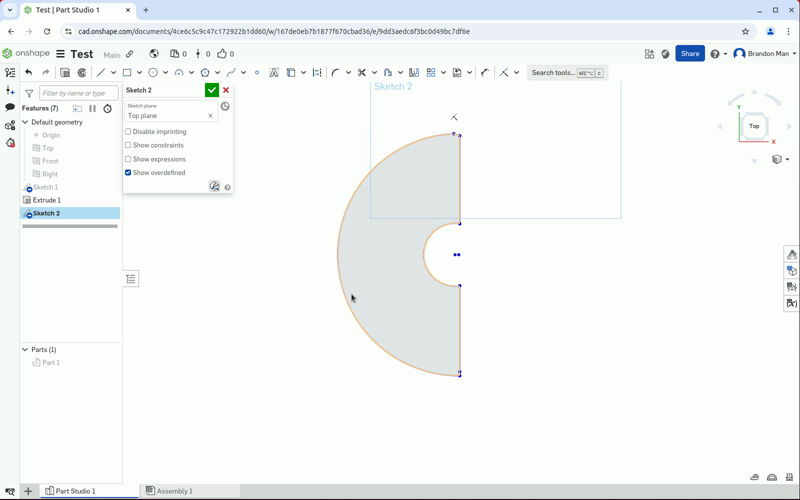
scroll(6)
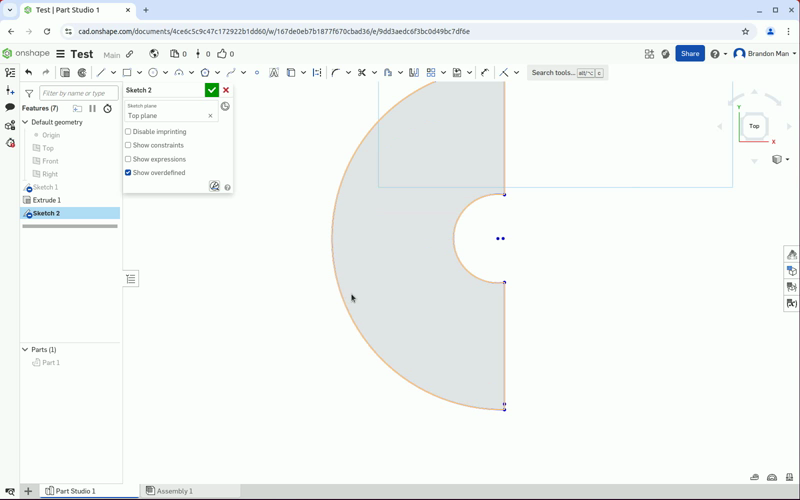
scroll(6)
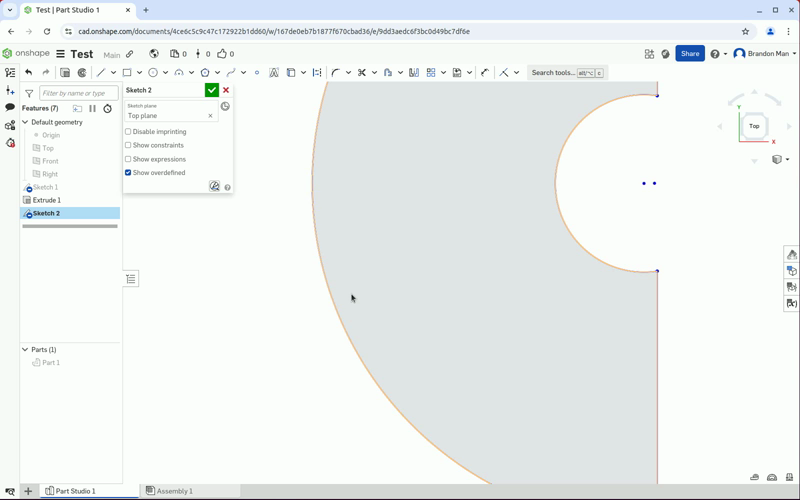
click(351, 293)
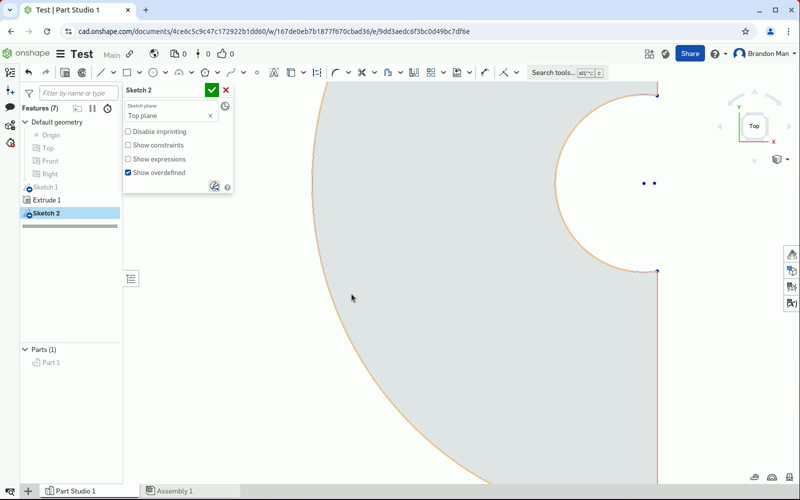
scroll(-6)
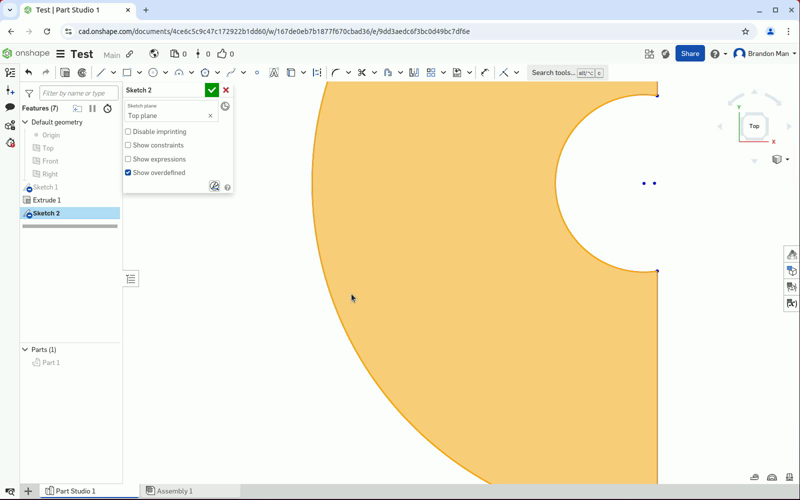
scroll(-6)
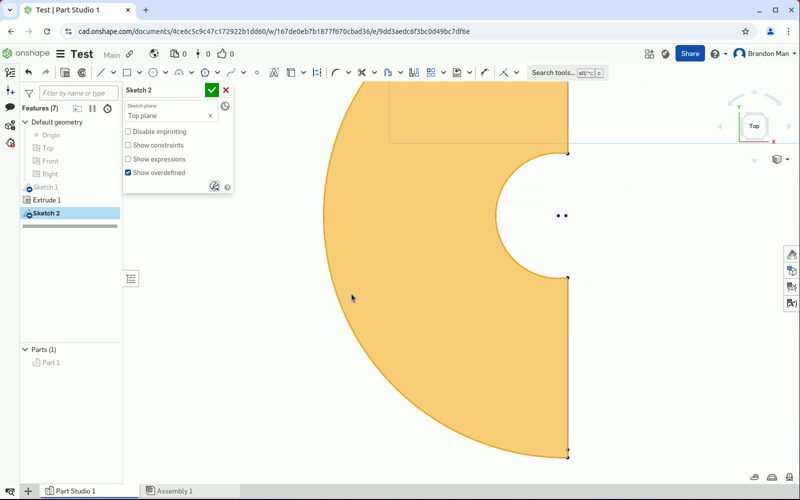
scroll(-6)
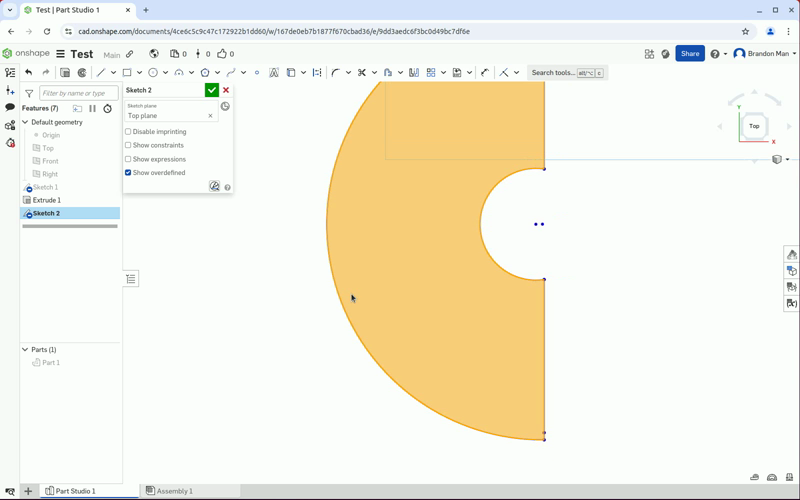
scroll(-6)
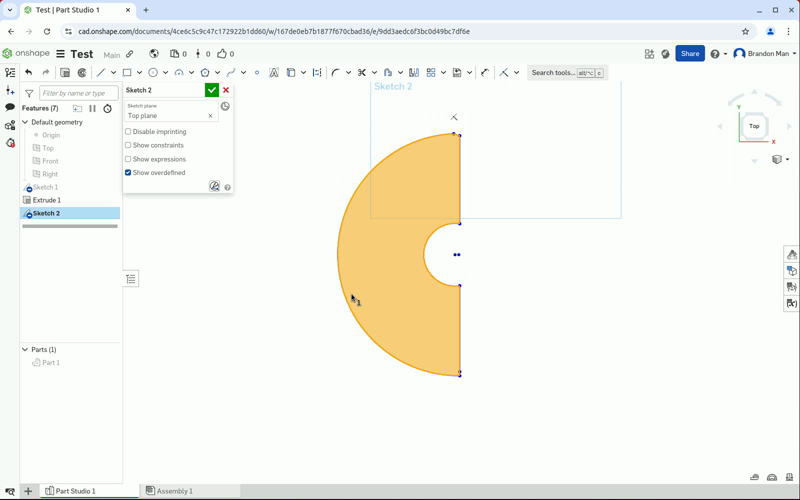
scroll(-6)
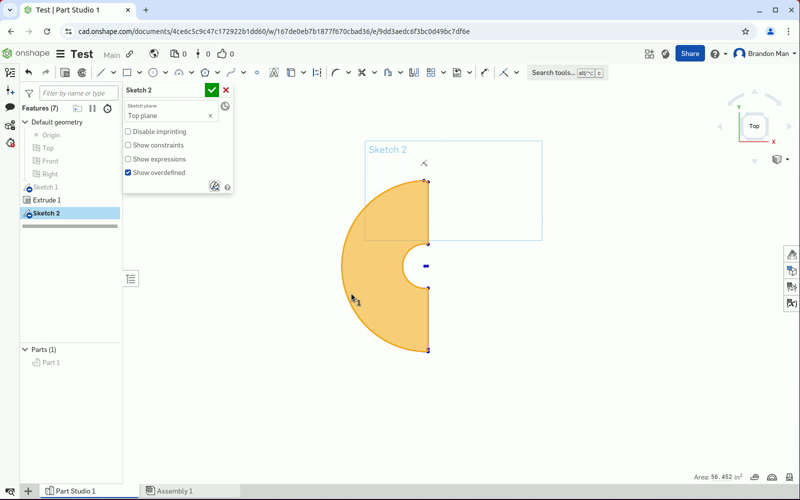
scroll(-6)
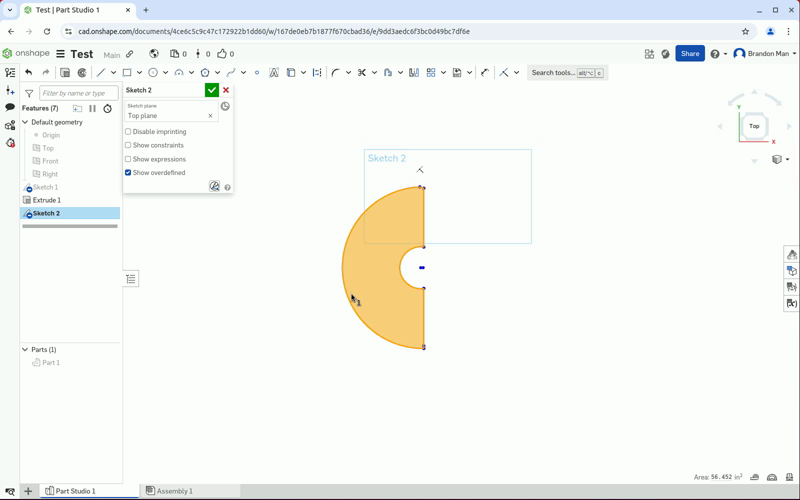
scroll(-6)
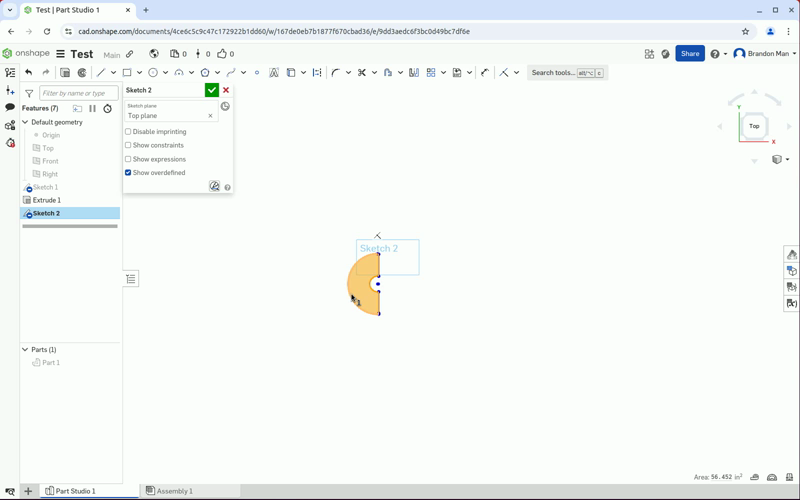
mouse_move(73, 352)
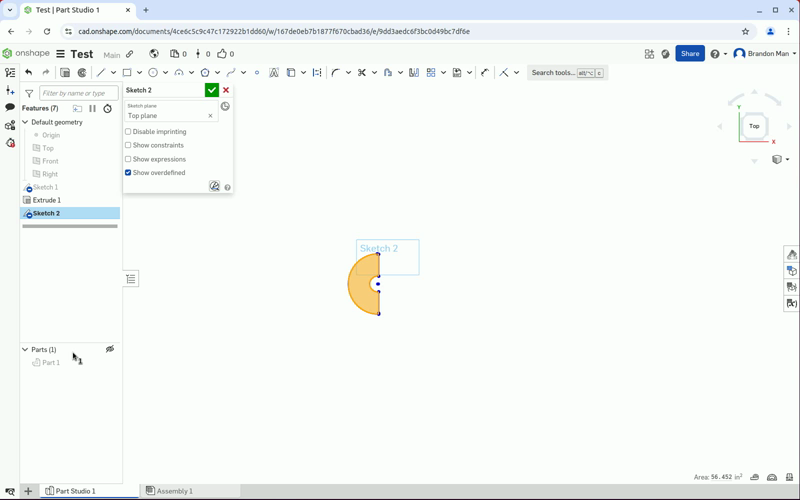
key(shift+y)
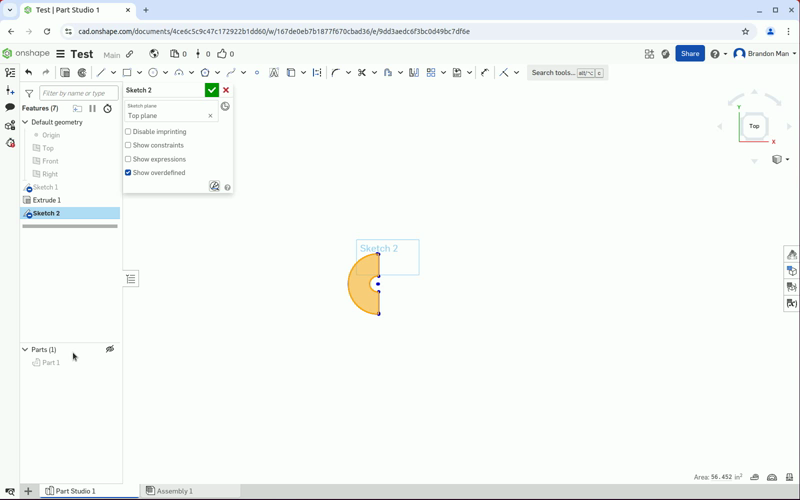
key(shift+e)
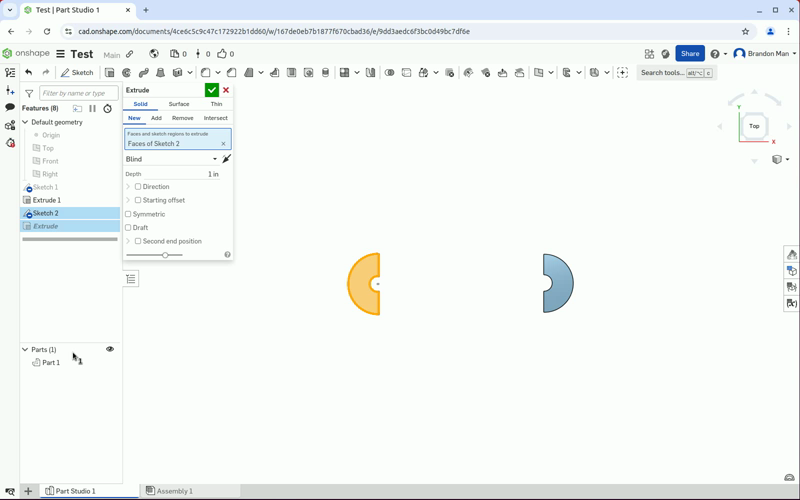
mouse_move(143, 106)
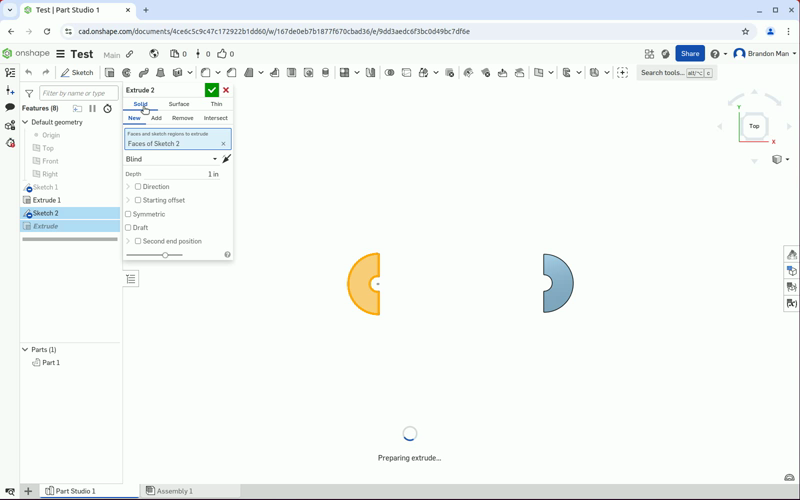
click(143, 106)
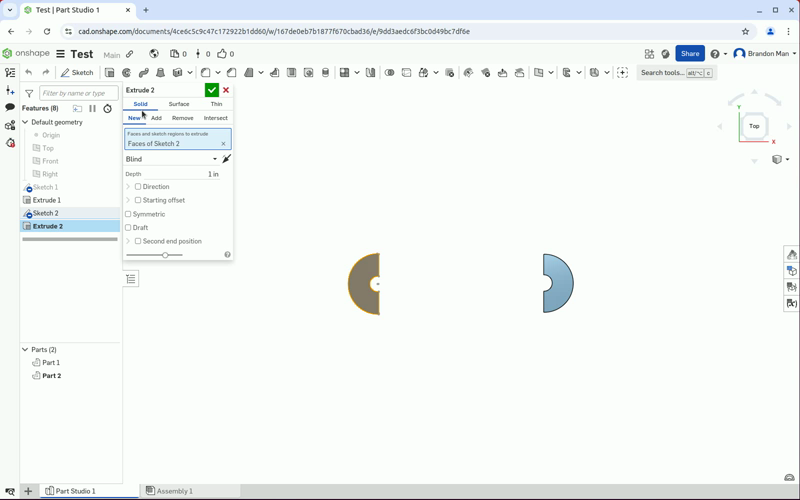
mouse_move(137, 120)
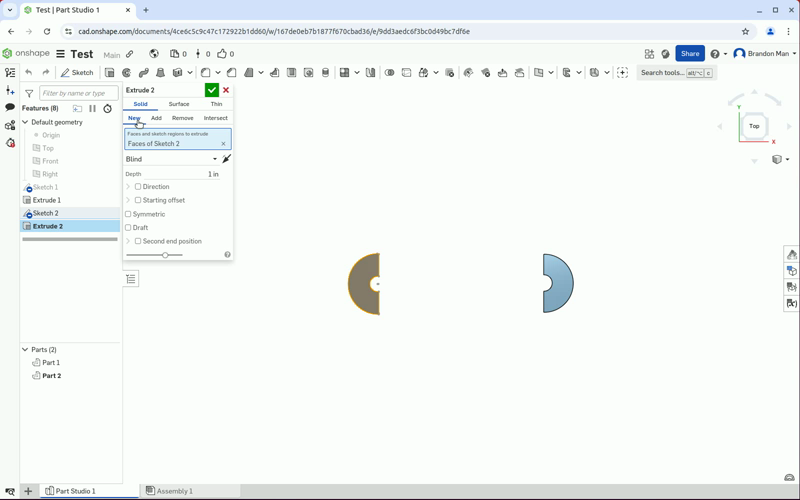
click(137, 120)
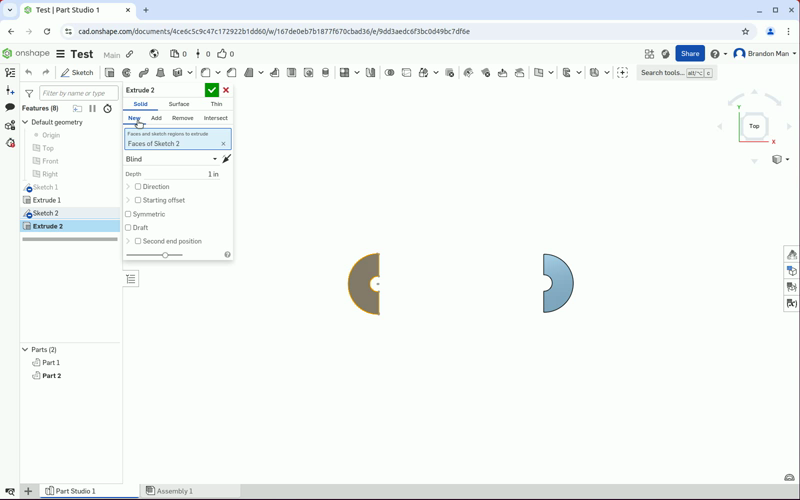
key(tab, 4)
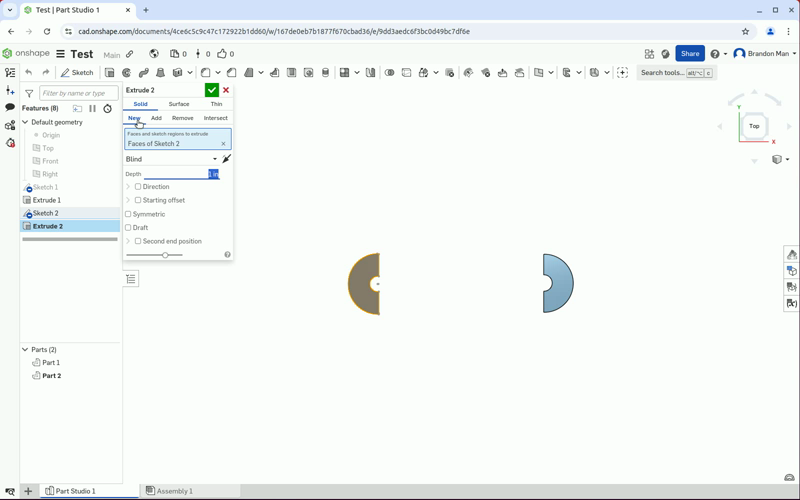
text(3.37)
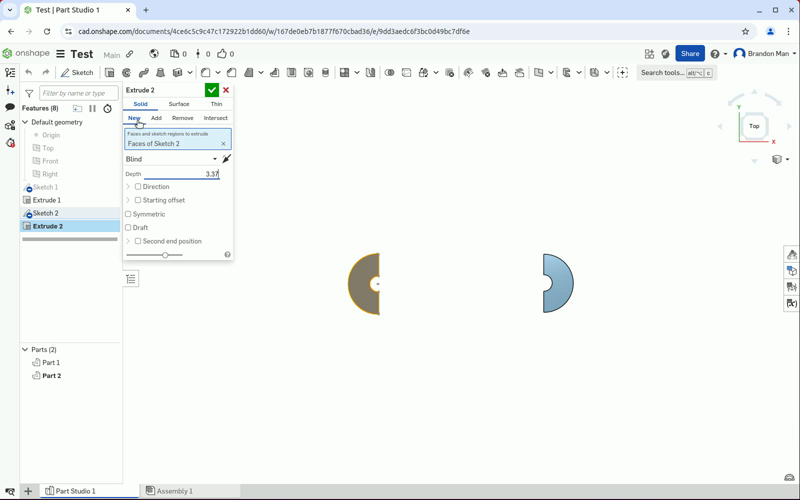
key(tab, 3)
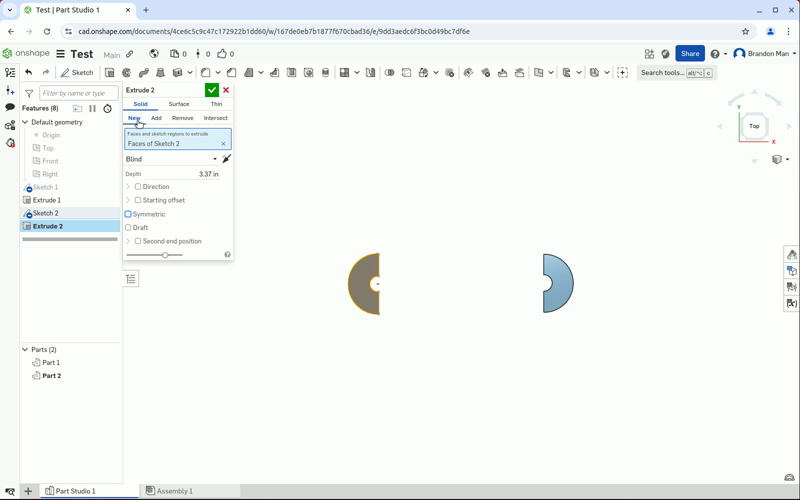
key(space)
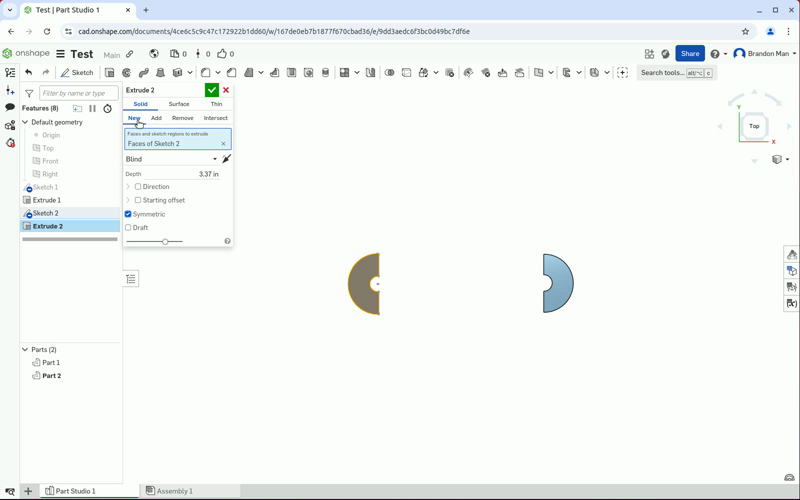
key(enter)
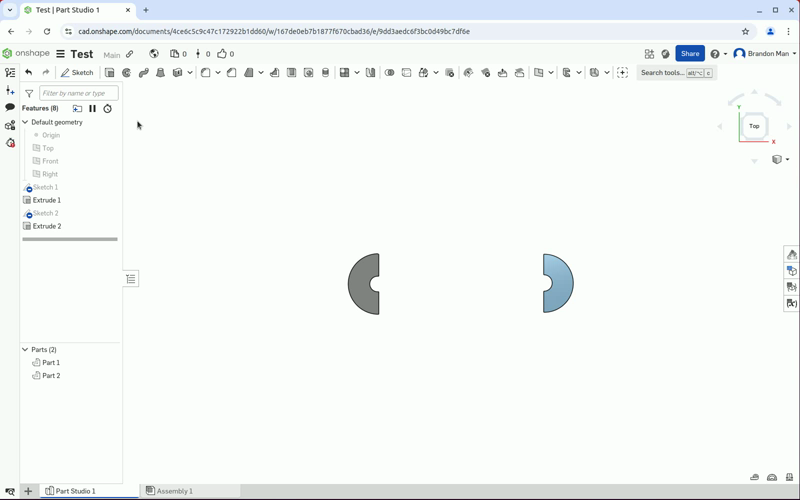
key(shift+h)
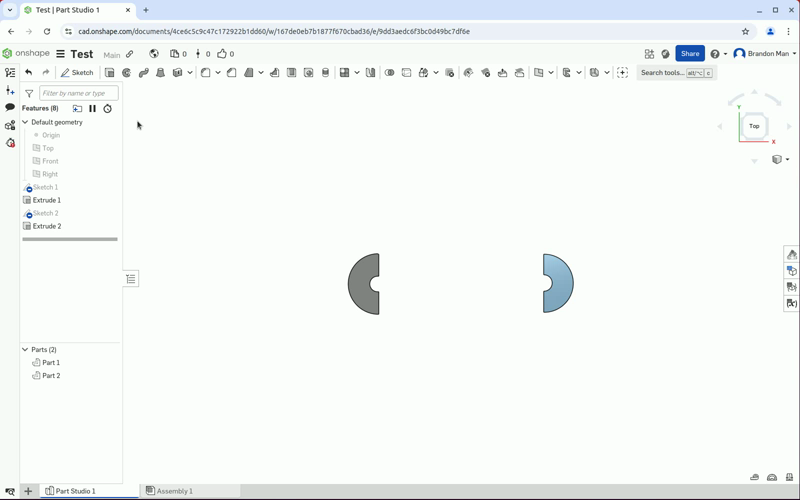
key(shift+h)
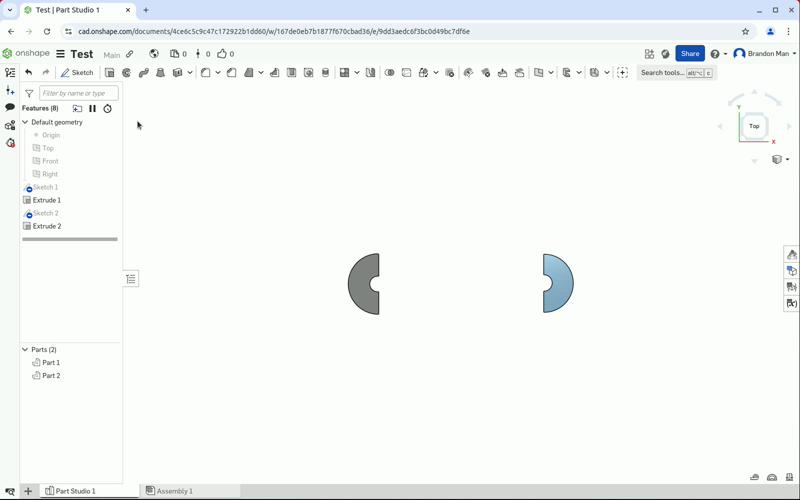
mouse_move(73, 189)
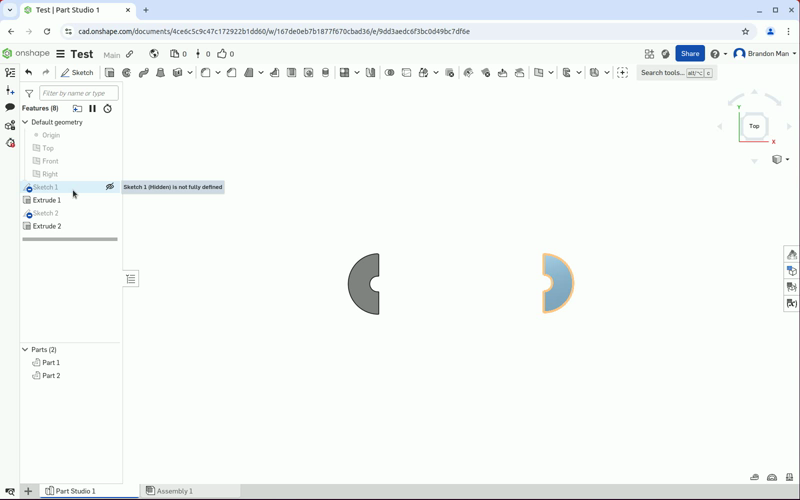
click(73, 189)
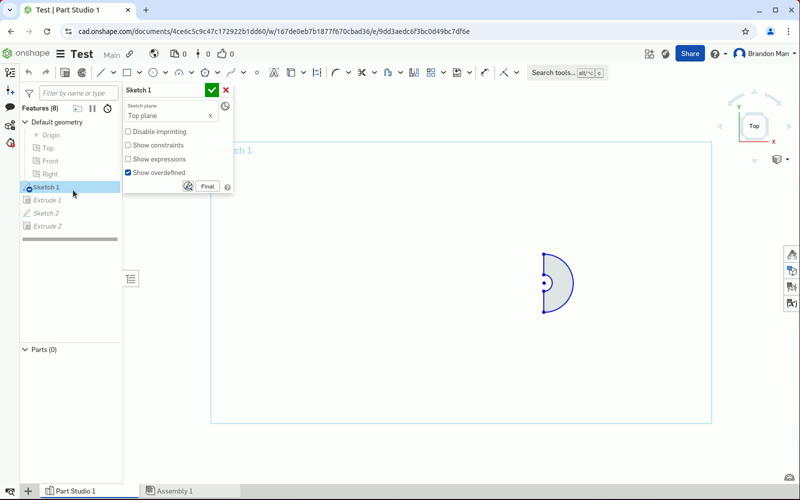
mouse_move(229, 92)
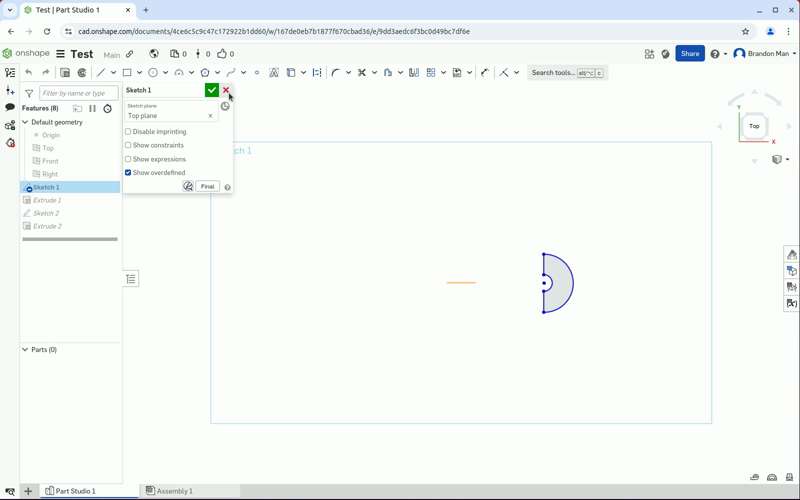
click(229, 92)
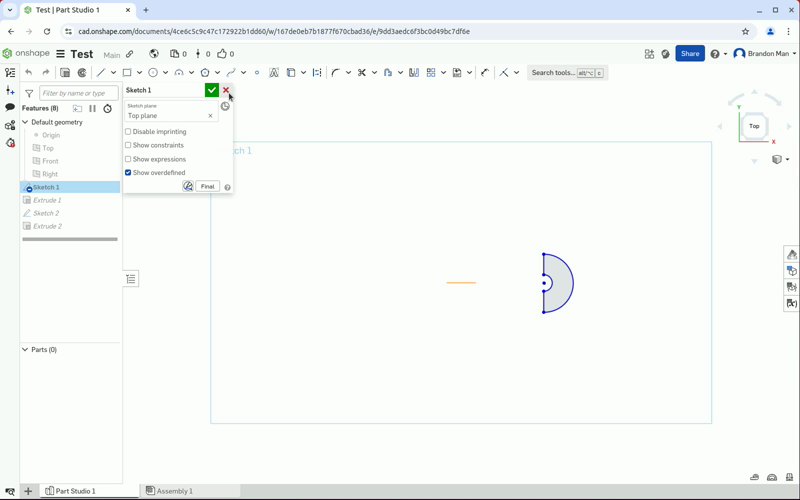
key(shift+s)
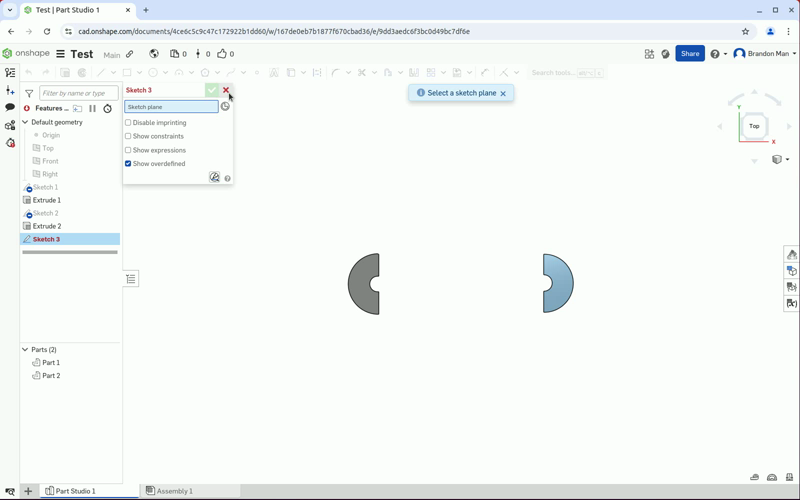
mouse_move(73, 150)
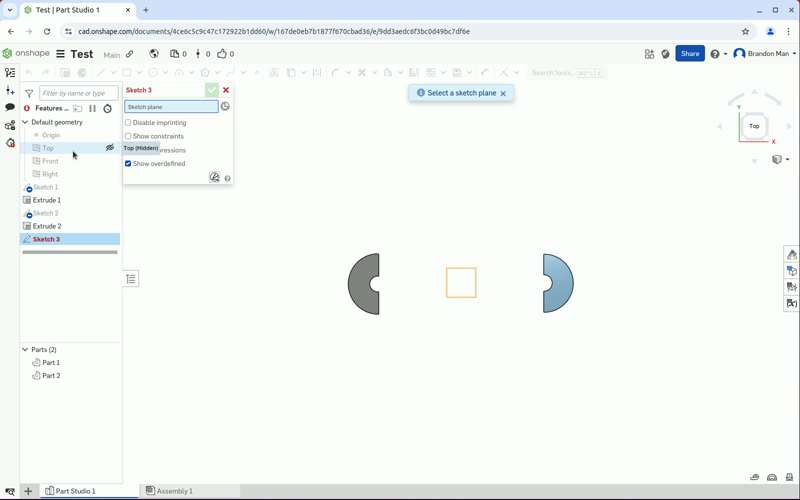
click(73, 150)
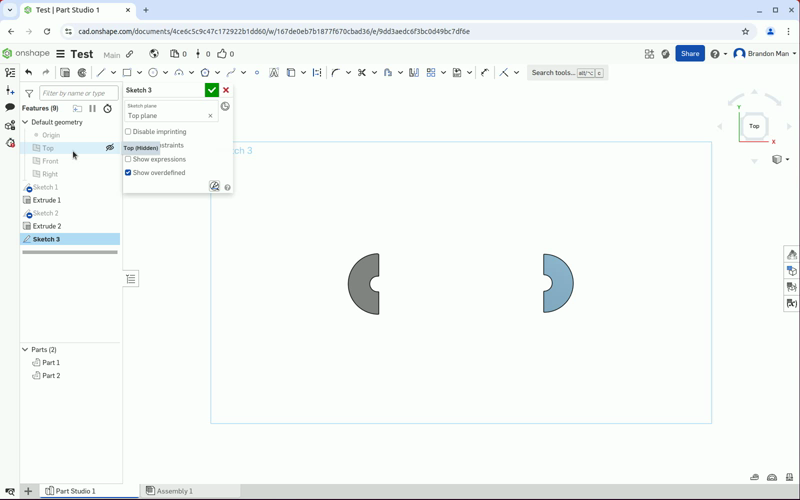
mouse_move(73, 352)
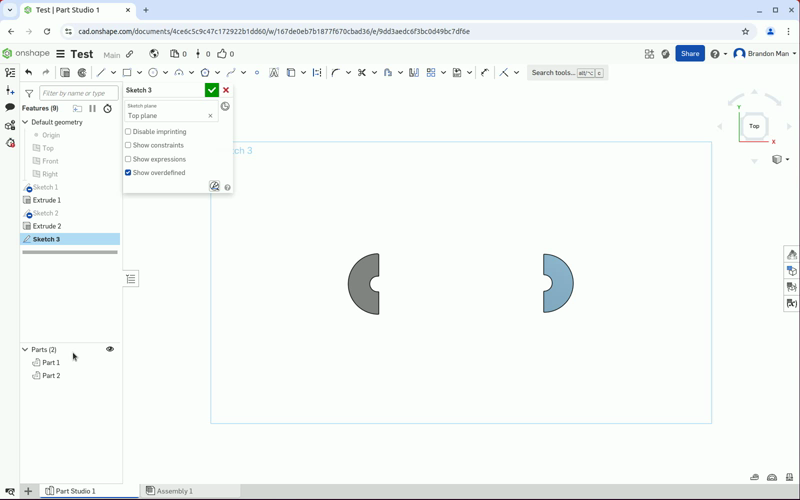
key(y)
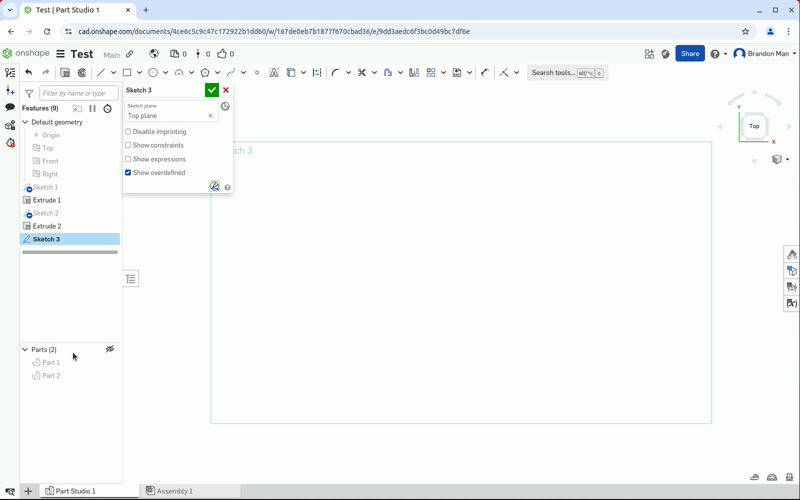
key(l)
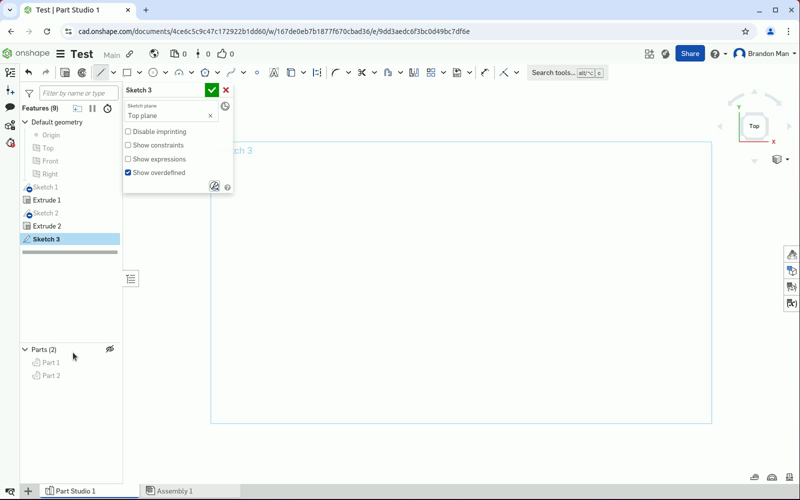
key_down(shift)
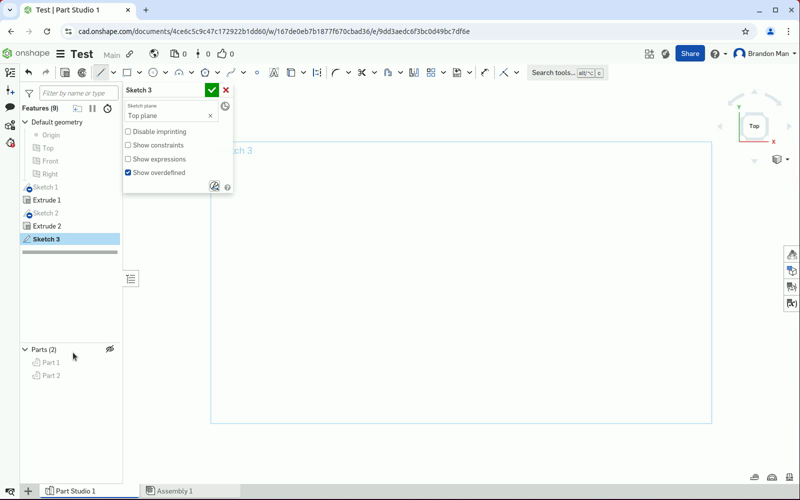
mouse_move(377, 312)
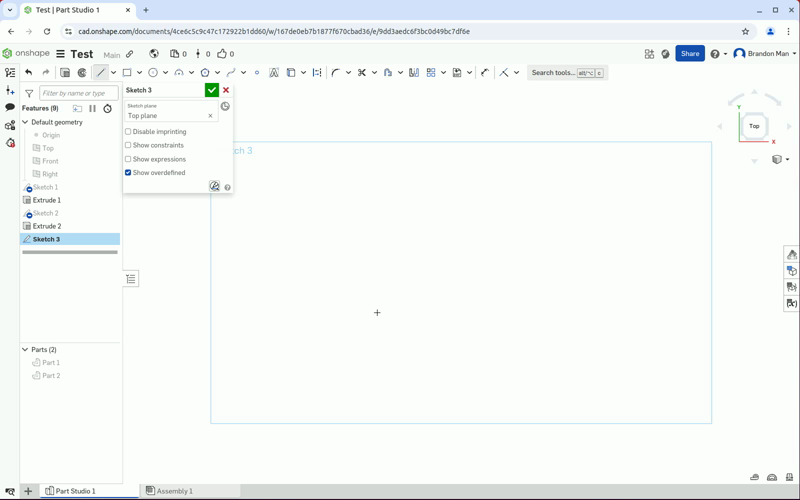
click(377, 312)
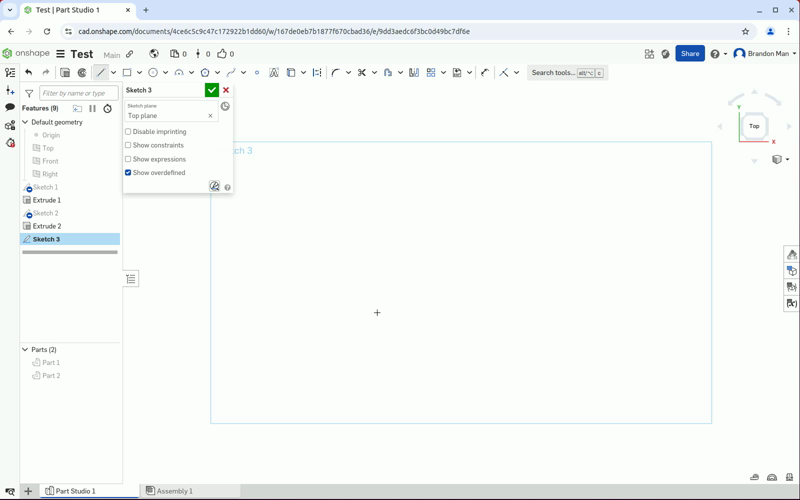
key_up(shift)
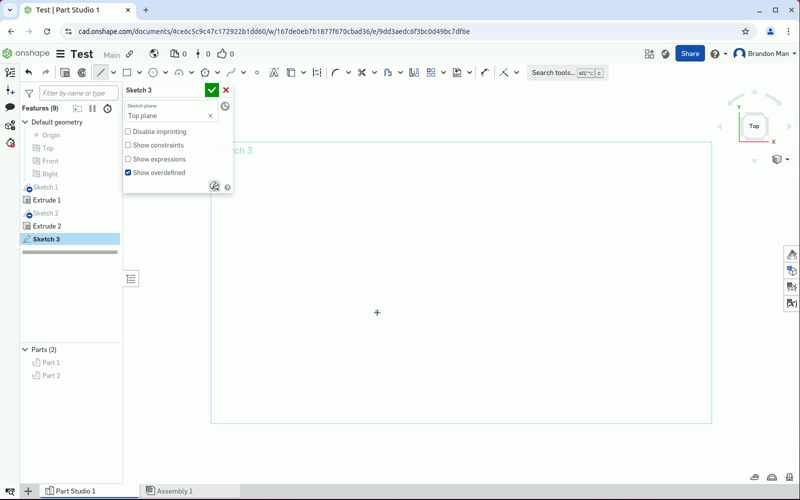
key_down(shift)
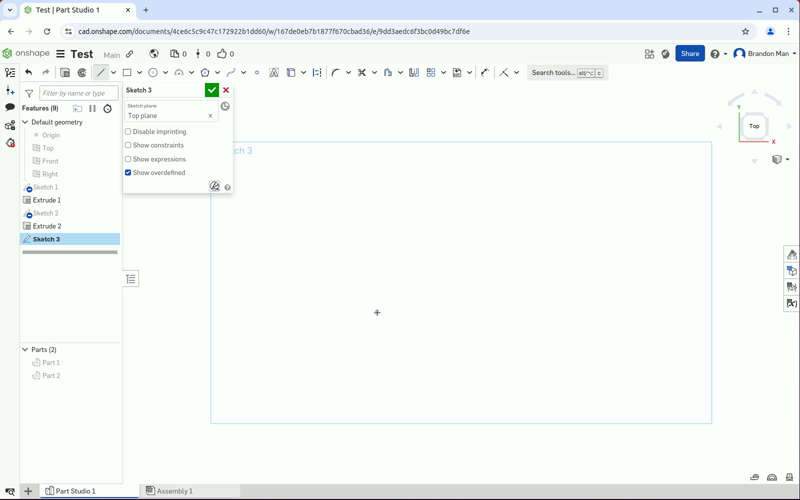
mouse_move(542, 312)
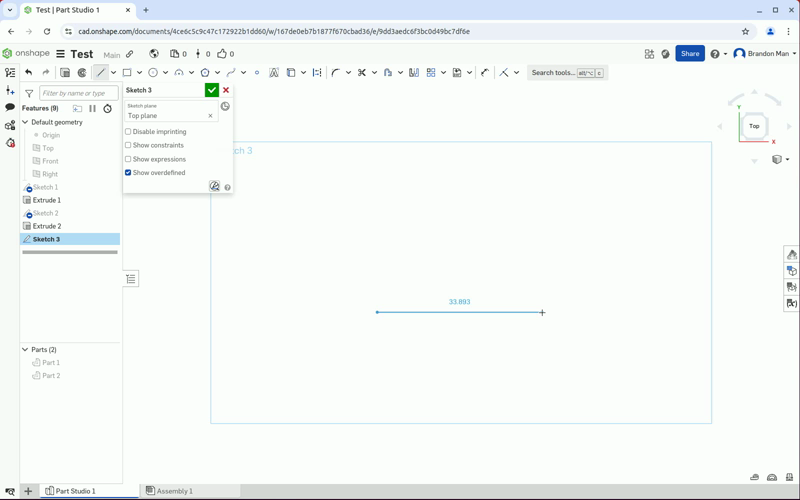
click(542, 312)
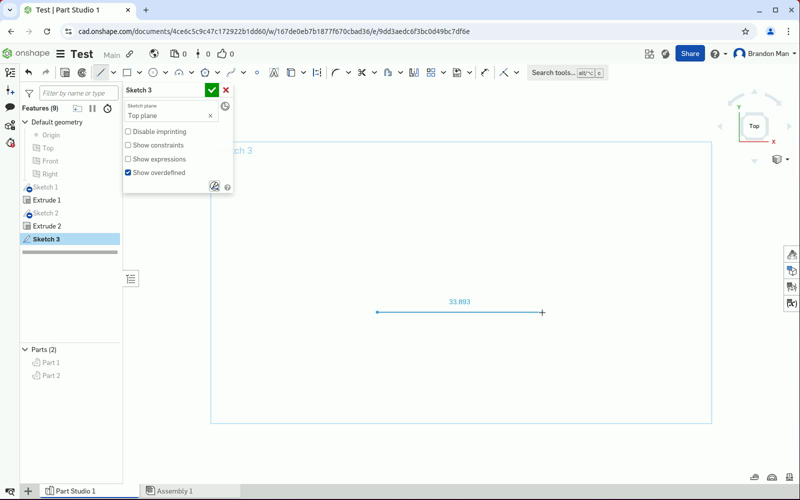
key_up(shift)
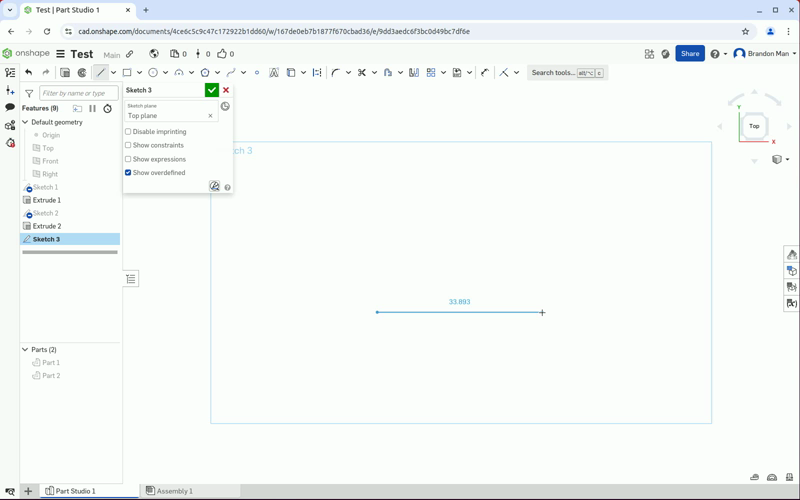
key_down(shift)
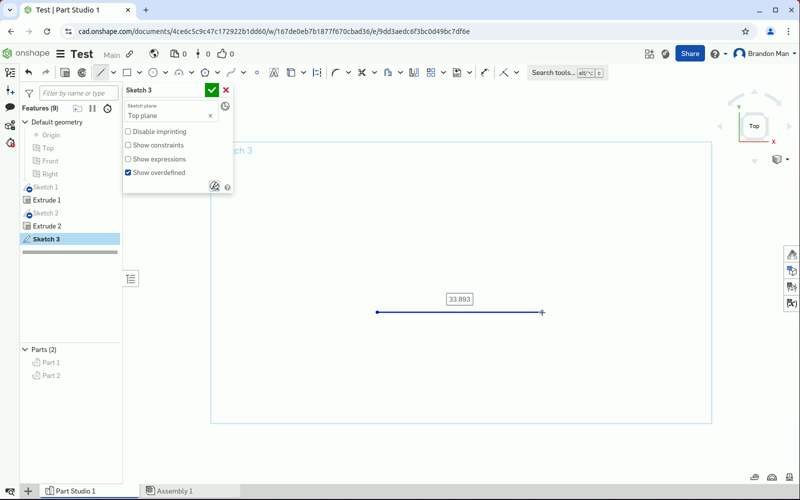
mouse_move(572, 312)
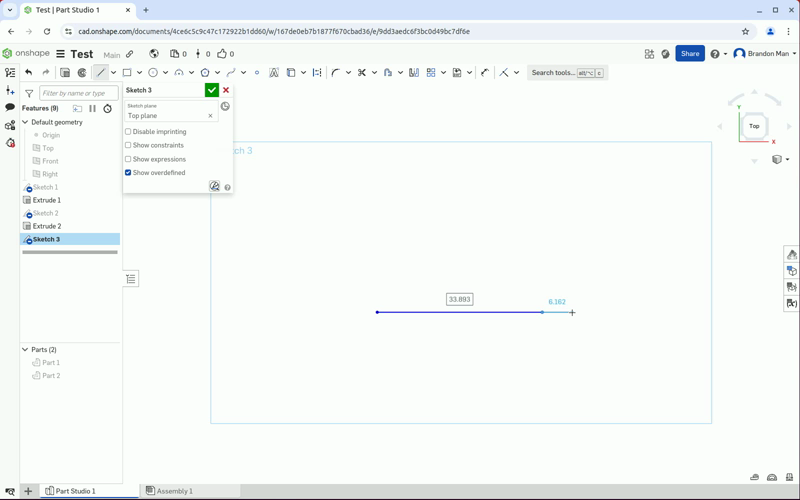
mouse_move(542, 291)
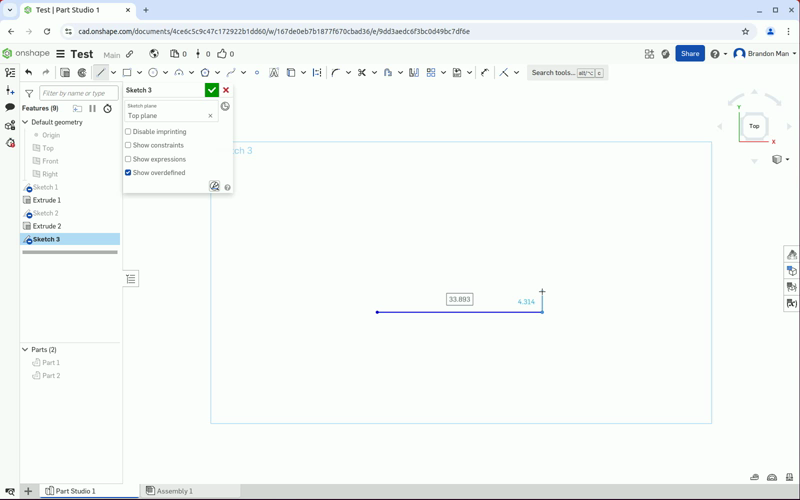
click(542, 291)
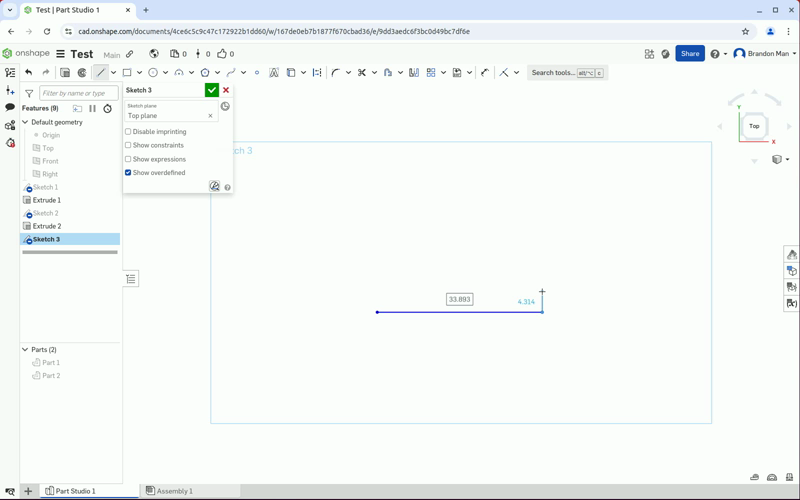
key_up(shift)
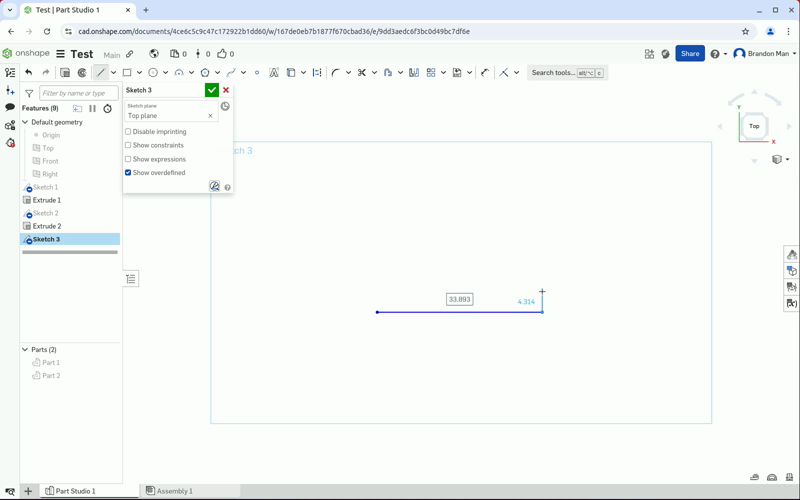
key(esc)
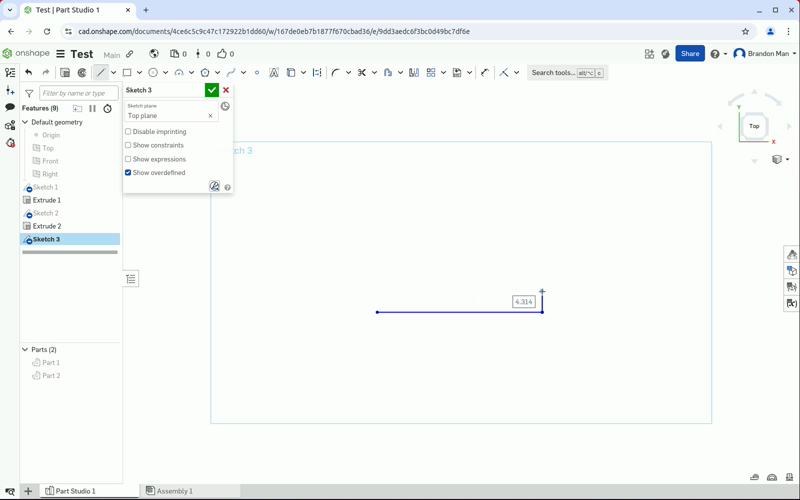
key(a)
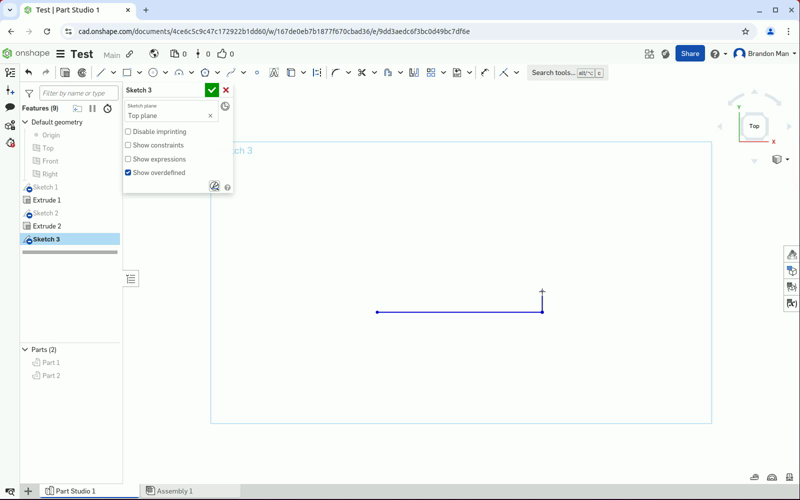
mouse_move(542, 291)
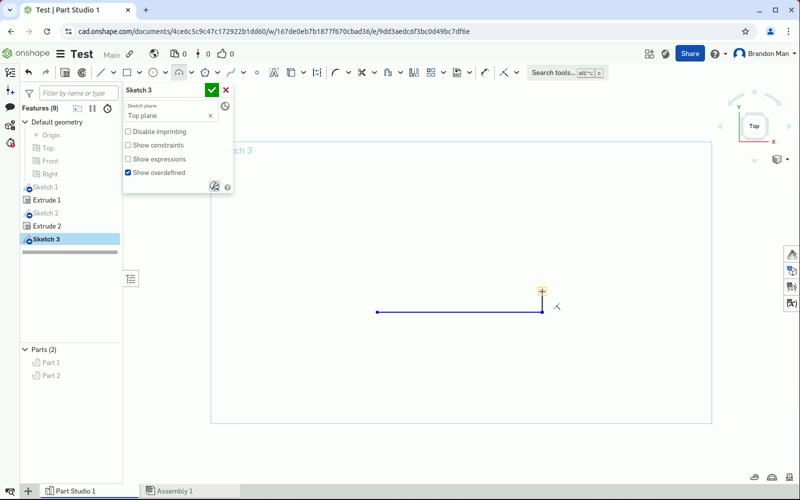
click(542, 291)
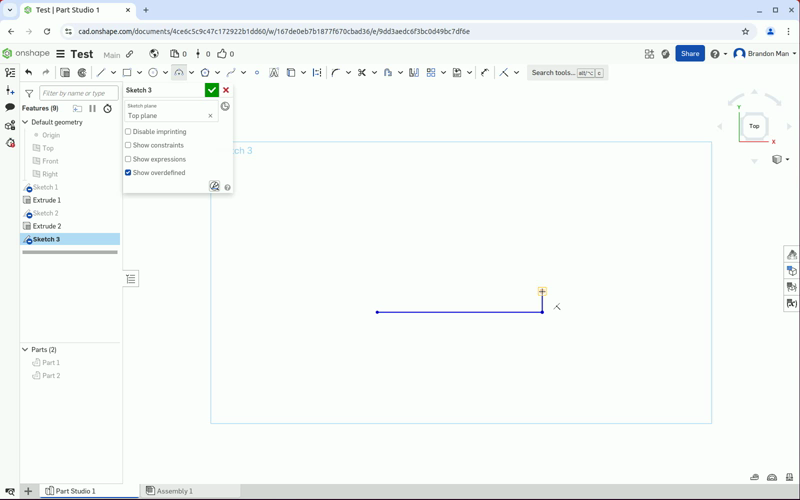
key_down(shift)
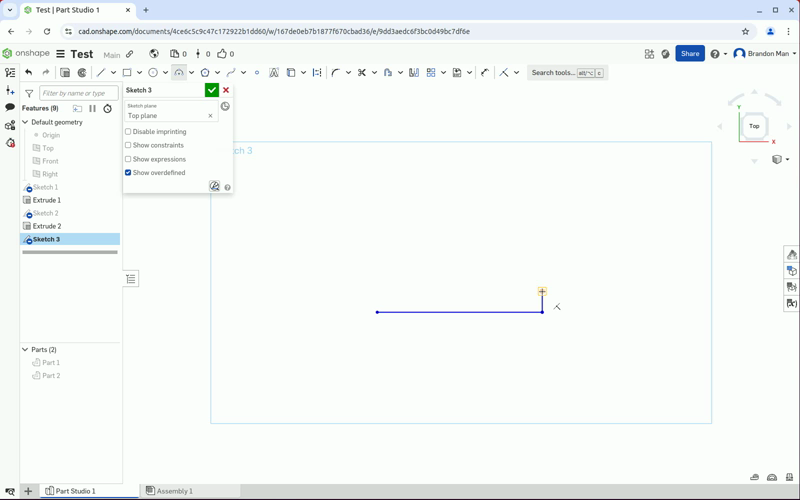
mouse_move(542, 275)
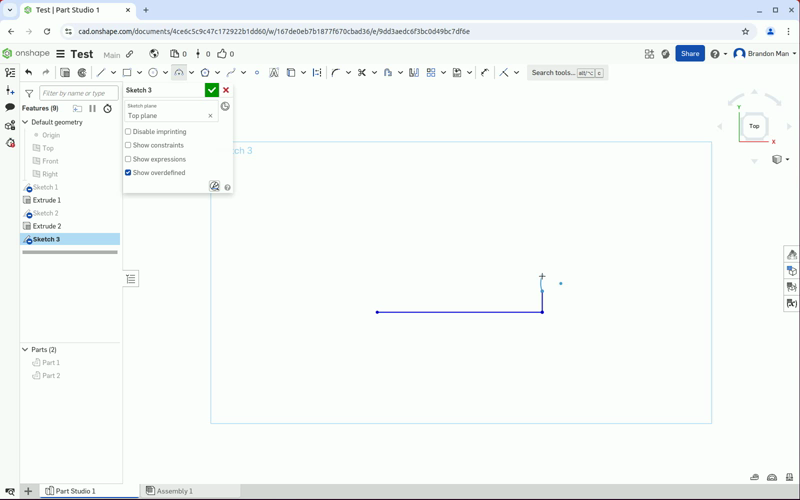
click(542, 275)
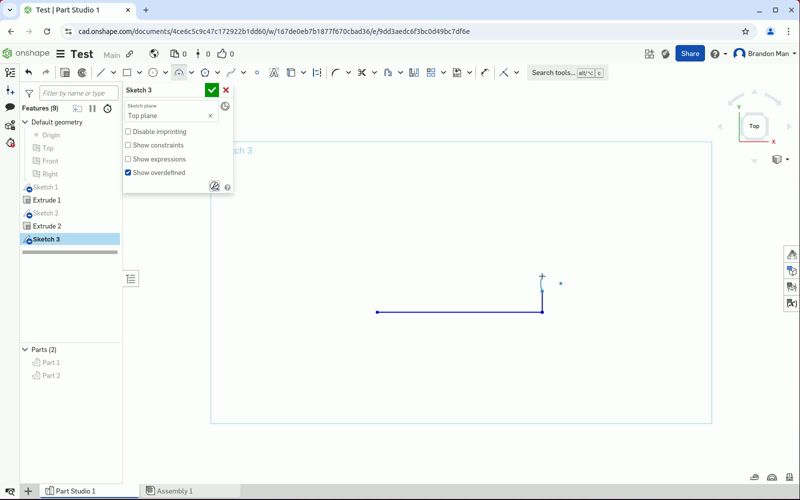
mouse_move(534, 283)
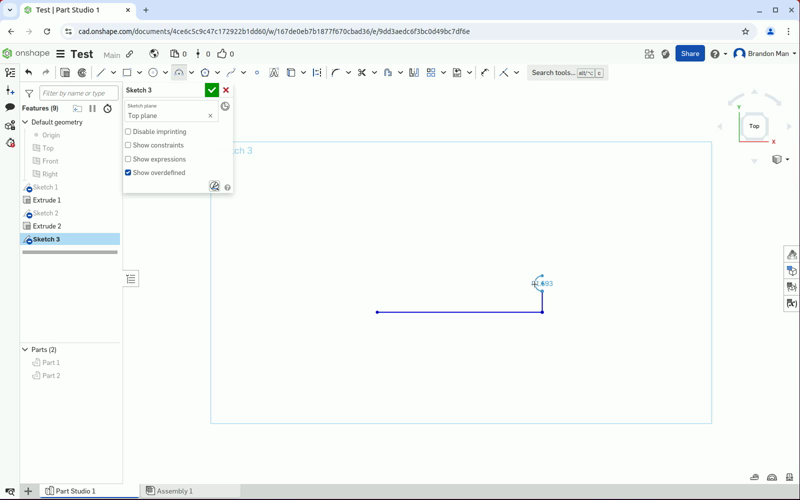
click(534, 283)
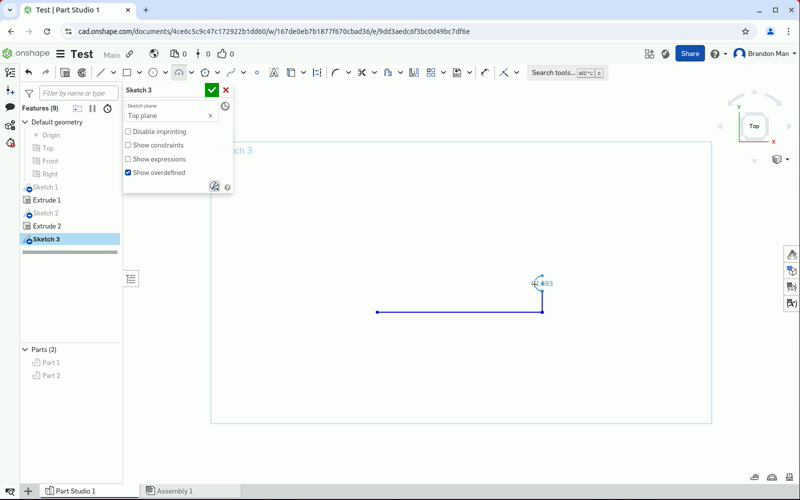
key_up(shift)
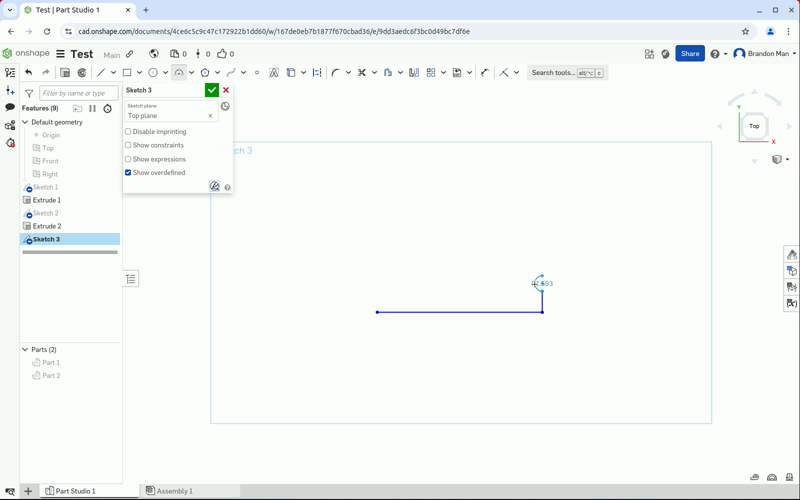
key(esc)
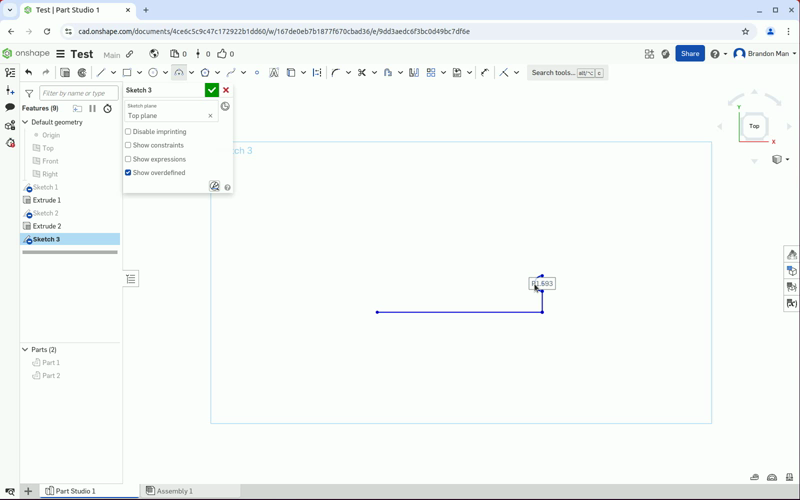
key(l)
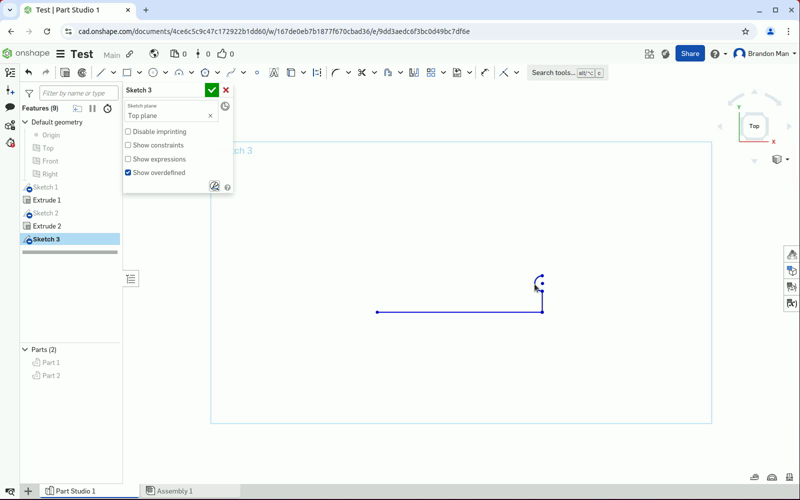
mouse_move(542, 275)
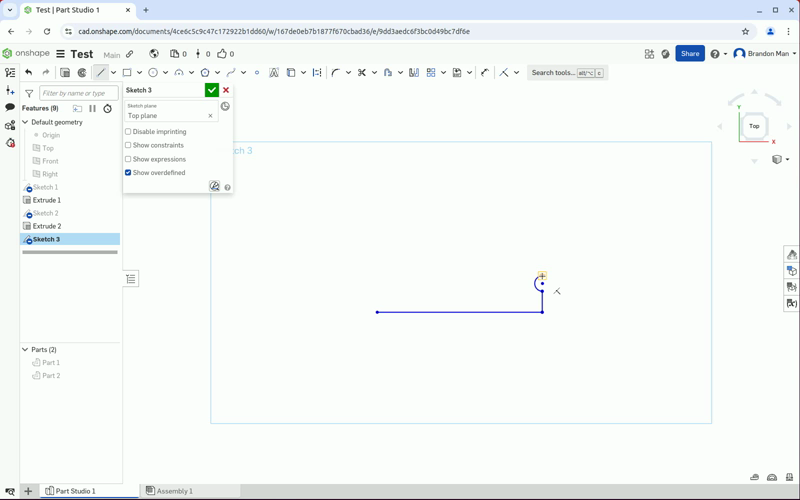
click(542, 275)
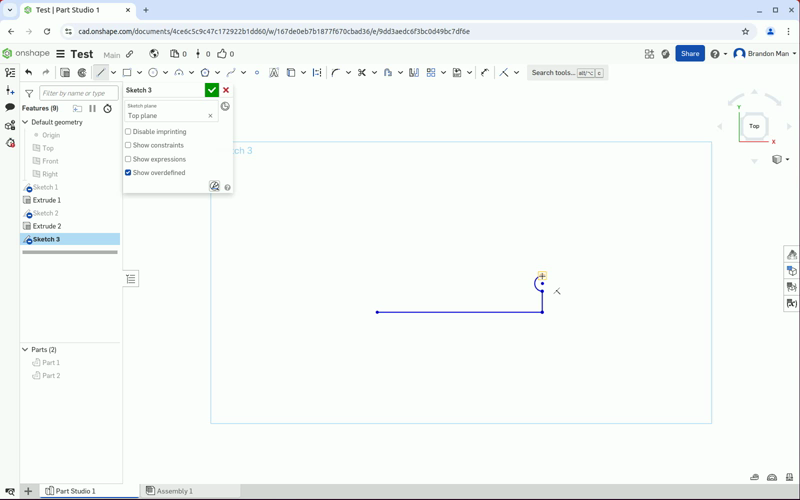
key_down(shift)
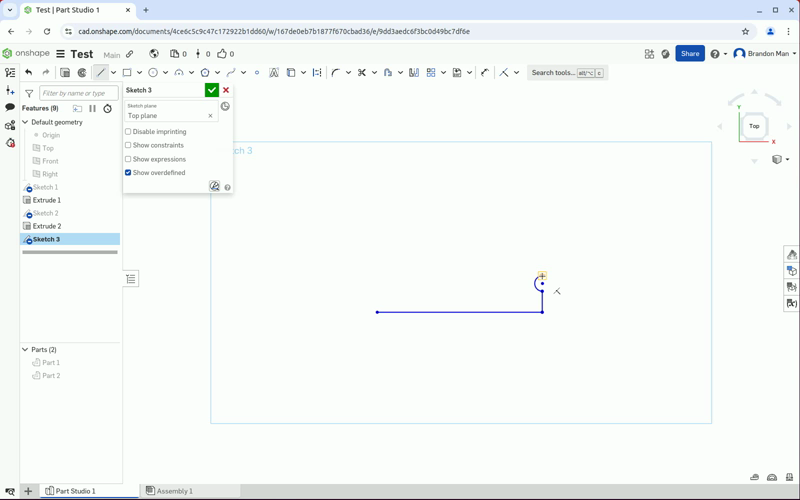
mouse_move(572, 275)
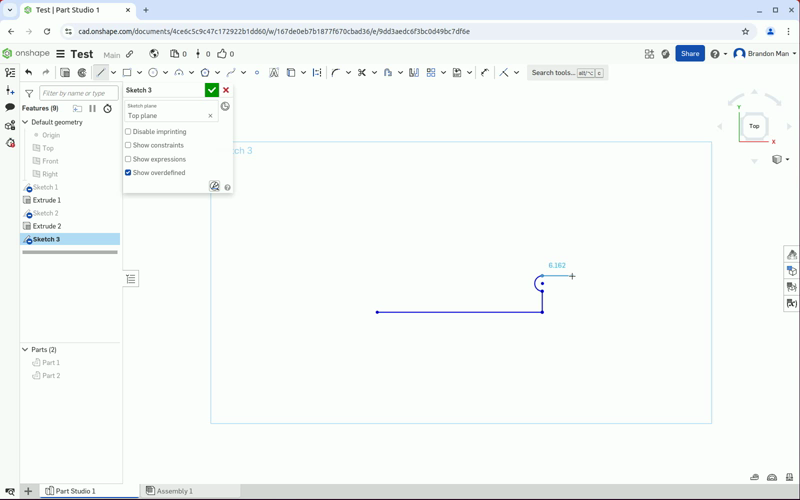
mouse_move(542, 255)
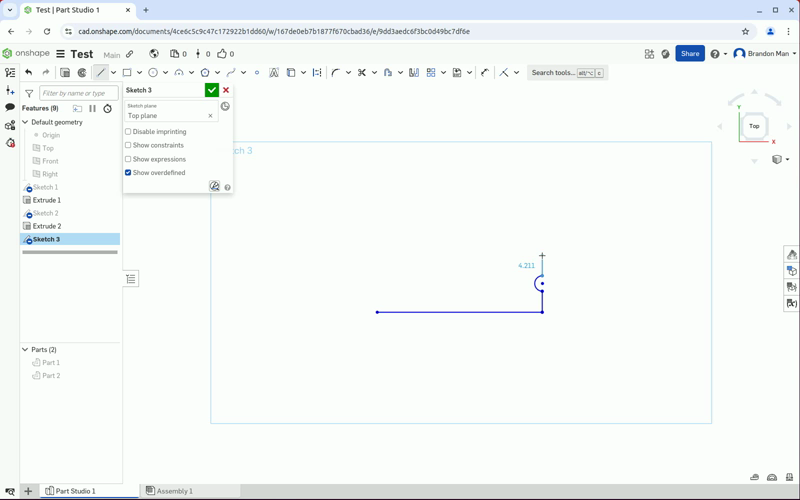
click(542, 255)
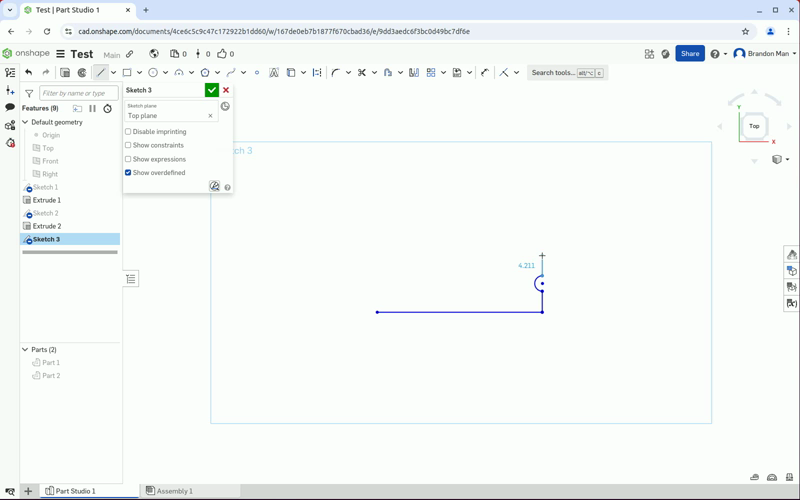
key_up(shift)
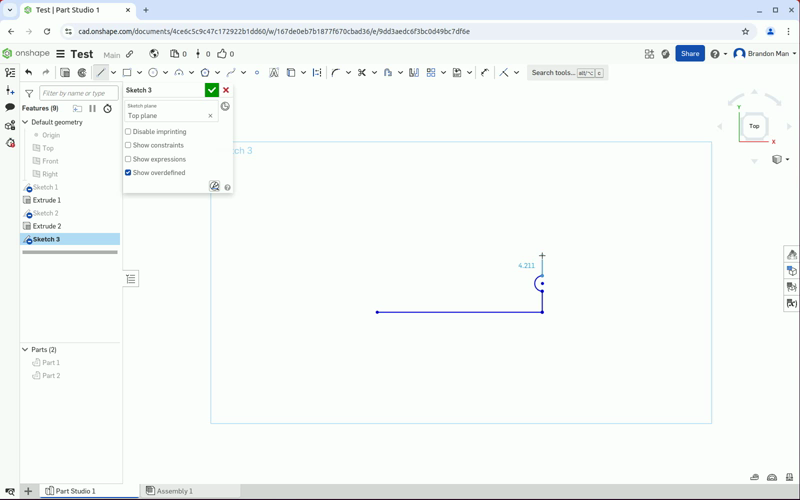
key_down(shift)
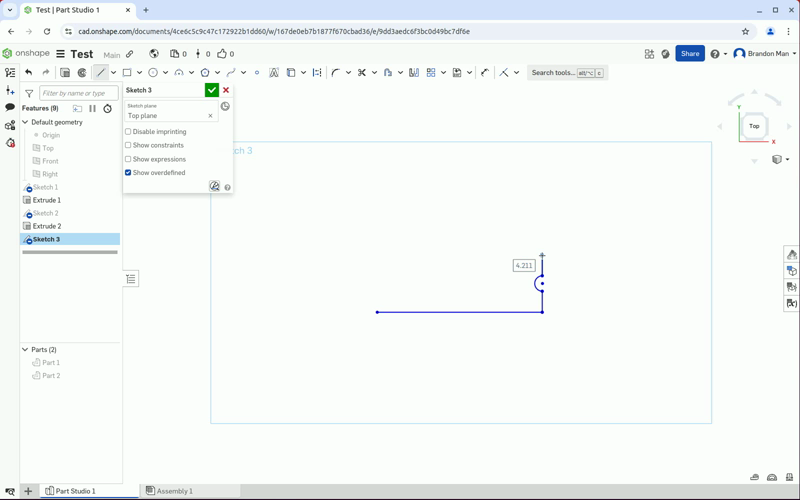
mouse_move(377, 255)
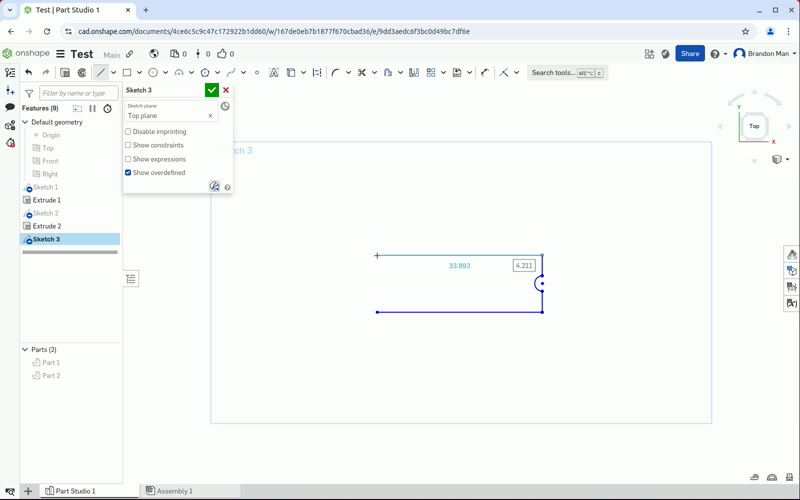
click(377, 255)
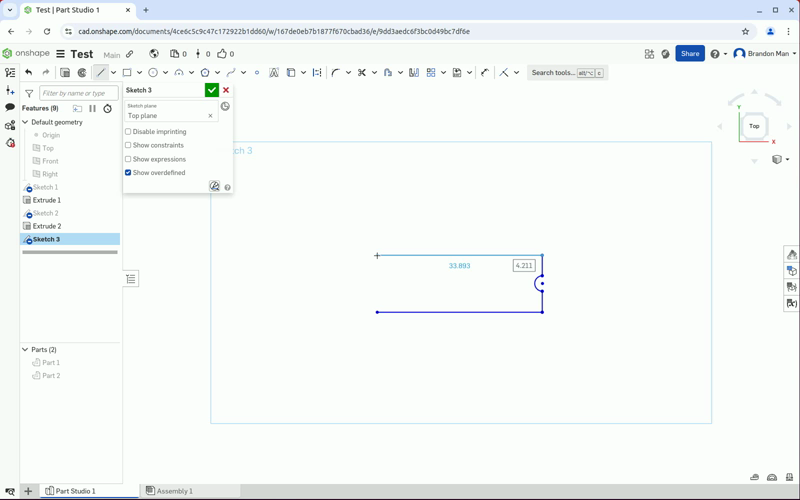
key_up(shift)
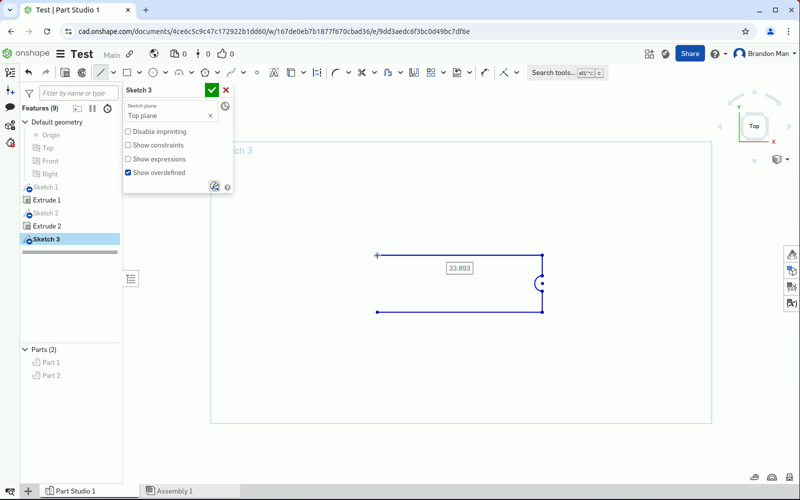
key_down(shift)
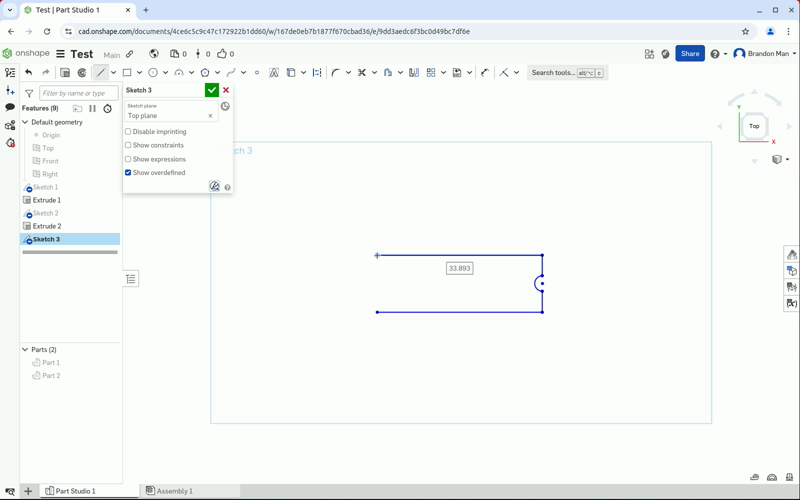
mouse_move(407, 255)
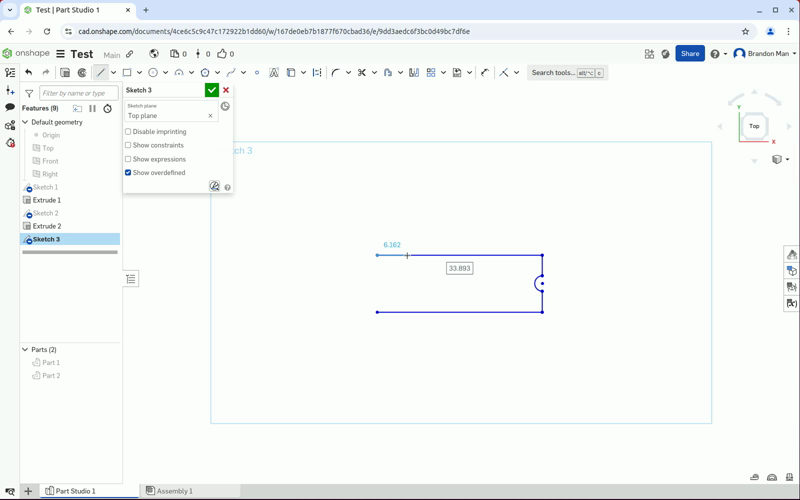
mouse_move(377, 275)
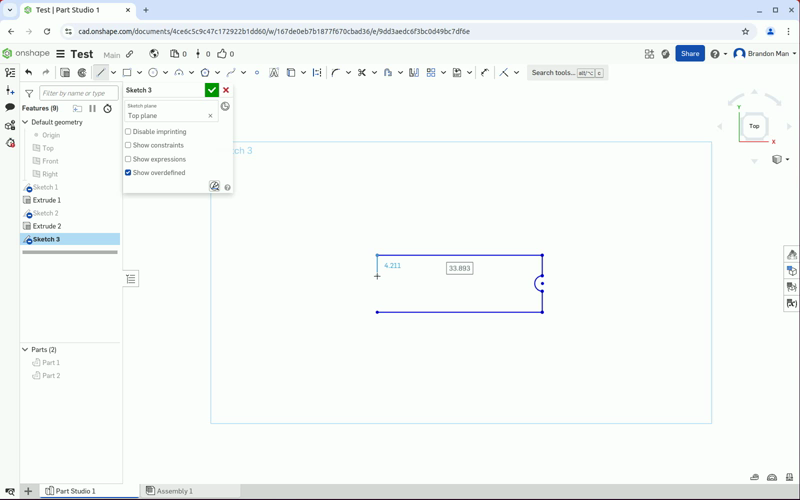
click(377, 275)
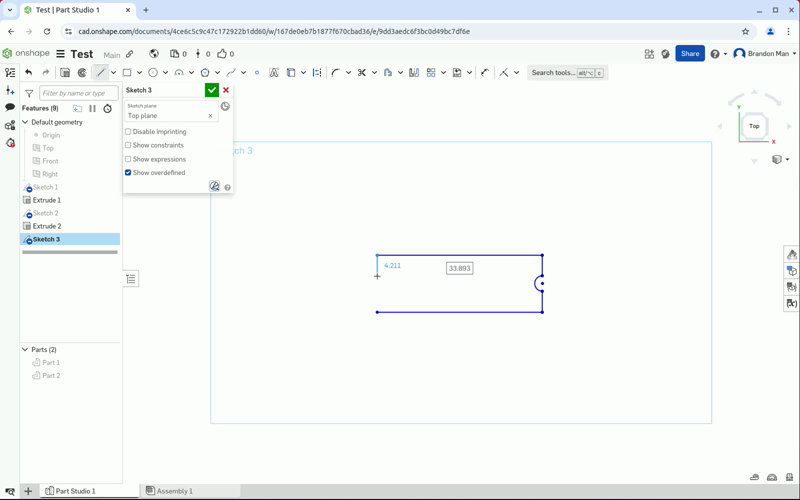
key_up(shift)
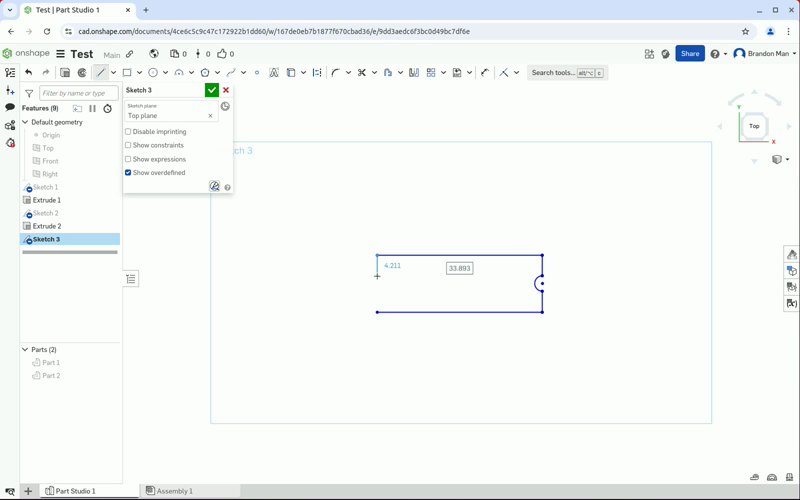
key(esc)
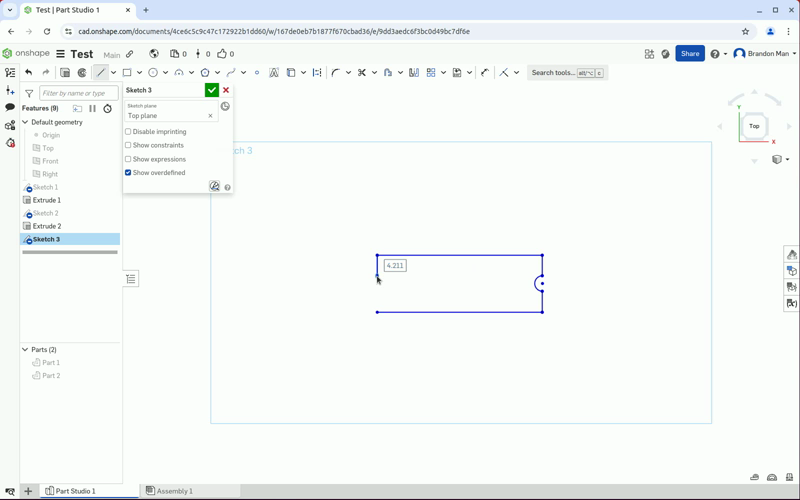
key(a)
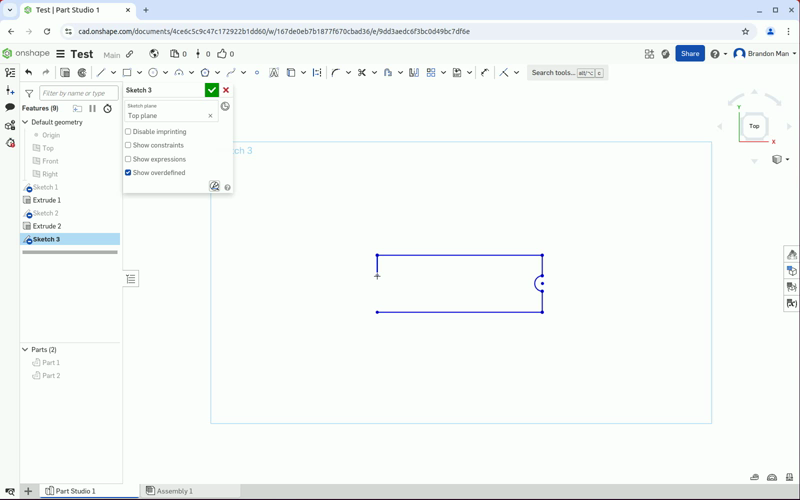
mouse_move(377, 275)
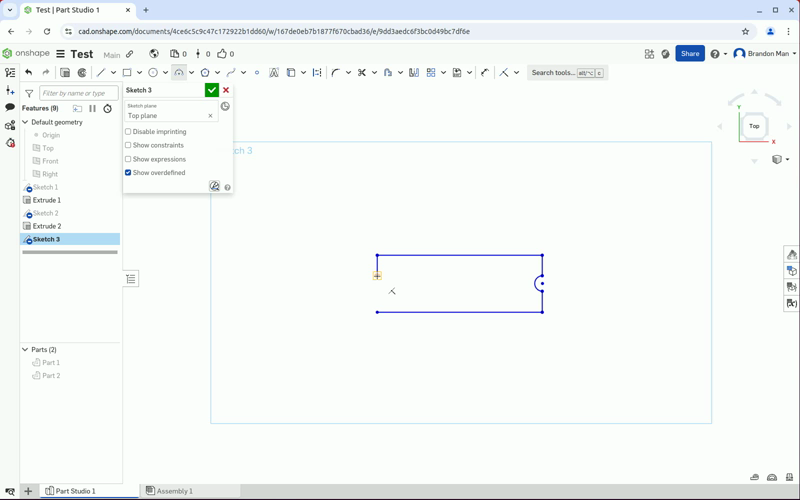
click(377, 275)
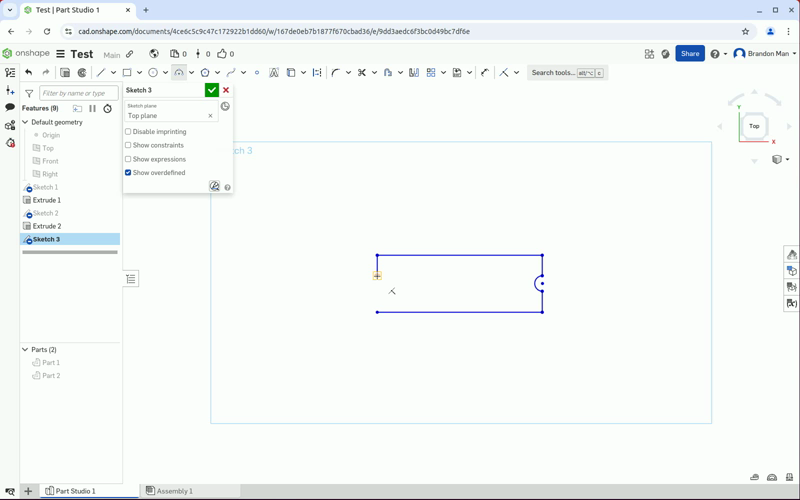
key_down(shift)
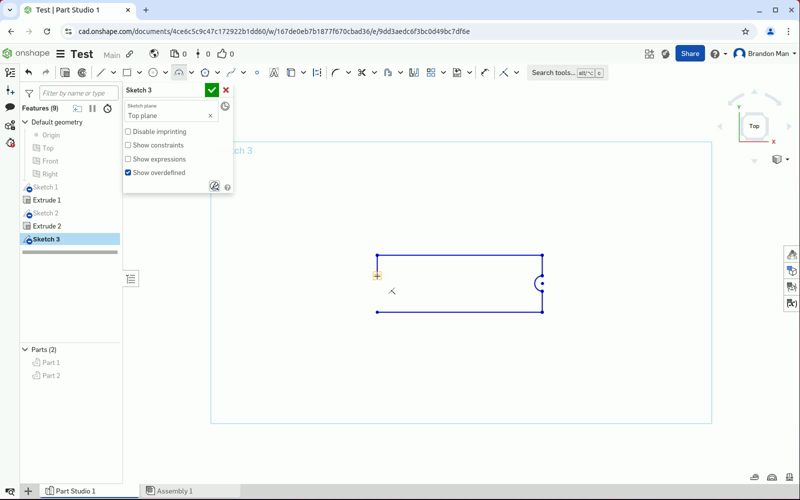
mouse_move(377, 291)
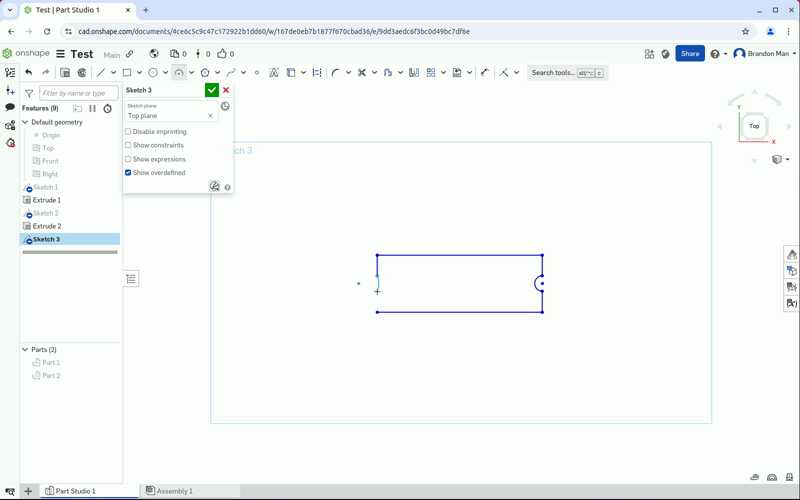
click(377, 291)
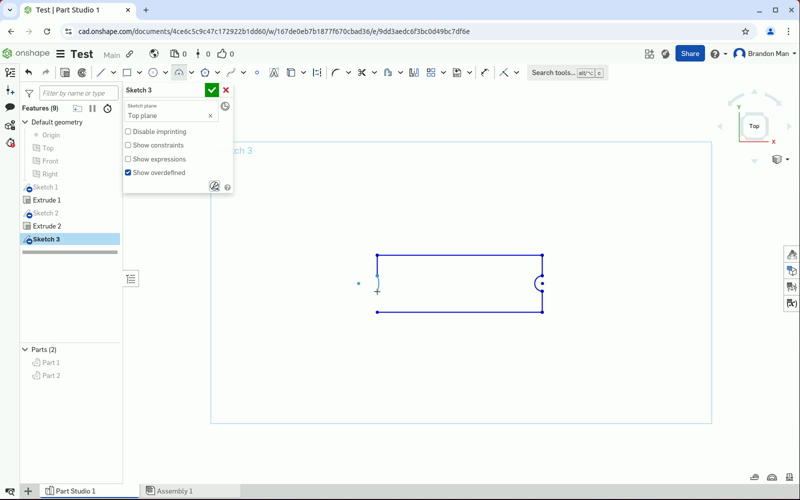
mouse_move(384, 283)
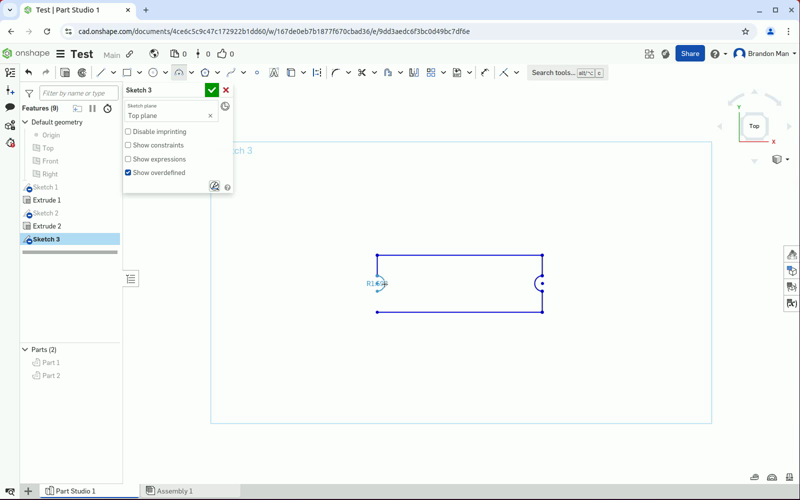
click(384, 283)
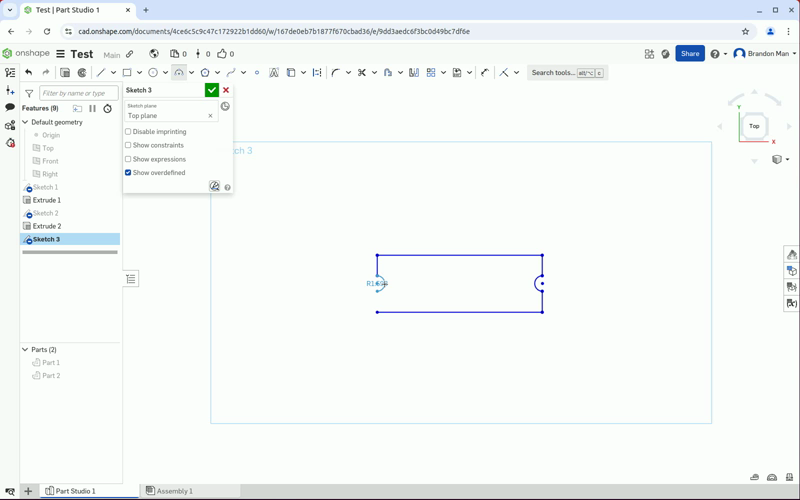
key_up(shift)
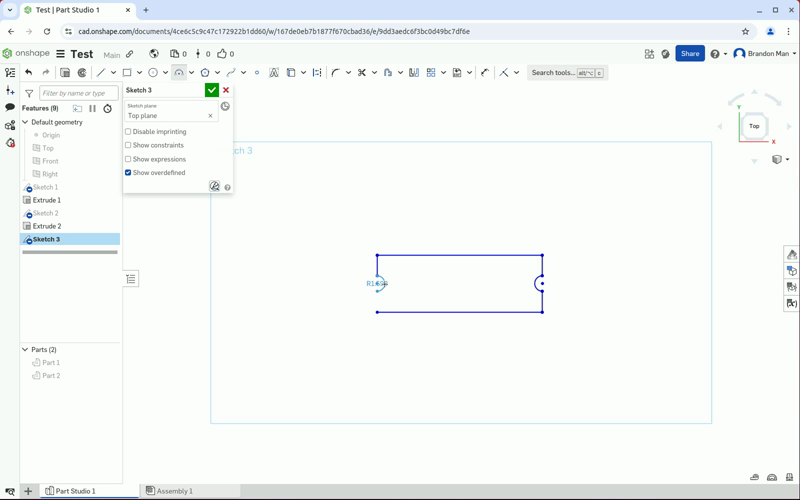
key(esc)
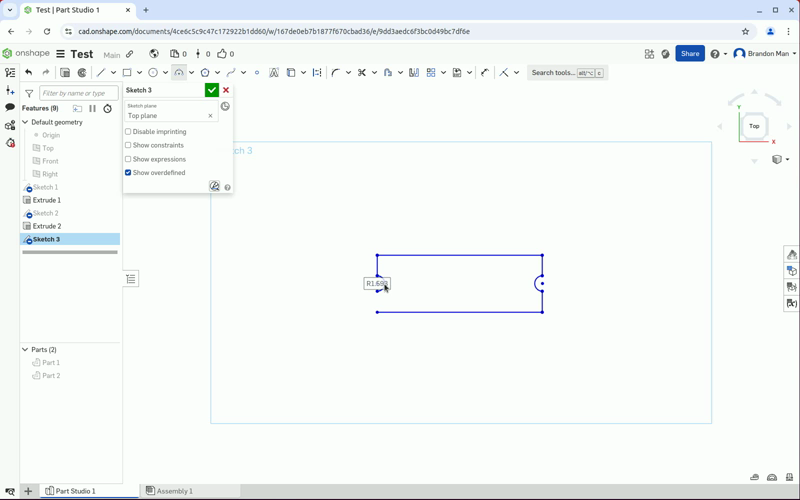
key(l)
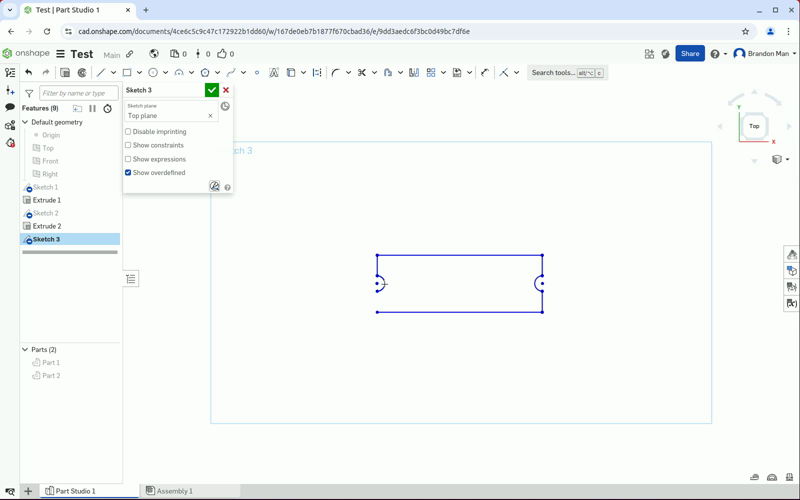
mouse_move(377, 291)
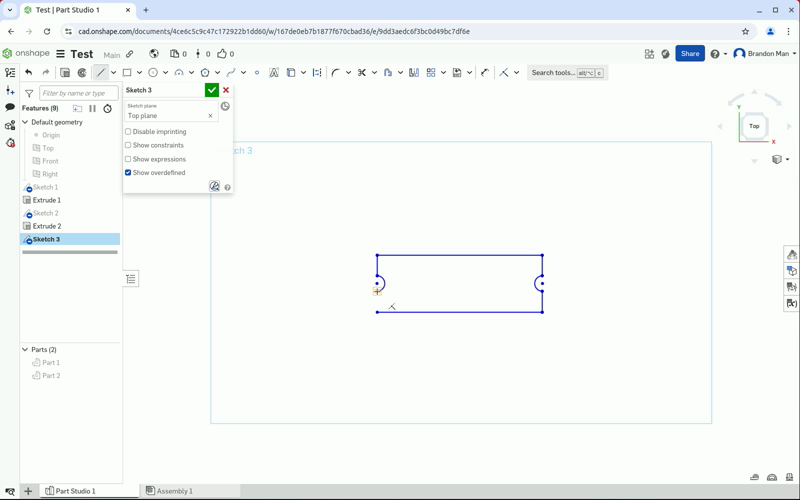
click(377, 291)
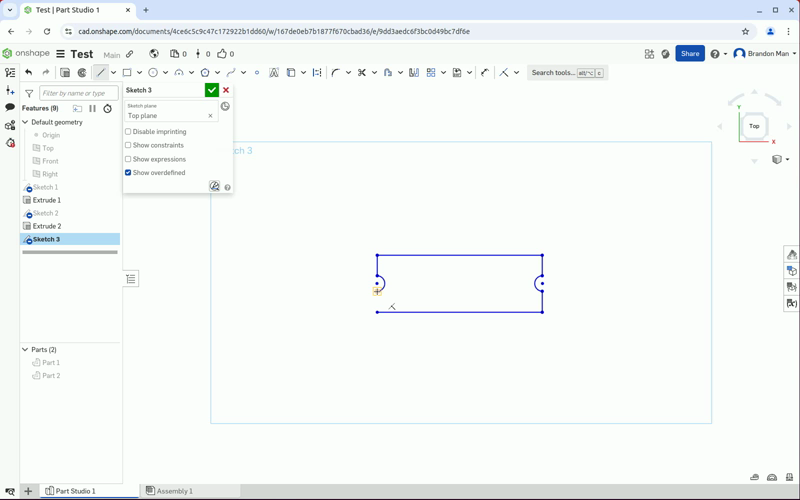
mouse_move(407, 291)
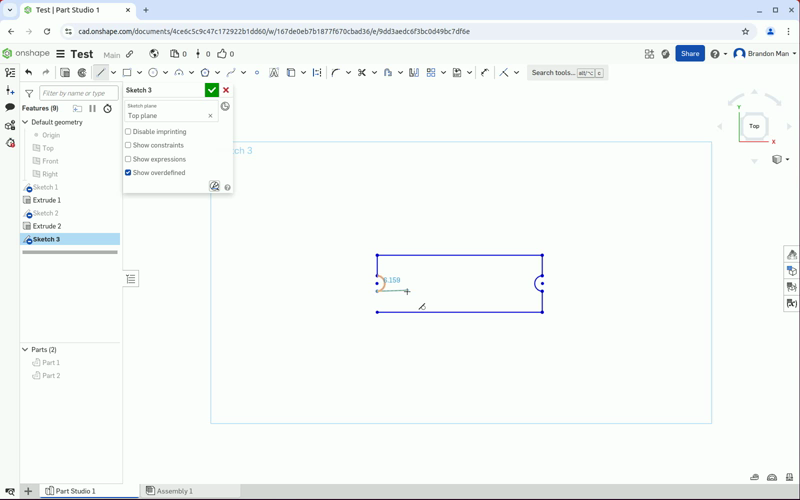
key_down(shift)
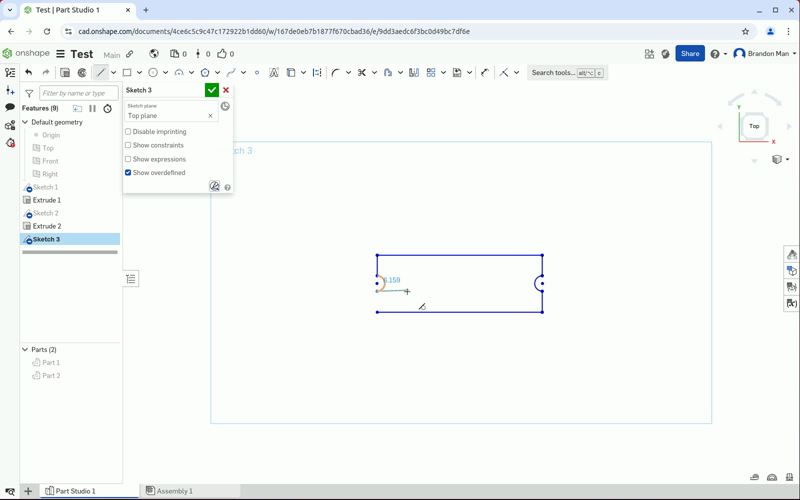
mouse_move(377, 312)
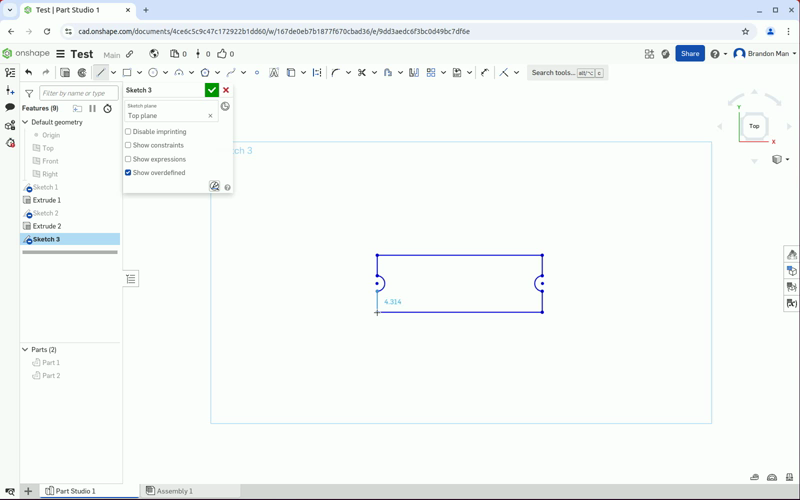
key_up(shift)
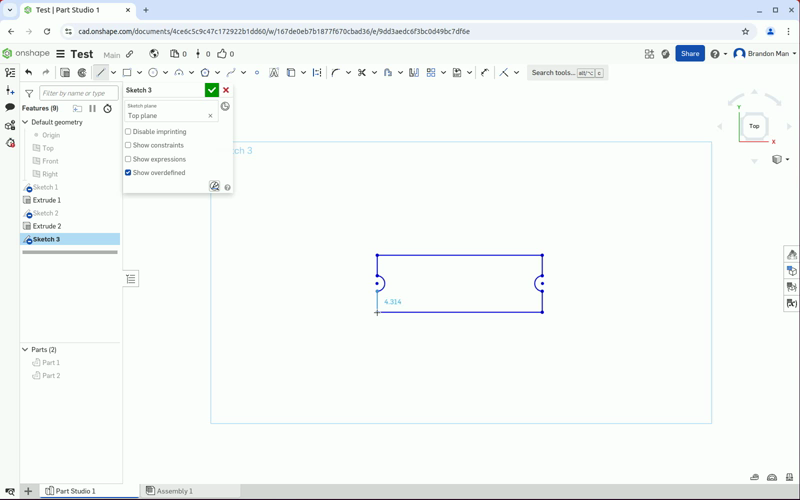
click(377, 312)
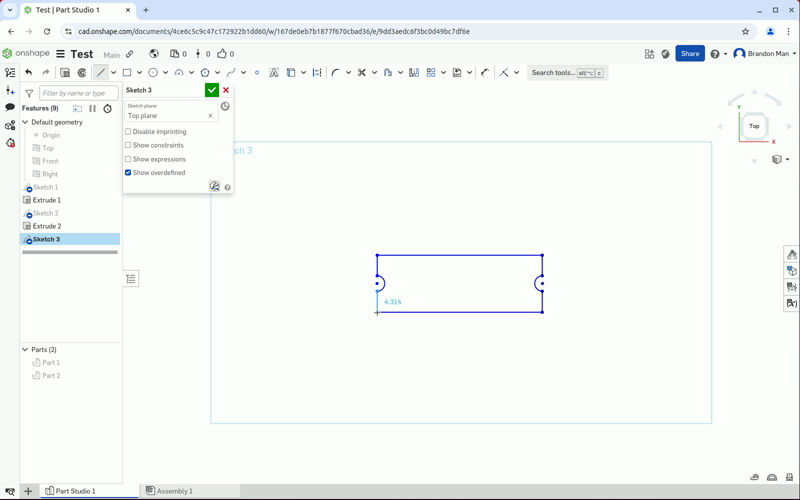
key(esc)
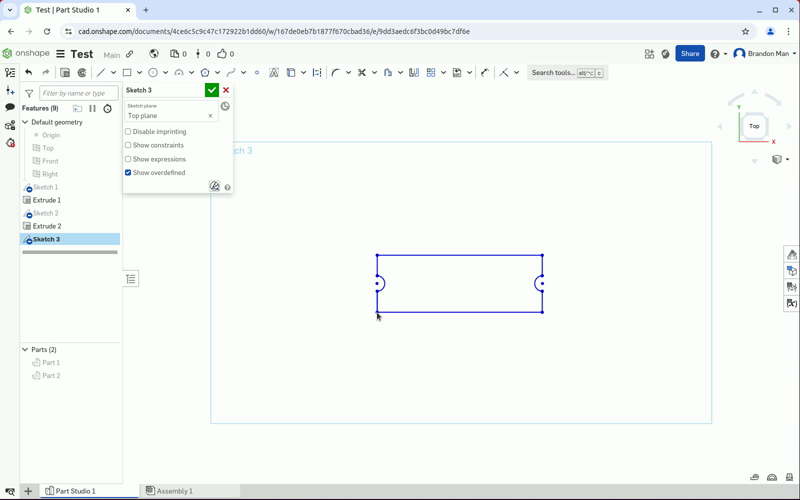
mouse_move(513, 281)
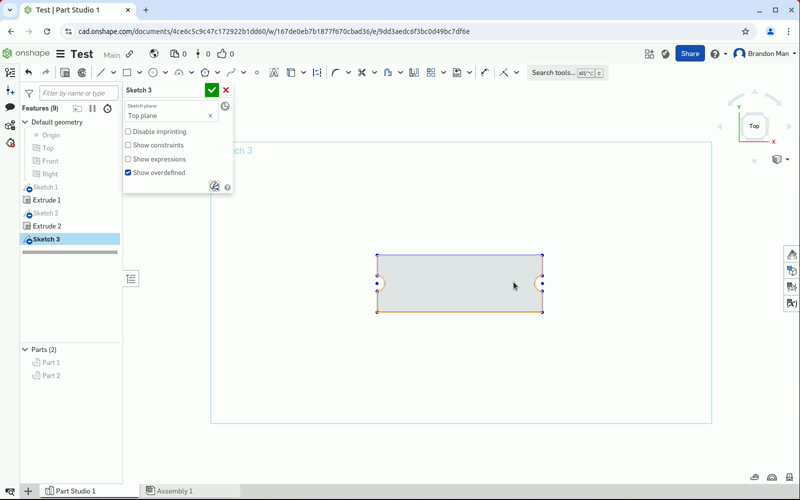
click(513, 281)
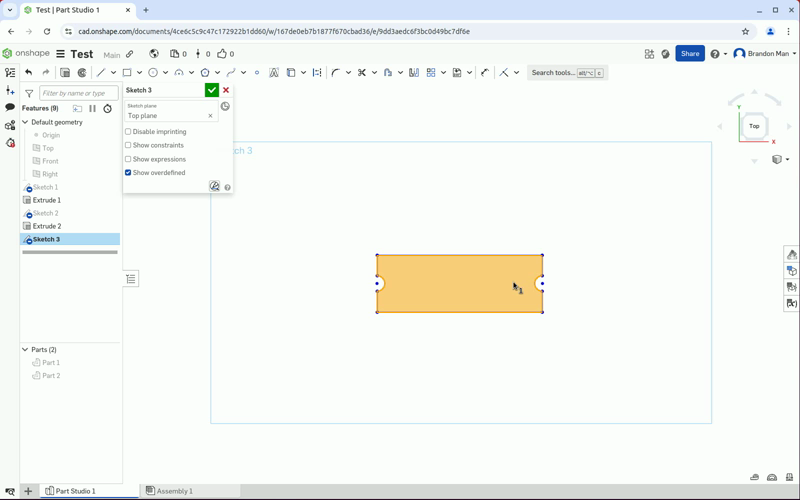
mouse_move(73, 352)
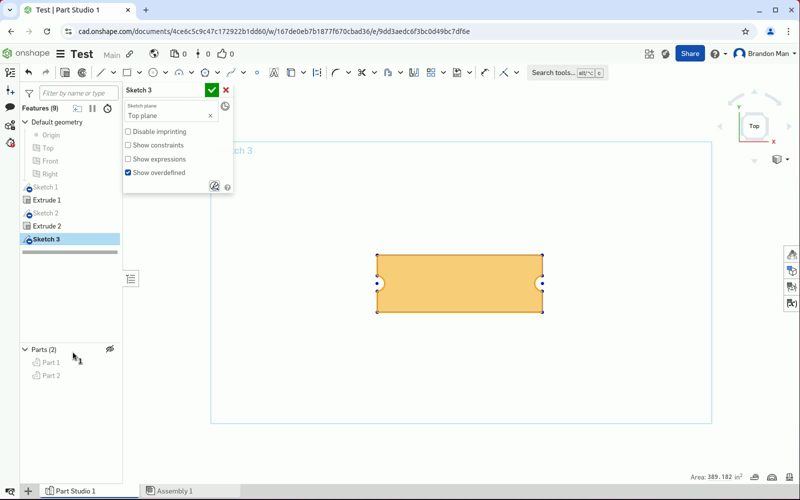
key(shift+y)
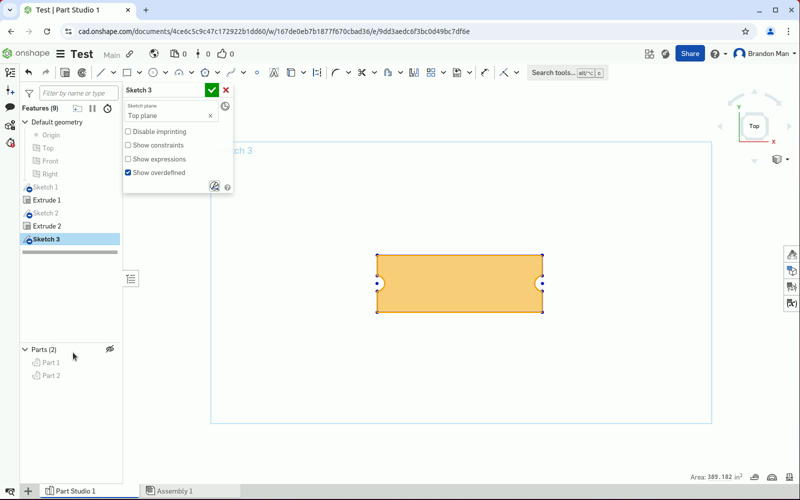
key(shift+e)
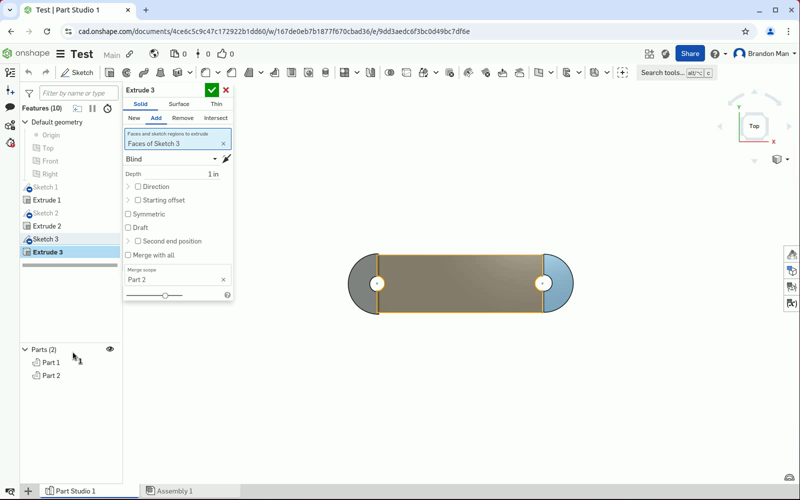
mouse_move(143, 106)
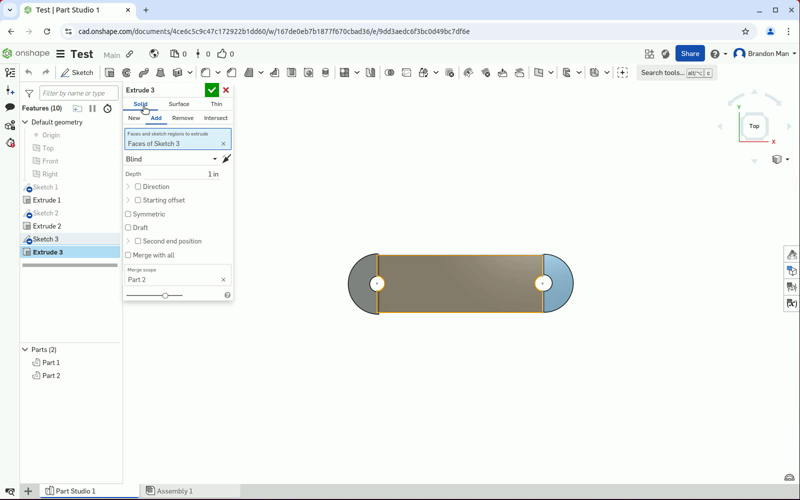
click(143, 106)
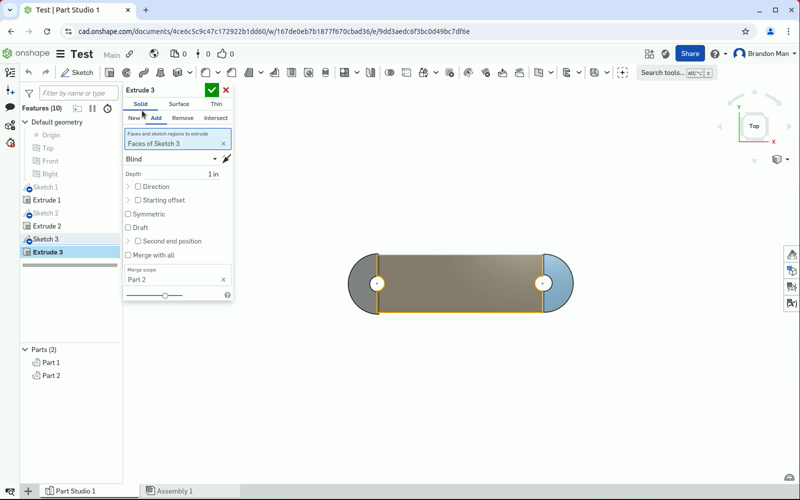
mouse_move(137, 120)
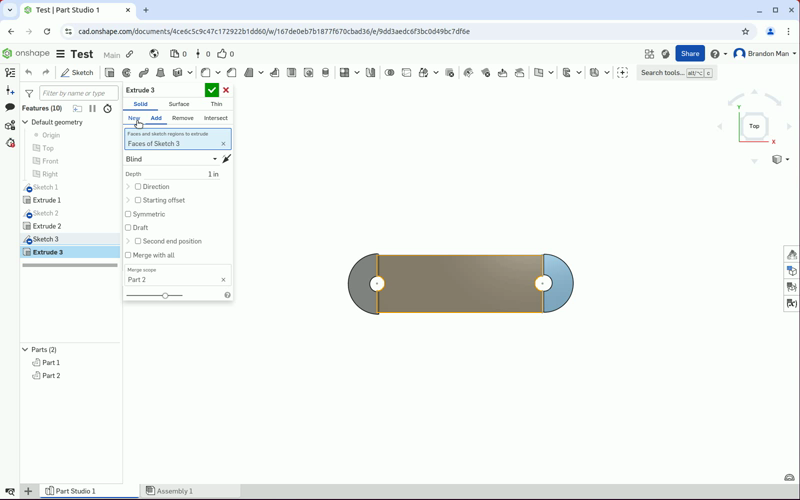
click(137, 120)
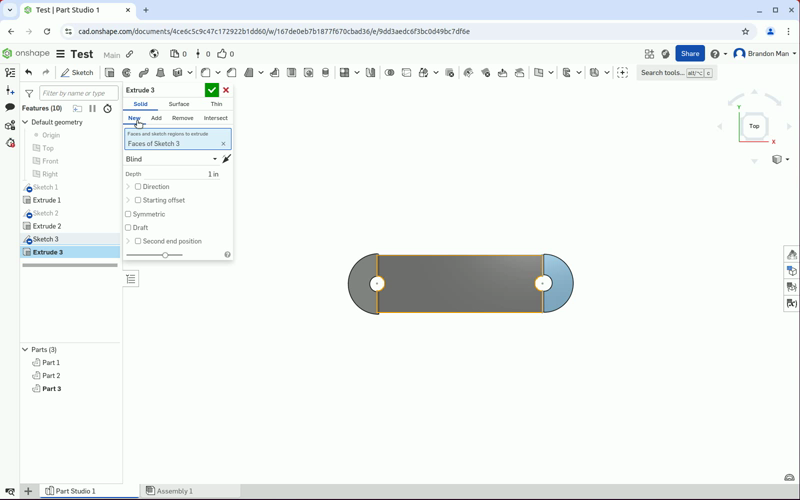
key(tab, 4)
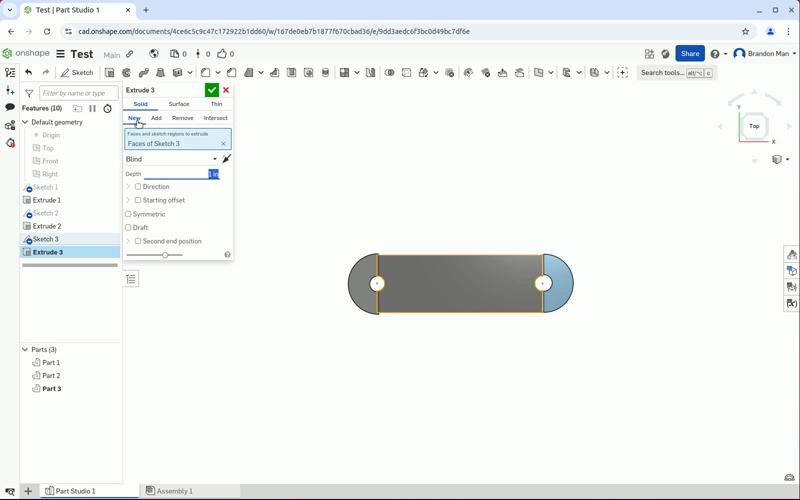
text(3.37)
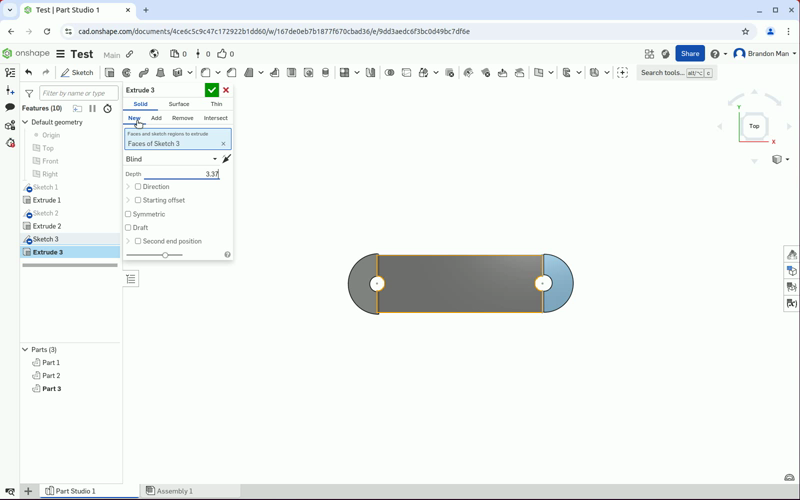
key(tab, 3)
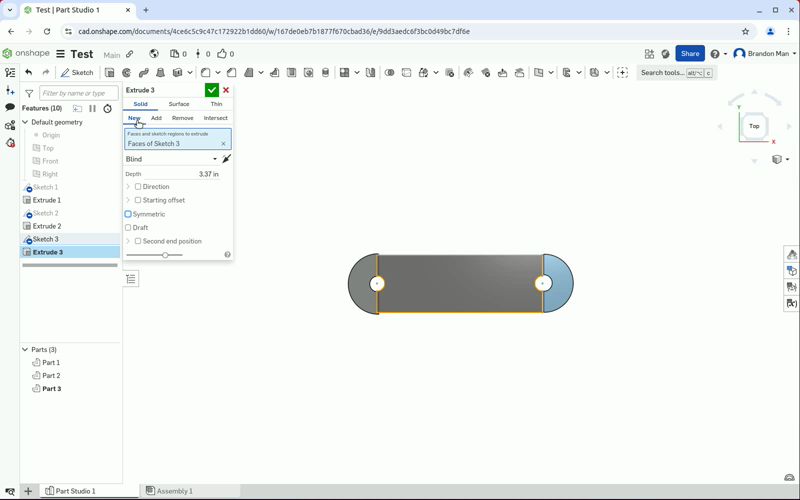
key(space)
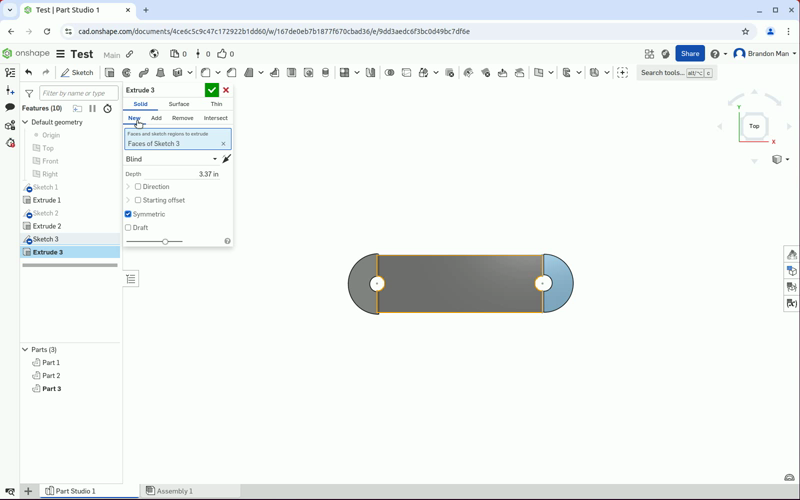
key(enter)
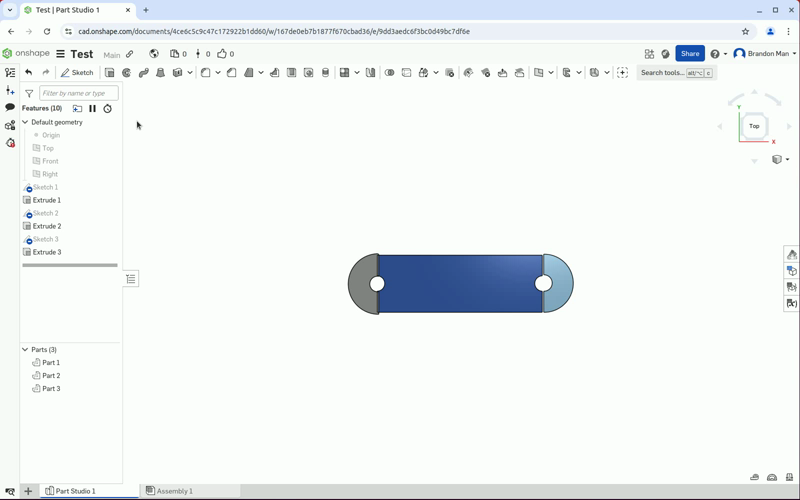
key(shift+h)
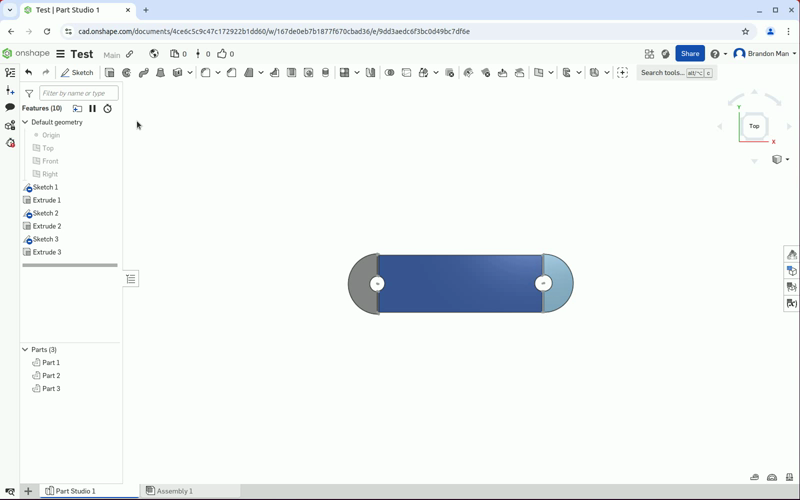
key(shift+h)
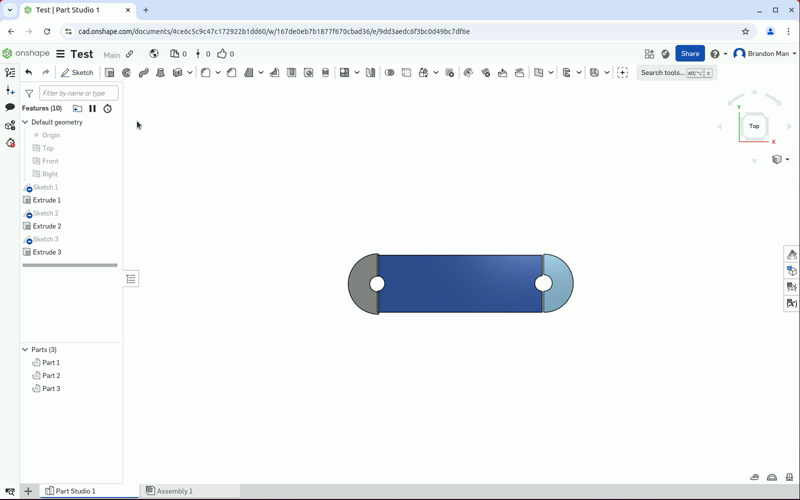
mouse_move(73, 189)
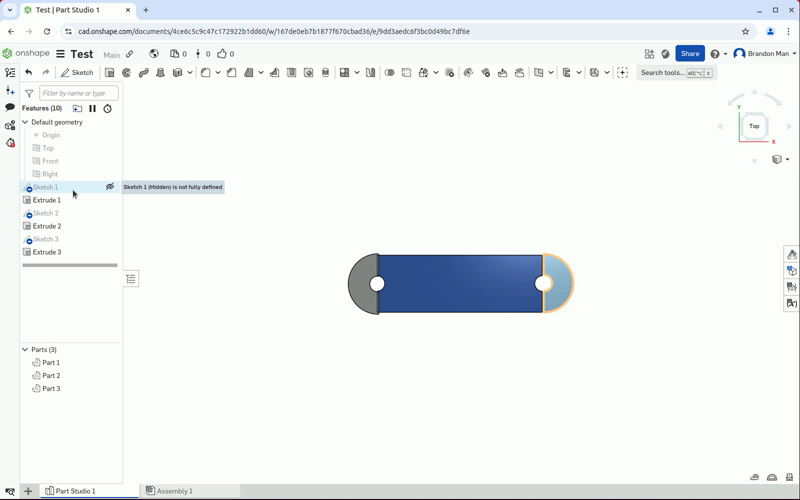
click(73, 189)
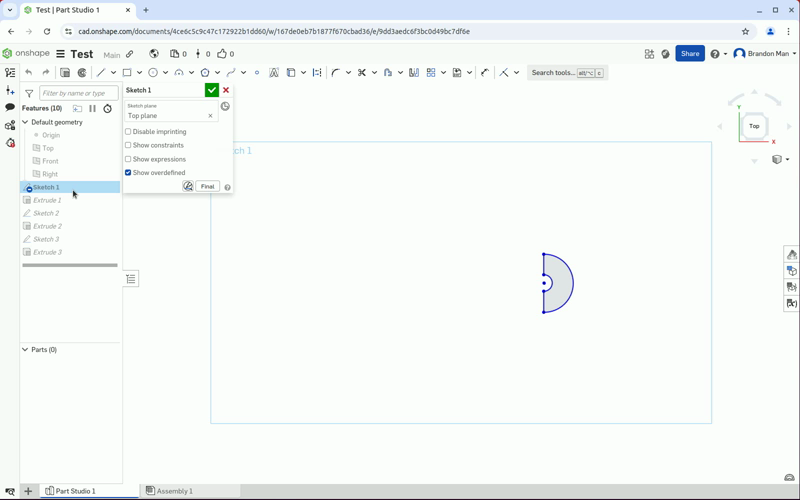
mouse_move(229, 92)
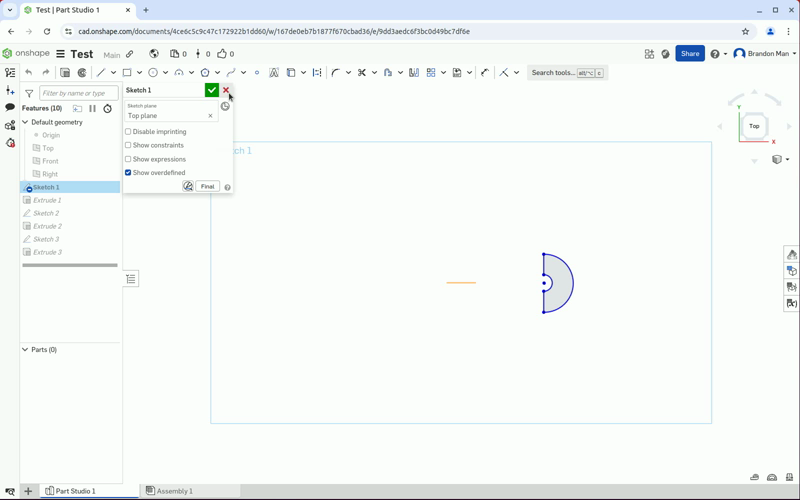
click(229, 92)
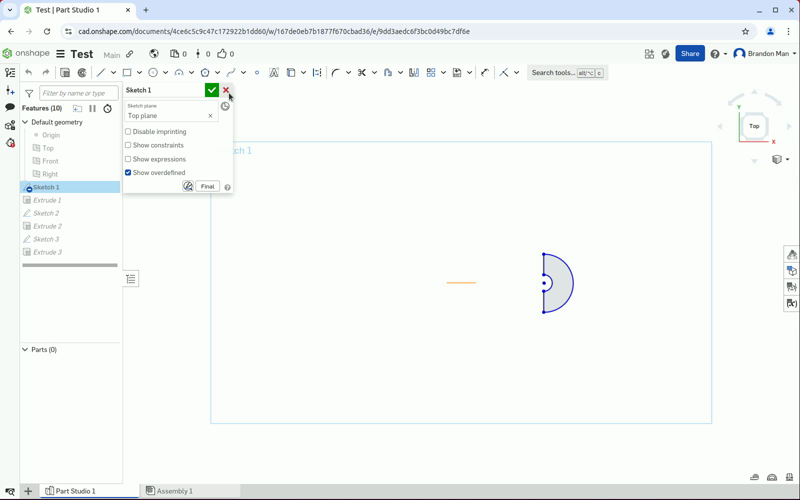
key(shift+s)
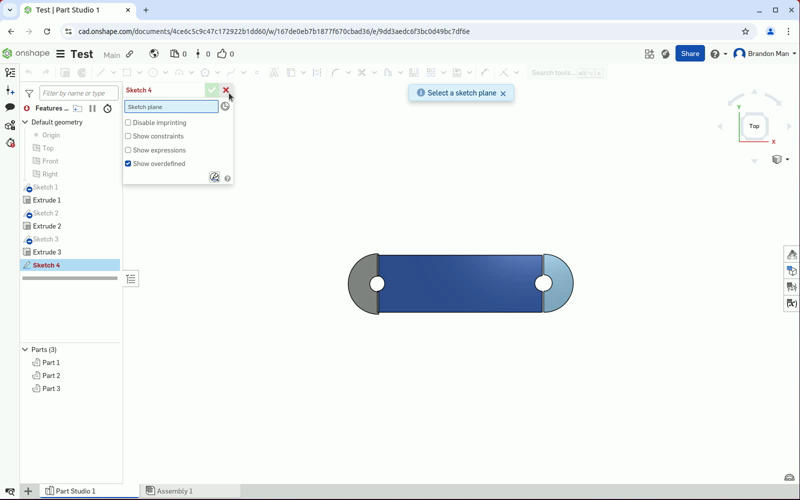
mouse_move(73, 150)
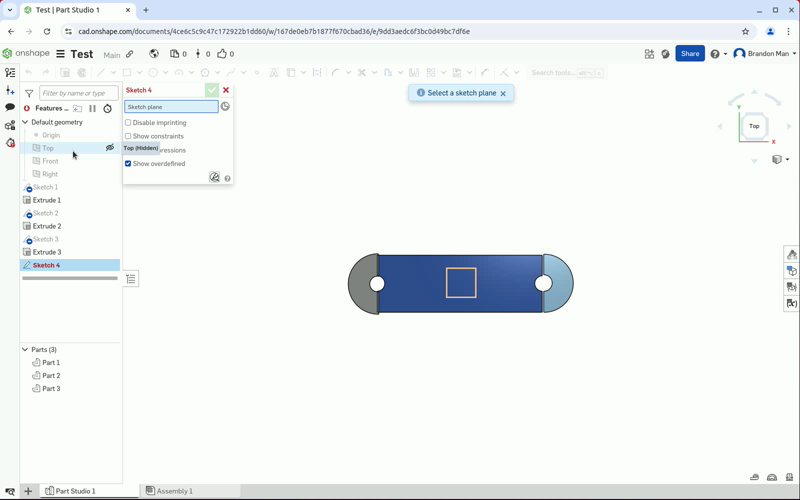
click(73, 150)
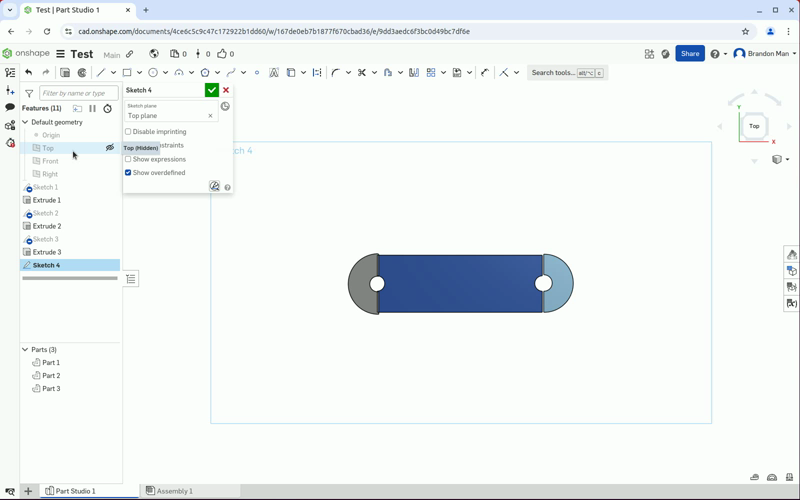
mouse_move(73, 352)
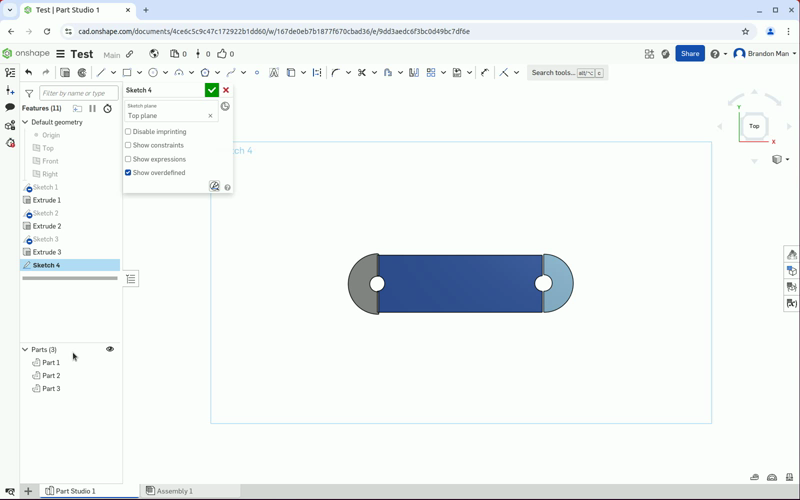
key(y)
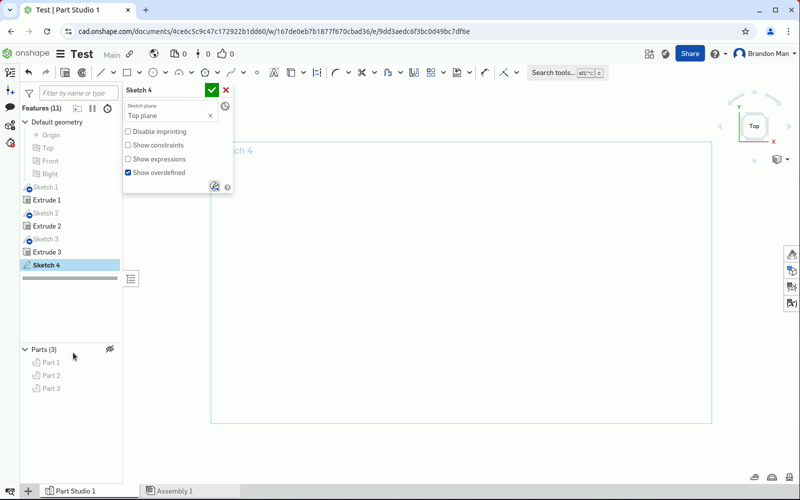
key(l)
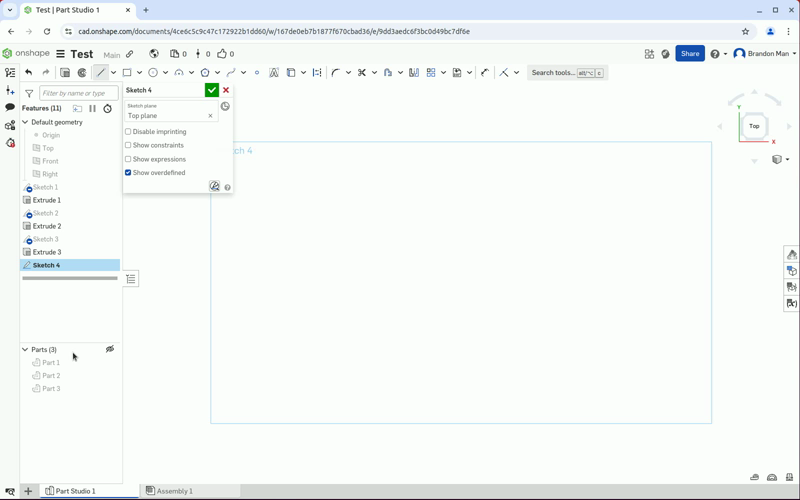
key_down(shift)
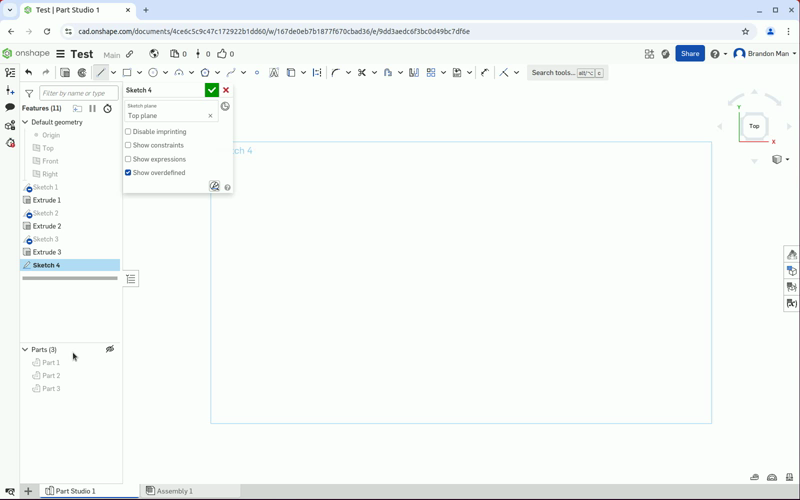
mouse_move(377, 312)
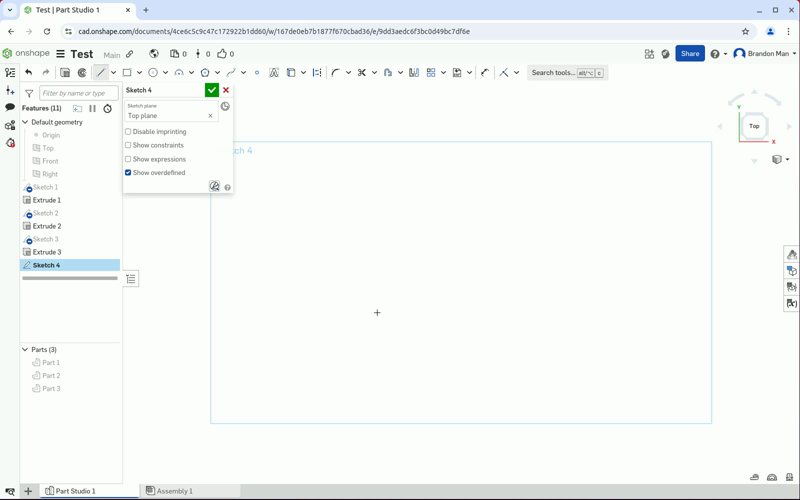
click(377, 312)
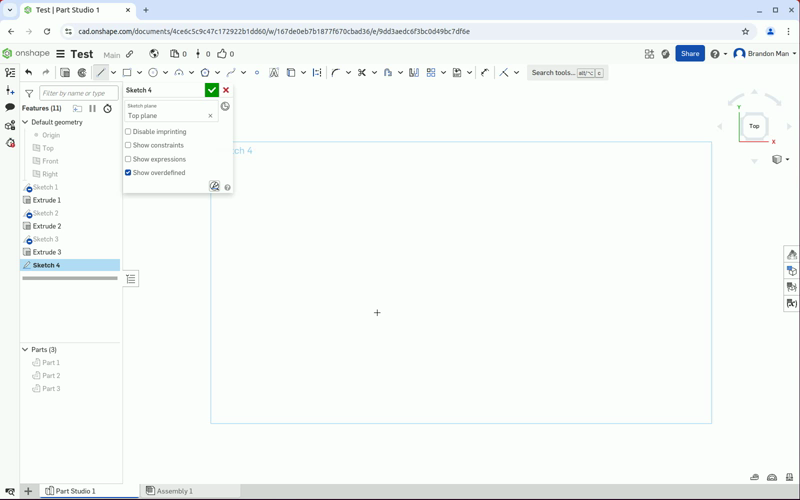
key_up(shift)
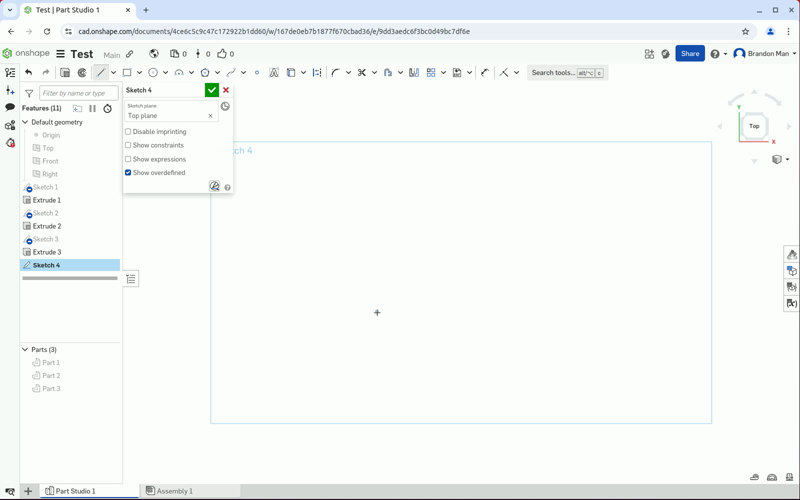
key_down(shift)
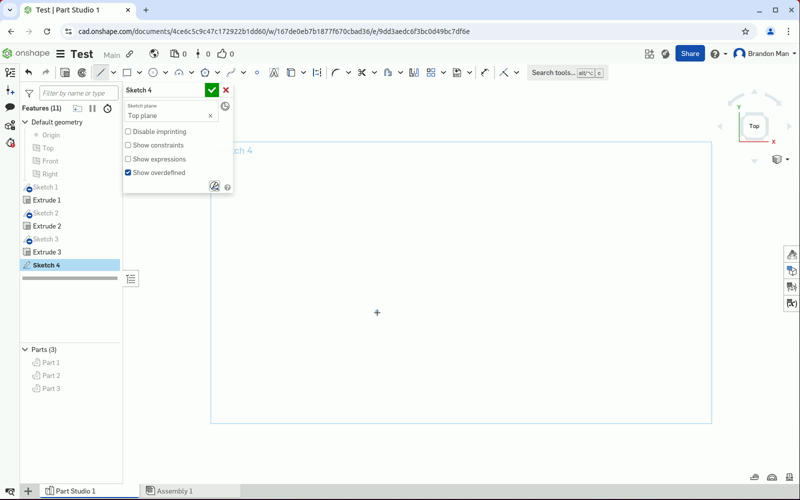
mouse_move(542, 312)
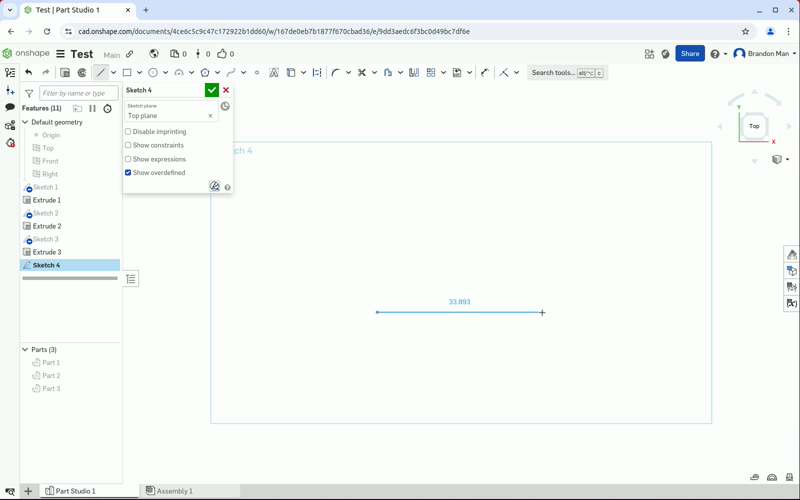
click(542, 312)
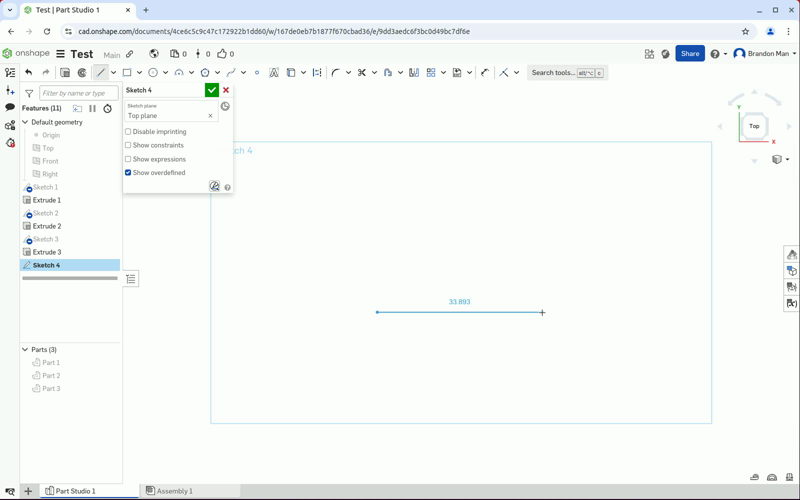
key_up(shift)
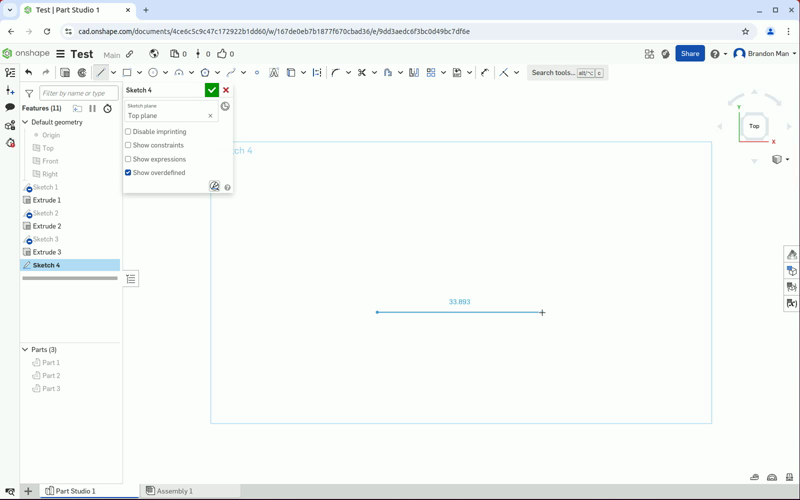
key_down(shift)
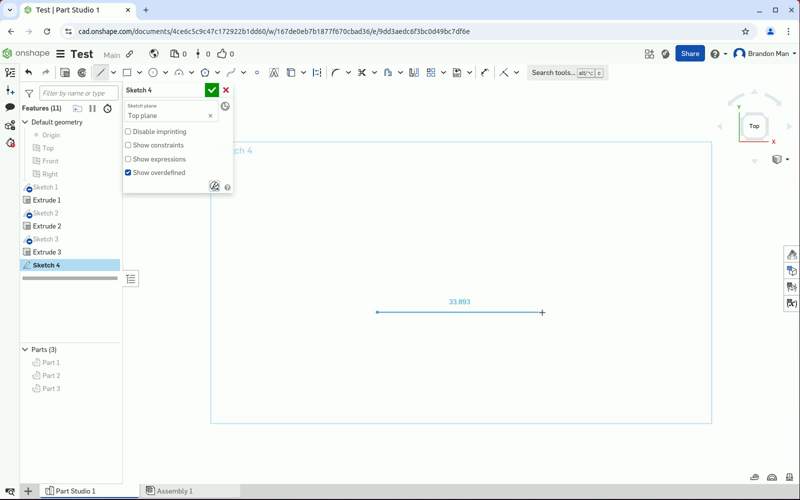
mouse_move(572, 312)
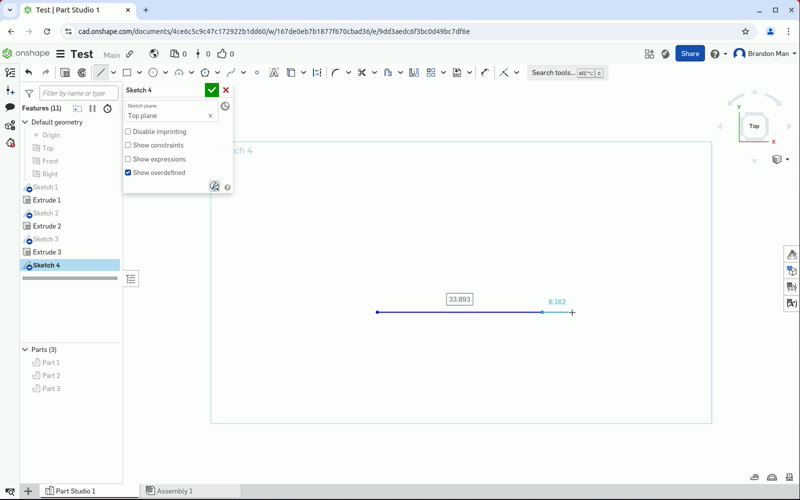
mouse_move(542, 291)
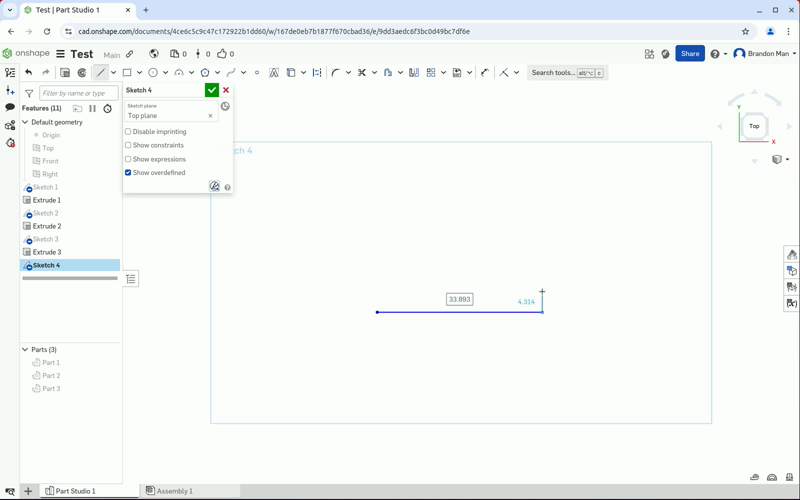
click(542, 291)
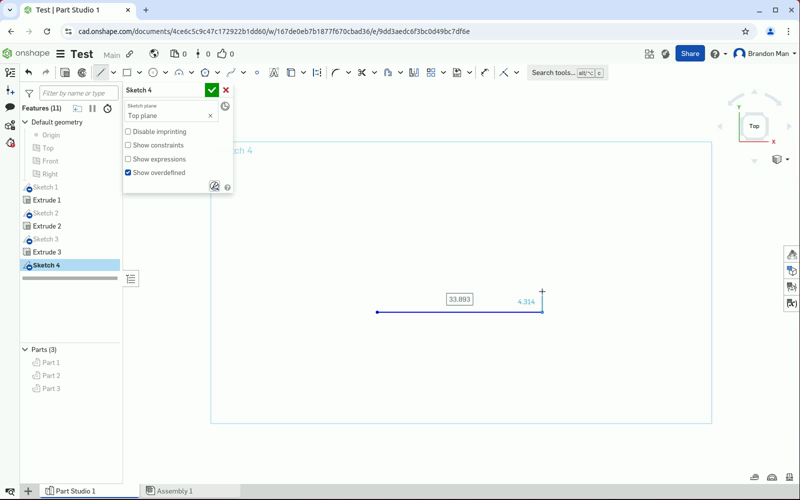
key_up(shift)
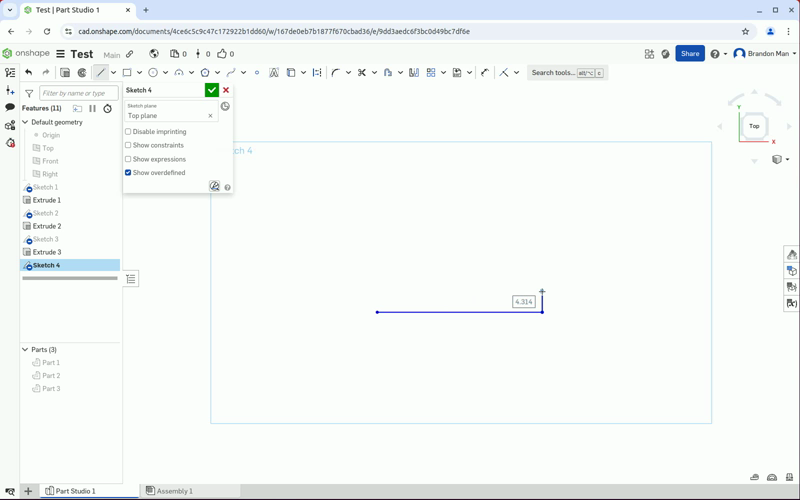
key(esc)
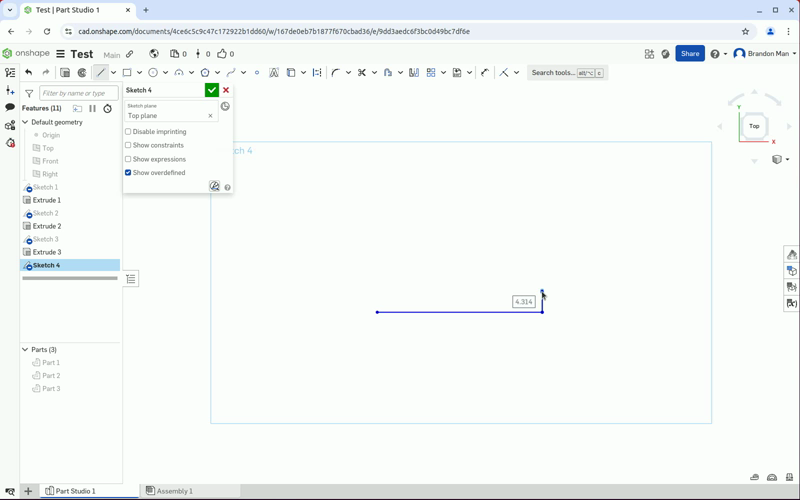
key(a)
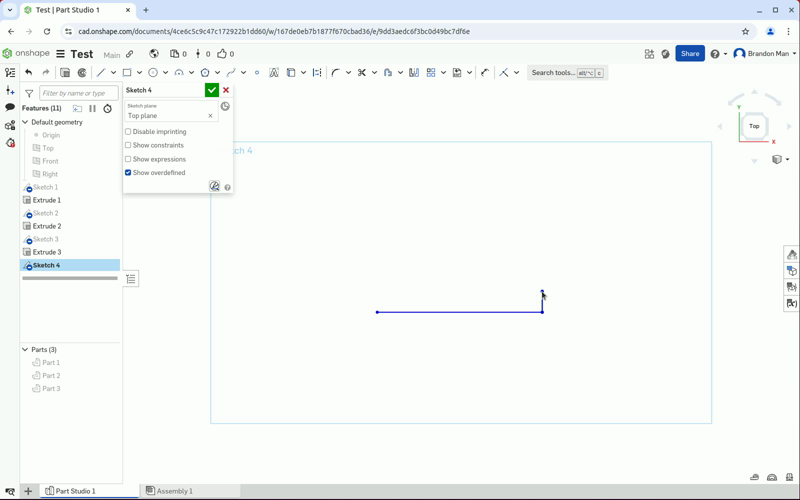
mouse_move(542, 291)
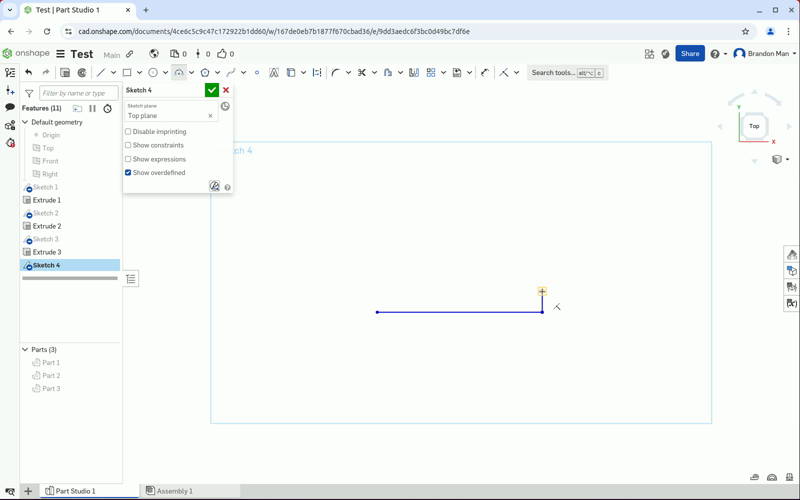
click(542, 291)
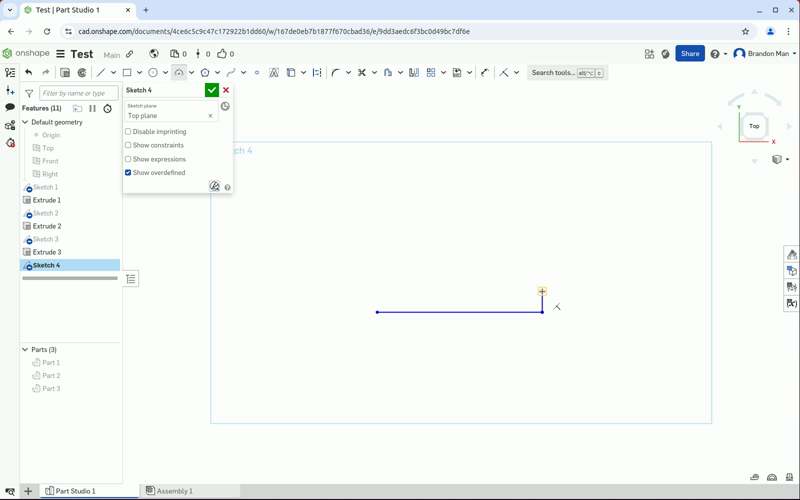
key_down(shift)
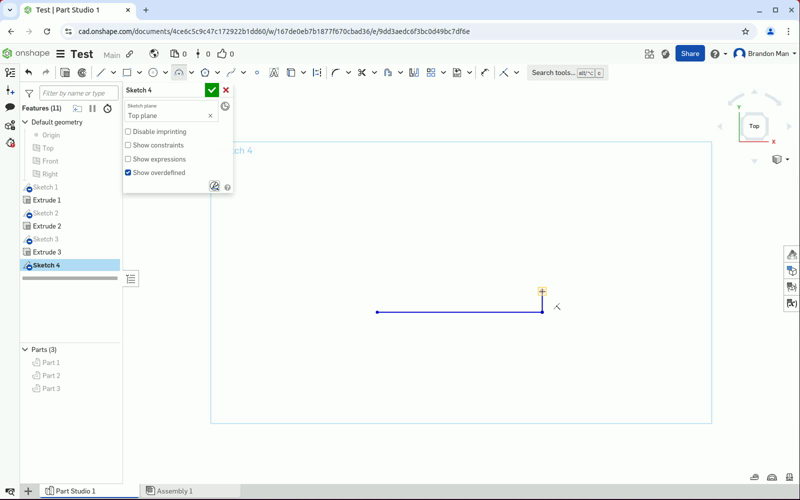
mouse_move(542, 275)
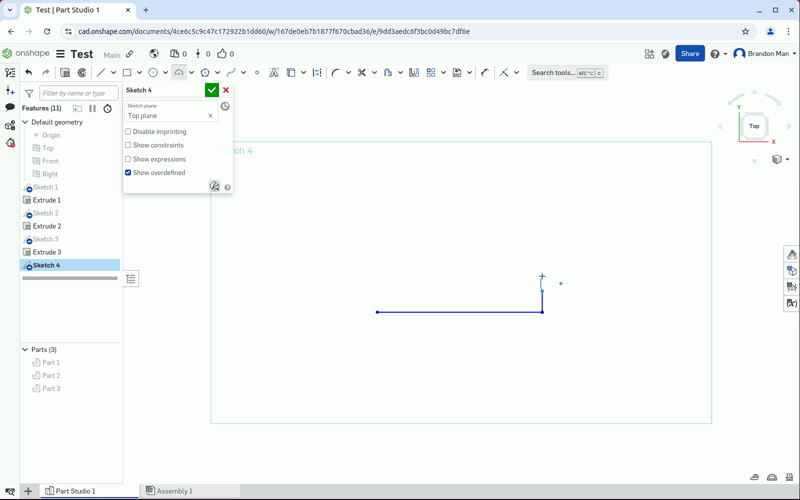
click(542, 275)
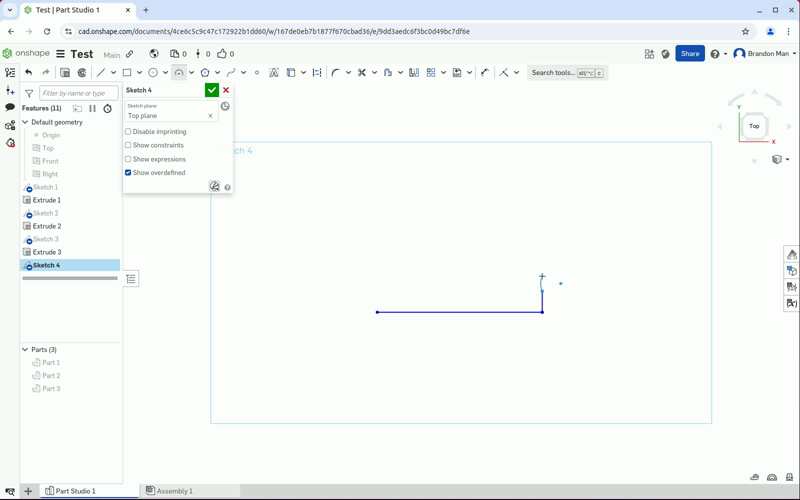
mouse_move(534, 283)
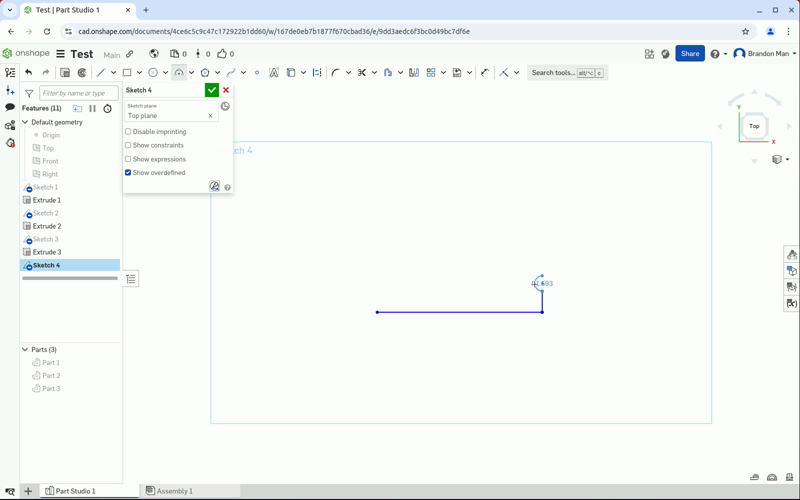
click(534, 283)
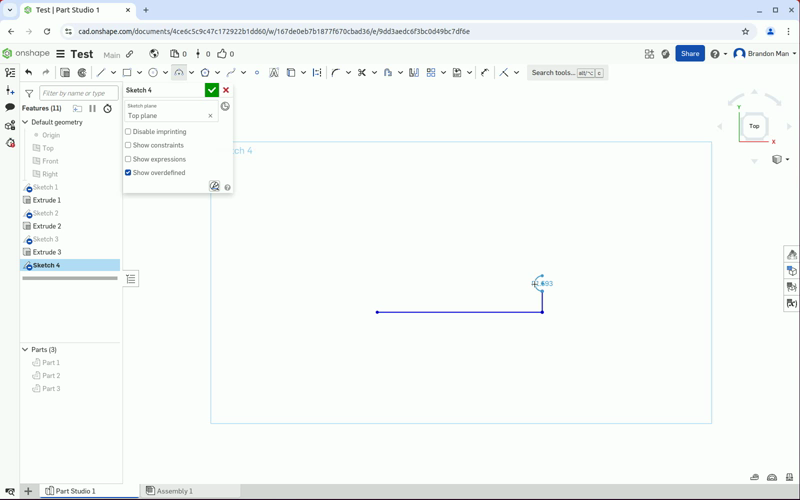
key_up(shift)
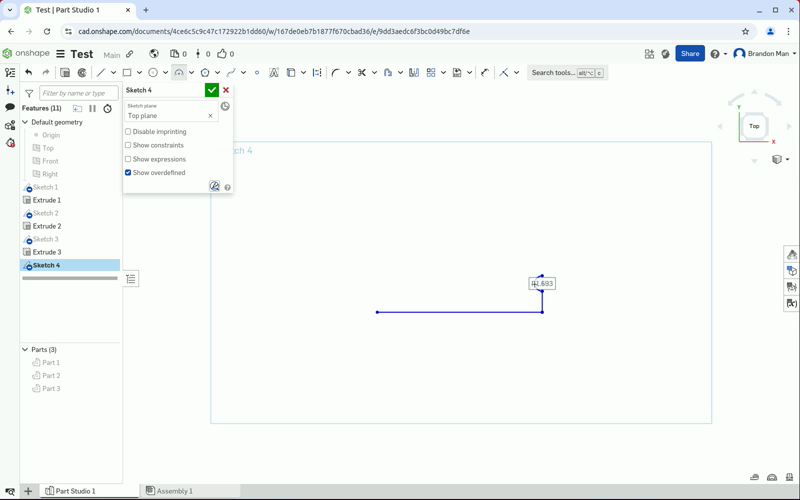
key(esc)
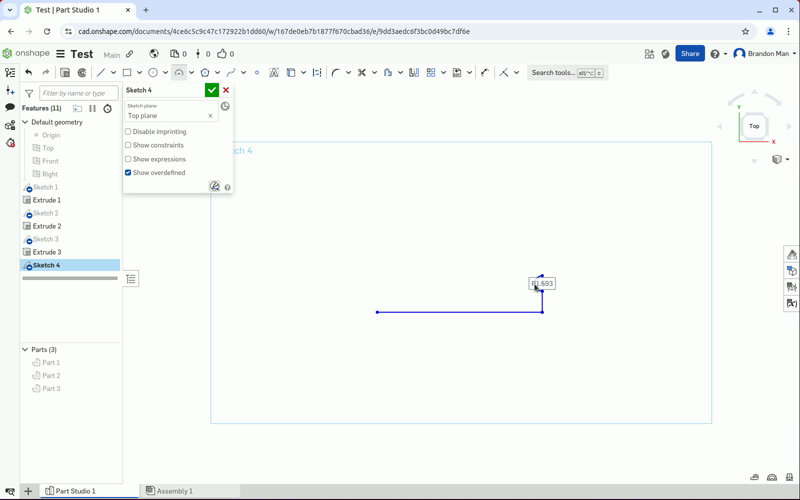
key(l)
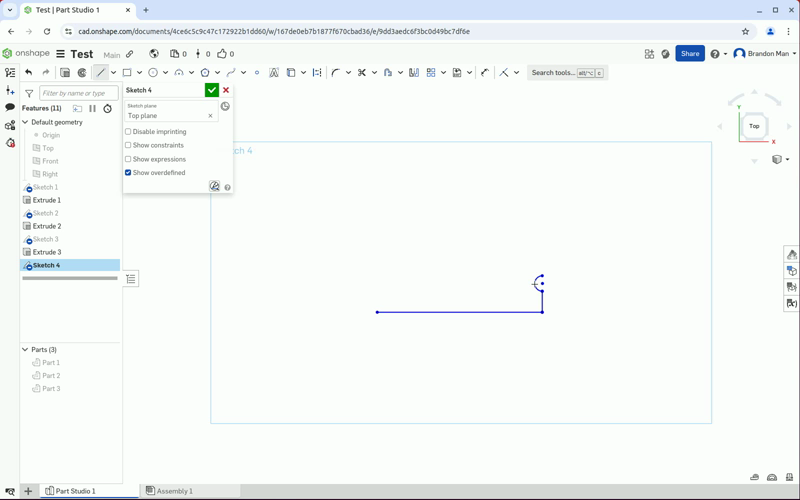
mouse_move(542, 275)
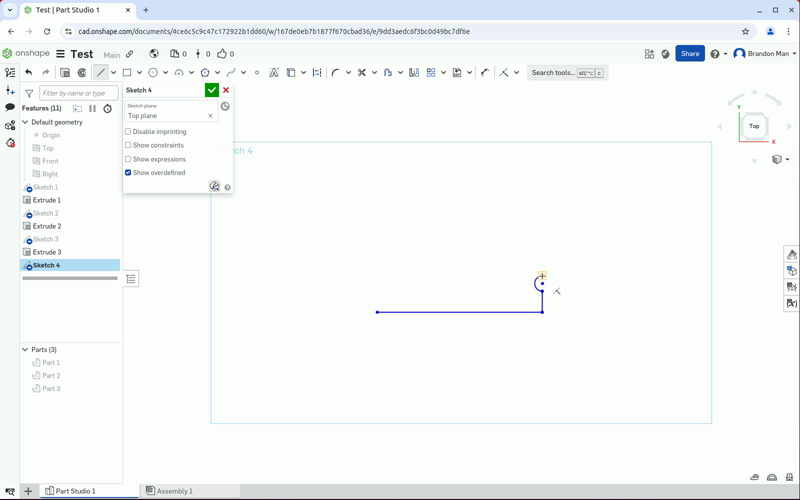
click(542, 275)
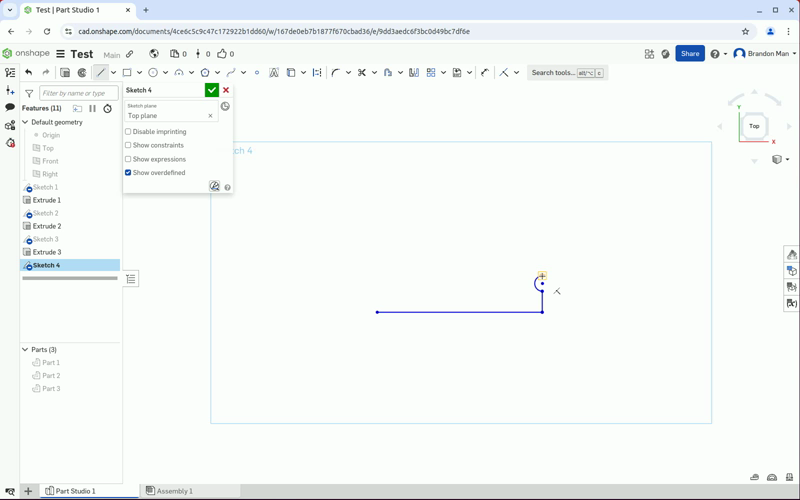
key_down(shift)
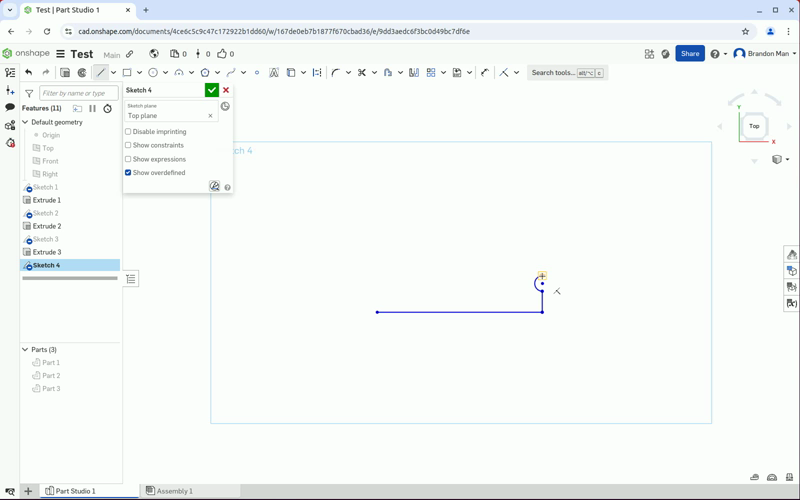
mouse_move(572, 275)
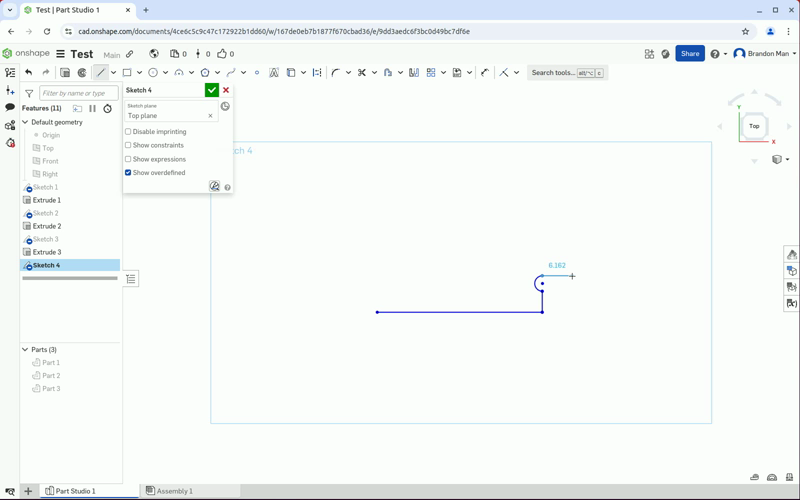
mouse_move(542, 255)
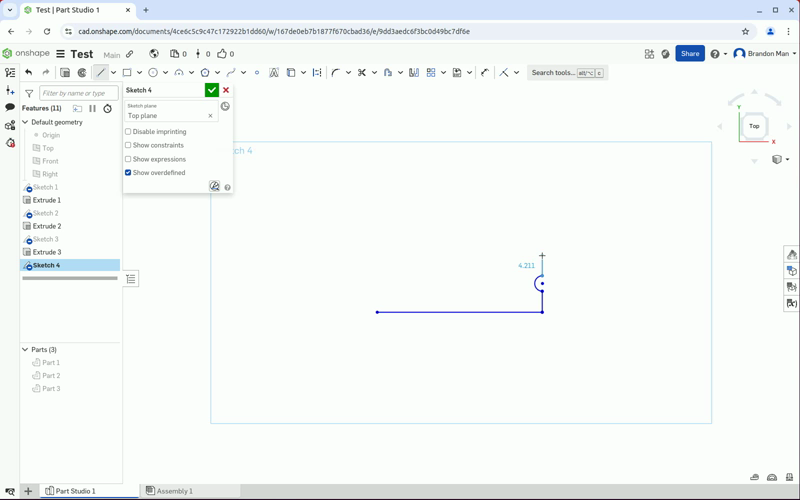
click(542, 255)
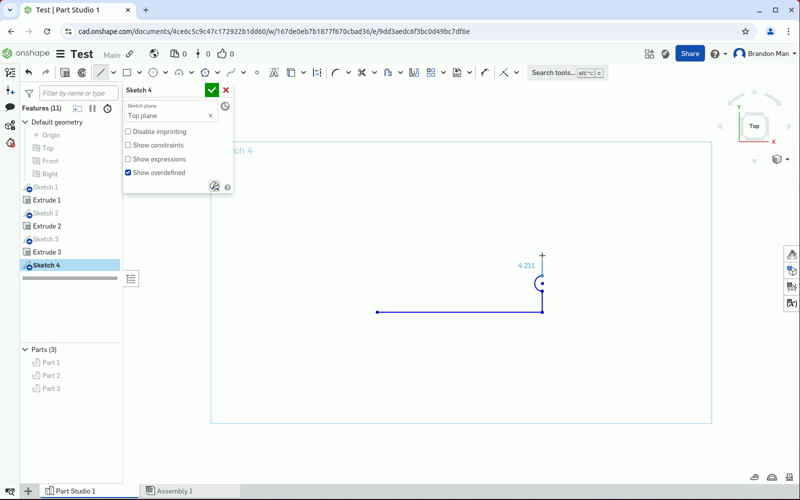
key_up(shift)
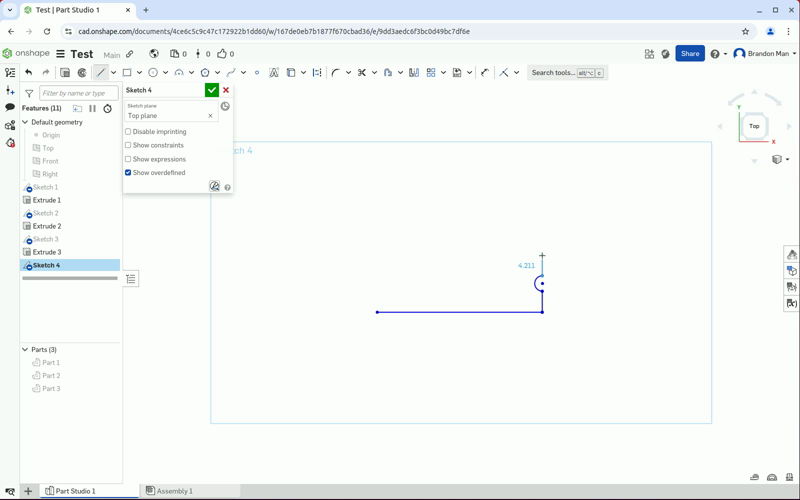
key_down(shift)
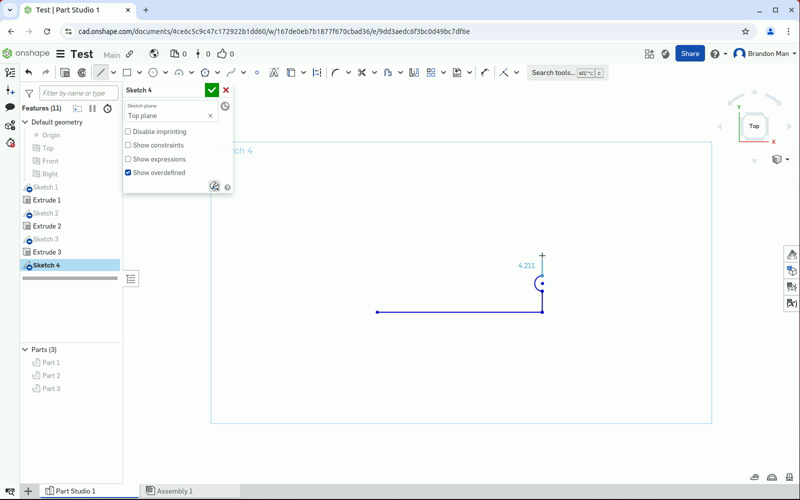
mouse_move(377, 255)
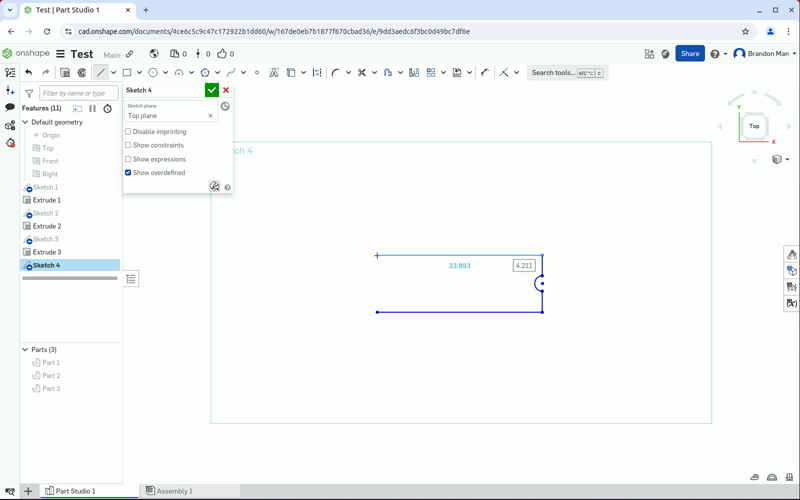
click(377, 255)
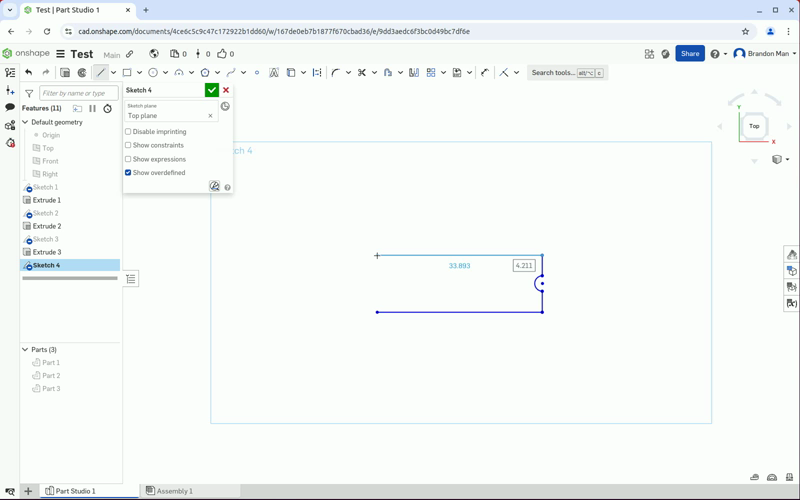
key_up(shift)
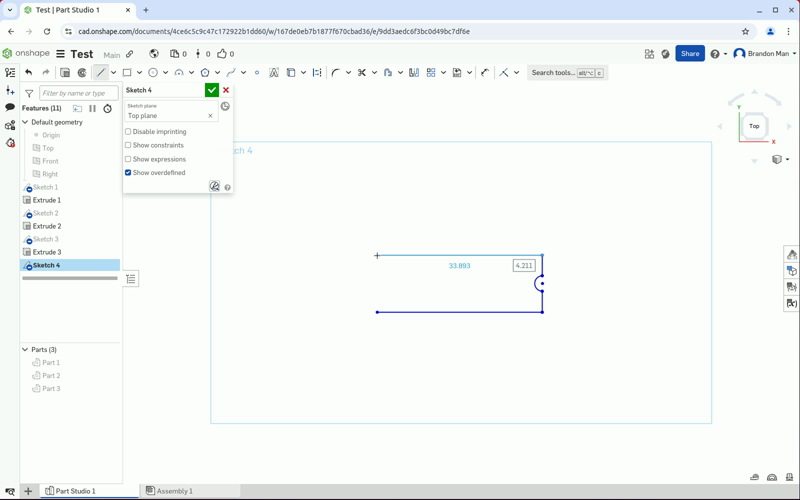
key_down(shift)
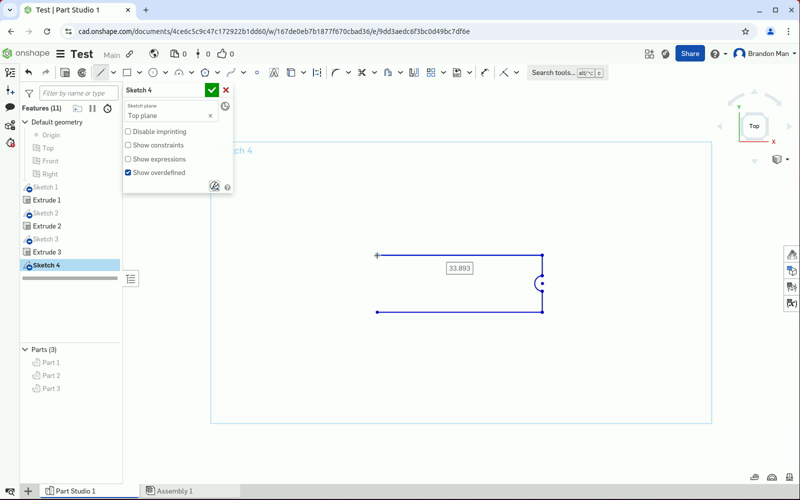
mouse_move(407, 255)
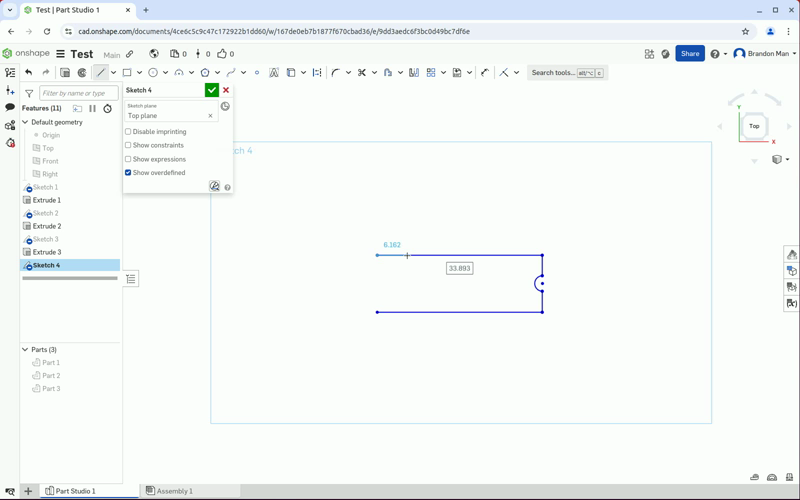
mouse_move(377, 275)
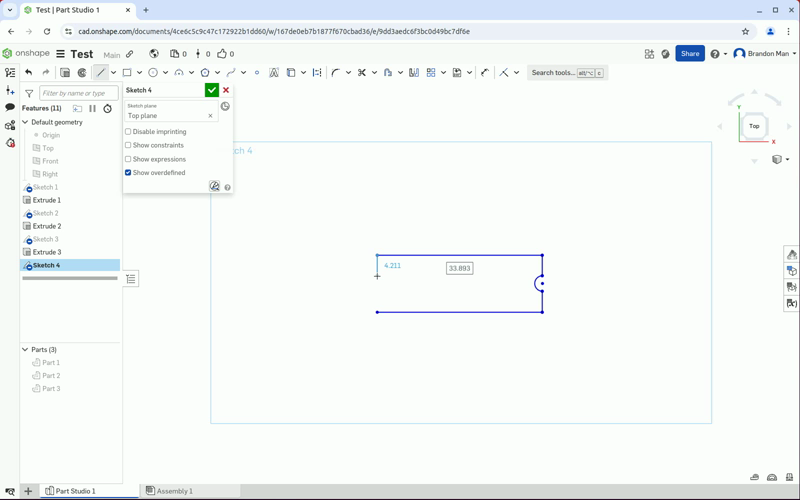
click(377, 275)
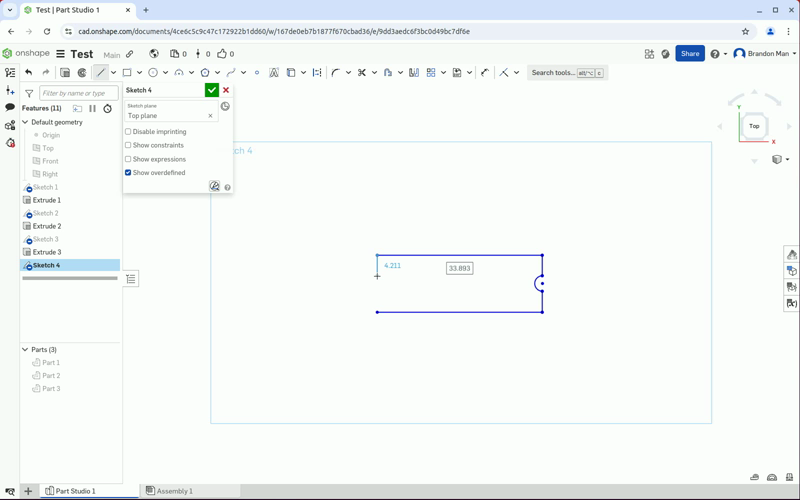
key_up(shift)
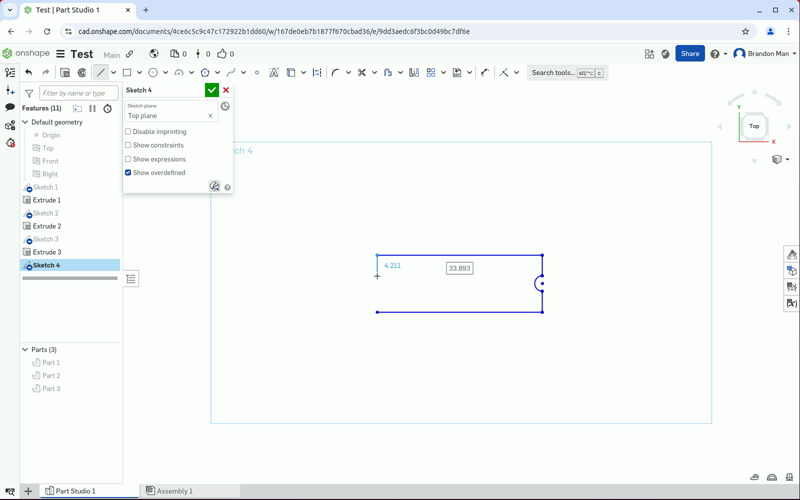
key(esc)
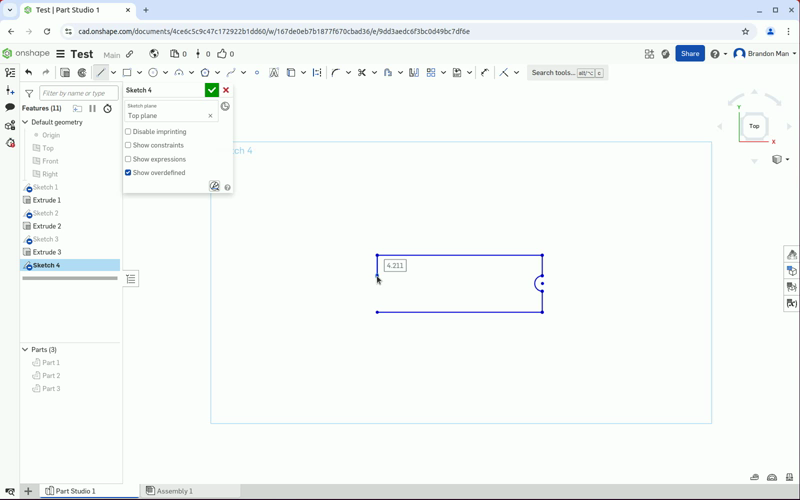
key(a)
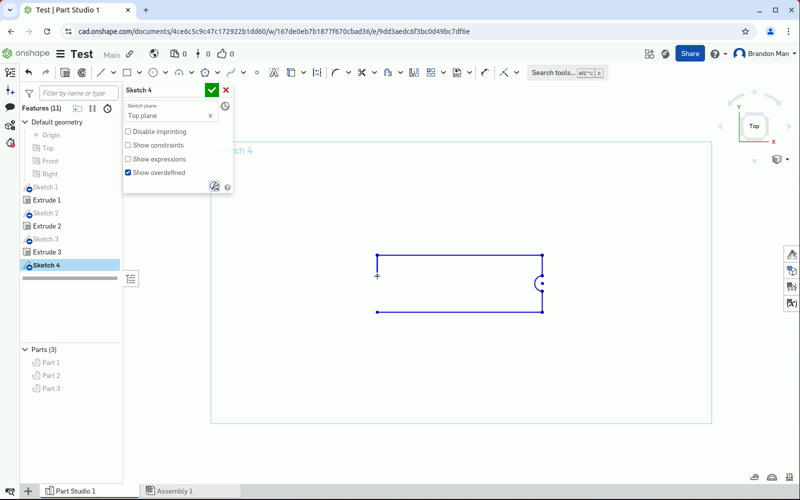
mouse_move(377, 275)
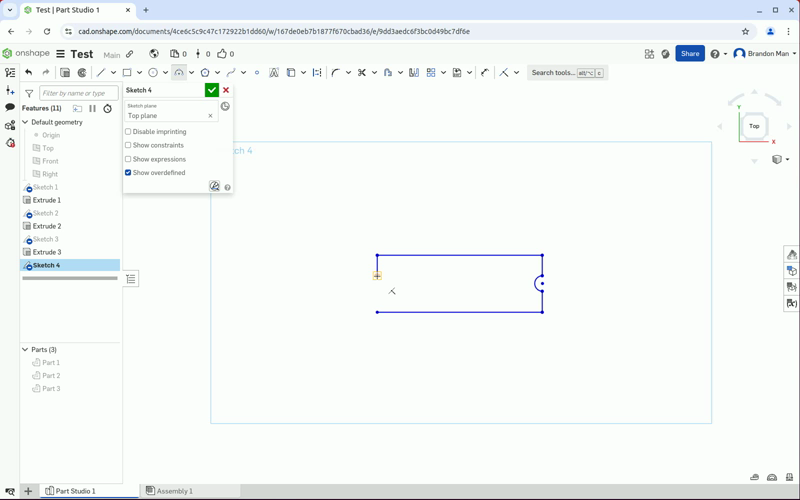
click(377, 275)
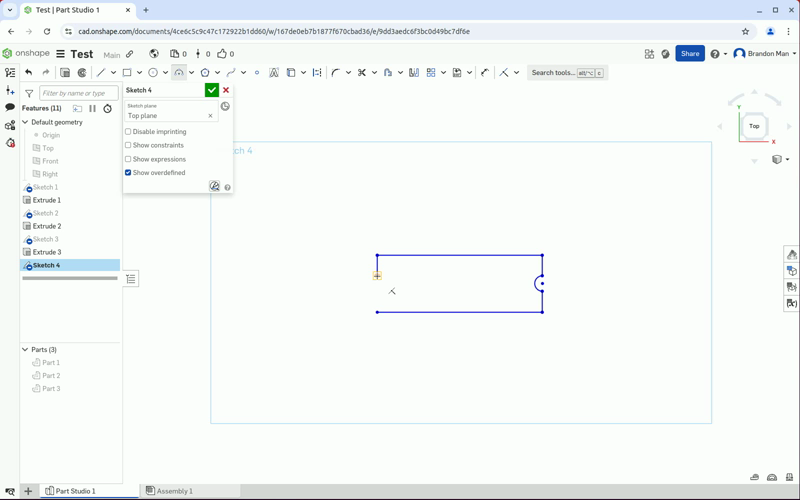
key_down(shift)
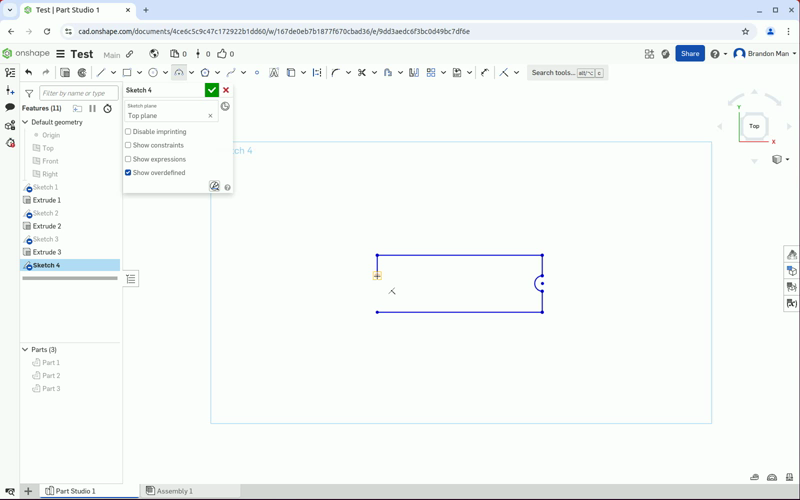
mouse_move(377, 291)
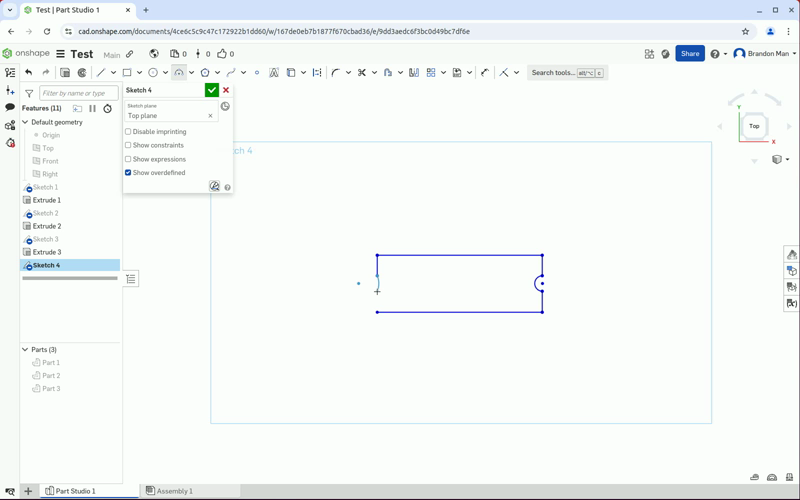
click(377, 291)
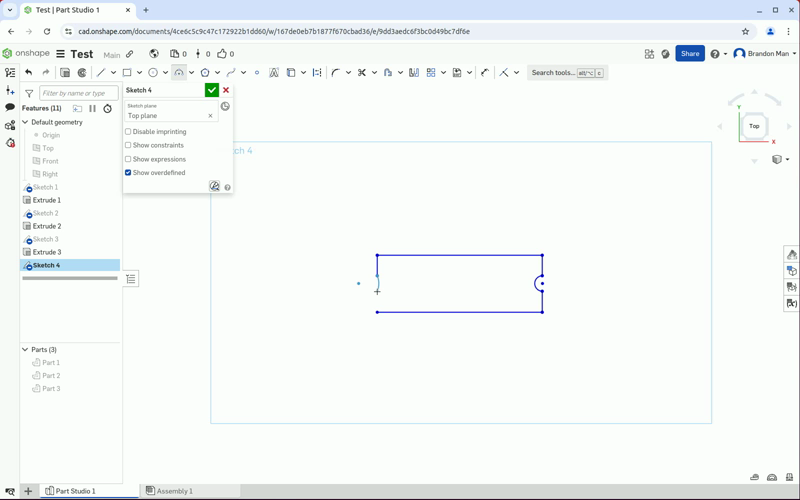
mouse_move(384, 283)
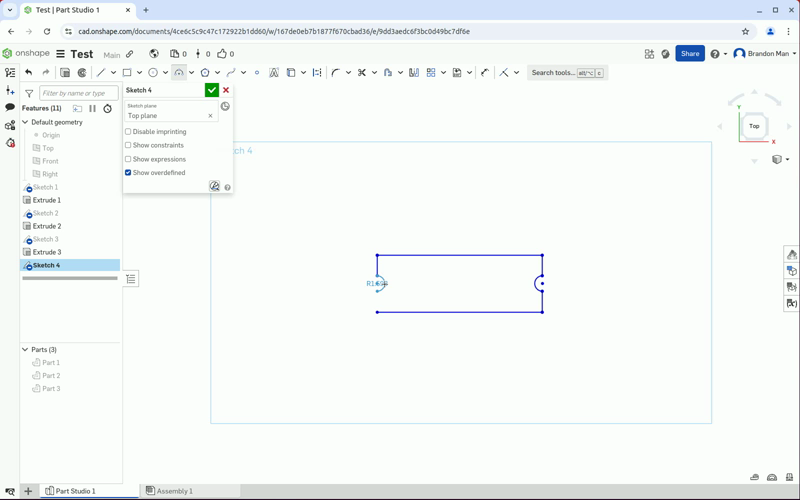
click(384, 283)
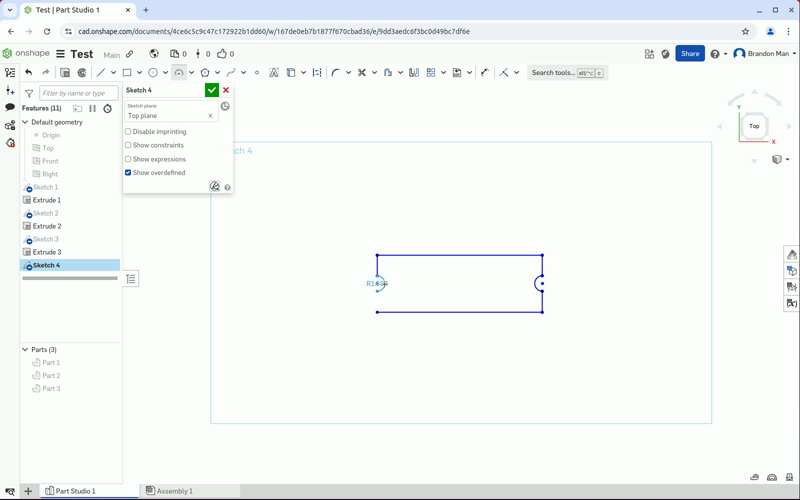
key_up(shift)
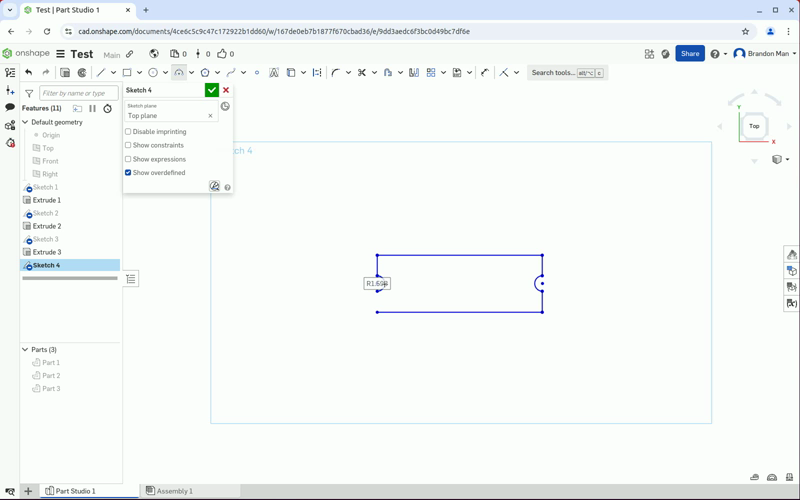
key(esc)
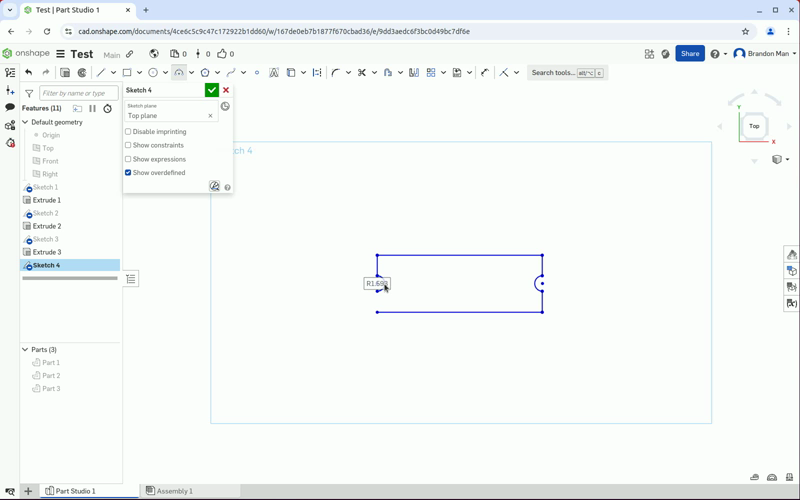
key(l)
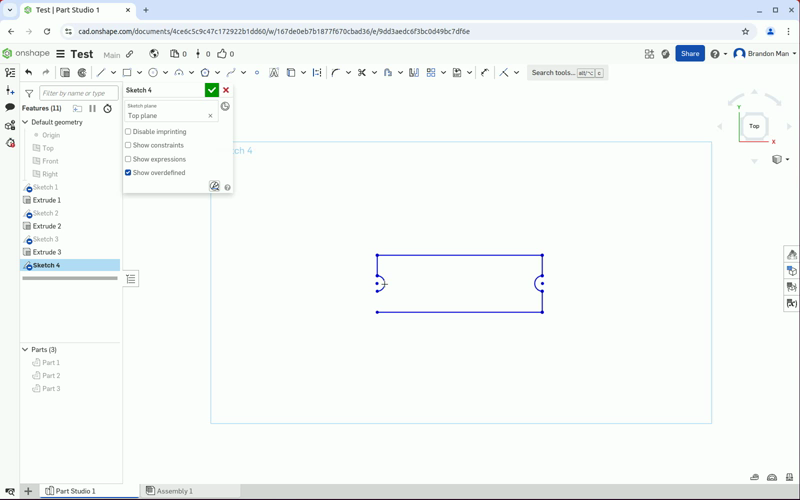
mouse_move(377, 291)
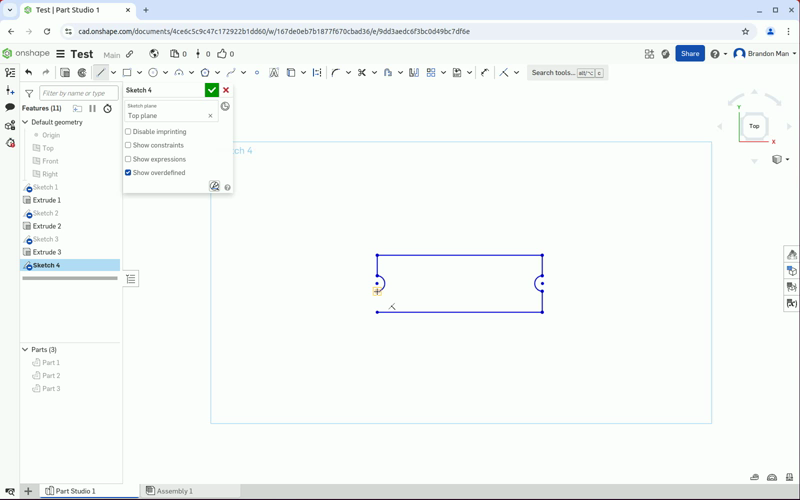
click(377, 291)
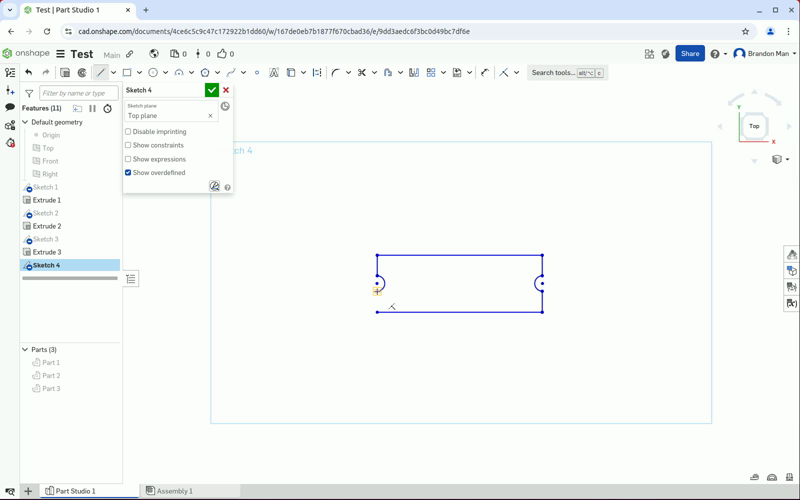
mouse_move(407, 291)
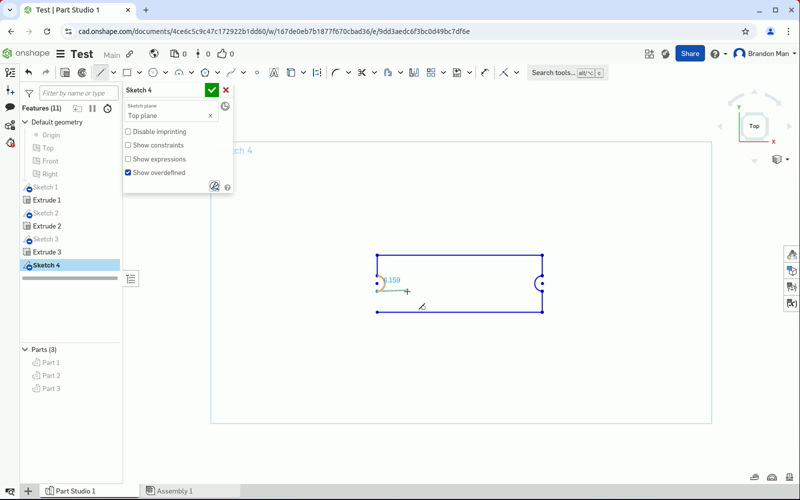
key_down(shift)
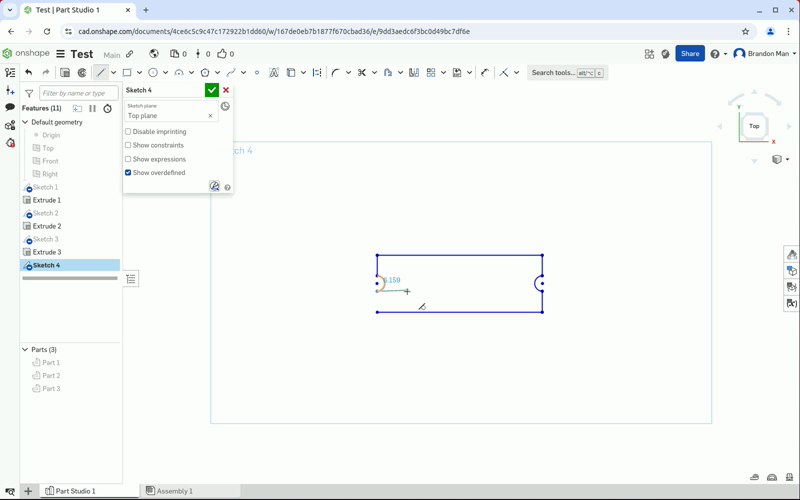
mouse_move(377, 312)
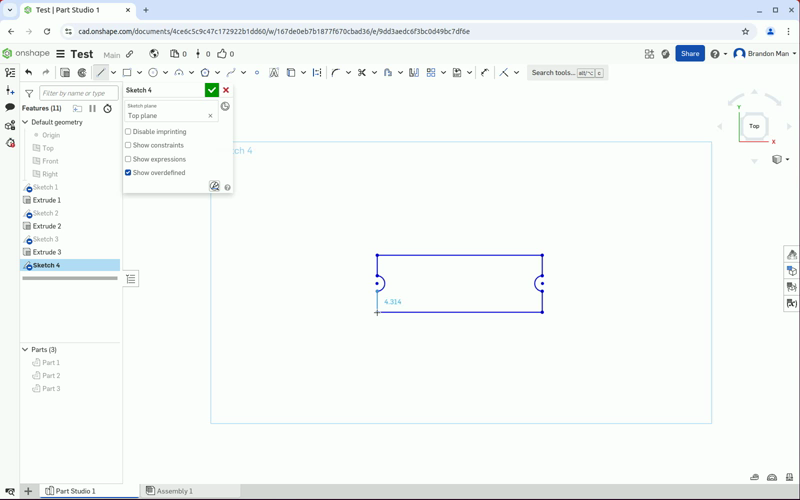
key_up(shift)
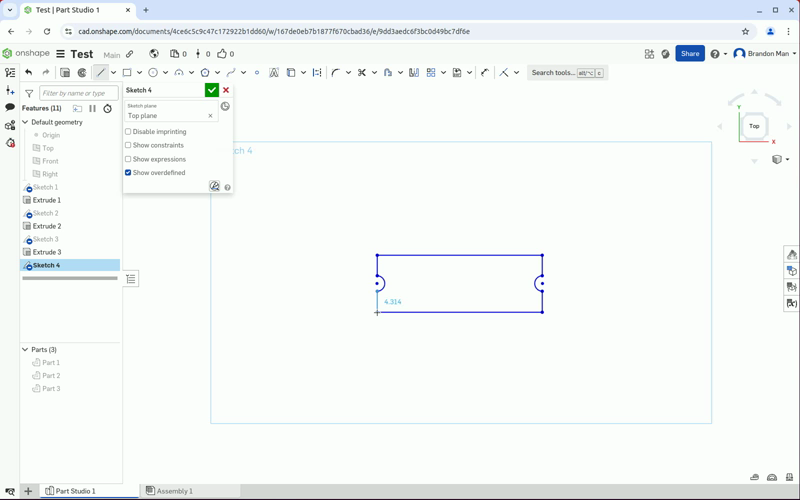
click(377, 312)
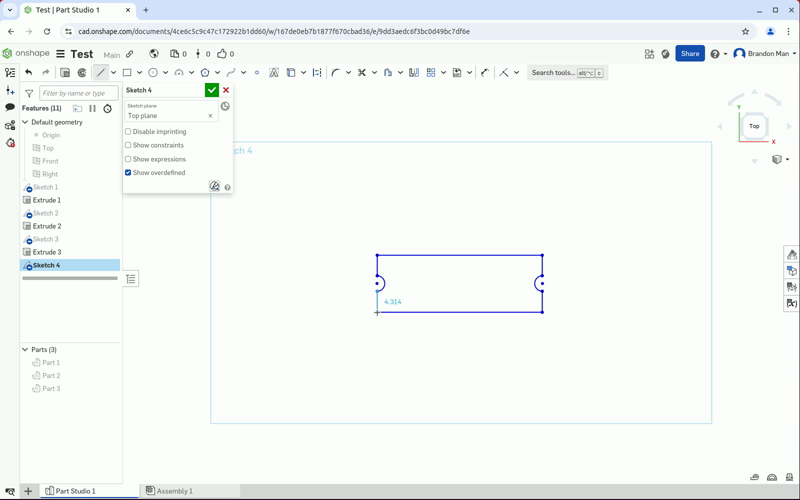
key(esc)
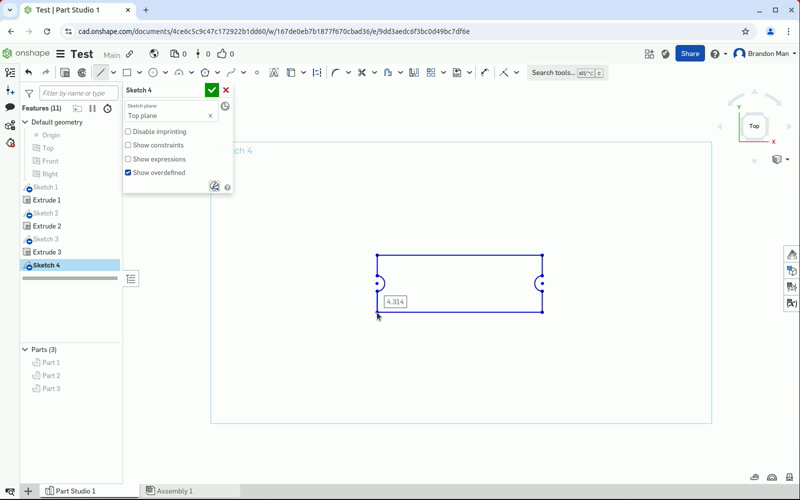
mouse_move(506, 277)
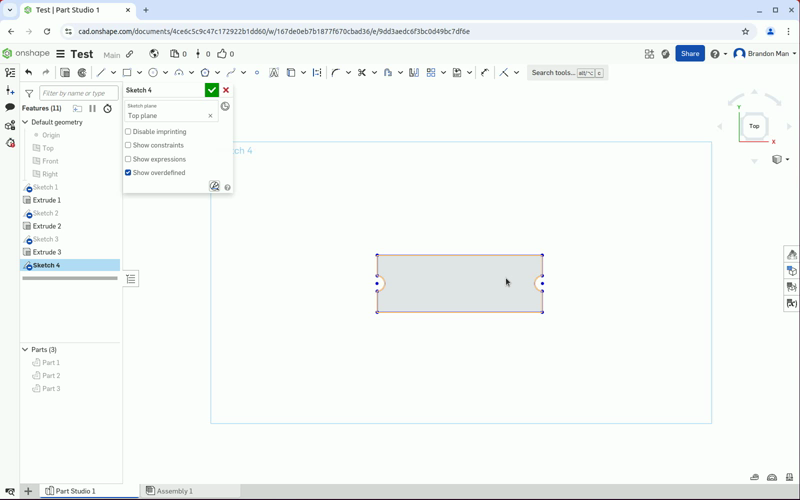
click(506, 277)
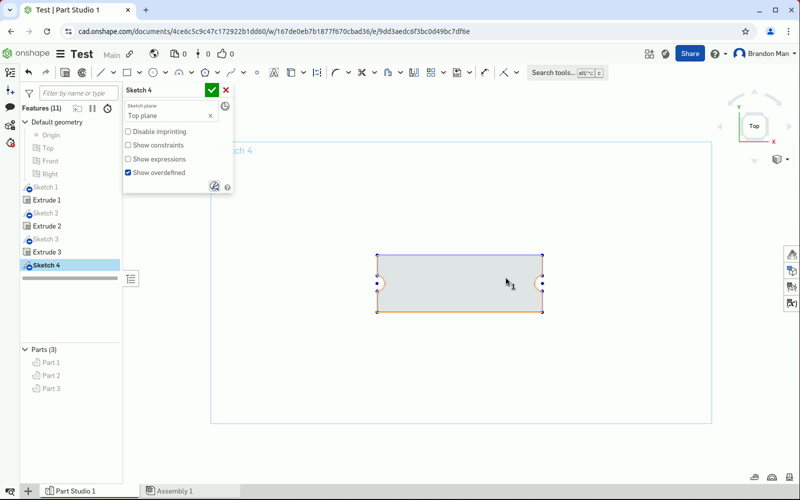
mouse_move(73, 352)
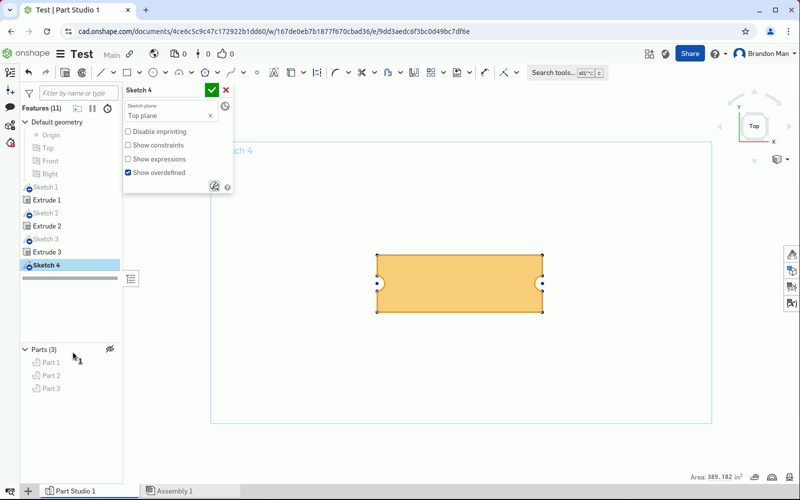
key(shift+y)
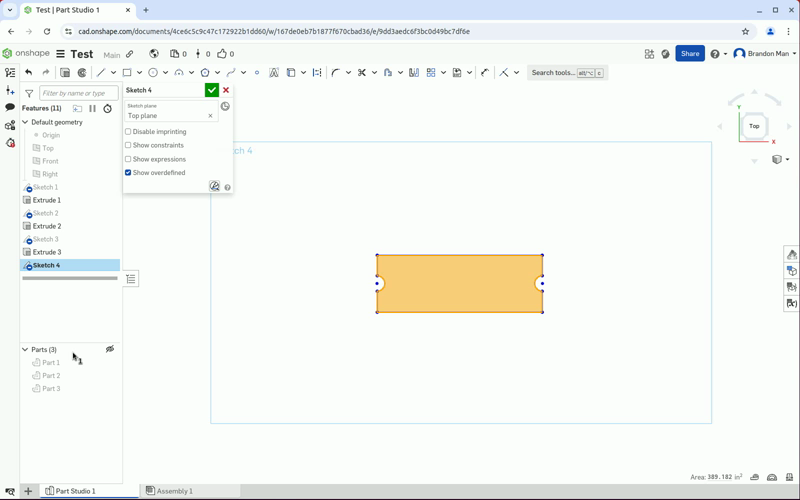
key(shift+e)
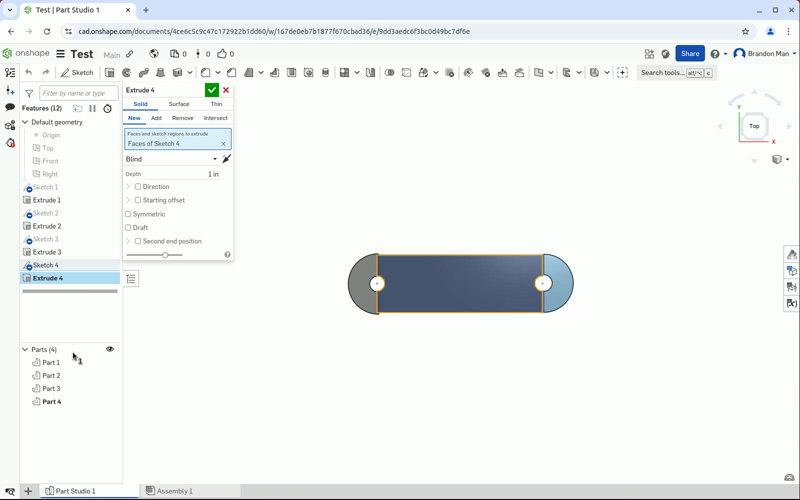
mouse_move(143, 106)
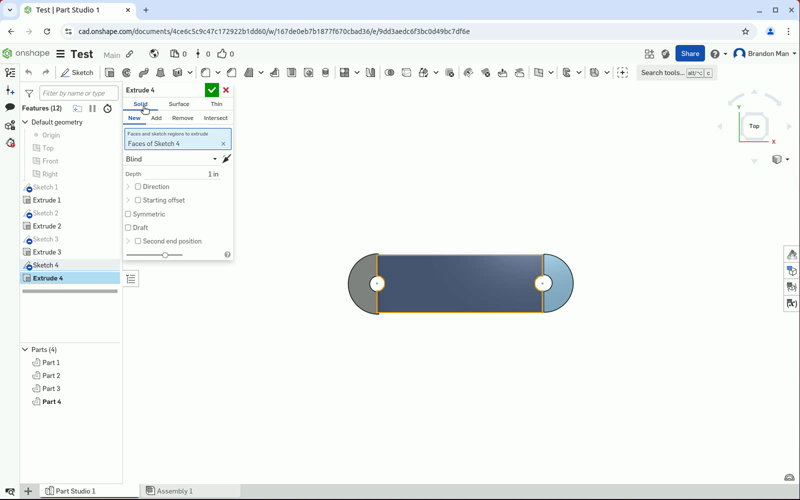
click(143, 106)
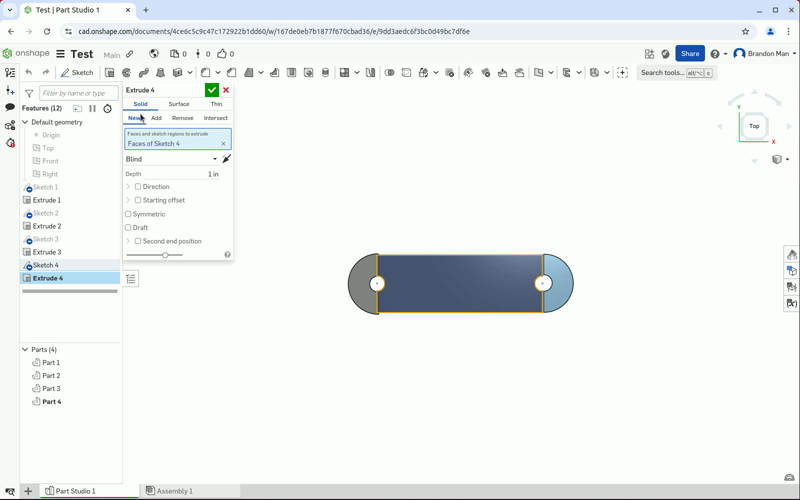
mouse_move(137, 120)
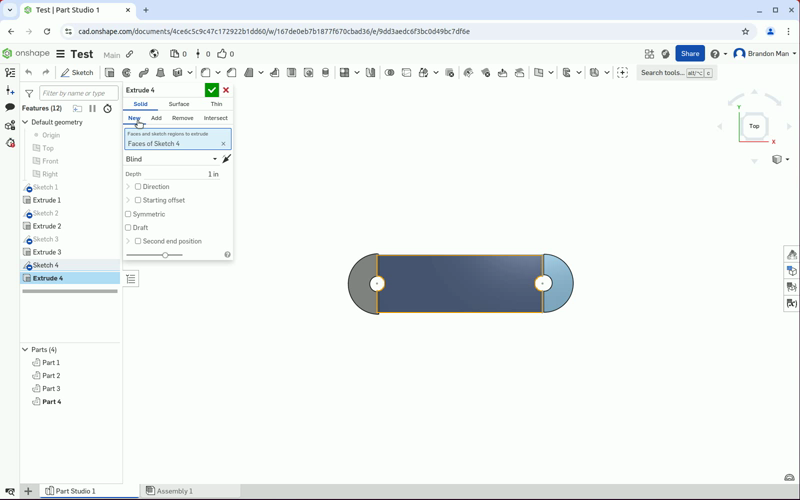
click(137, 120)
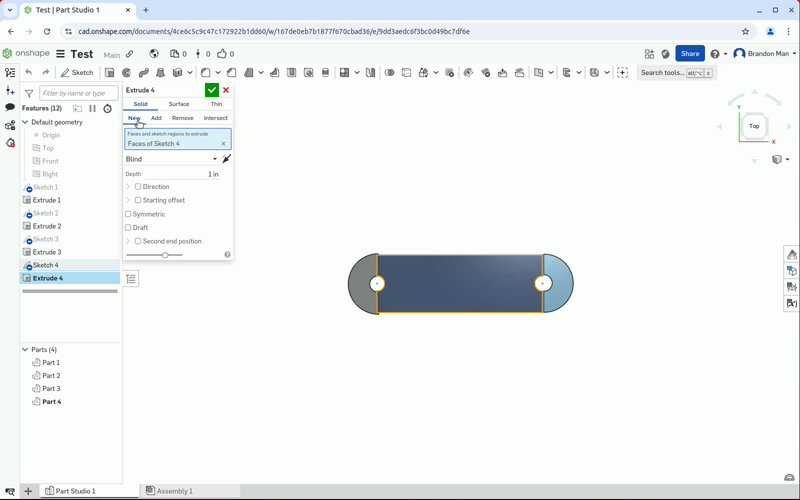
key(tab, 4)
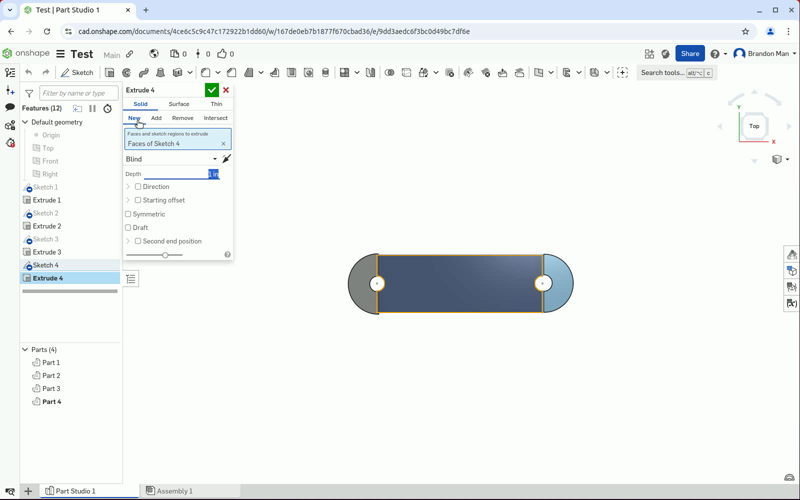
text(3.37)
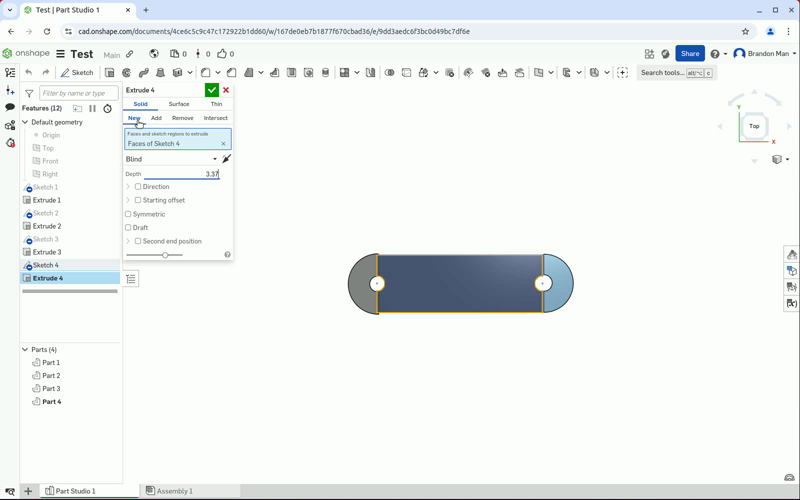
key(tab, 3)
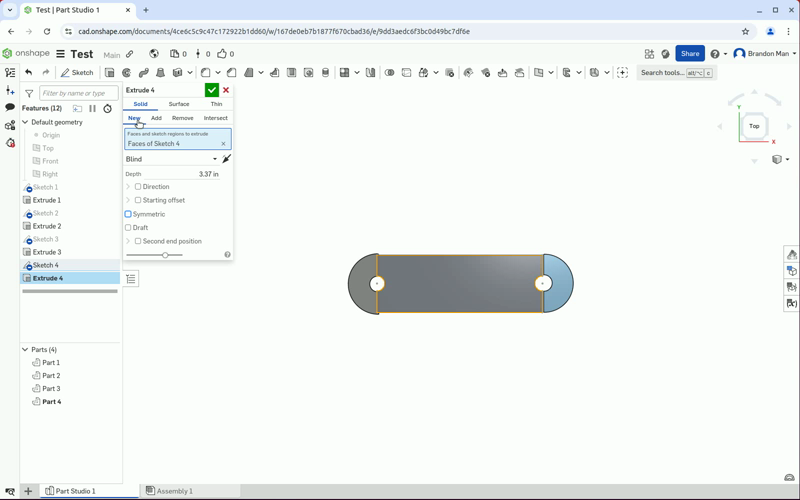
key(space)
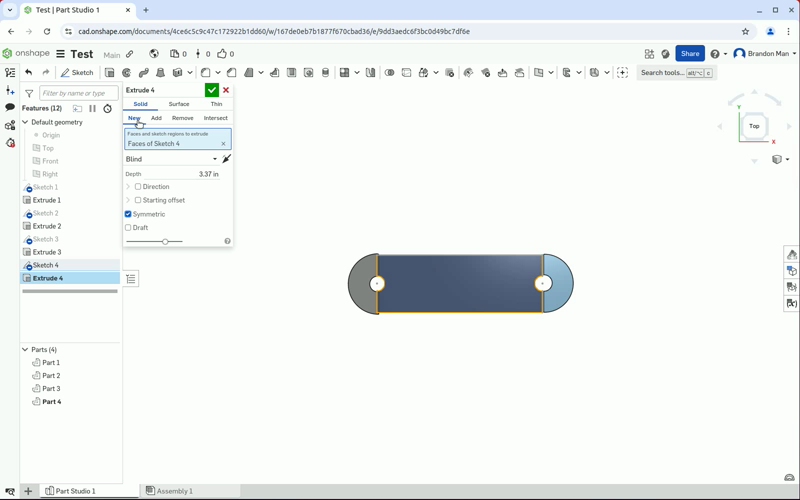
key(enter)
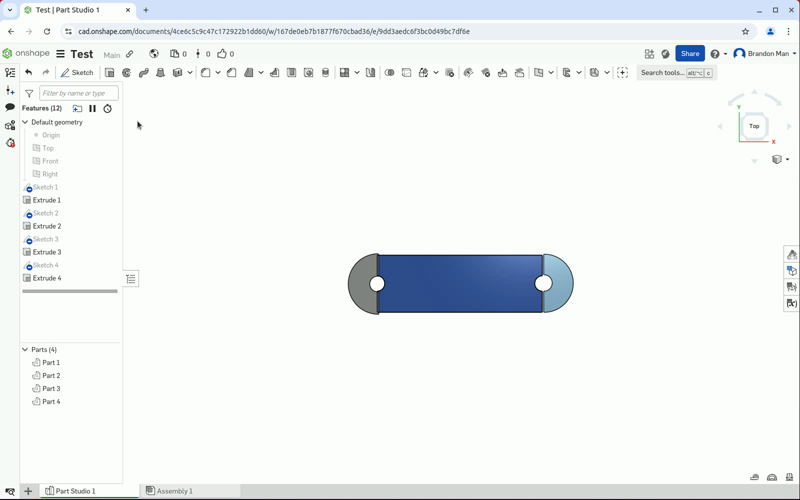
key(shift+h)
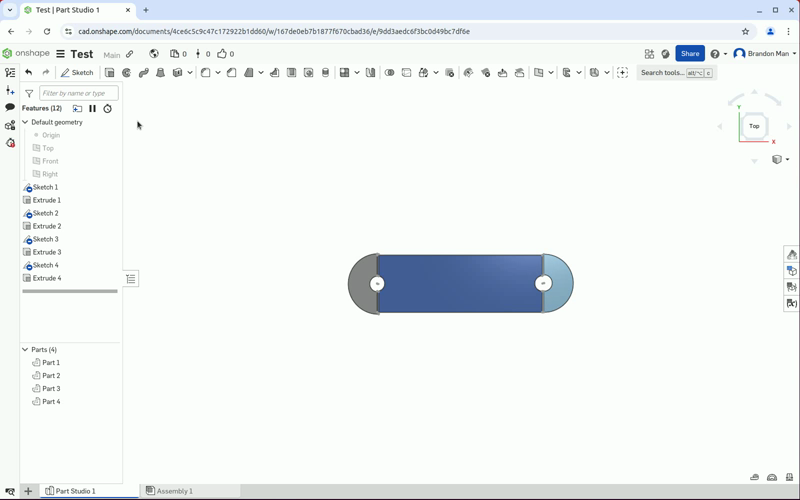
key(shift+h)
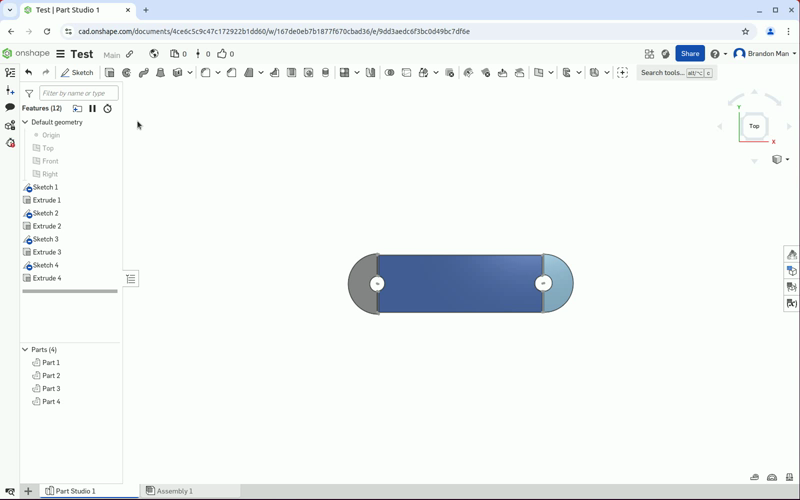
key(shift+7)
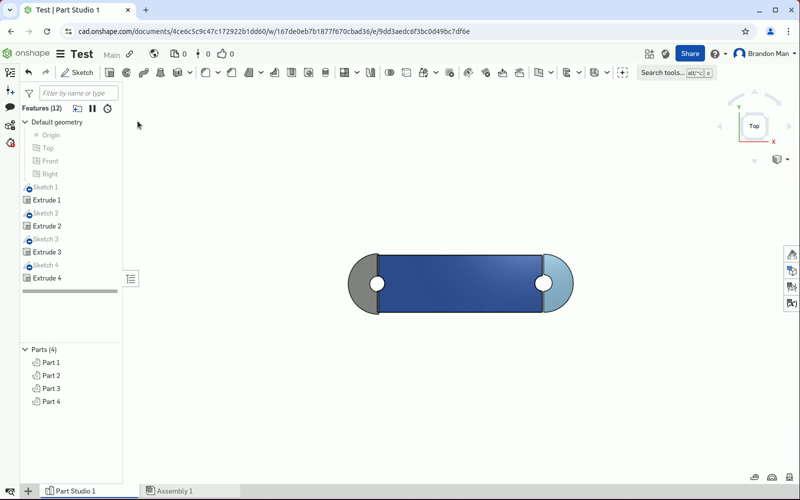
key(up, 3)
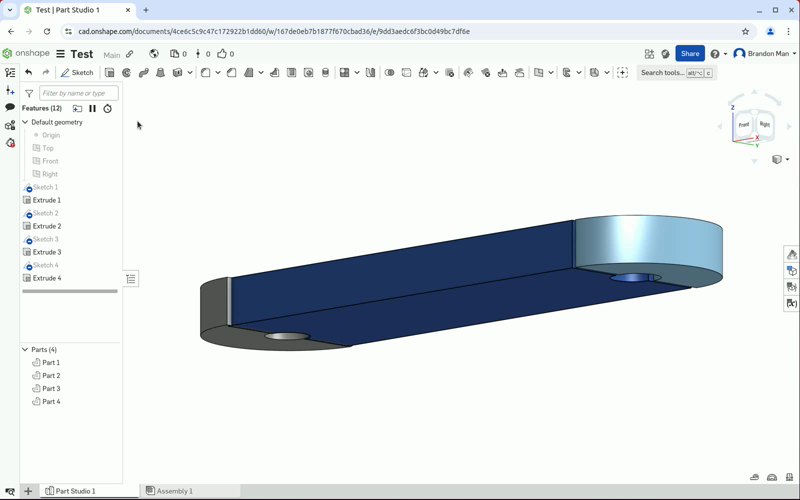
key(left, 3)
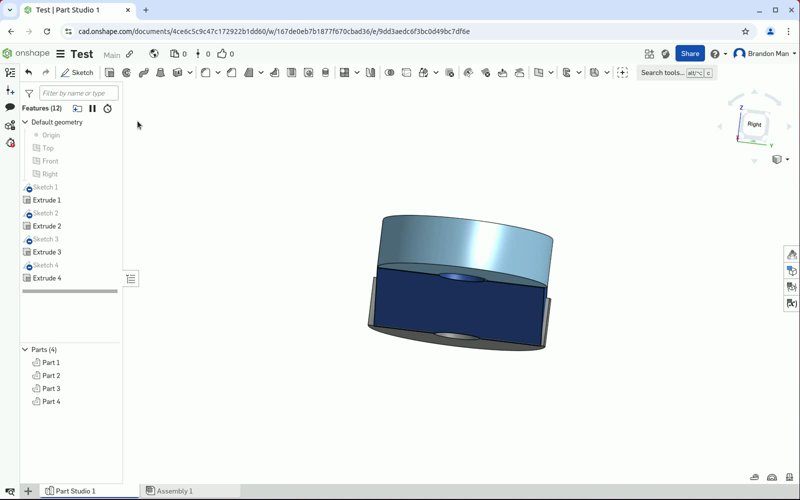
key(right, 3)
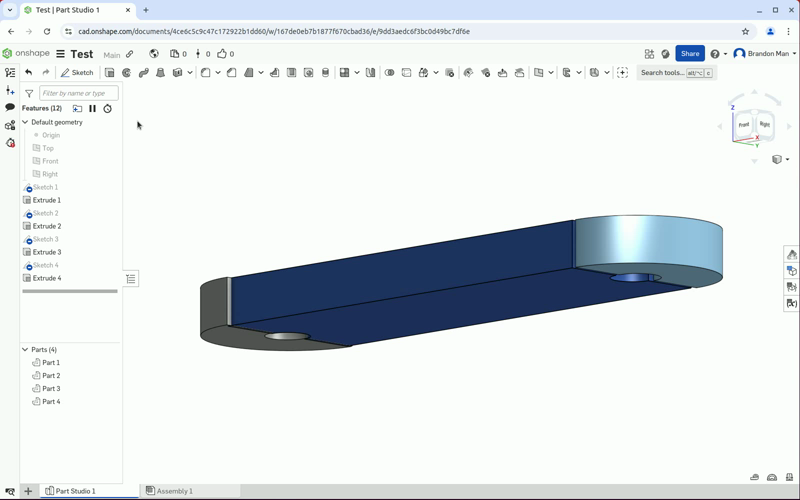
key(down, 3)
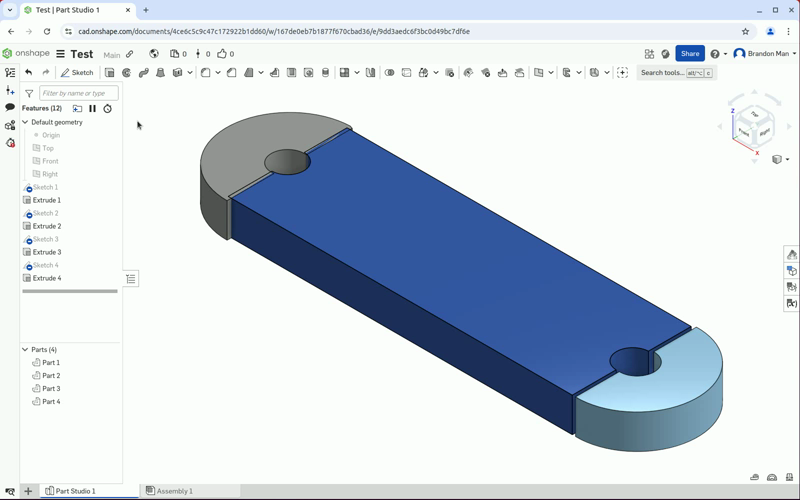
mouse_move(73, 189)
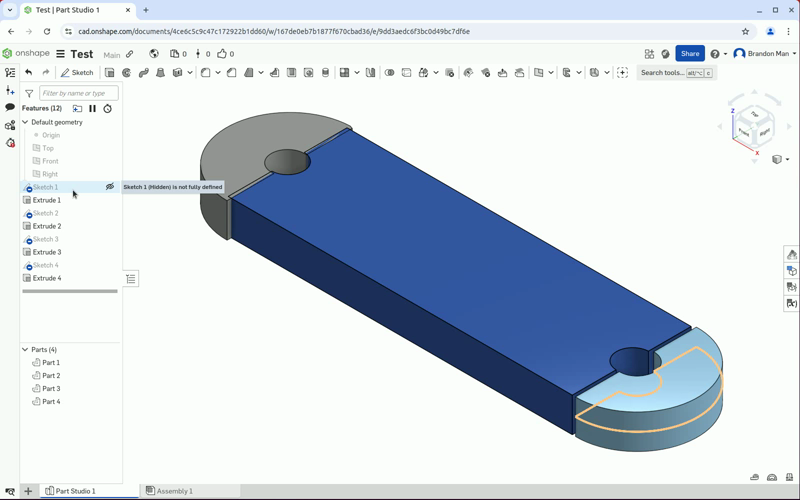
click(73, 189)